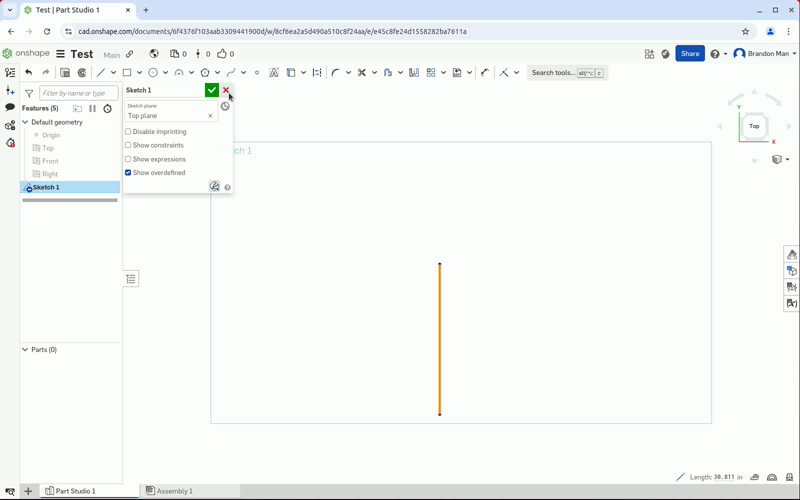
key(shift+h)
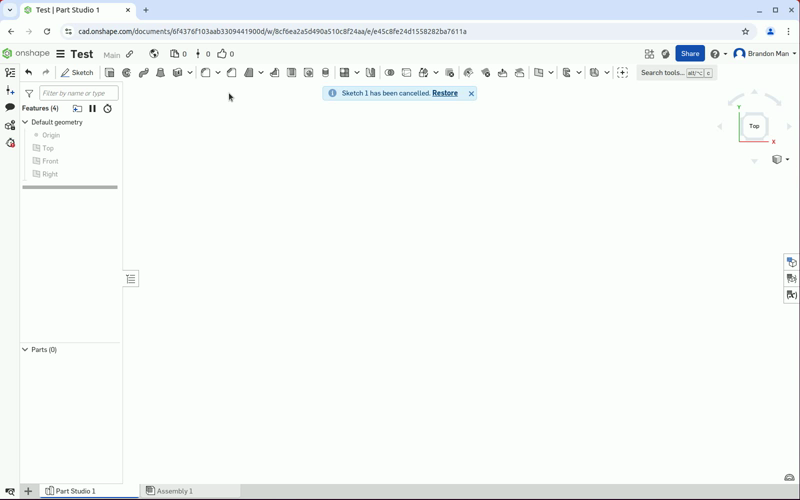
mouse_move(73, 352)
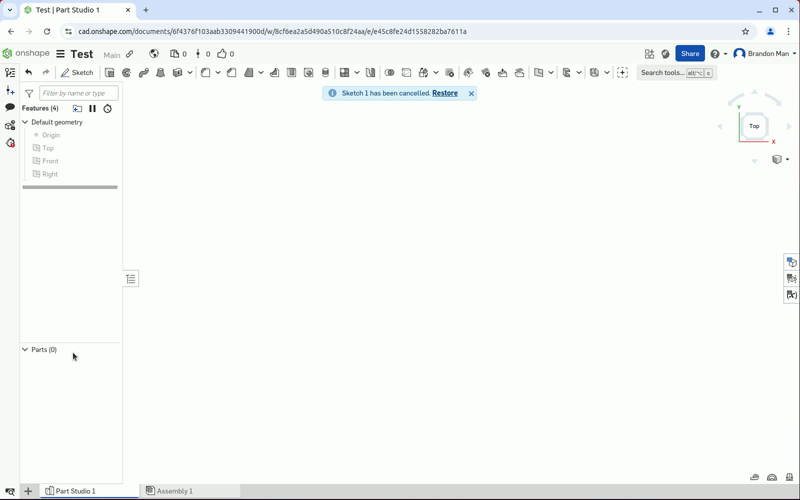
key(y)
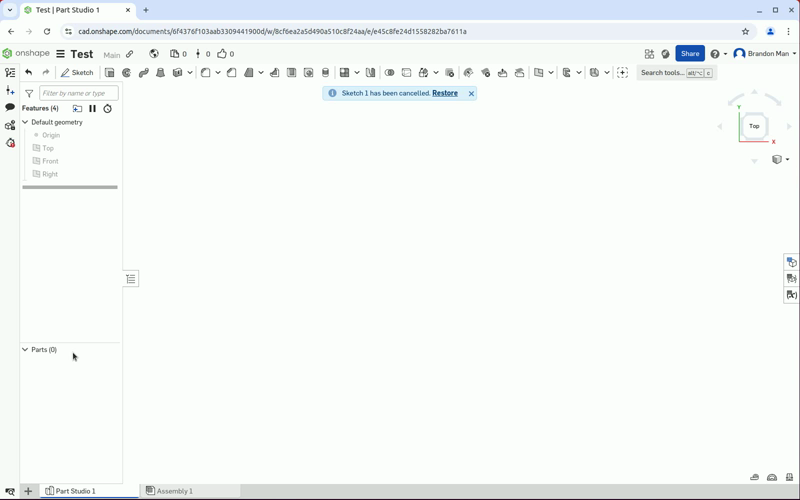
key(shift+p)
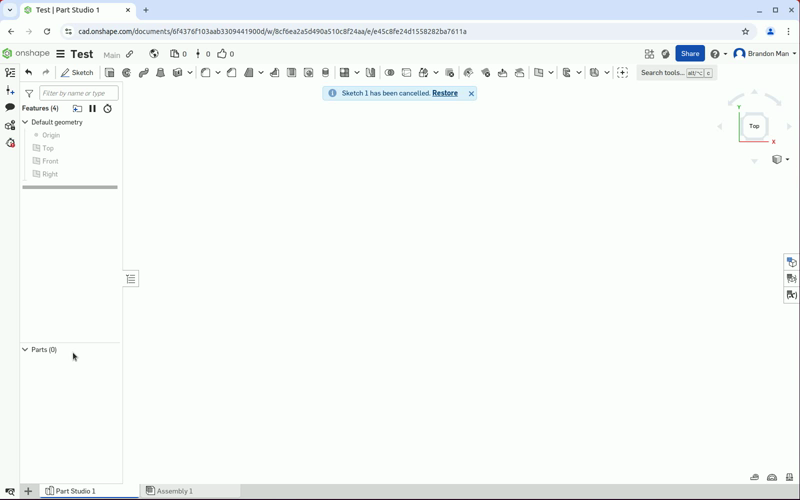
key(space)
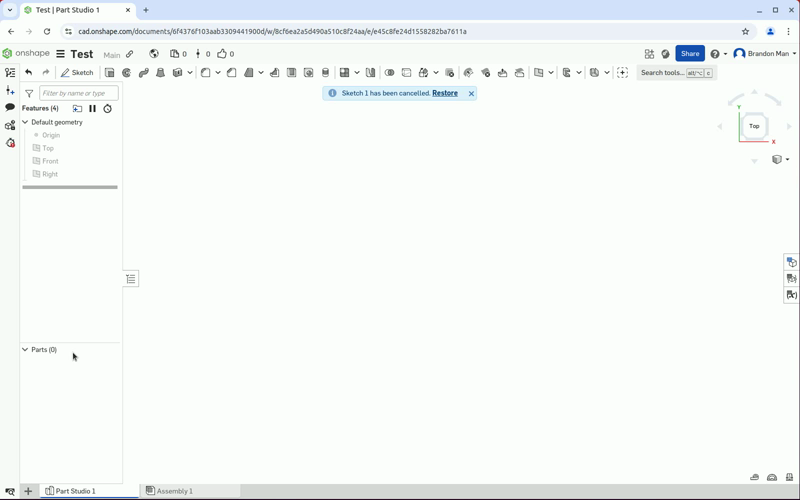
key_down(shift)
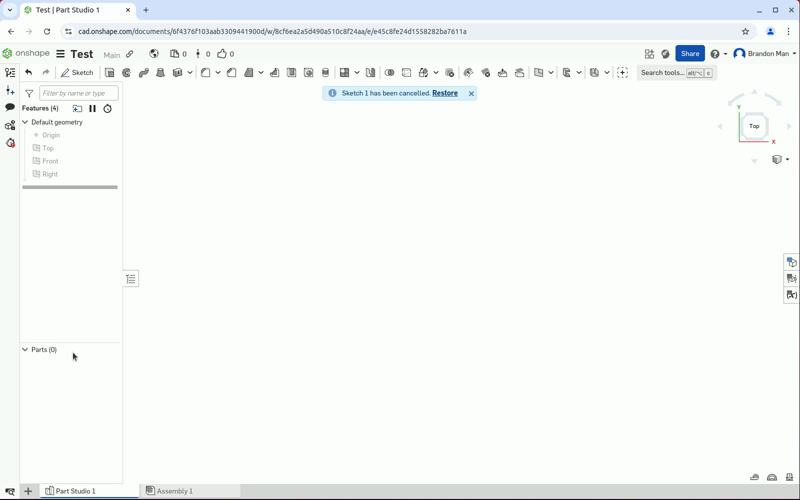
key(up)
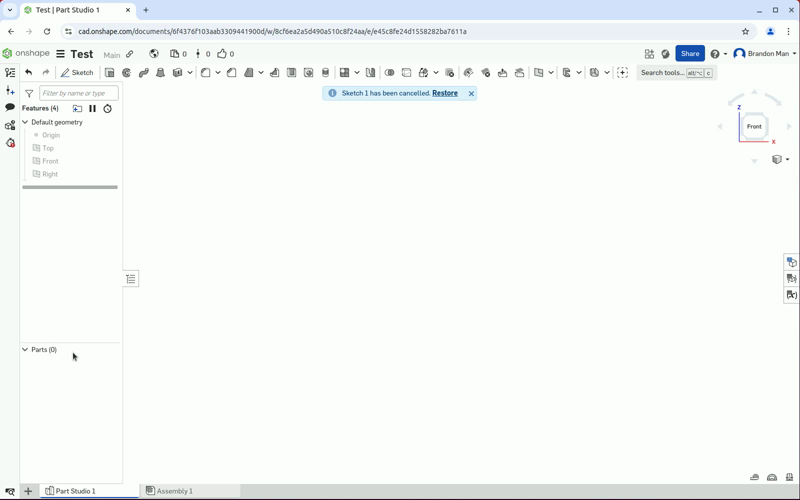
key_up(shift)
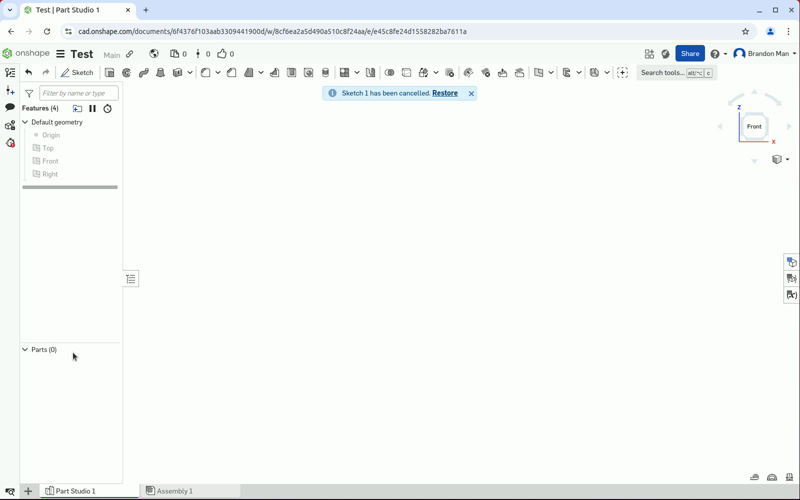
mouse_move(73, 352)
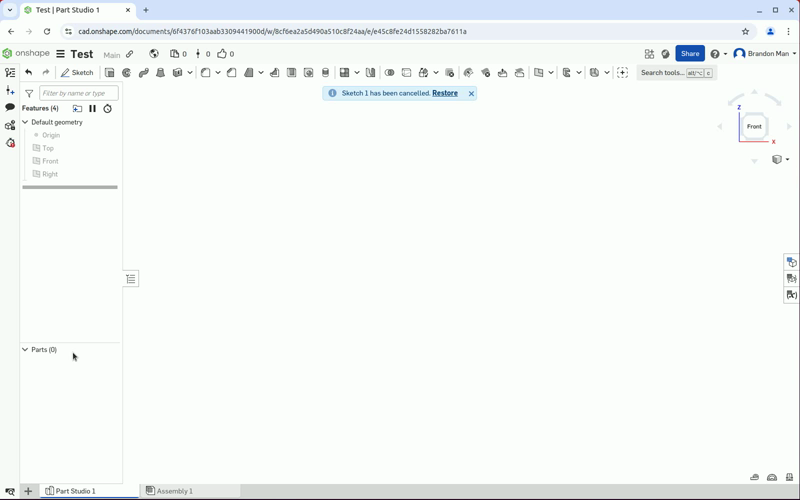
key(shift+y)
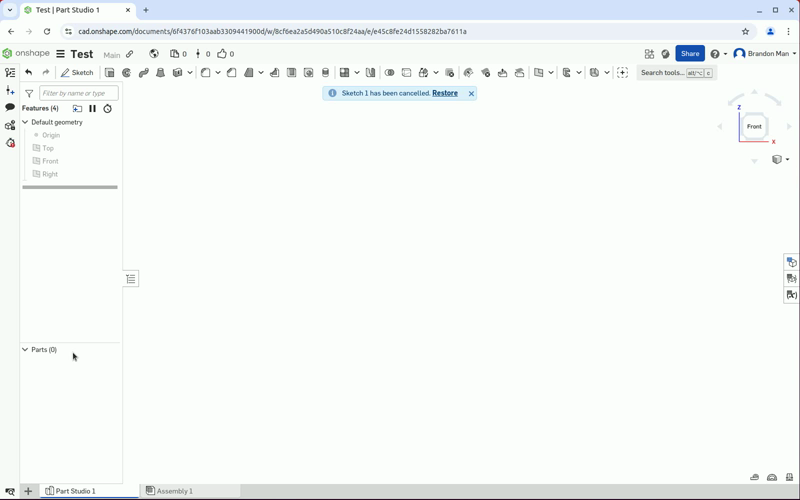
key(shift+s)
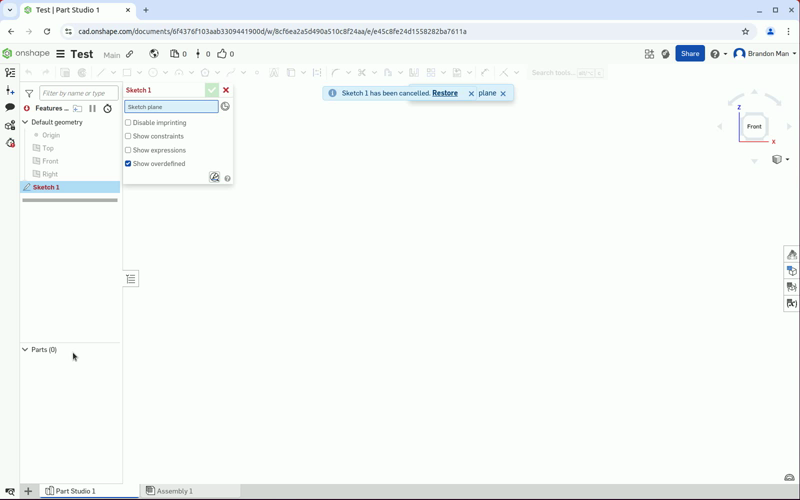
mouse_move(73, 163)
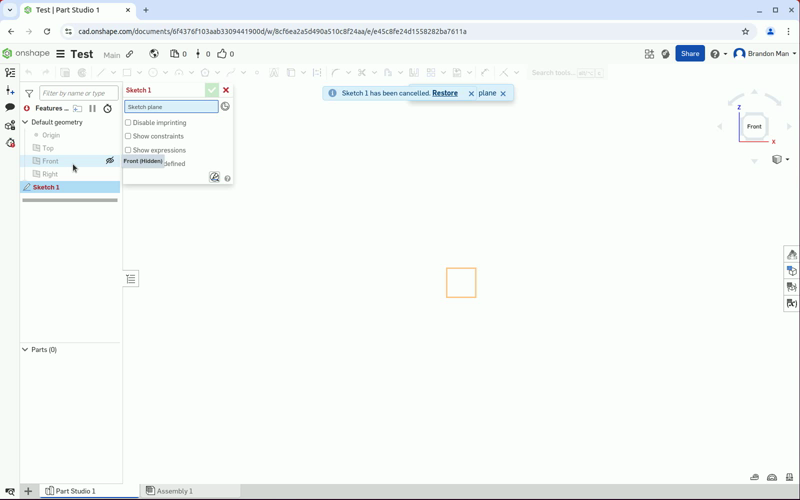
click(73, 163)
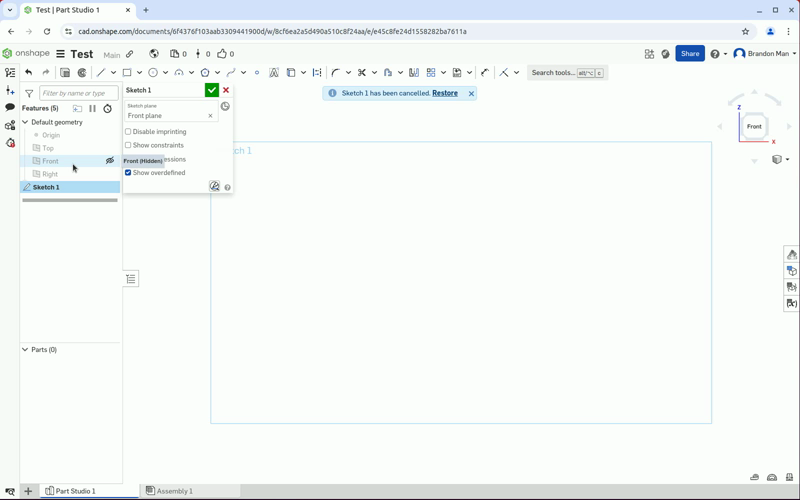
mouse_move(73, 352)
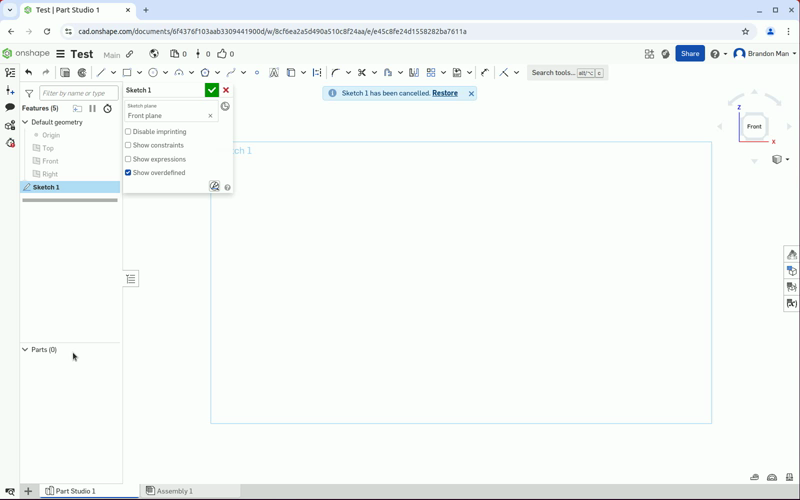
key(y)
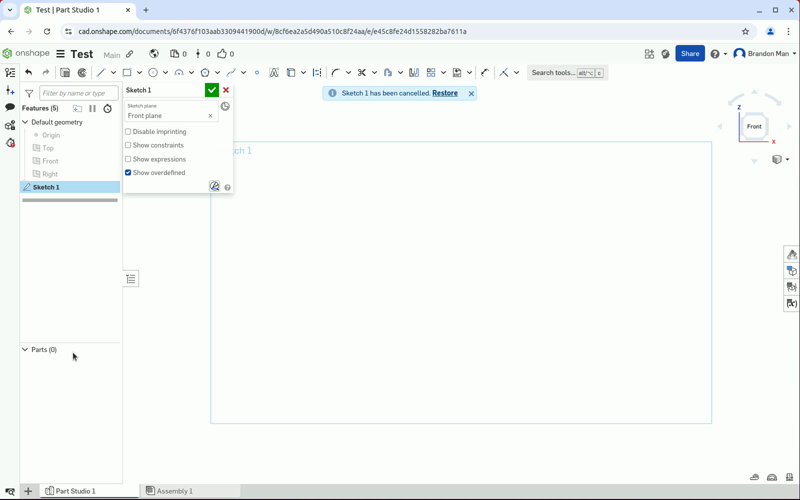
key(c)
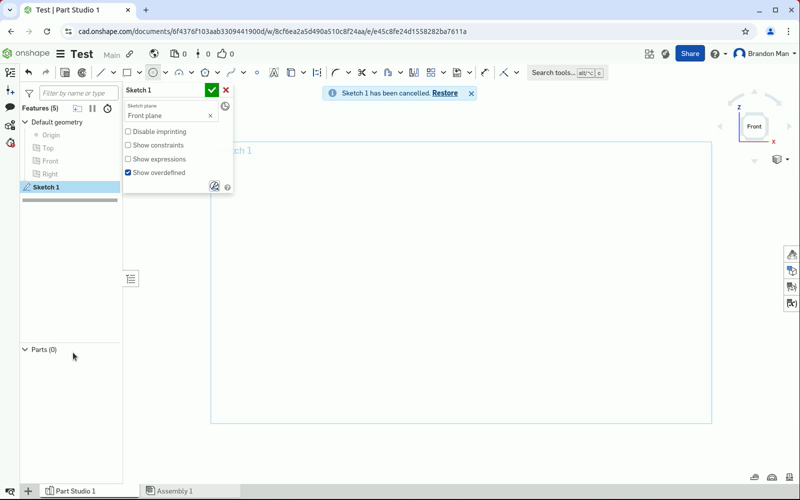
key_down(shift)
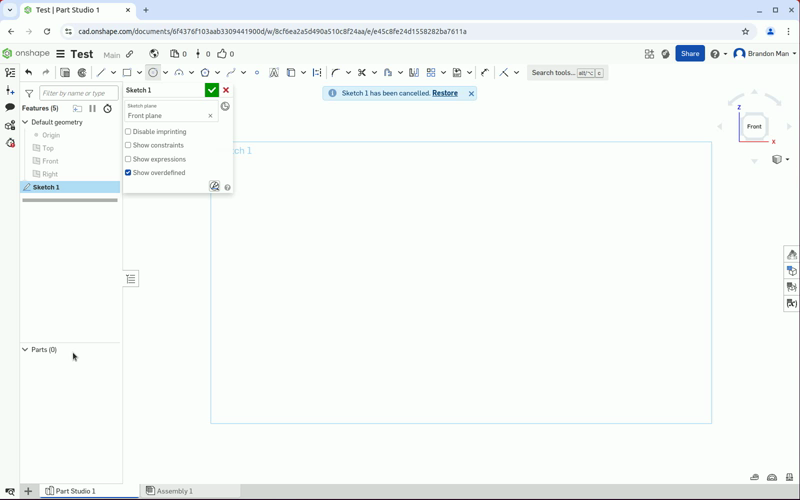
mouse_move(461, 205)
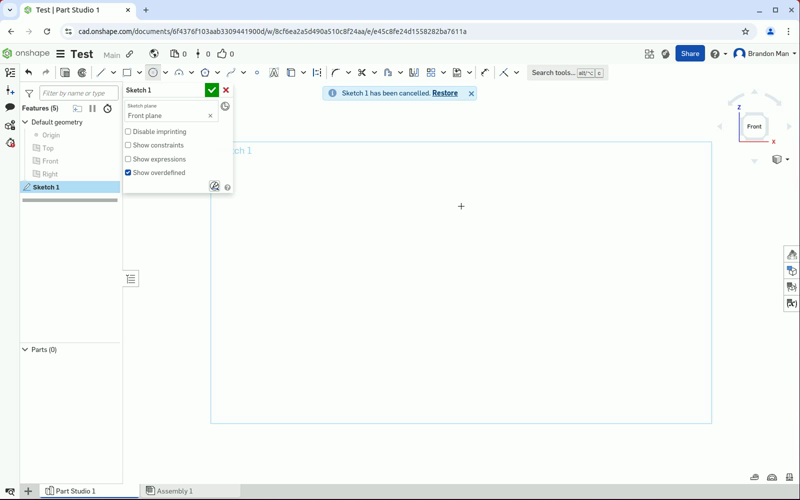
click(461, 205)
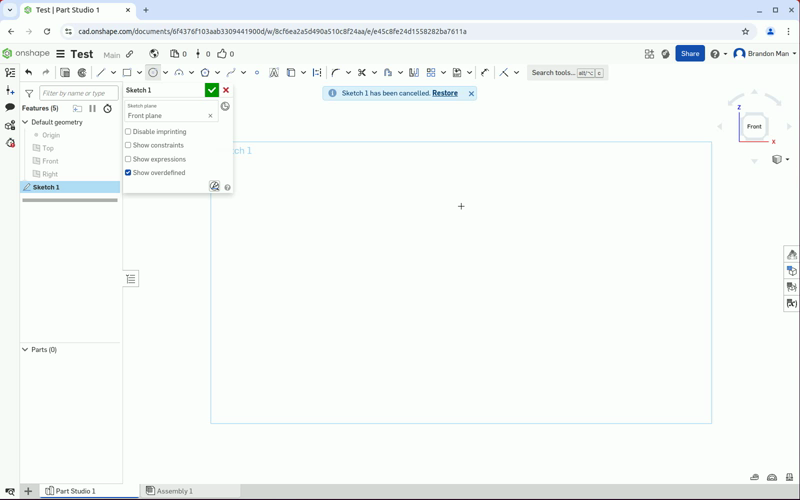
key_up(shift)
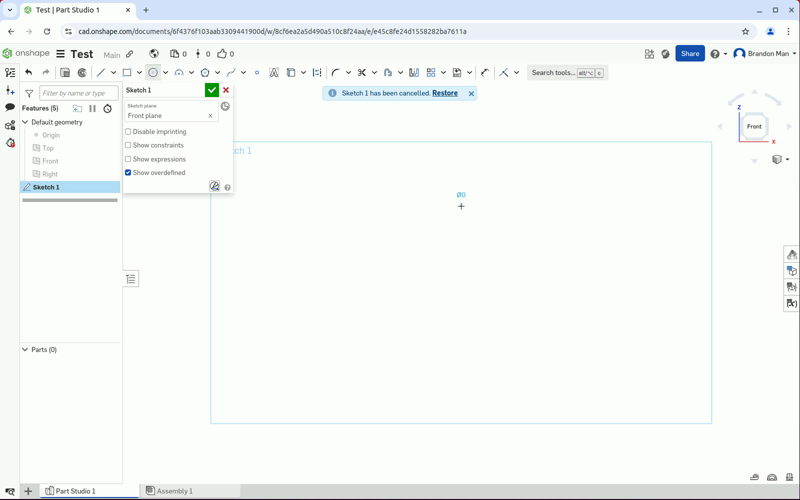
mouse_move(497, 205)
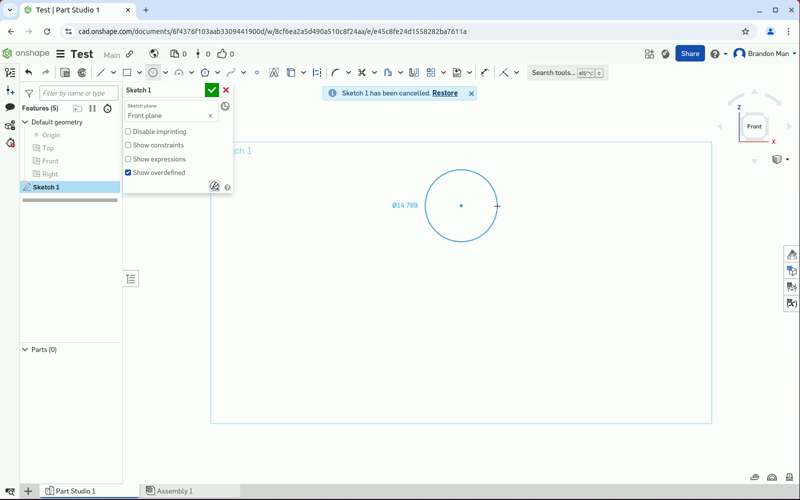
click(497, 205)
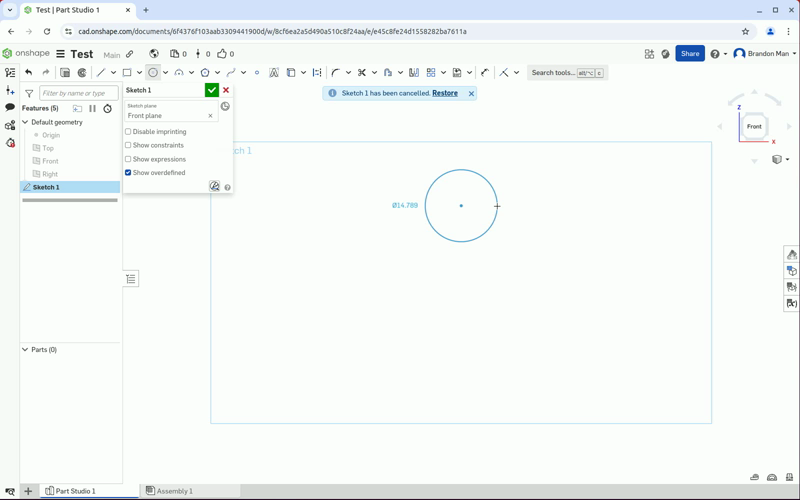
key(esc)
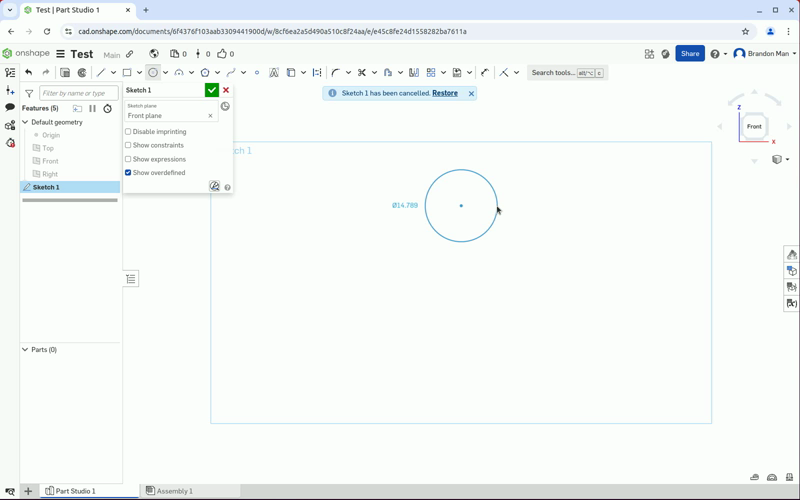
key(c)
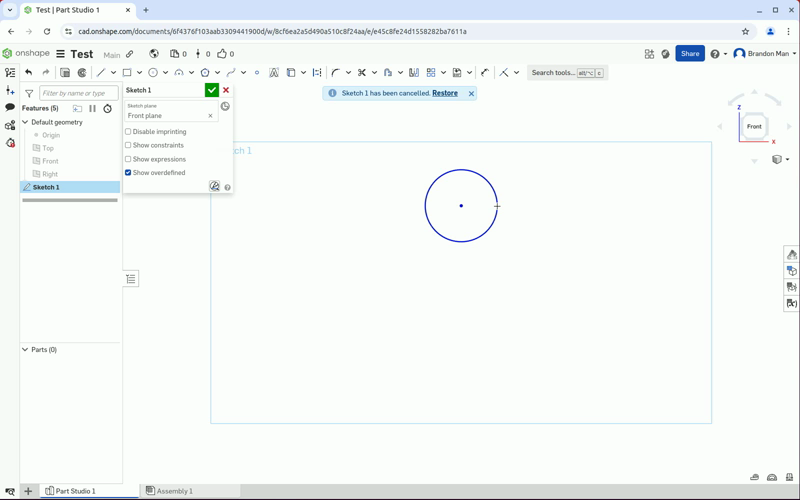
key_down(shift)
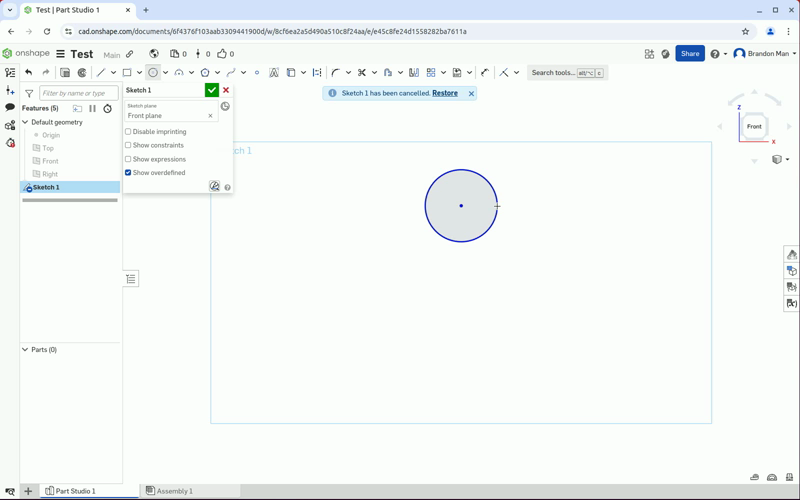
mouse_move(461, 205)
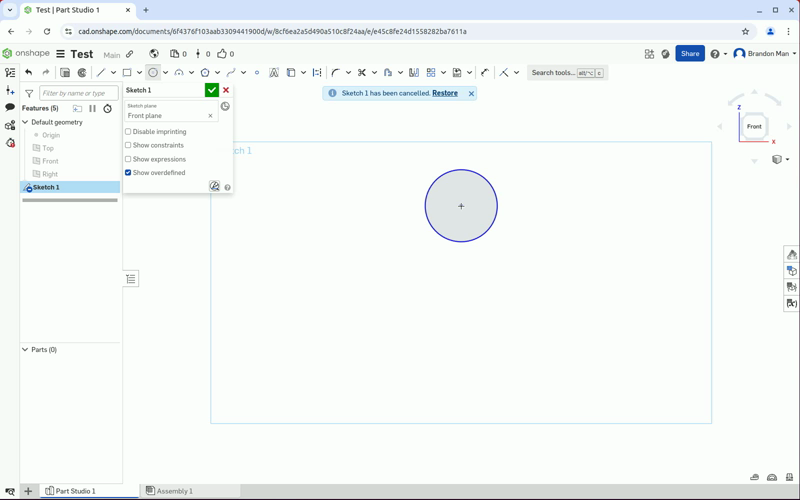
click(461, 205)
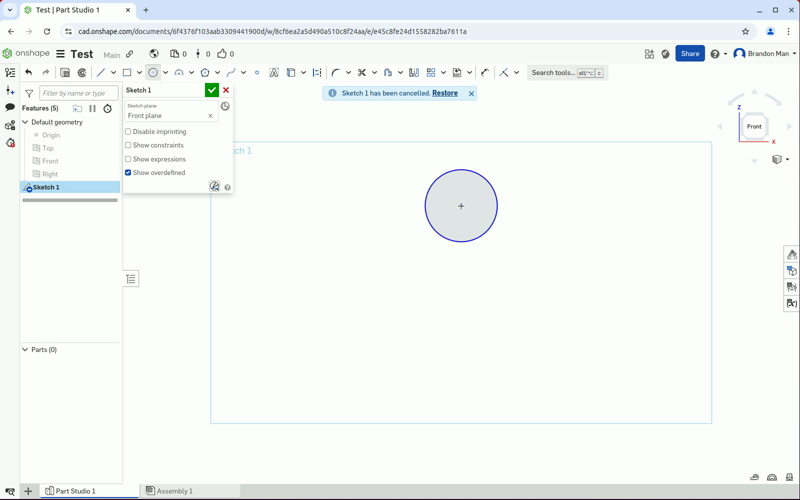
key_up(shift)
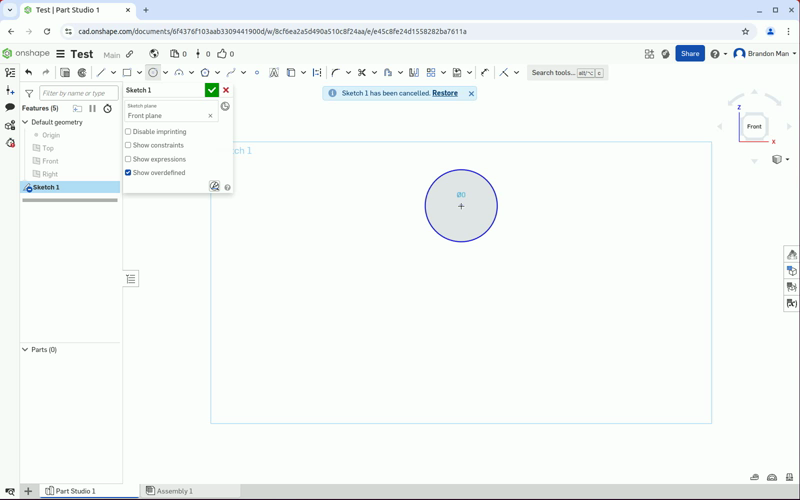
mouse_move(489, 205)
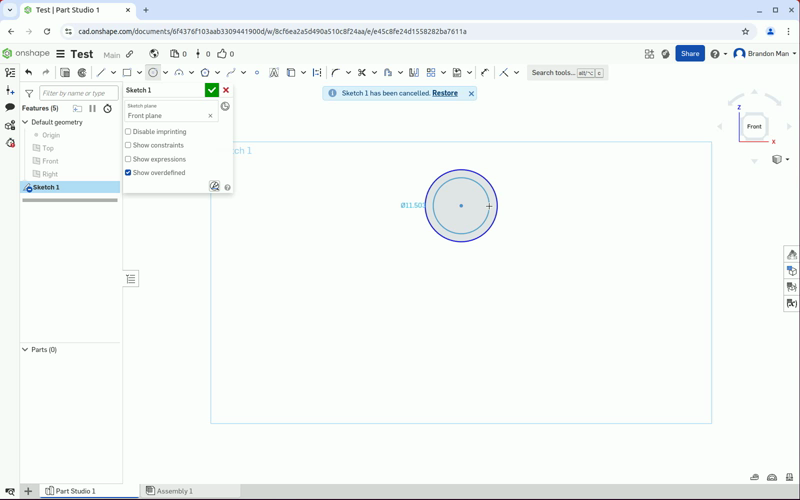
click(489, 205)
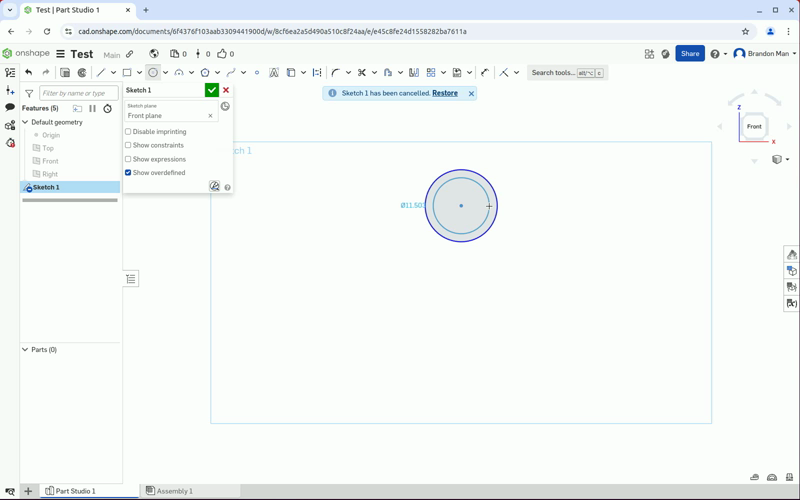
key(esc)
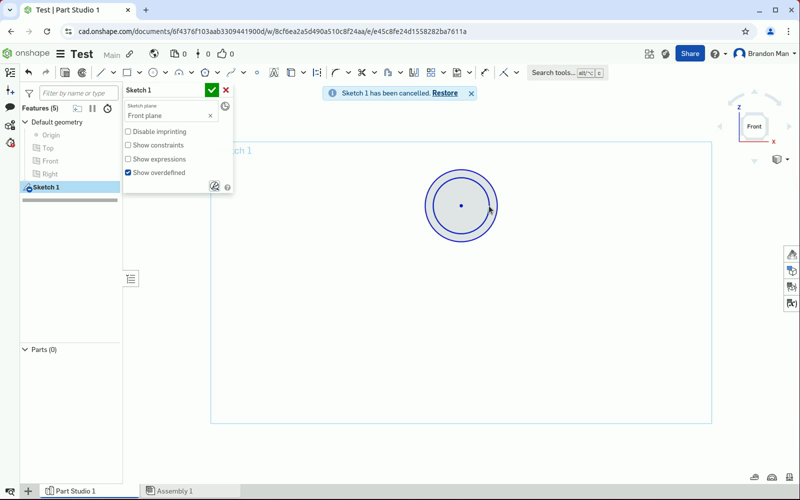
mouse_move(482, 181)
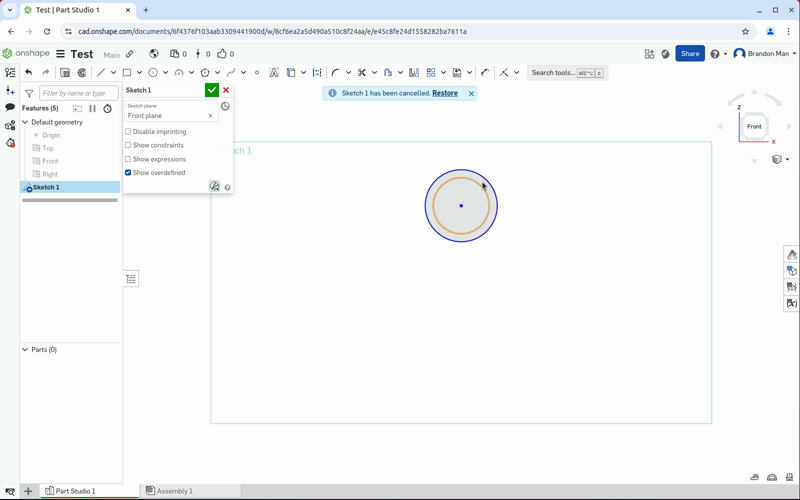
scroll(6)
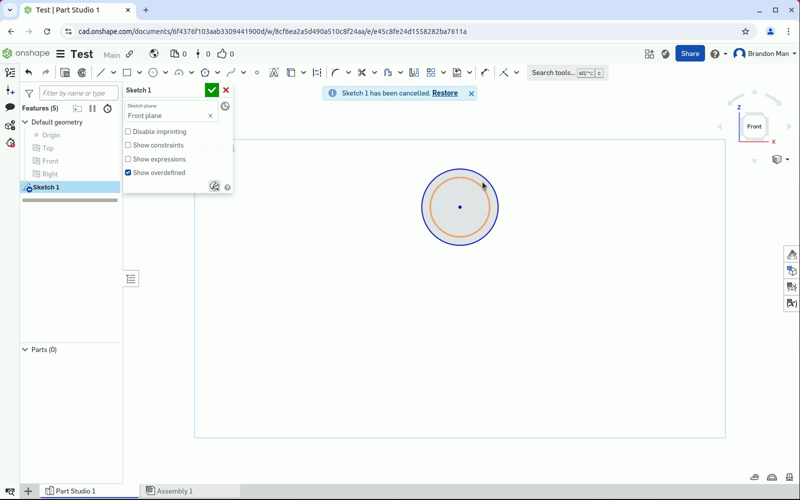
scroll(6)
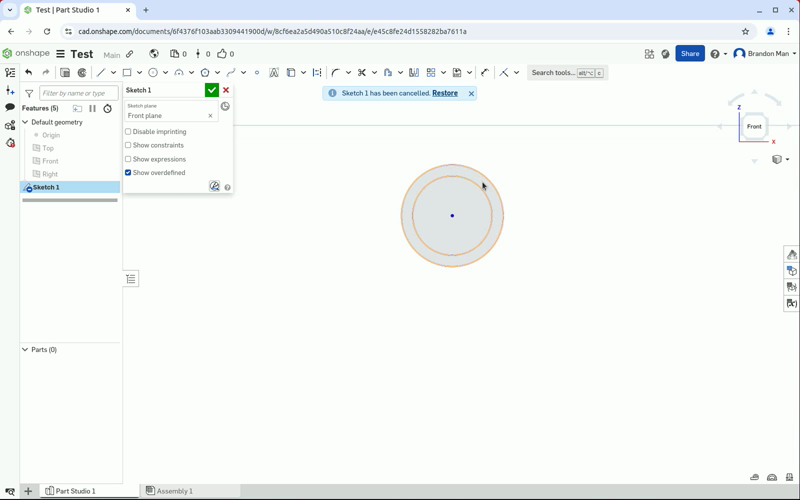
scroll(6)
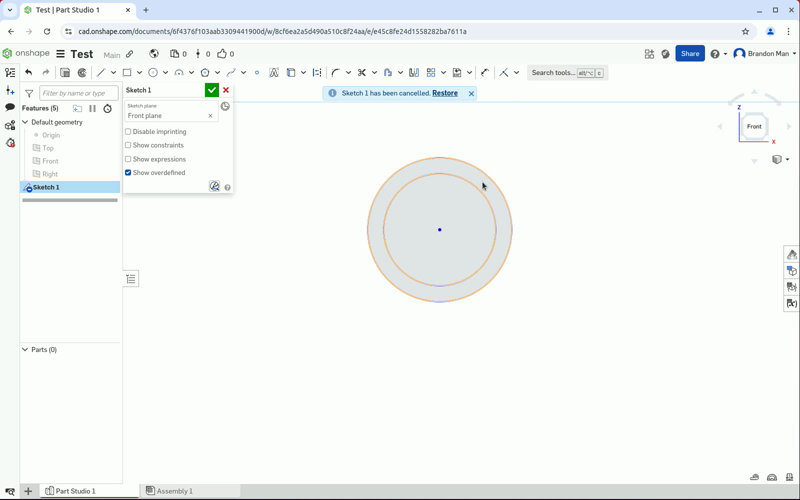
scroll(6)
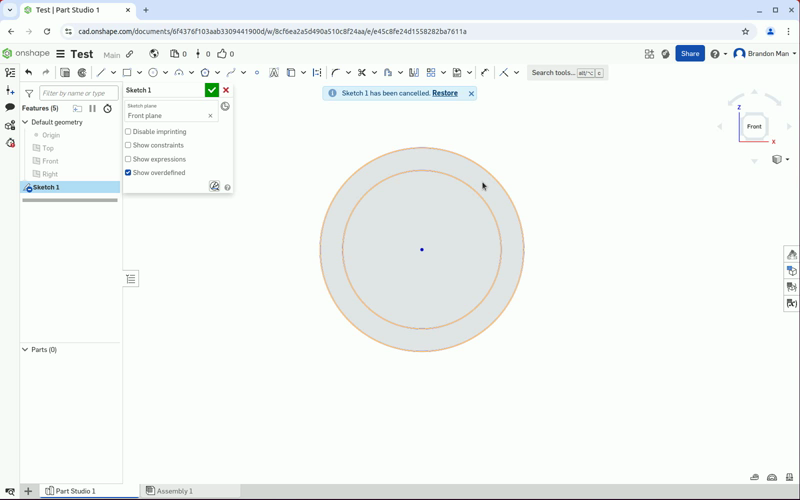
scroll(6)
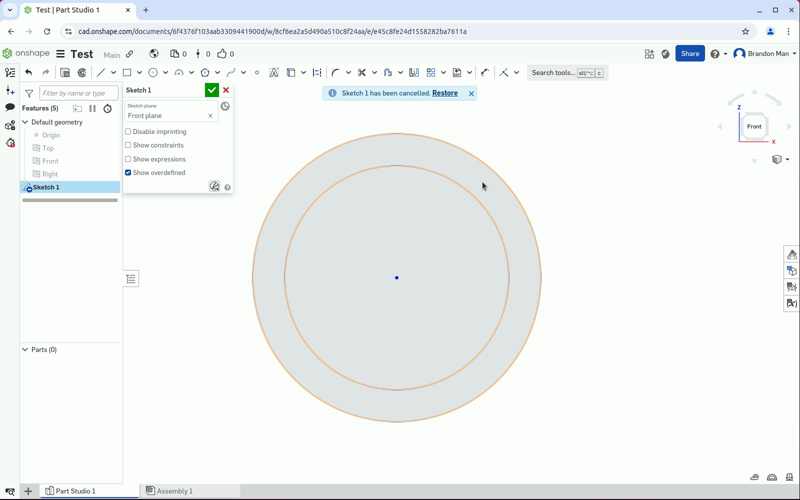
scroll(6)
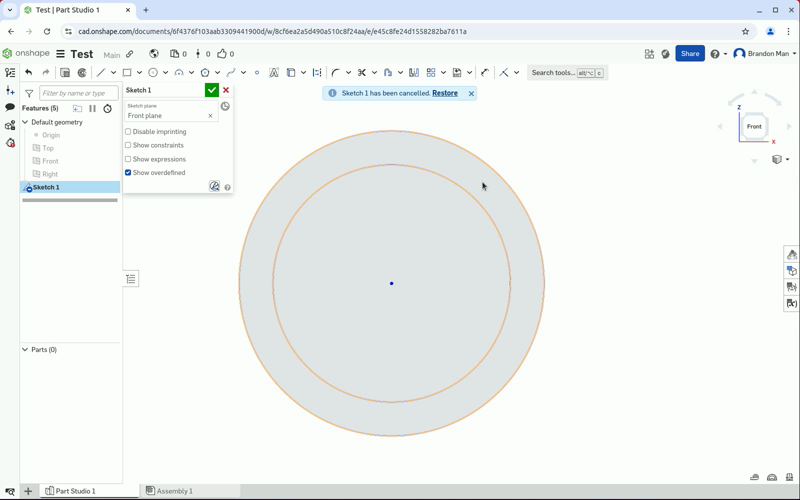
scroll(6)
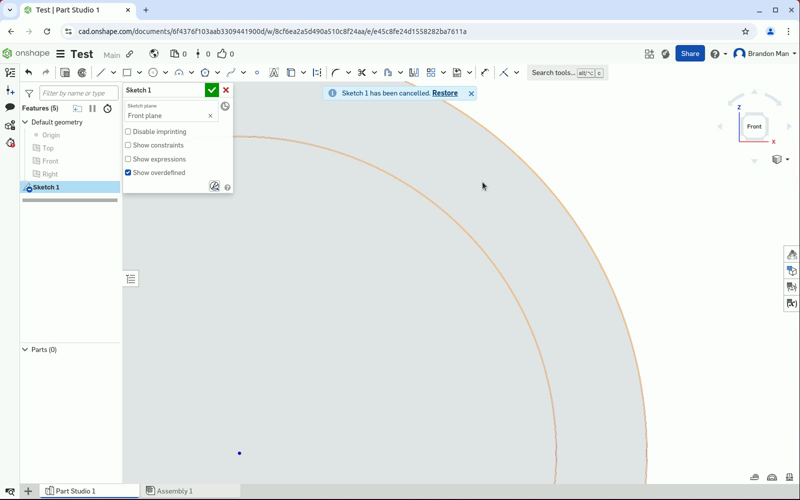
click(482, 181)
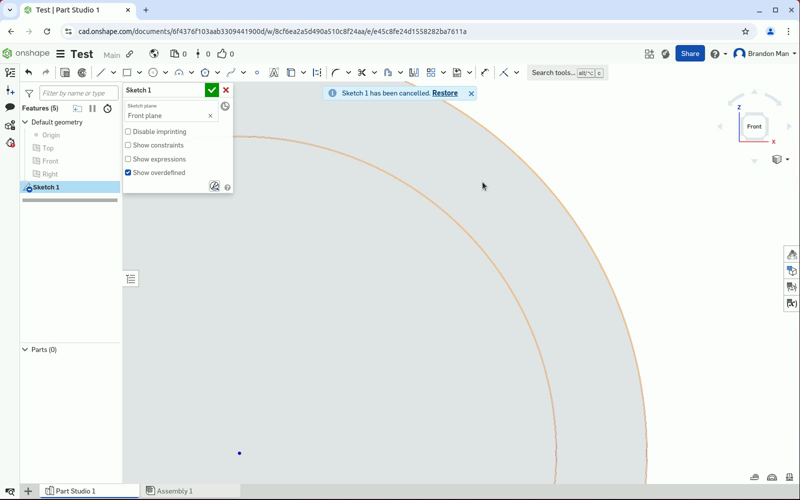
scroll(-6)
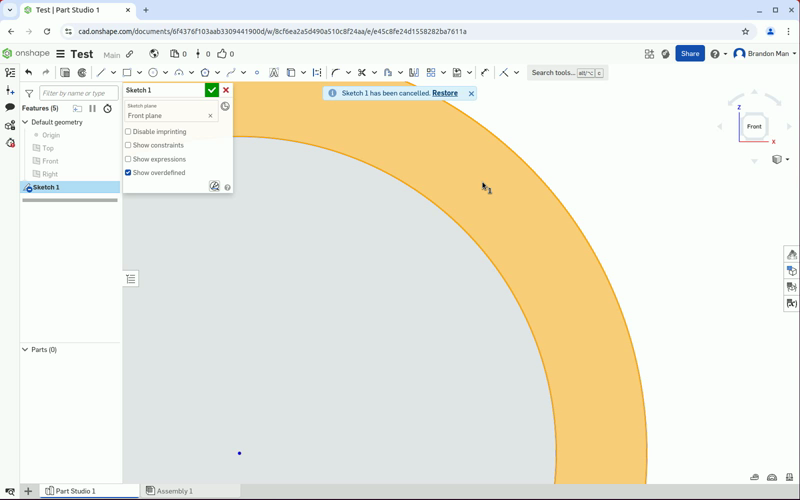
scroll(-6)
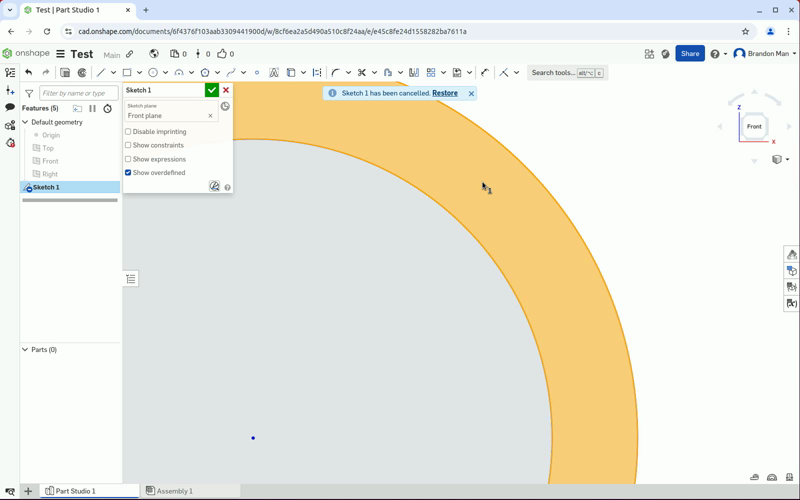
scroll(-6)
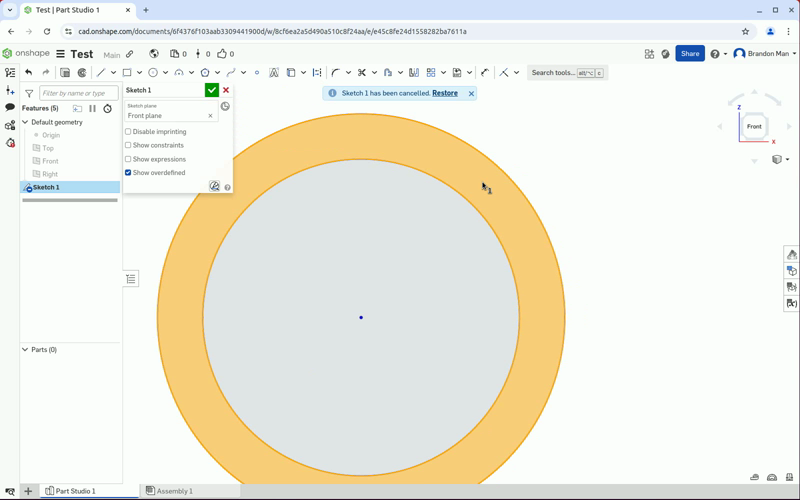
scroll(-6)
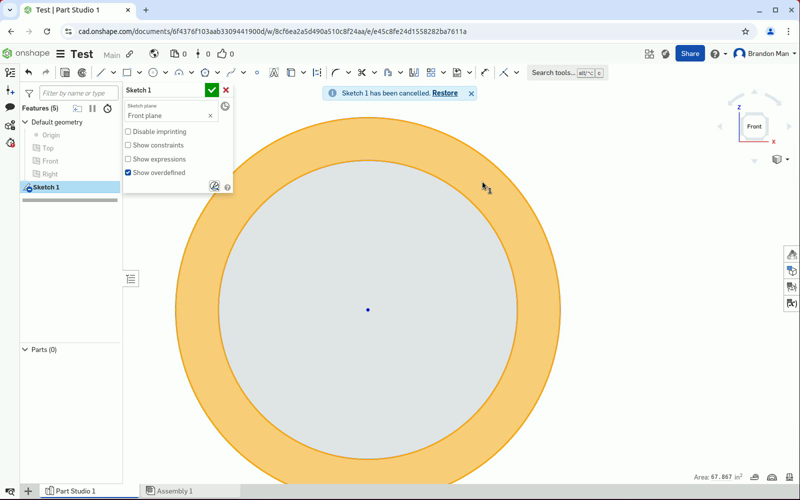
scroll(-6)
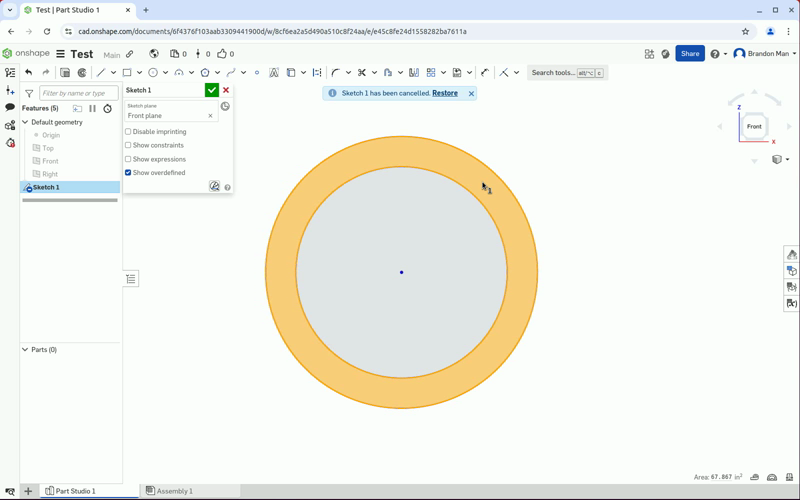
scroll(-6)
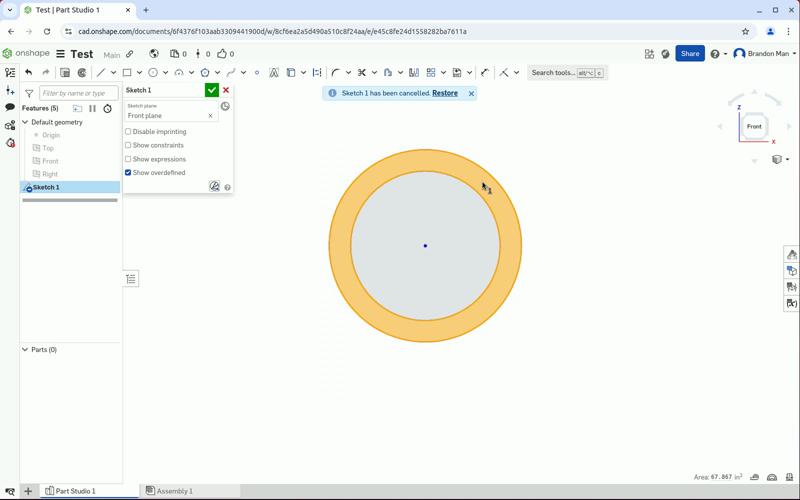
scroll(-6)
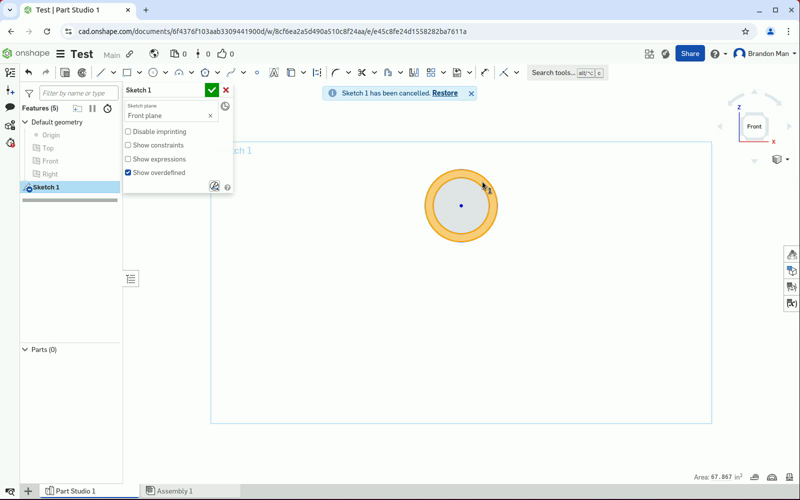
mouse_move(73, 352)
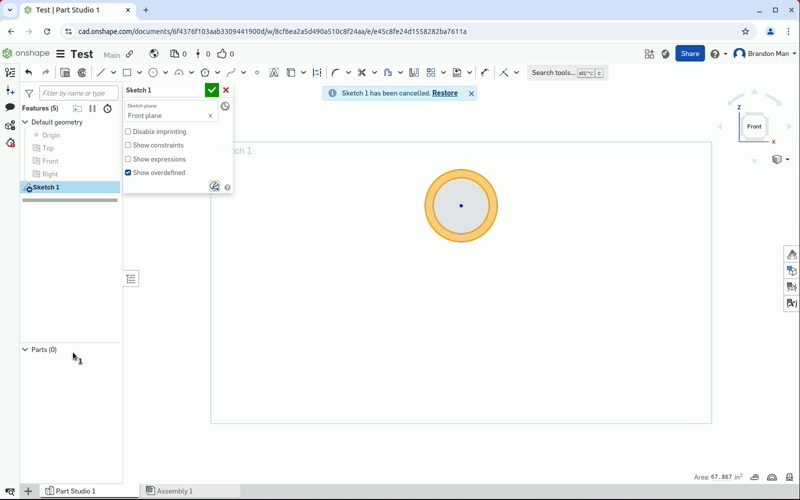
key(shift+y)
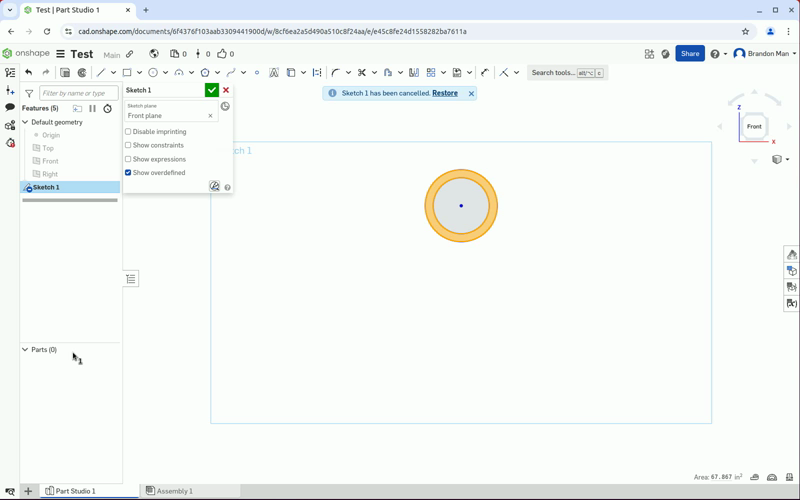
key(shift+e)
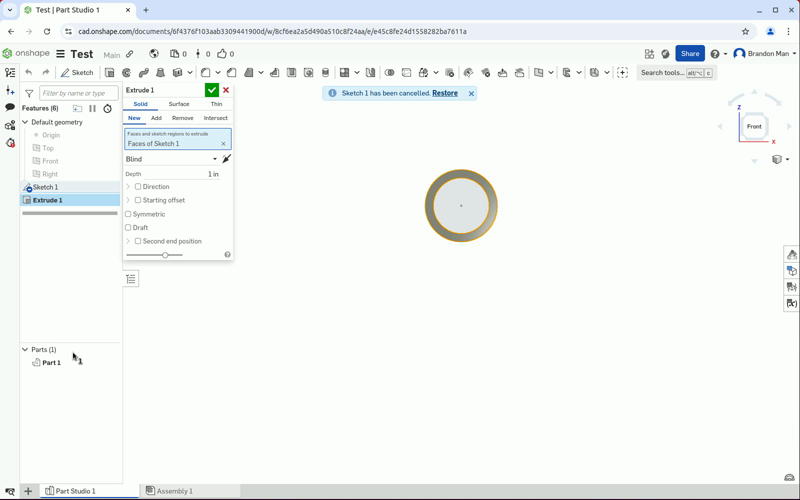
mouse_move(143, 106)
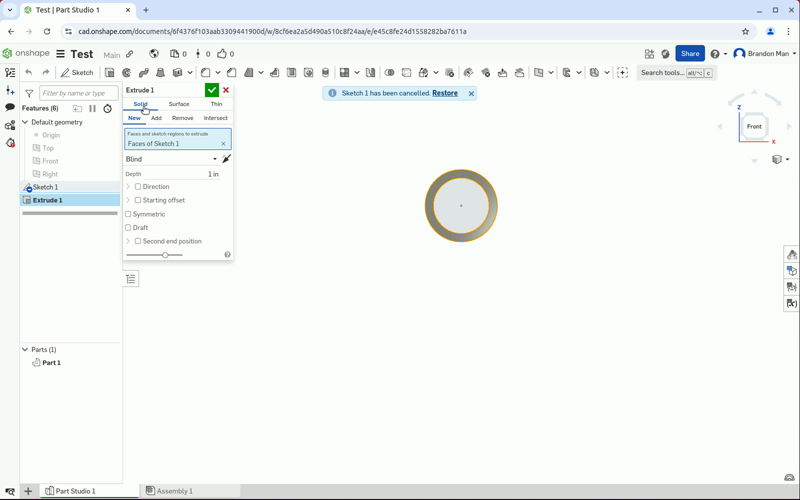
click(143, 106)
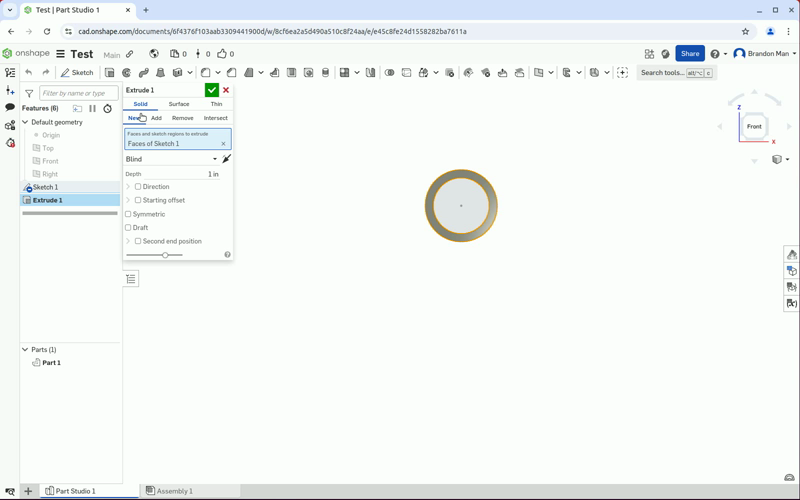
mouse_move(137, 120)
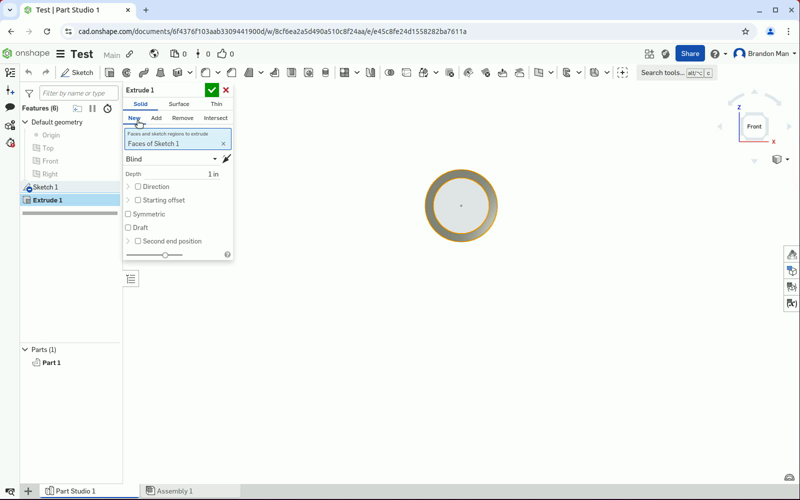
click(137, 120)
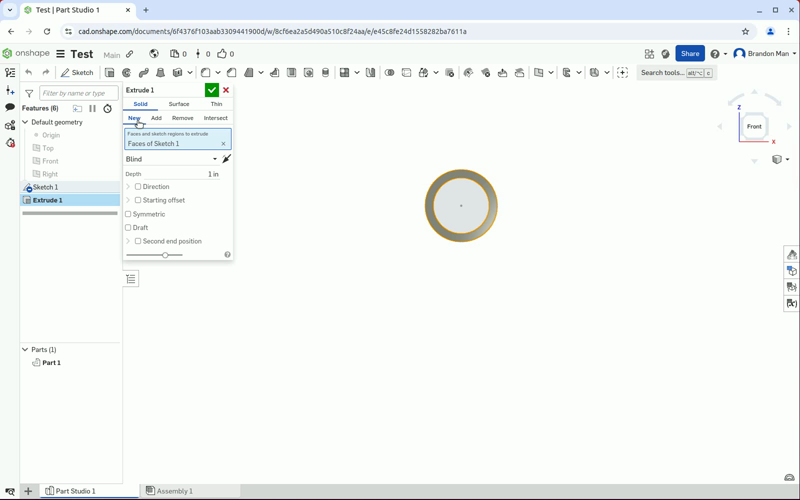
key(tab, 4)
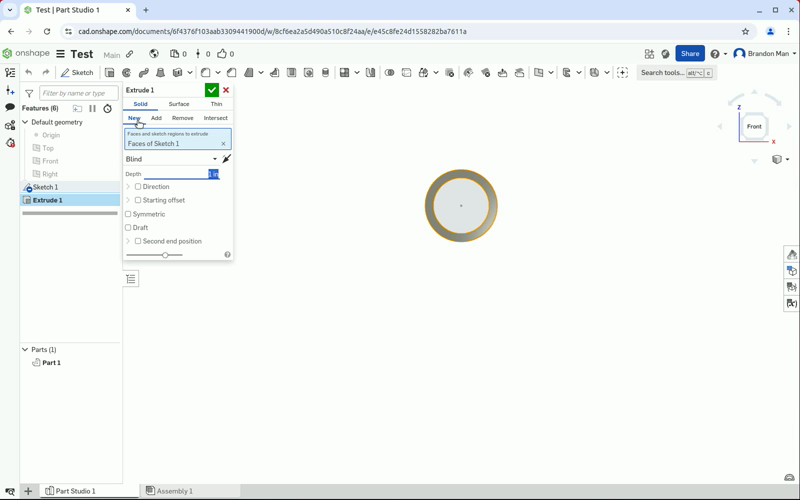
text(3.129)
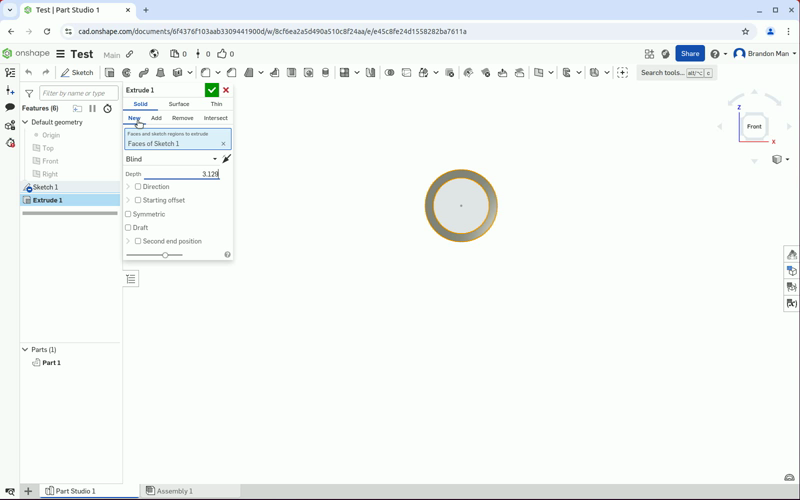
key(enter)
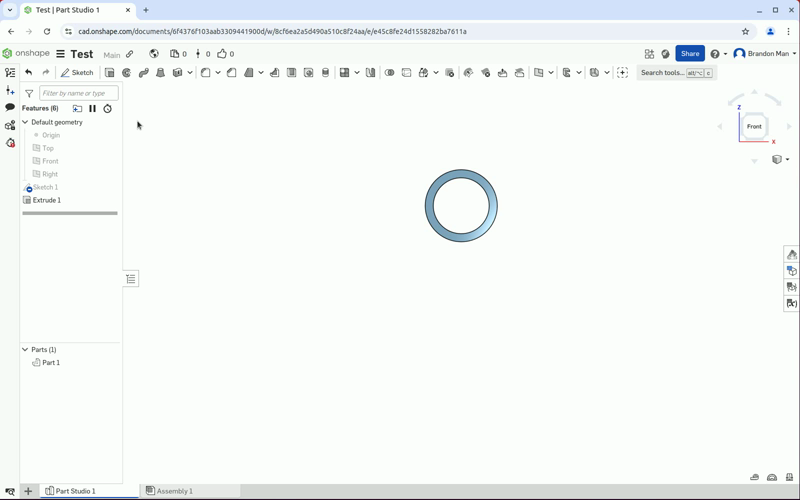
key(shift+h)
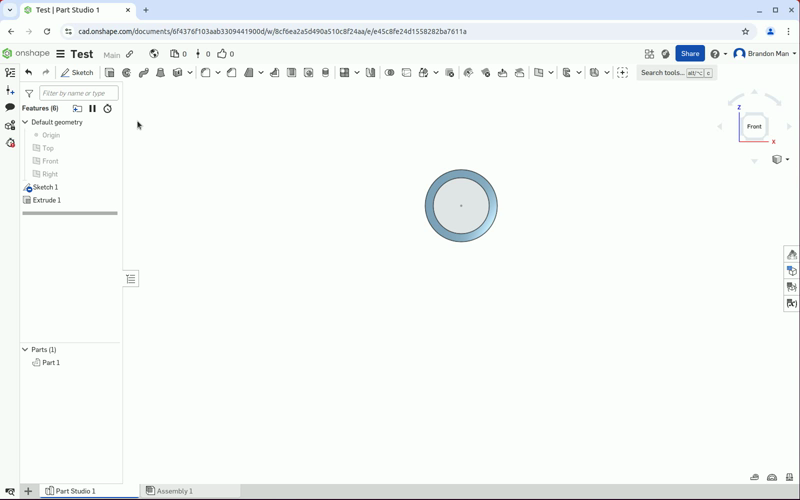
key(shift+h)
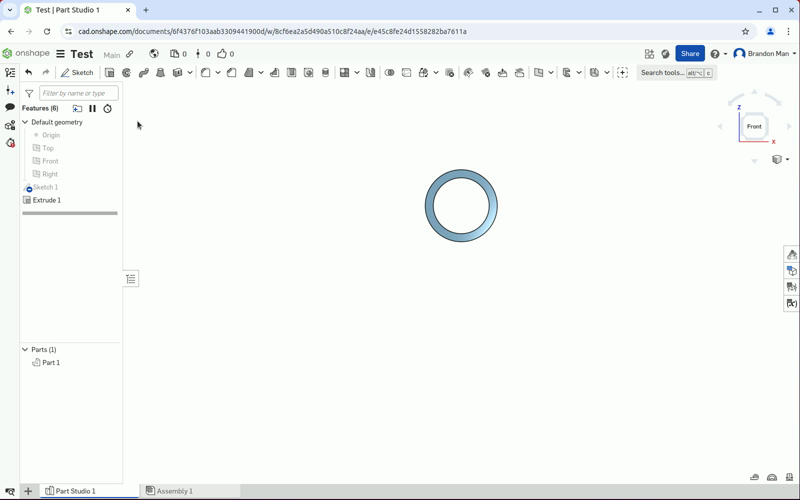
mouse_move(73, 189)
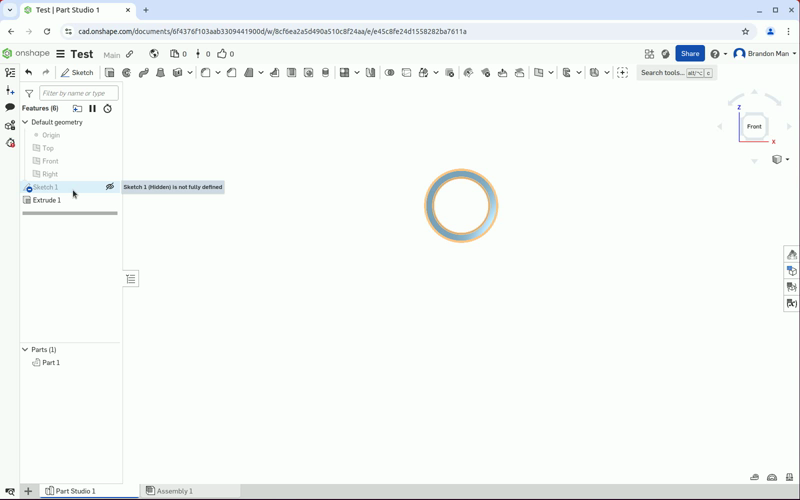
click(73, 189)
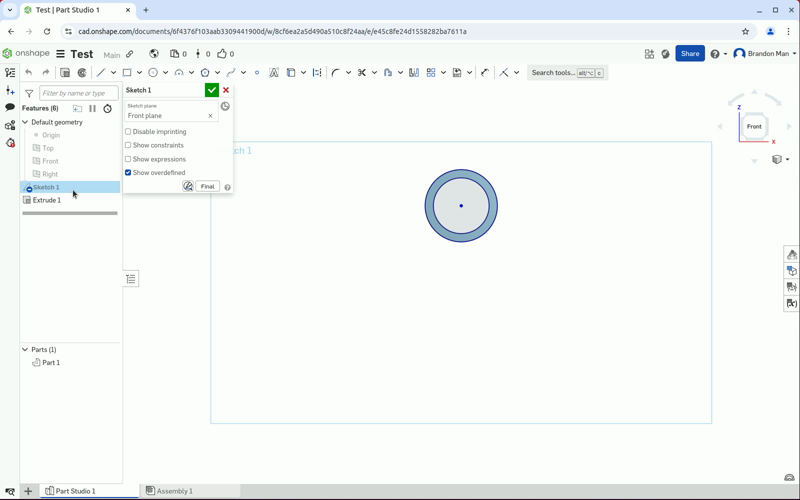
mouse_move(229, 92)
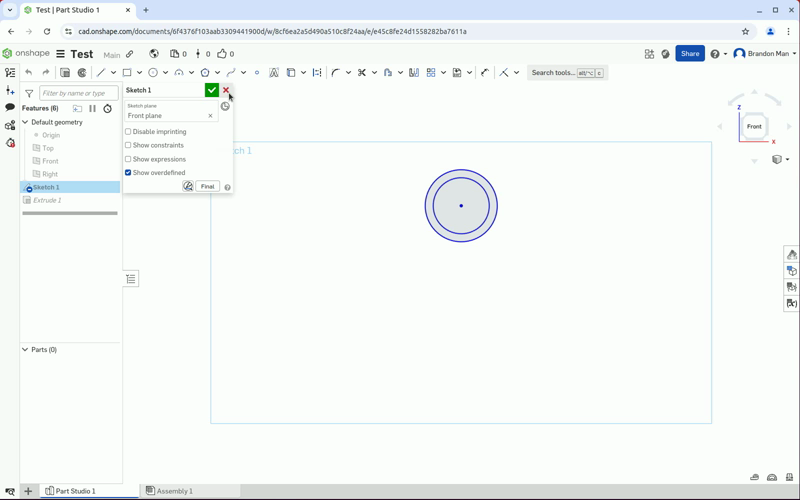
click(229, 92)
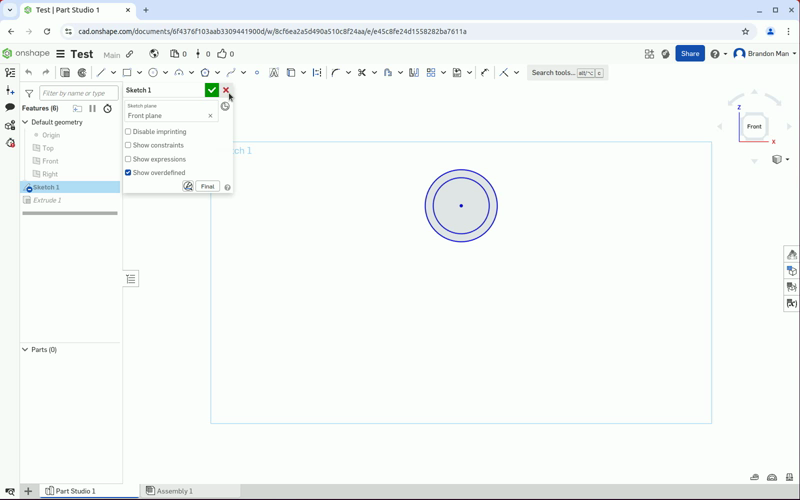
key(shift+s)
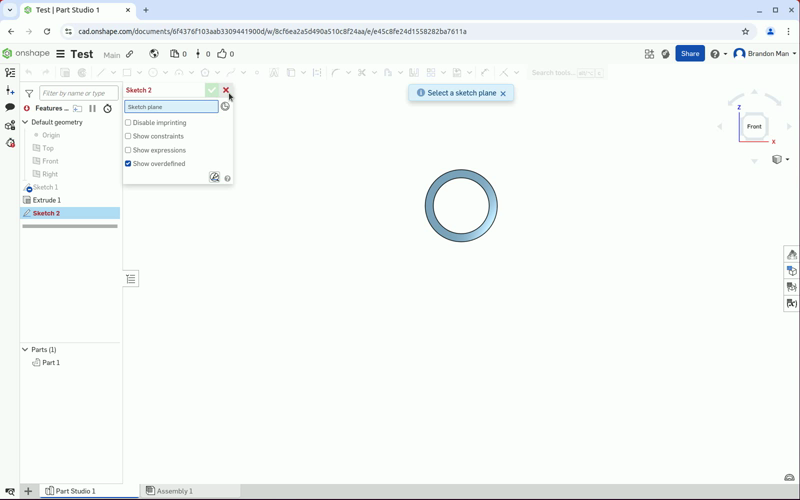
mouse_move(73, 163)
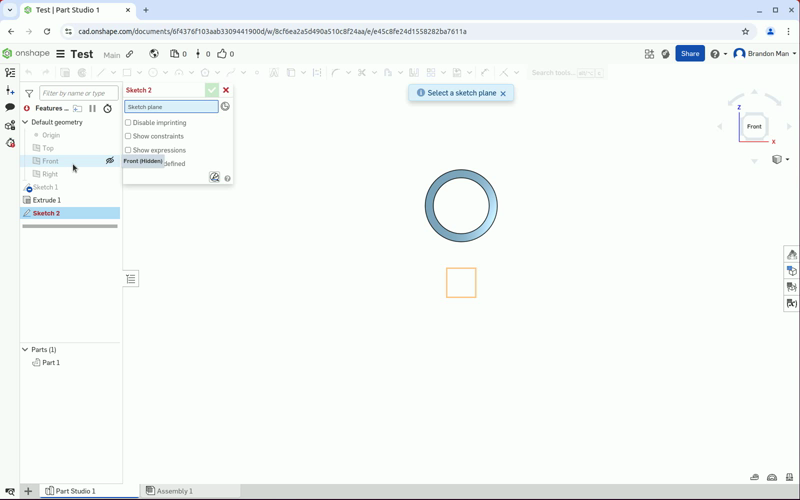
click(73, 163)
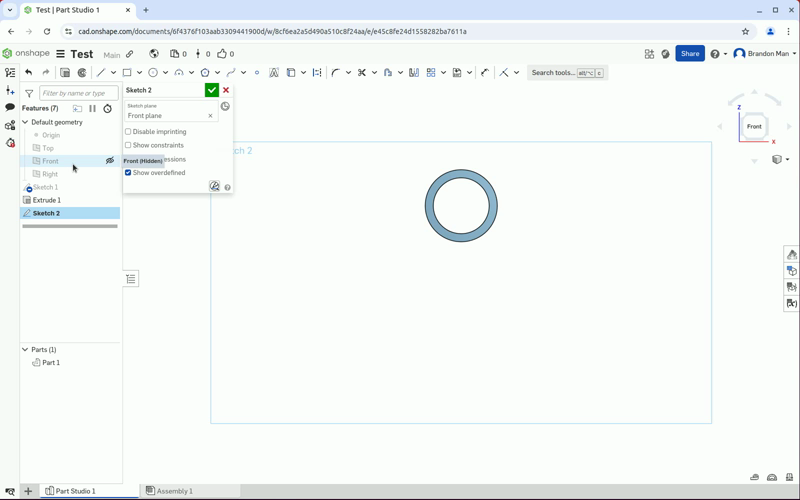
mouse_move(73, 352)
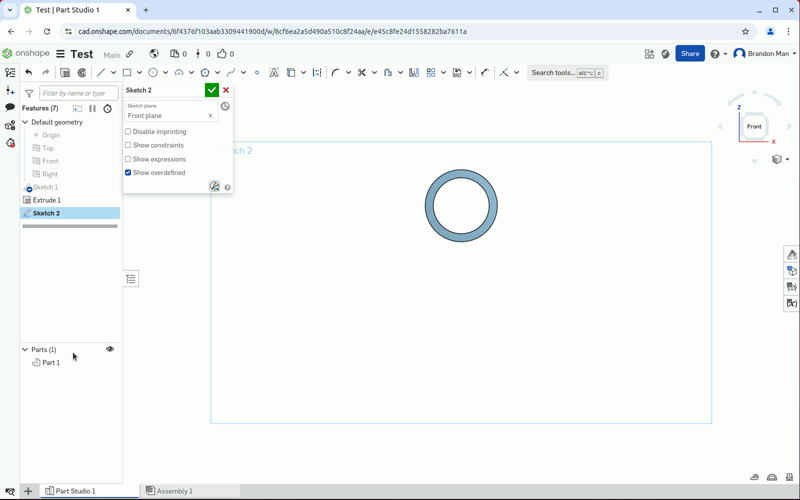
key(y)
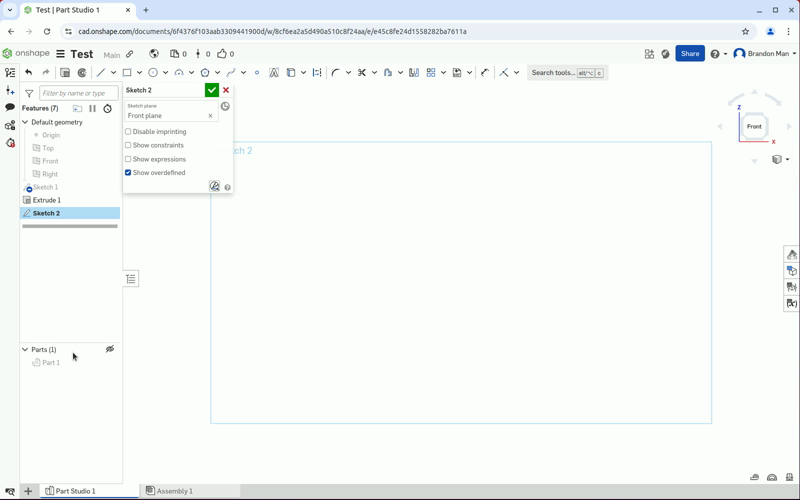
key(c)
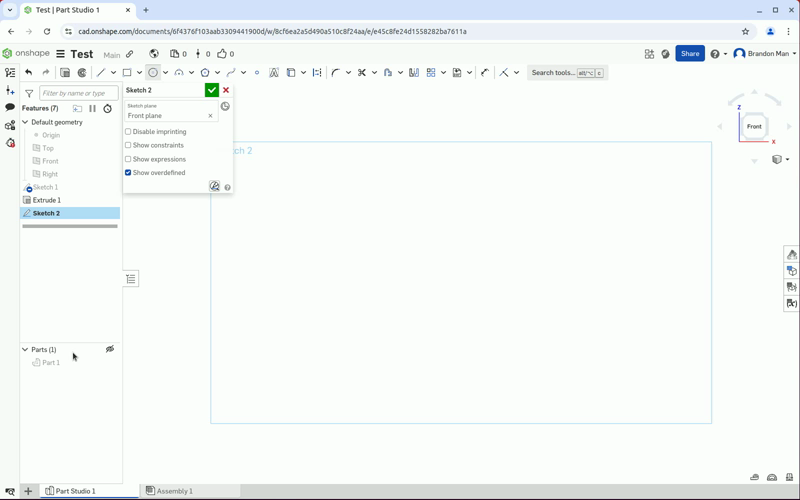
key_down(shift)
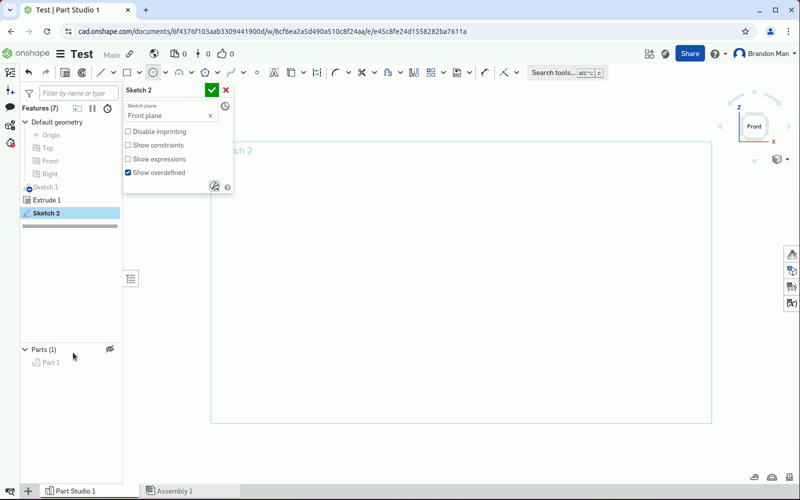
mouse_move(461, 282)
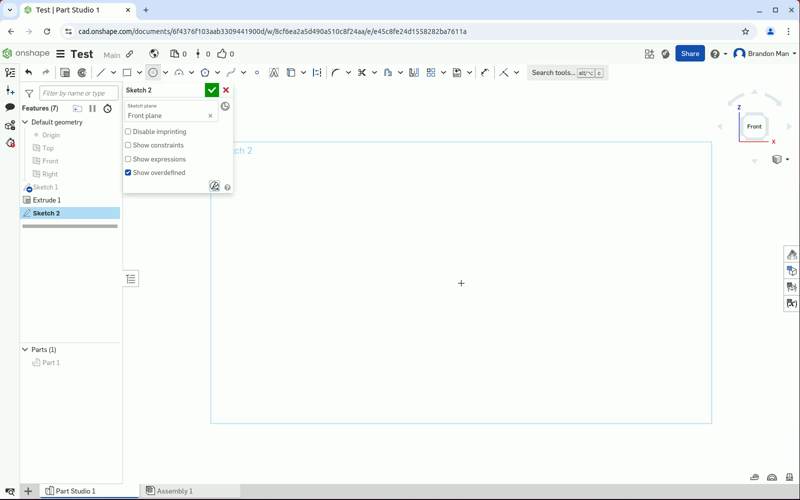
click(461, 282)
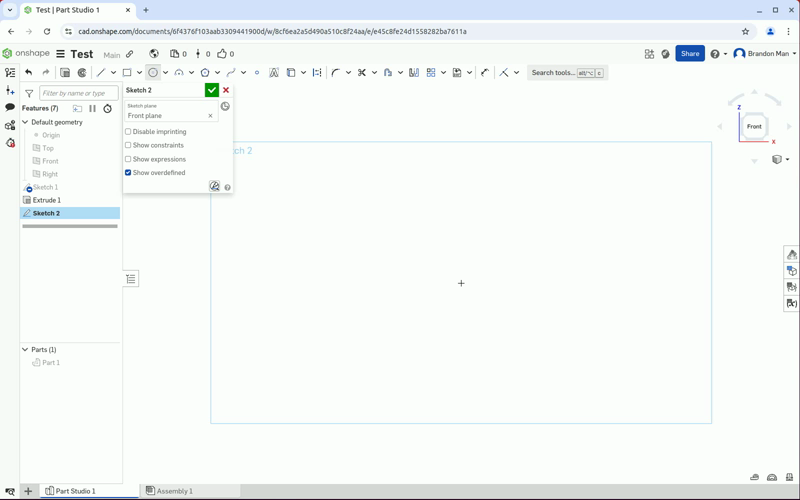
key_up(shift)
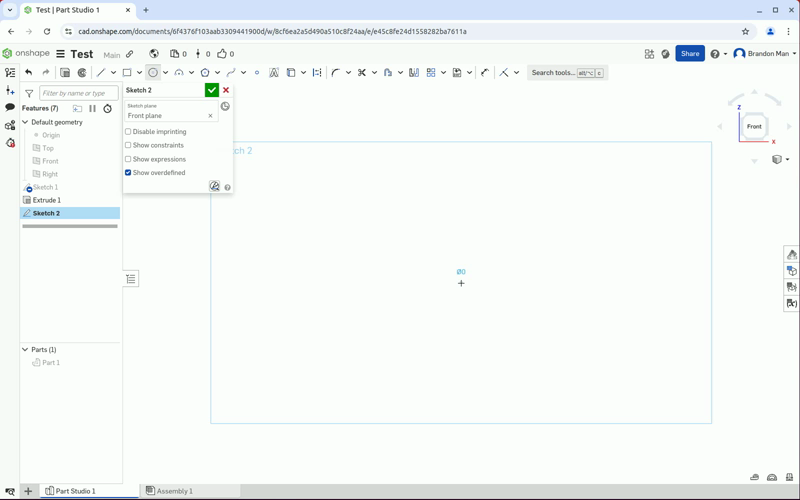
mouse_move(497, 282)
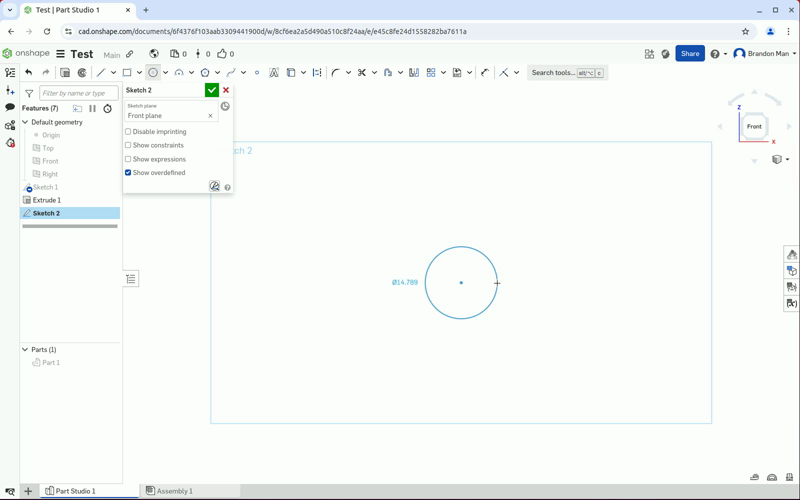
click(497, 282)
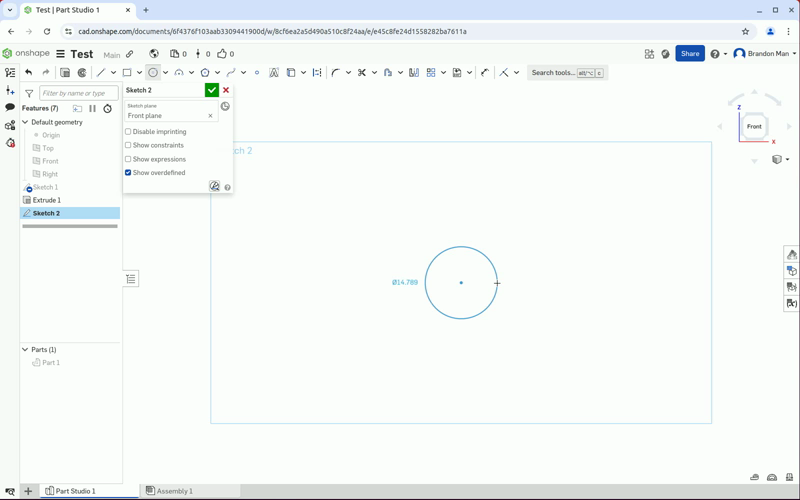
key(esc)
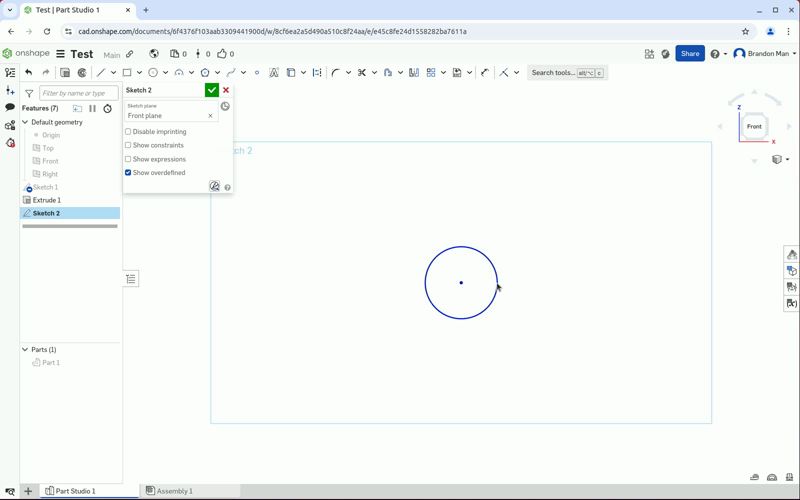
key(c)
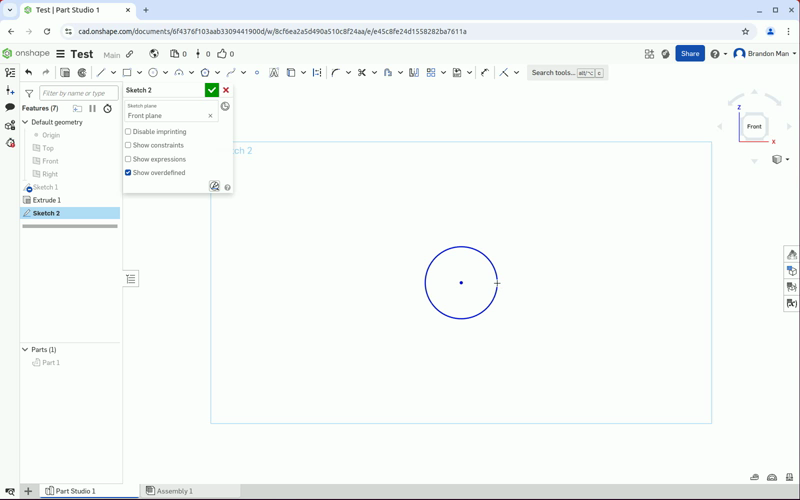
key_down(shift)
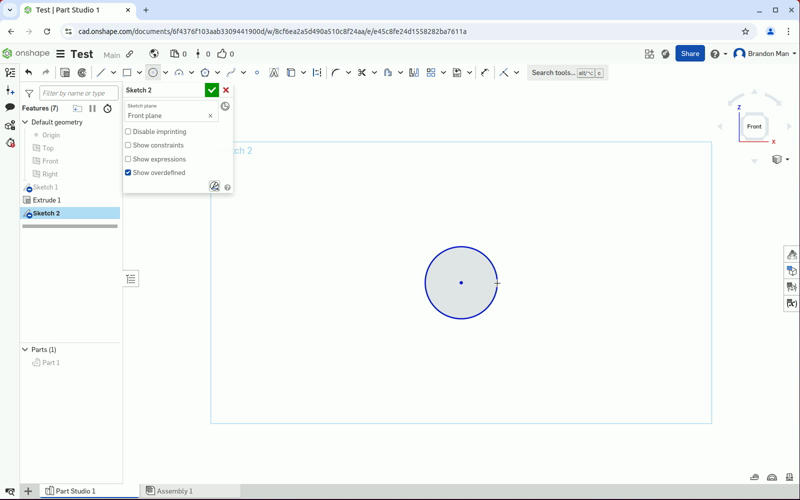
mouse_move(461, 282)
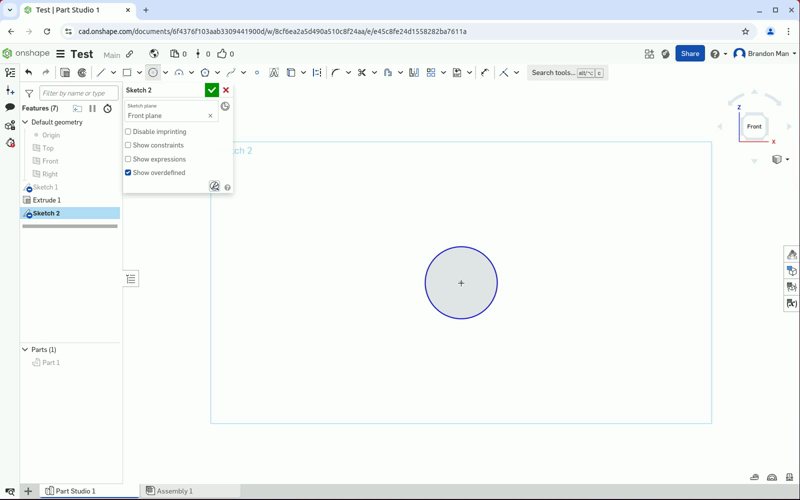
click(461, 282)
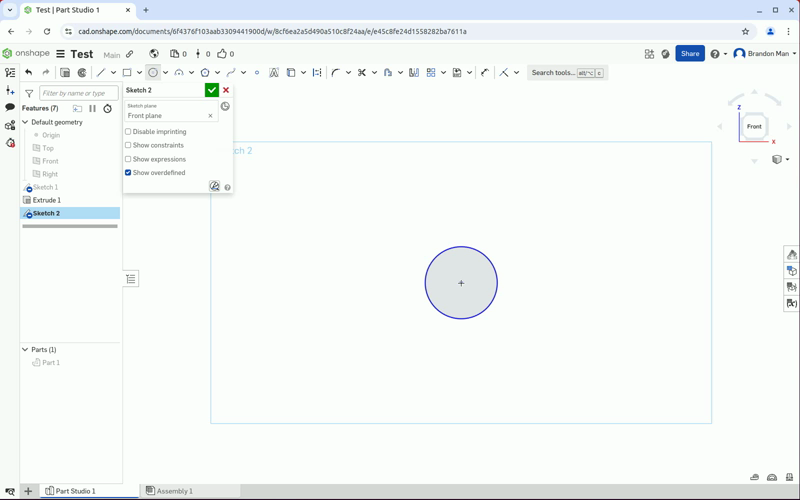
key_up(shift)
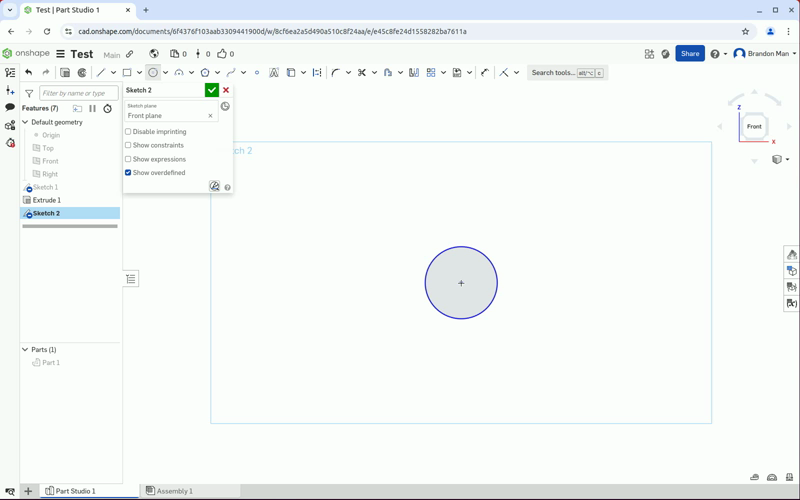
mouse_move(489, 282)
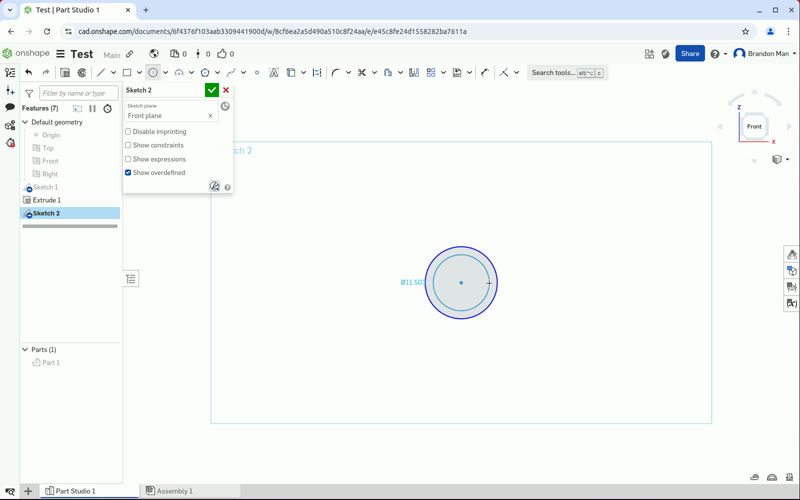
click(489, 282)
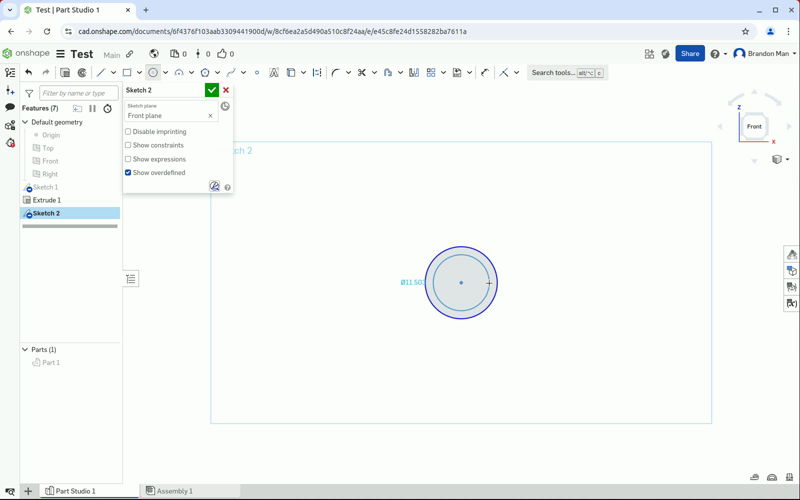
key(esc)
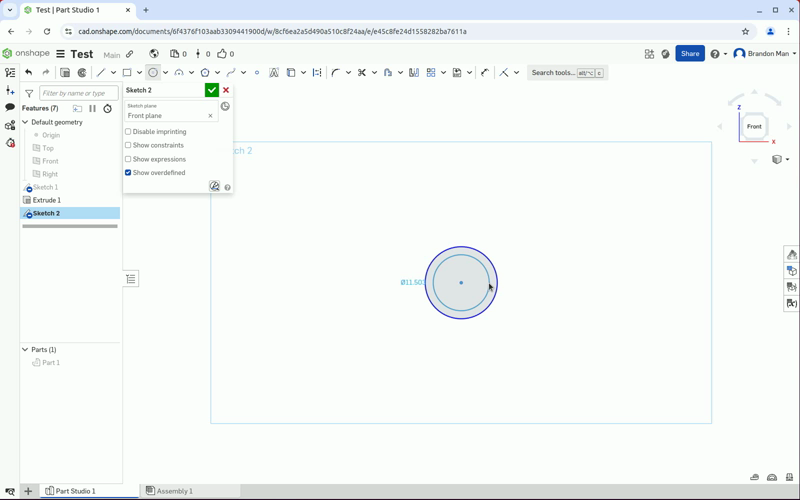
mouse_move(482, 302)
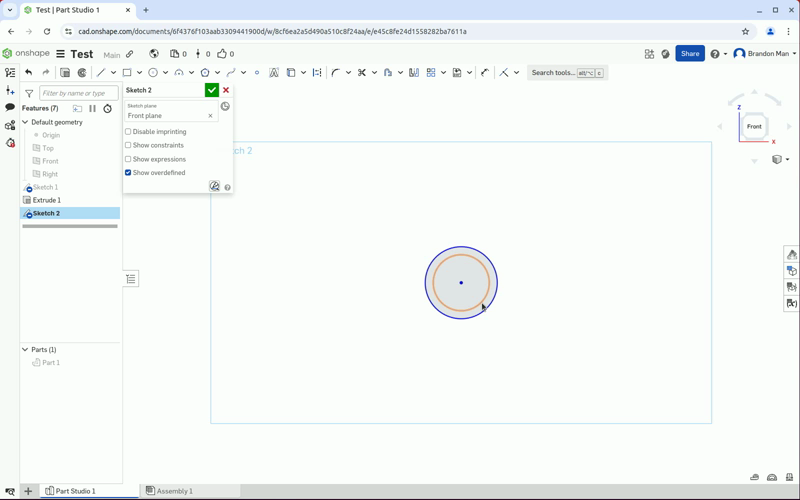
scroll(6)
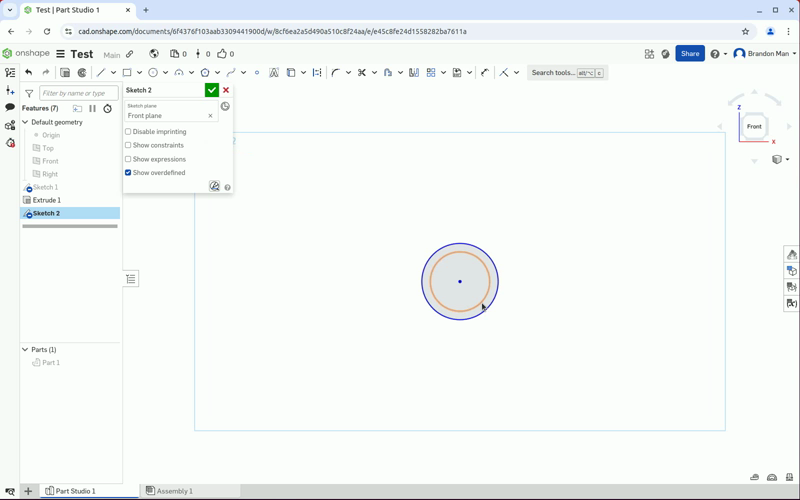
scroll(6)
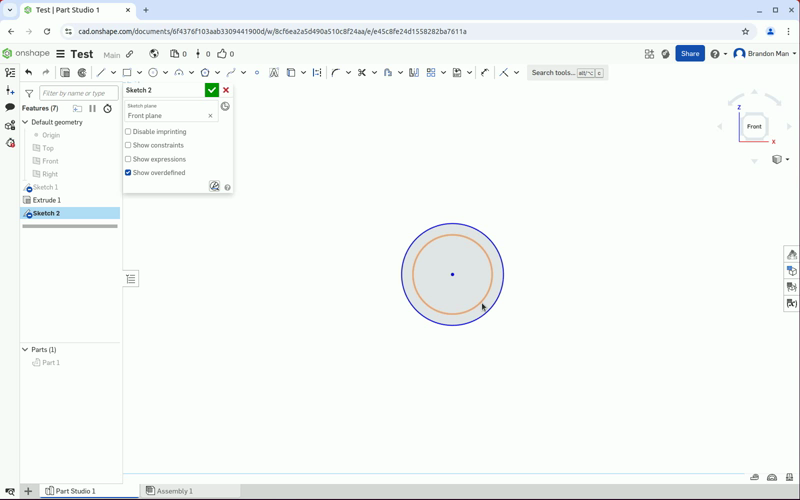
scroll(6)
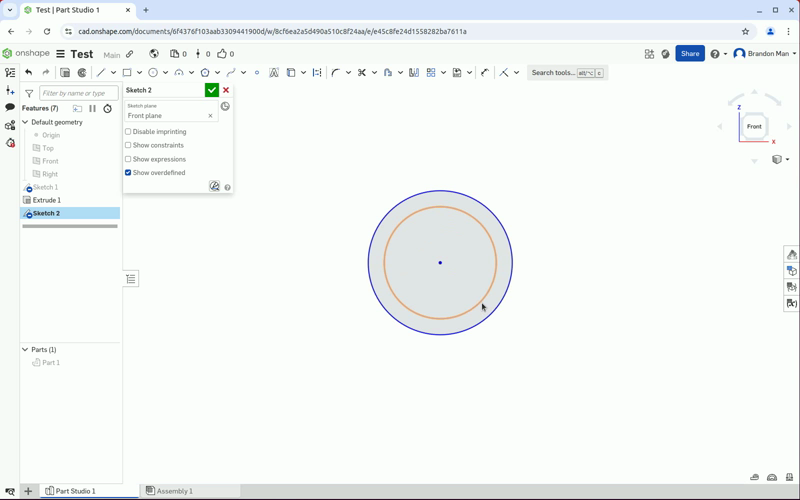
scroll(6)
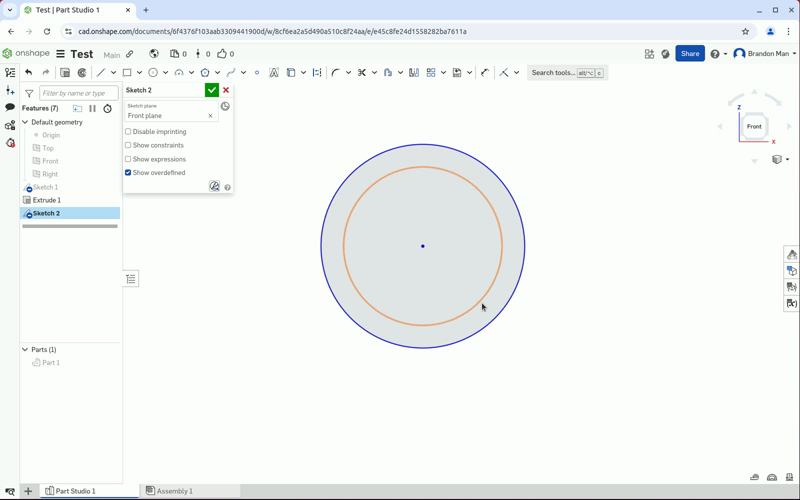
scroll(6)
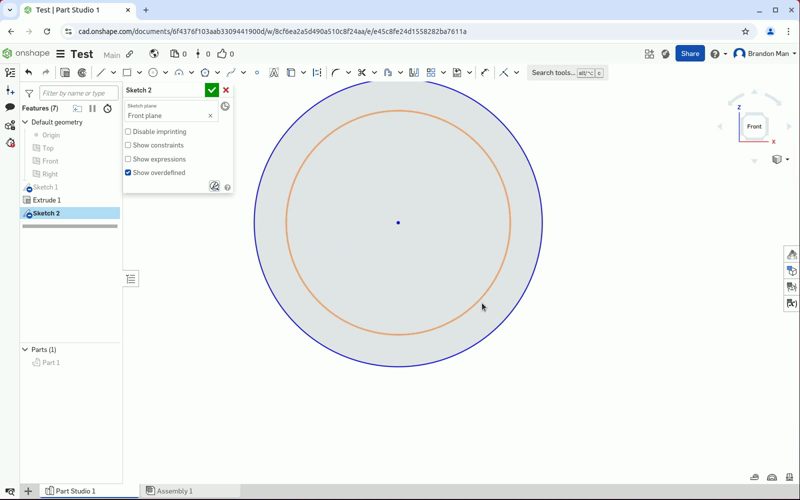
scroll(6)
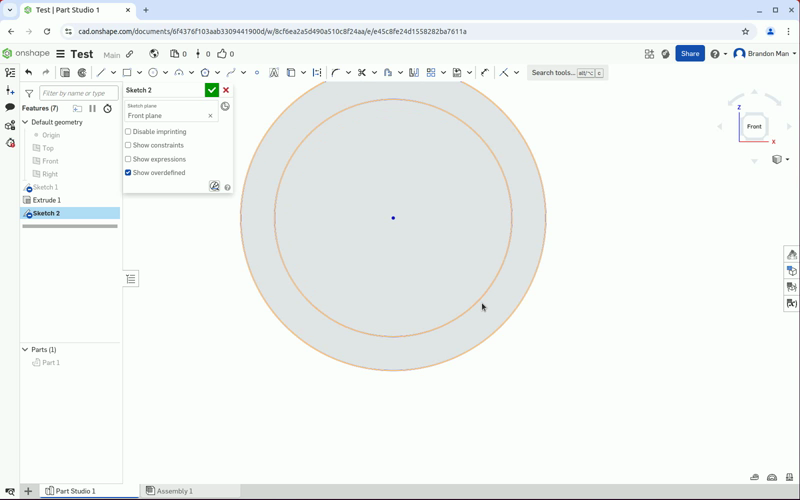
scroll(6)
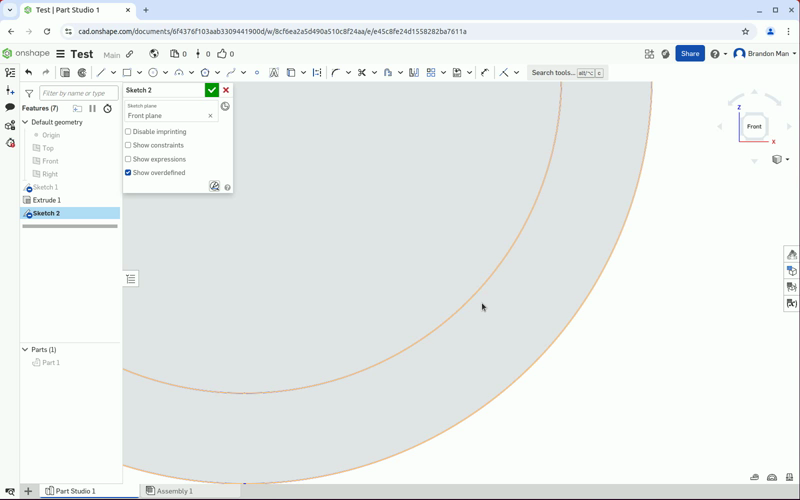
click(482, 302)
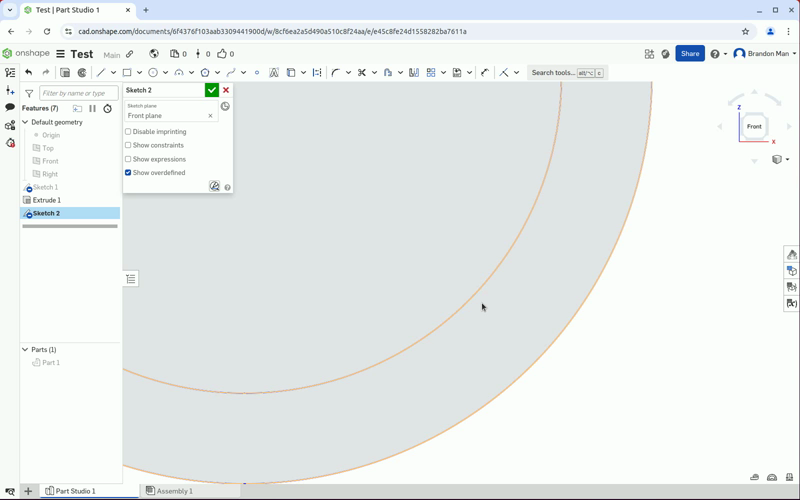
scroll(-6)
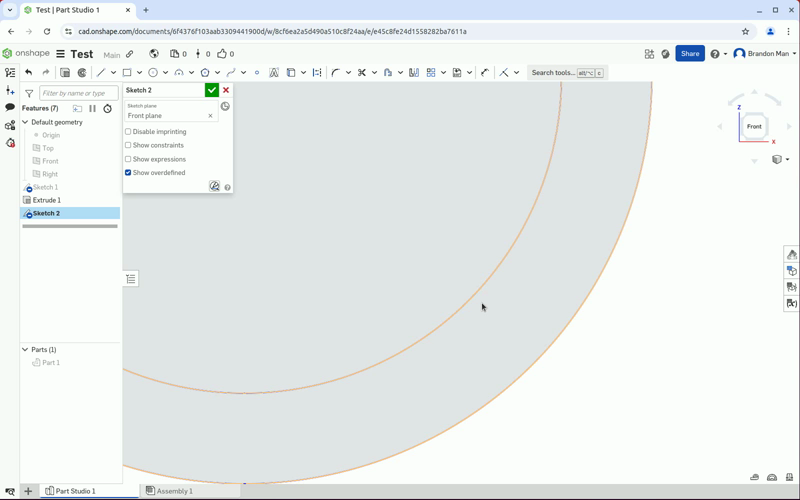
scroll(-6)
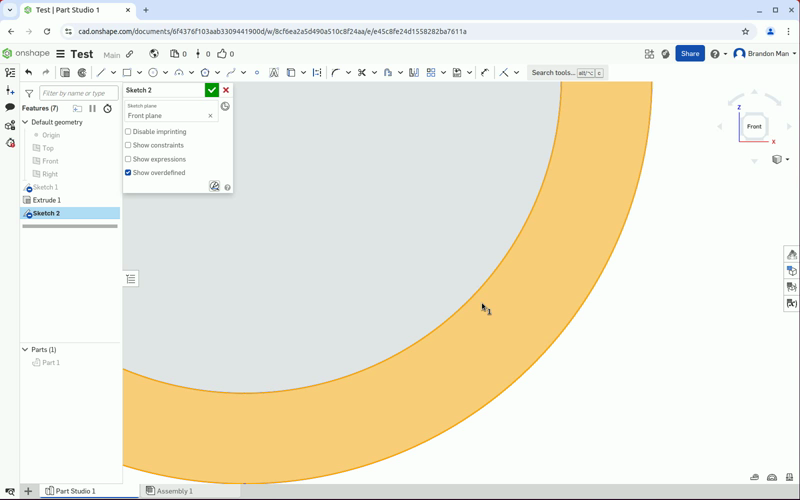
scroll(-6)
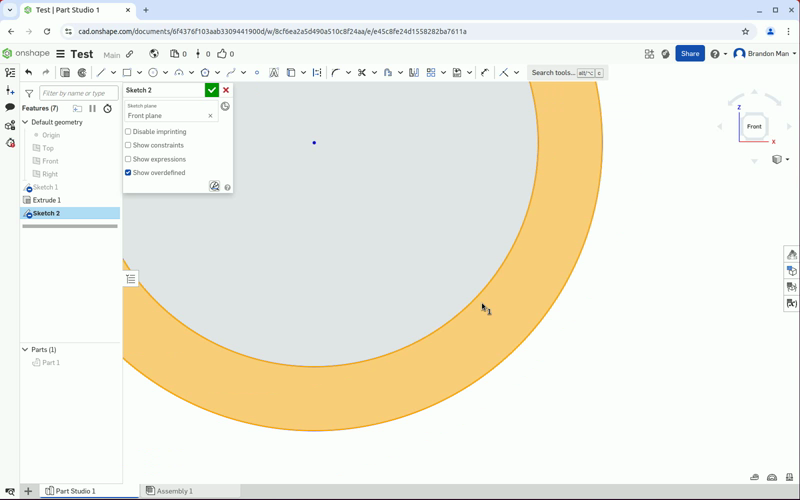
scroll(-6)
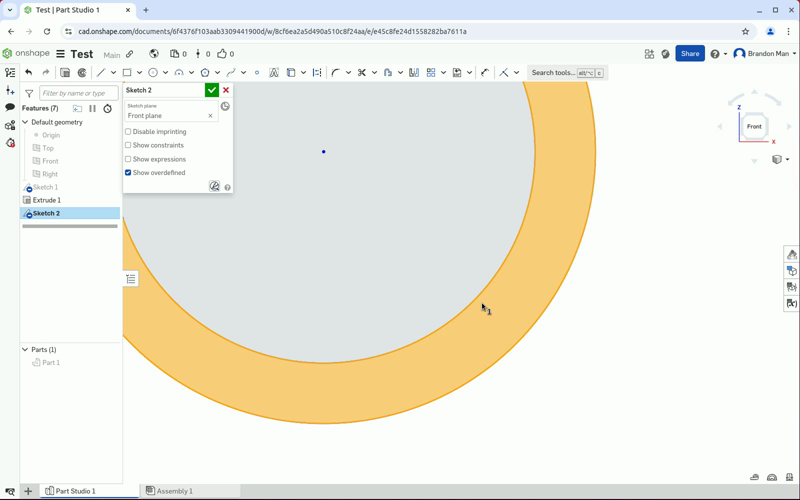
scroll(-6)
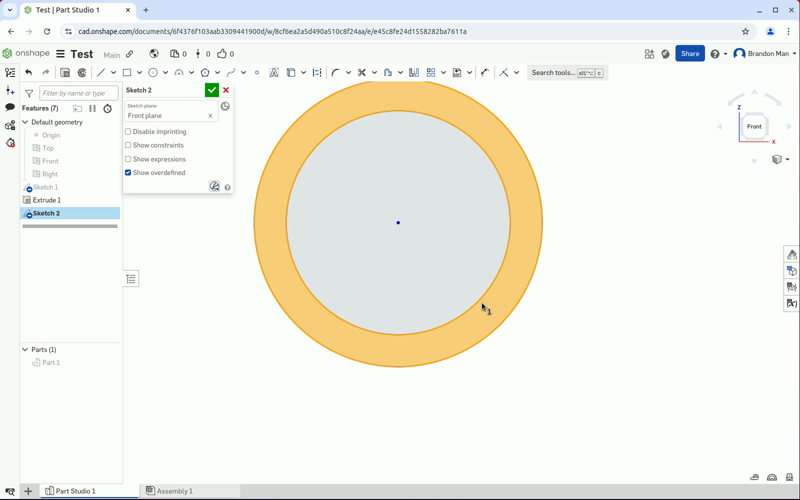
scroll(-6)
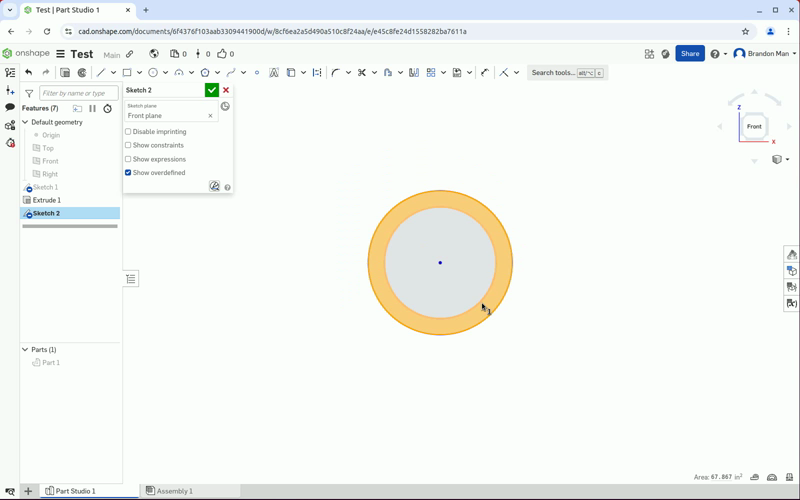
scroll(-6)
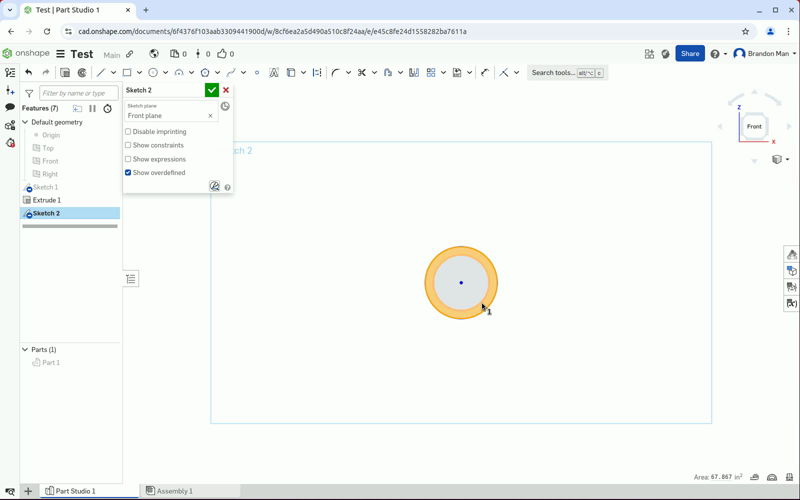
mouse_move(73, 352)
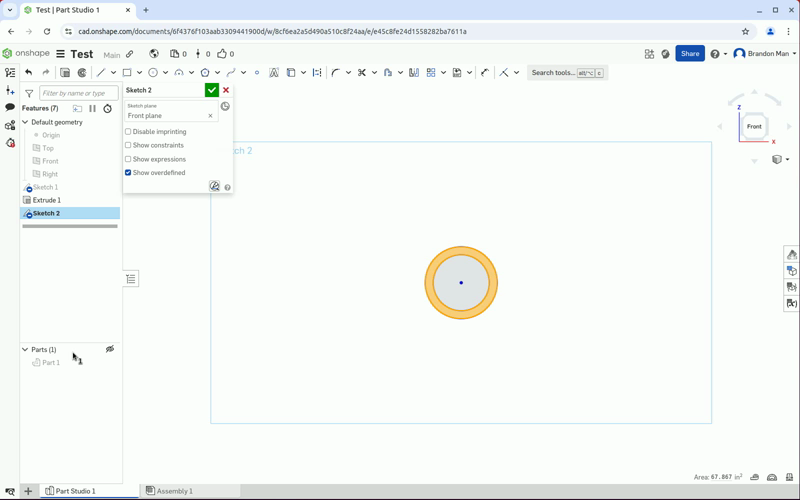
key(shift+y)
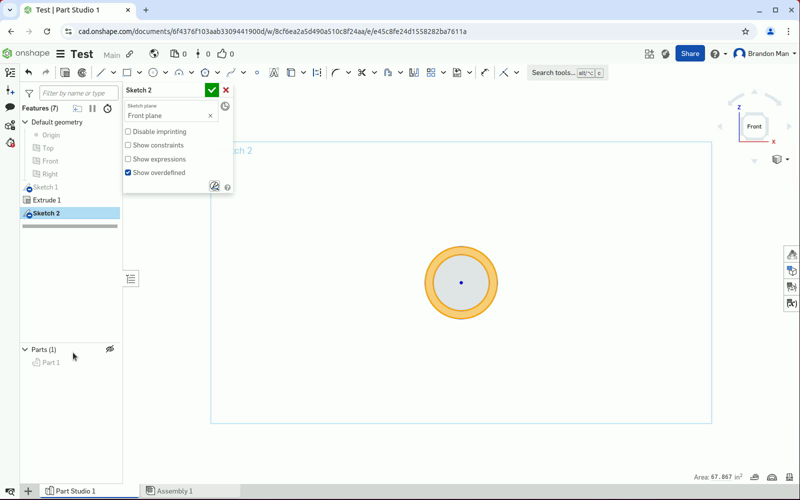
key(shift+e)
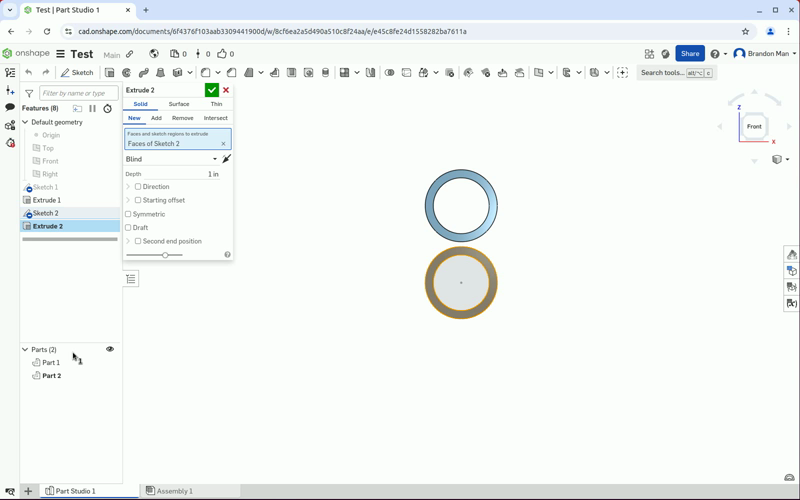
mouse_move(143, 106)
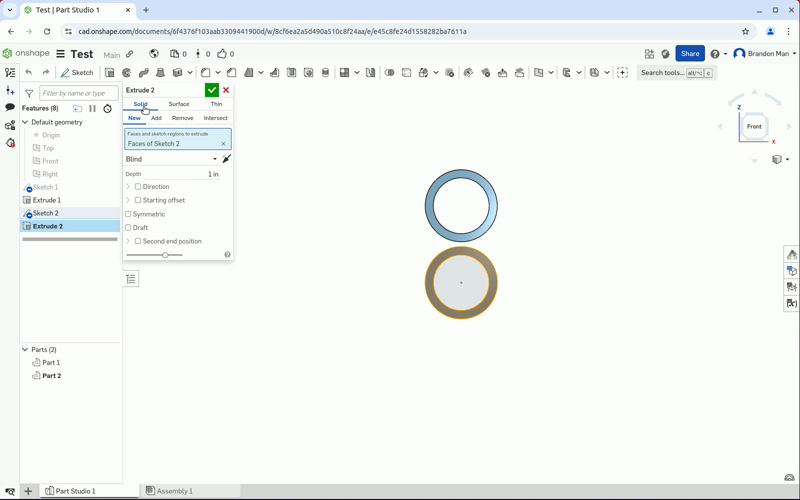
click(143, 106)
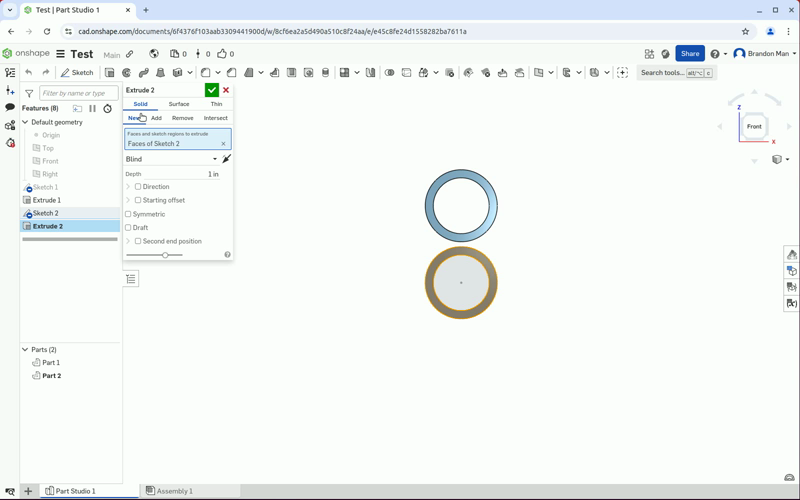
mouse_move(137, 120)
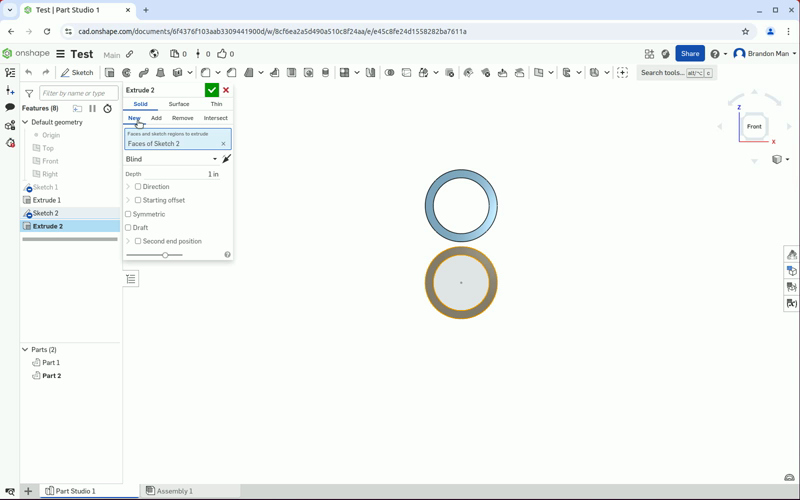
click(137, 120)
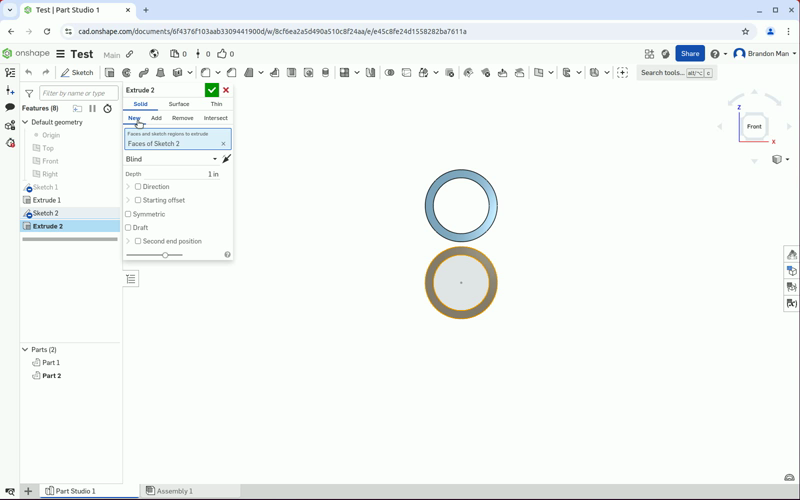
key(tab, 4)
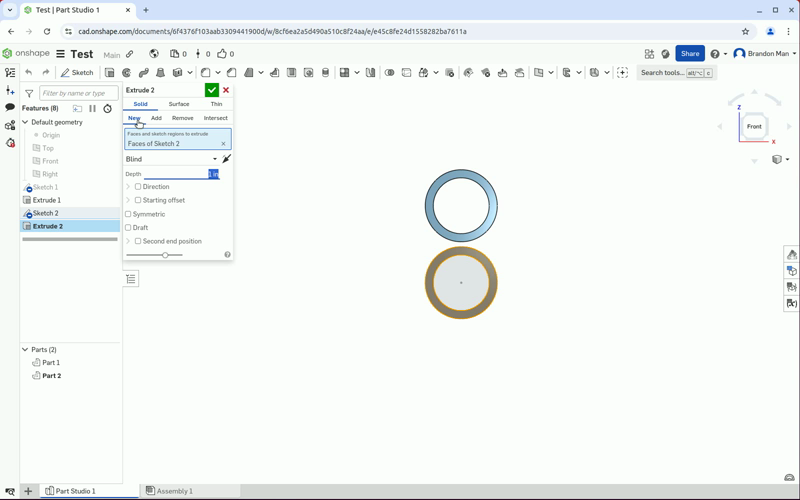
text(3.129)
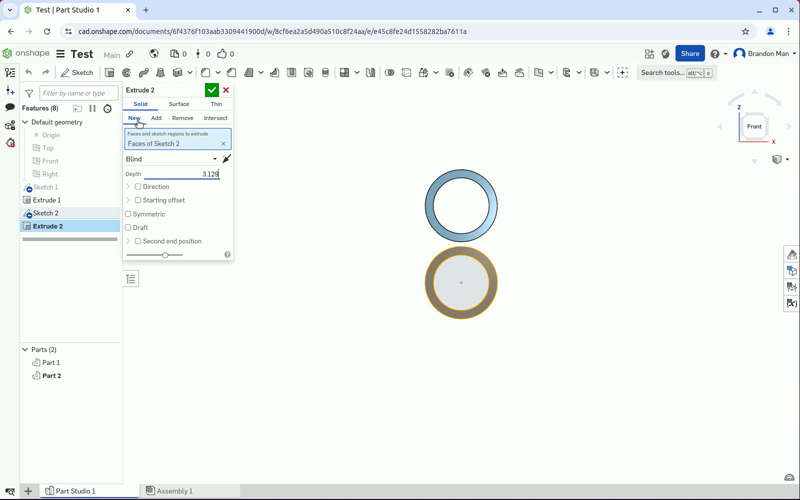
key(enter)
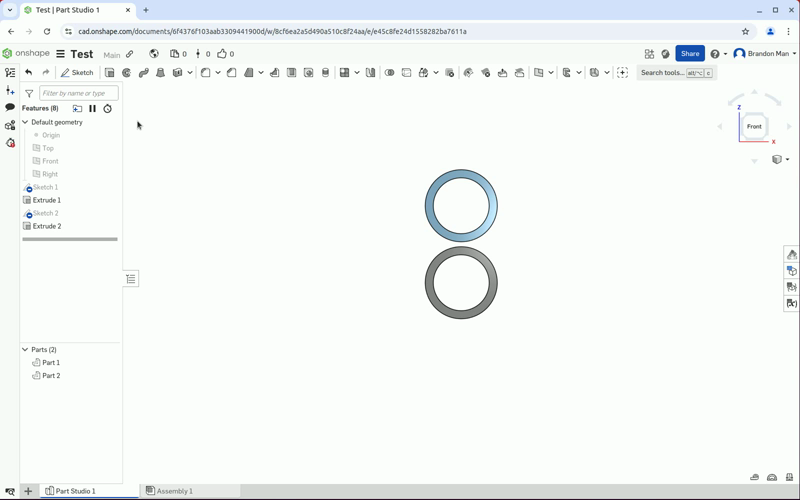
key(shift+h)
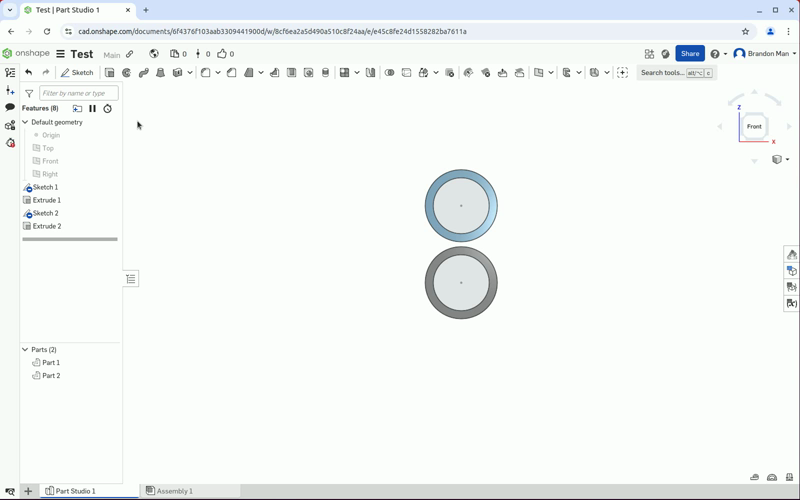
key(shift+h)
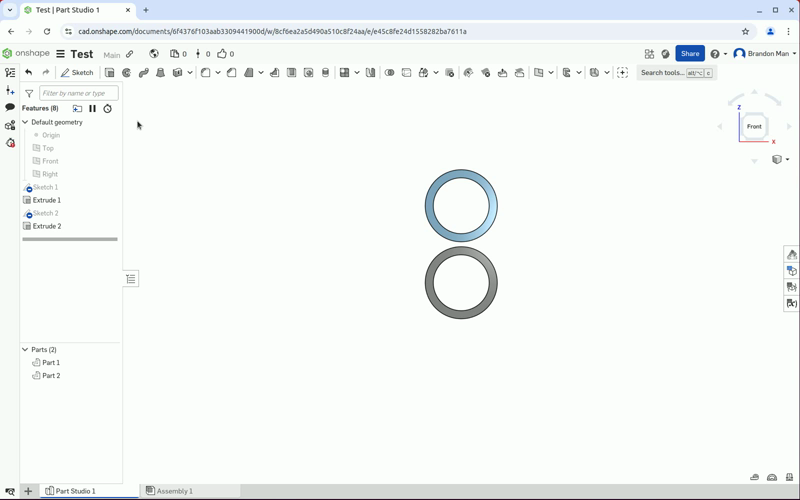
mouse_move(73, 189)
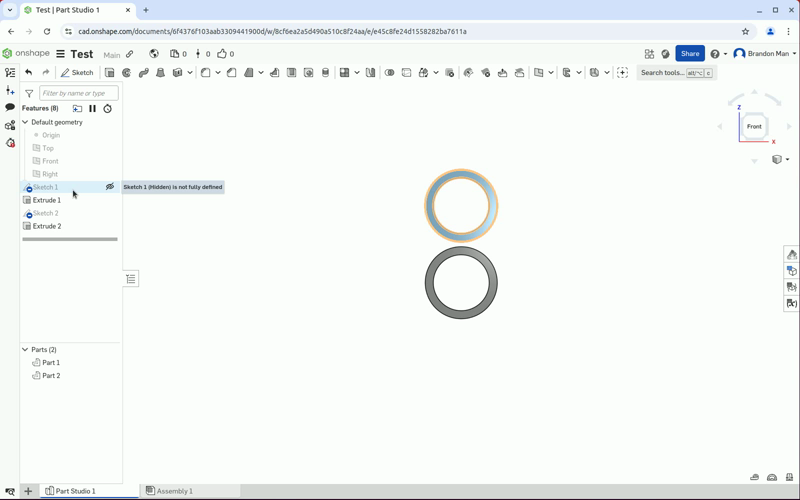
click(73, 189)
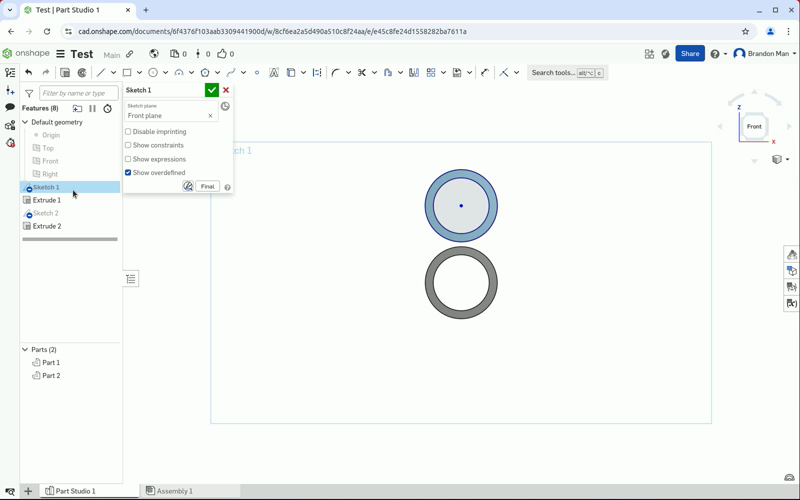
mouse_move(229, 92)
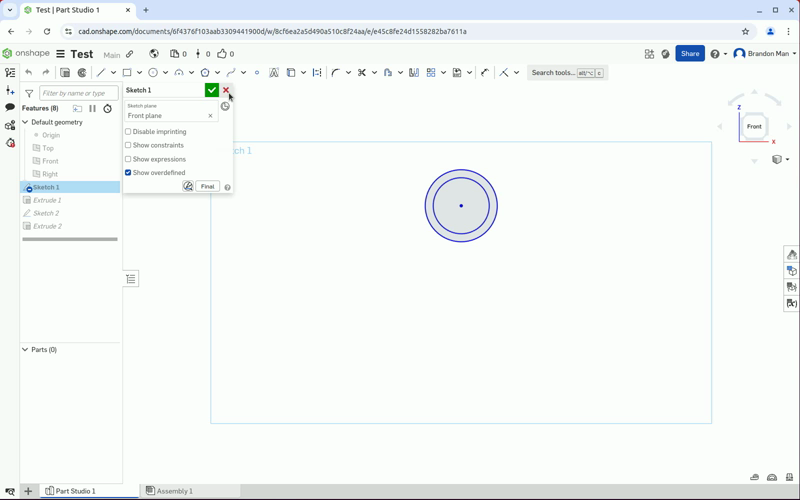
click(229, 92)
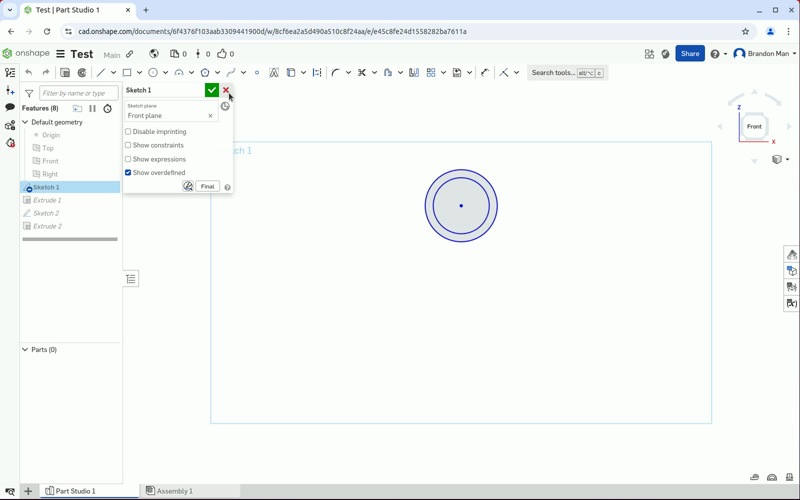
key(shift+s)
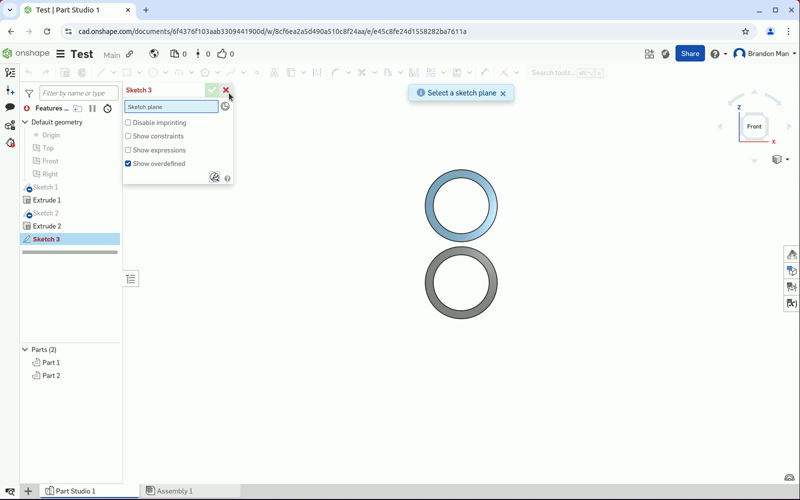
mouse_move(73, 163)
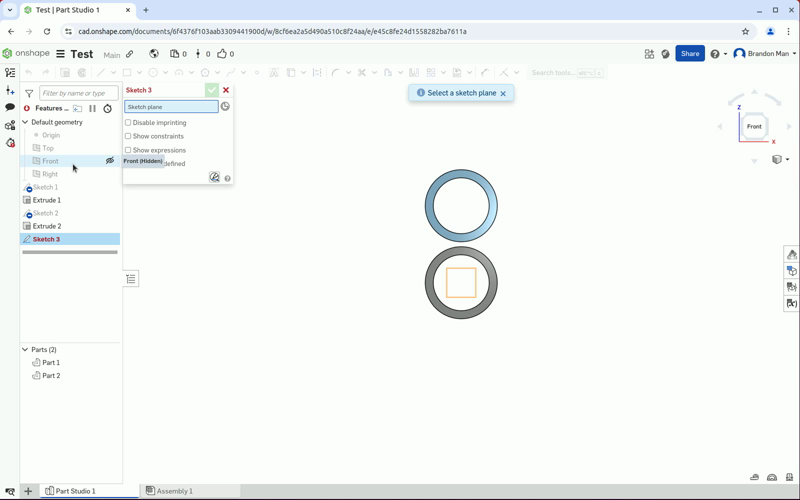
click(73, 163)
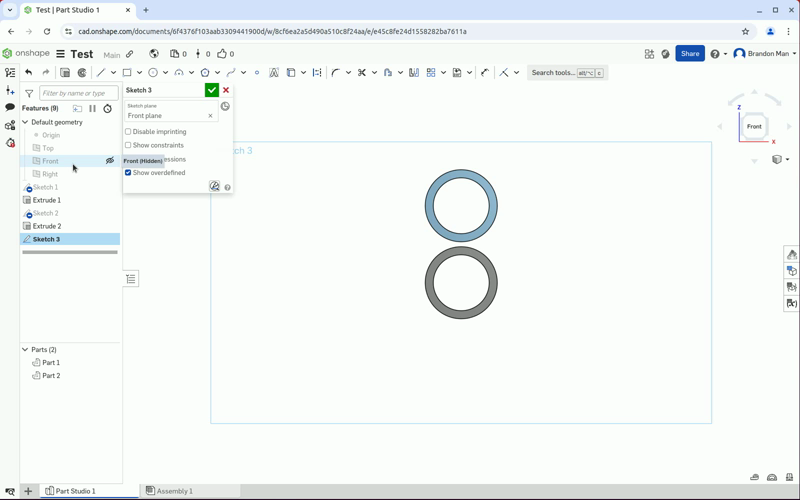
mouse_move(73, 352)
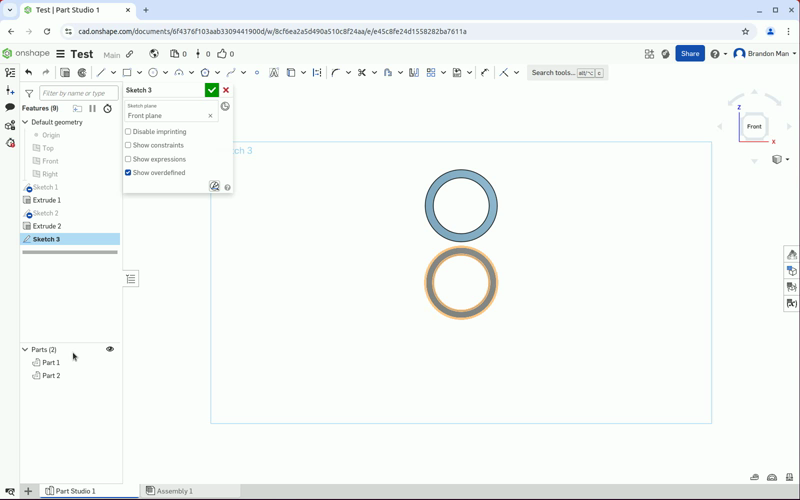
key(y)
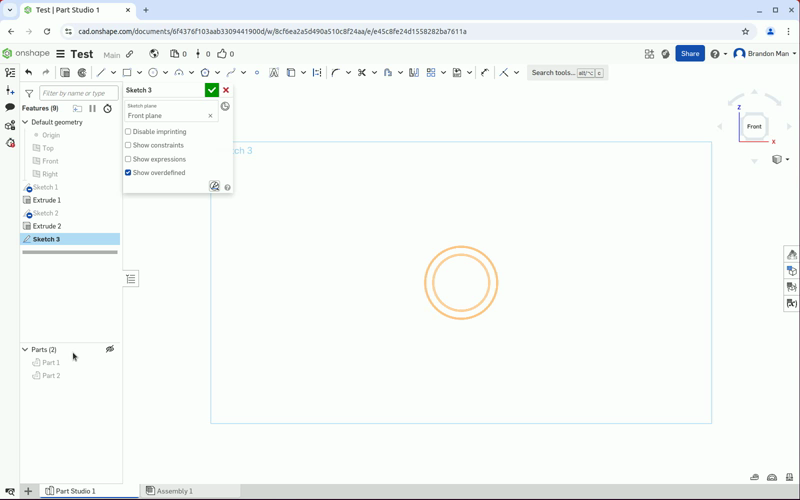
key(c)
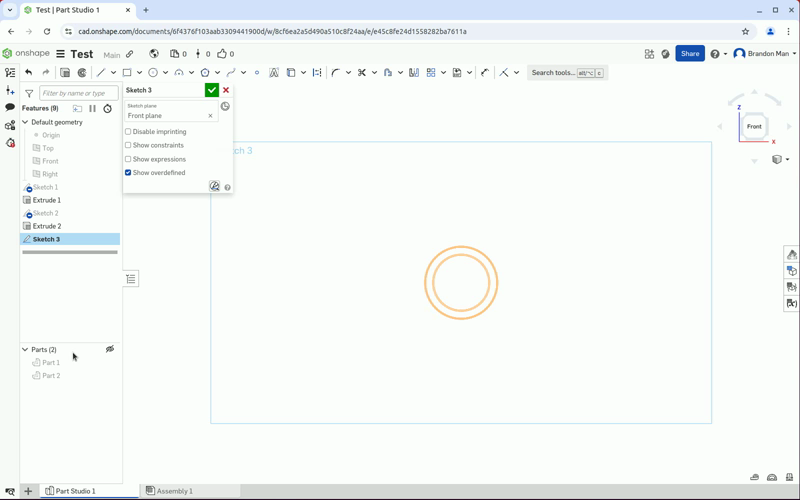
key_down(shift)
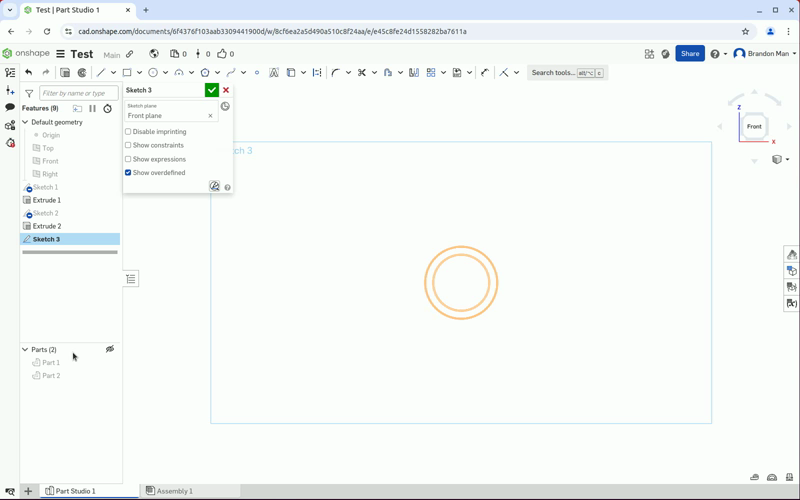
mouse_move(394, 321)
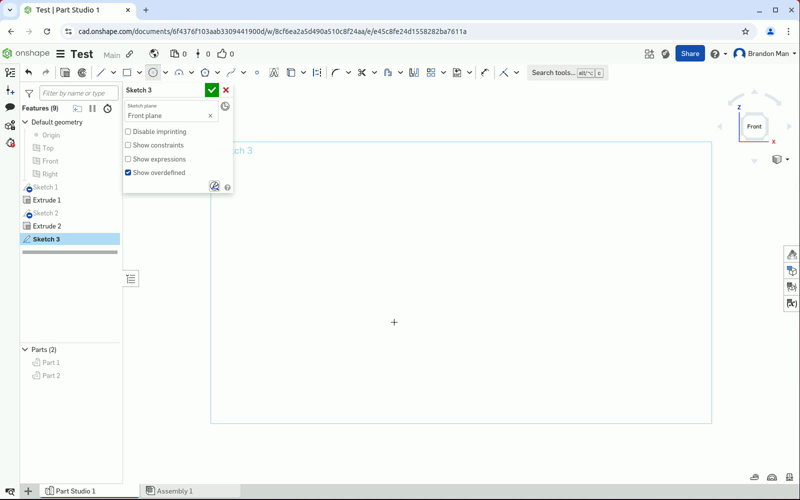
click(394, 321)
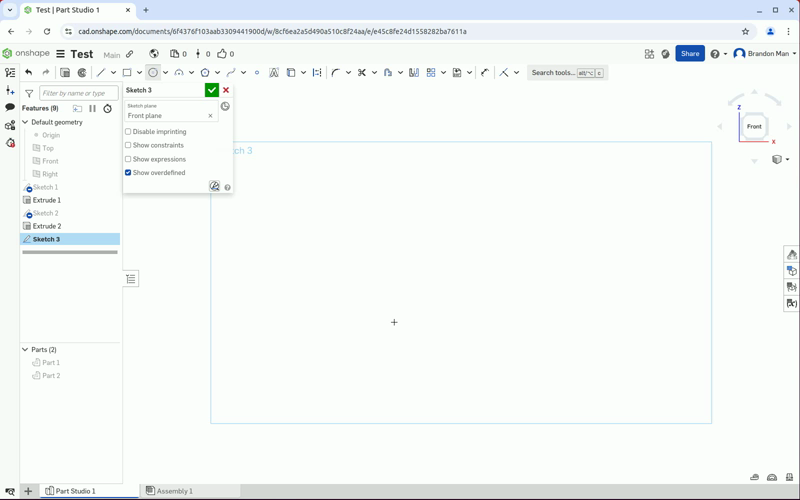
key_up(shift)
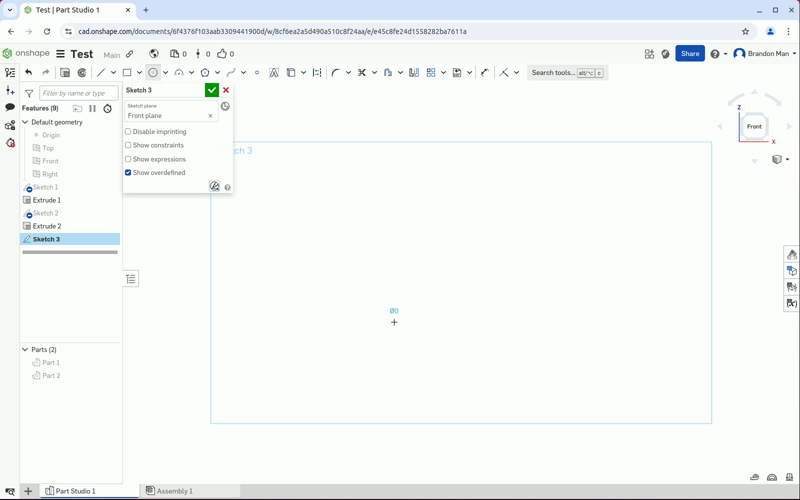
mouse_move(430, 321)
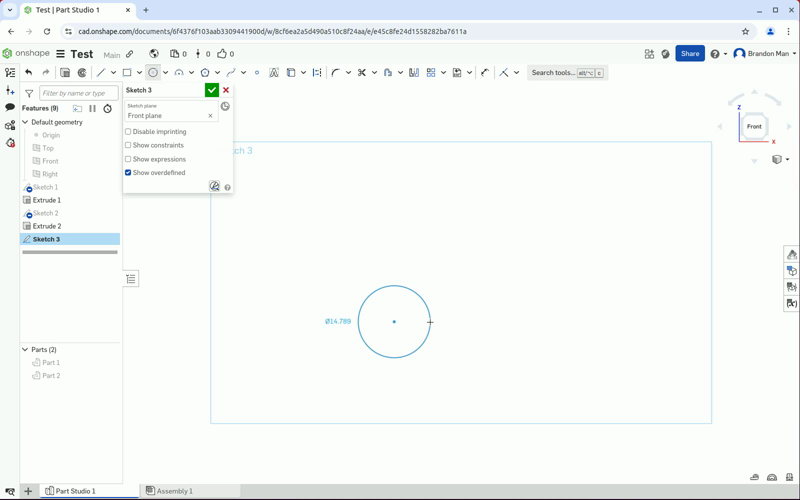
click(430, 321)
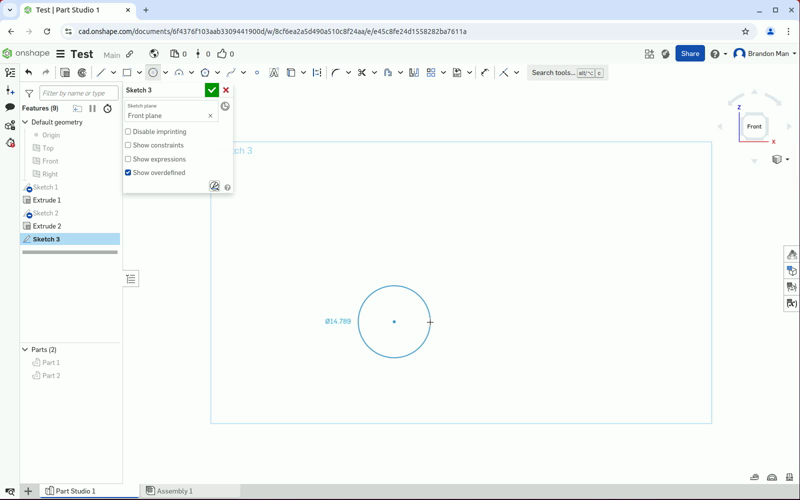
key(esc)
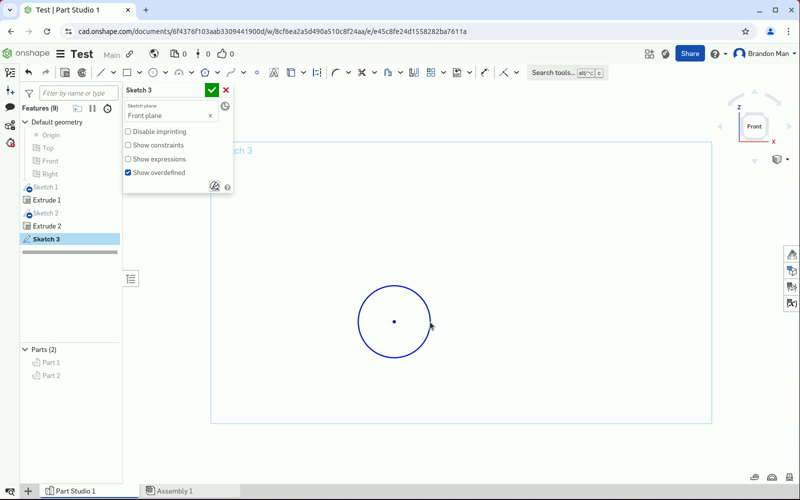
key(c)
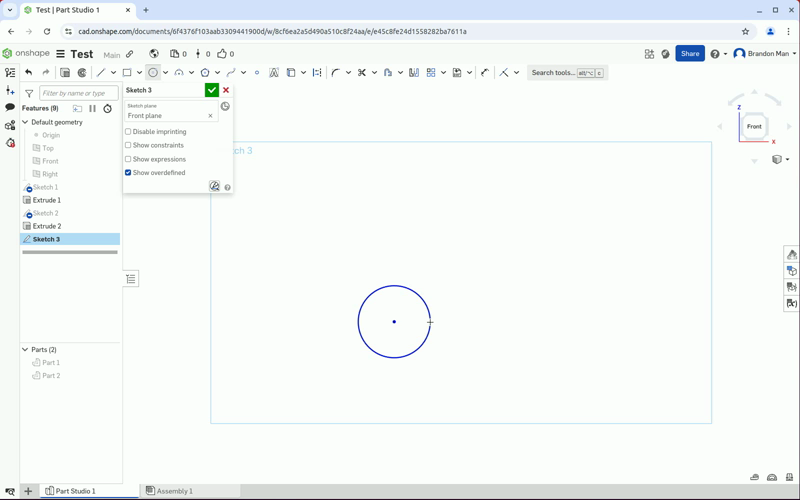
key_down(shift)
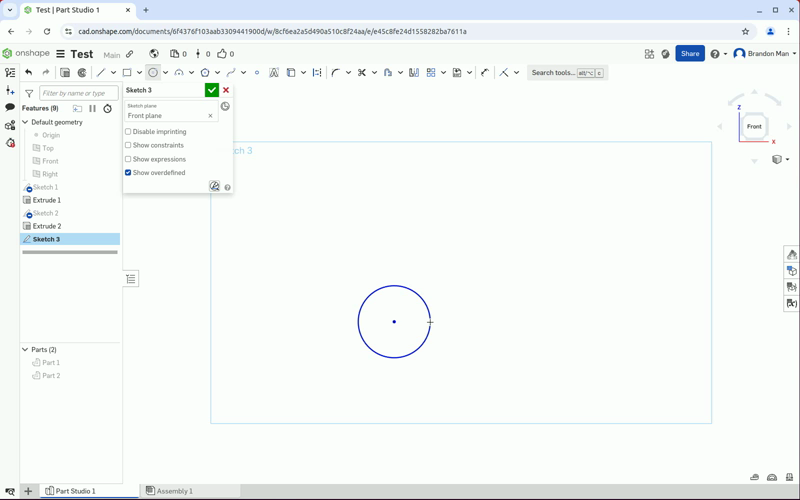
mouse_move(394, 321)
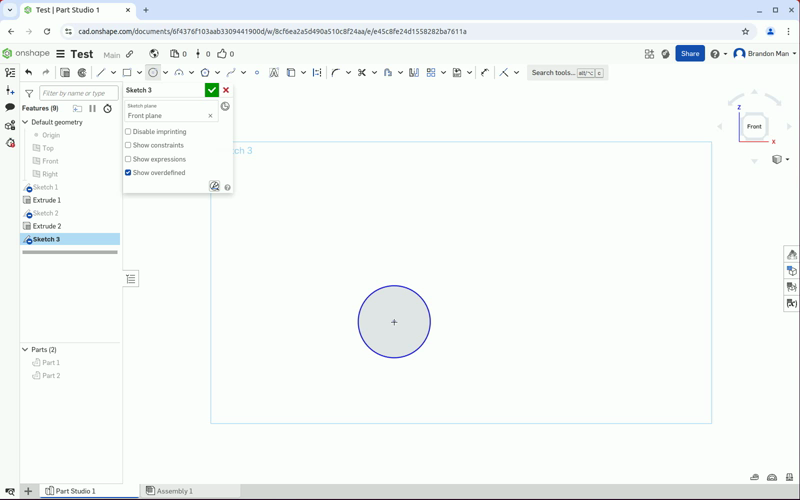
click(394, 321)
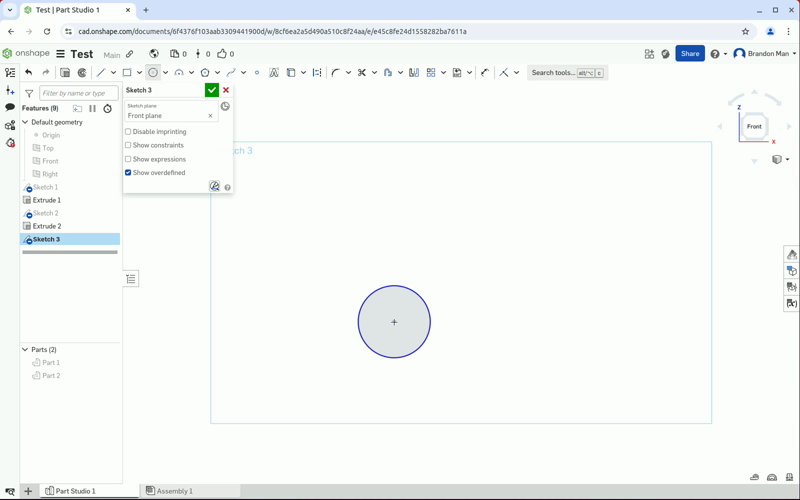
key_up(shift)
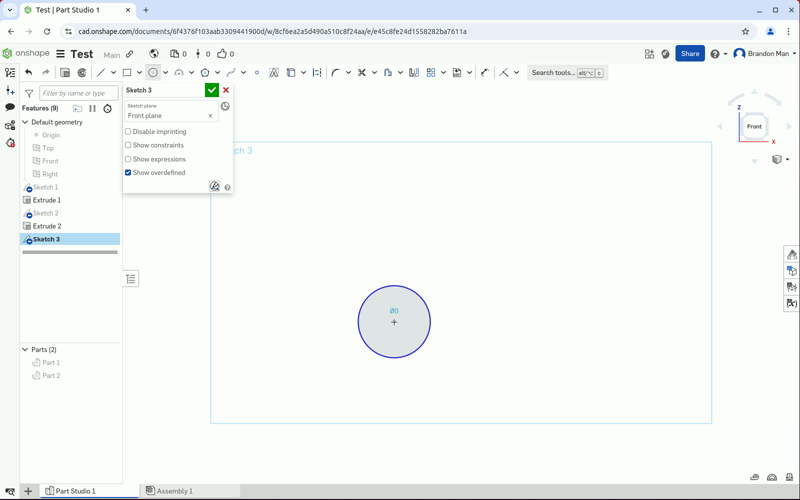
mouse_move(422, 321)
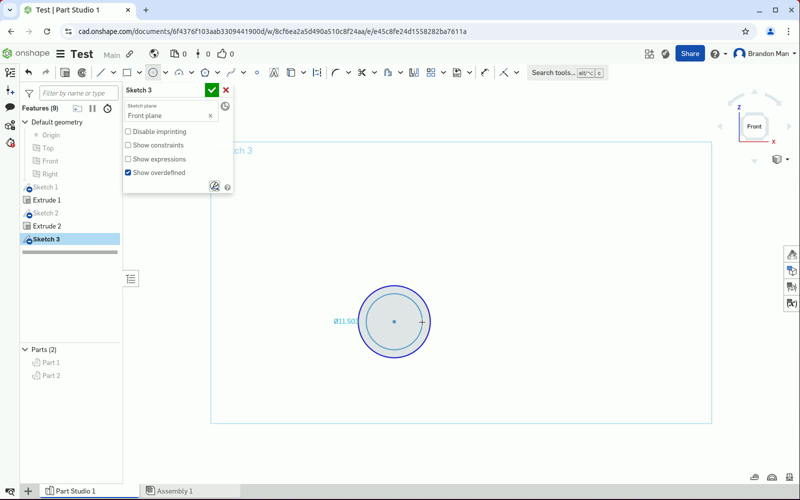
click(422, 321)
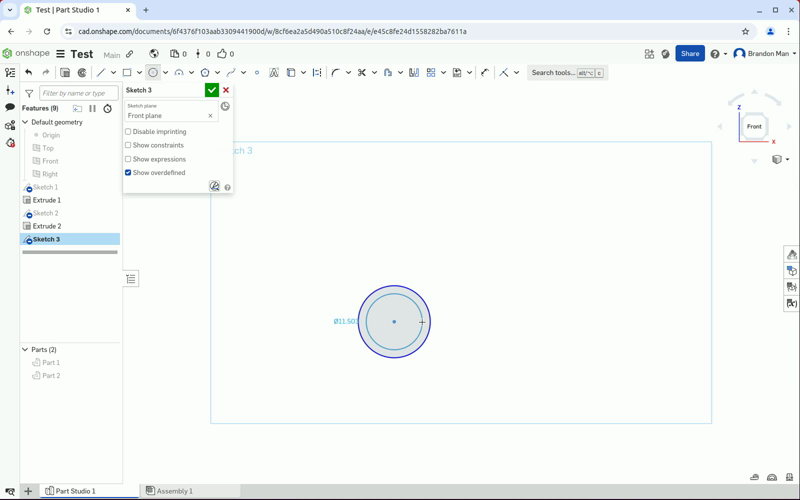
key(esc)
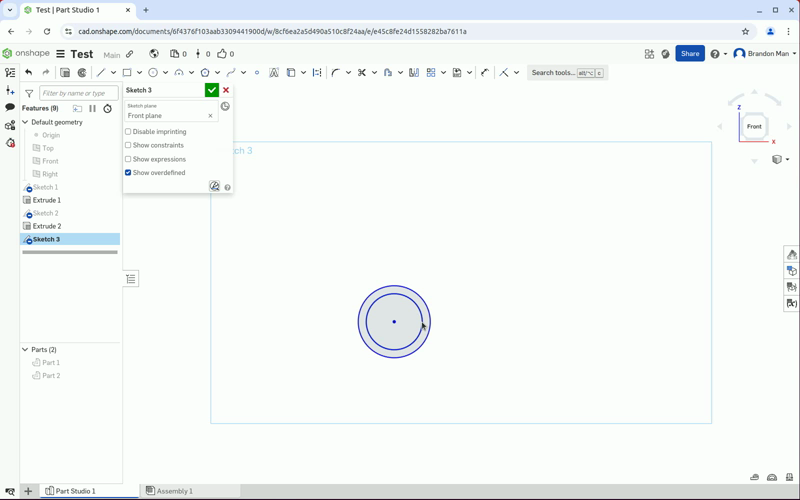
mouse_move(421, 303)
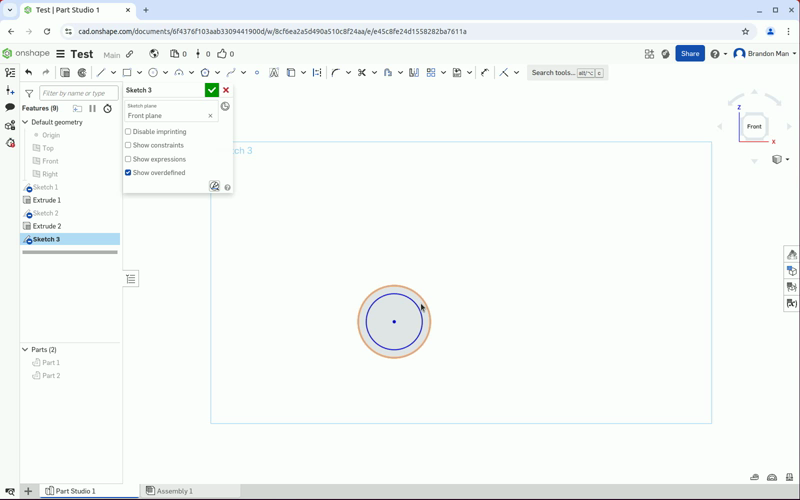
scroll(6)
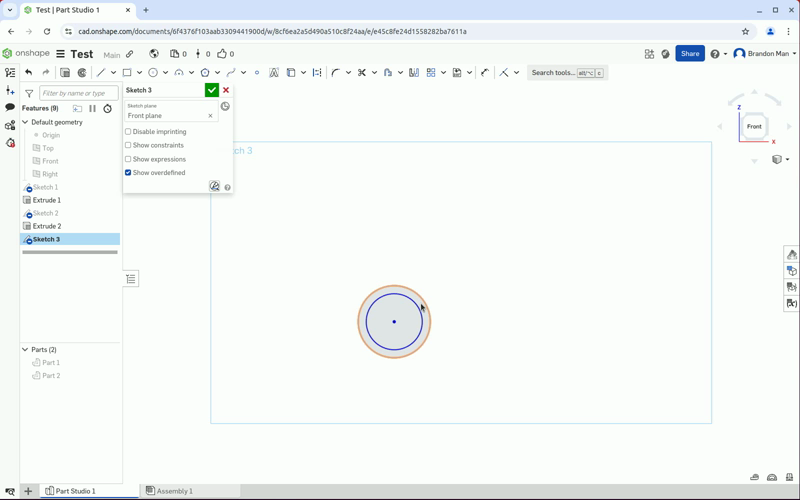
scroll(6)
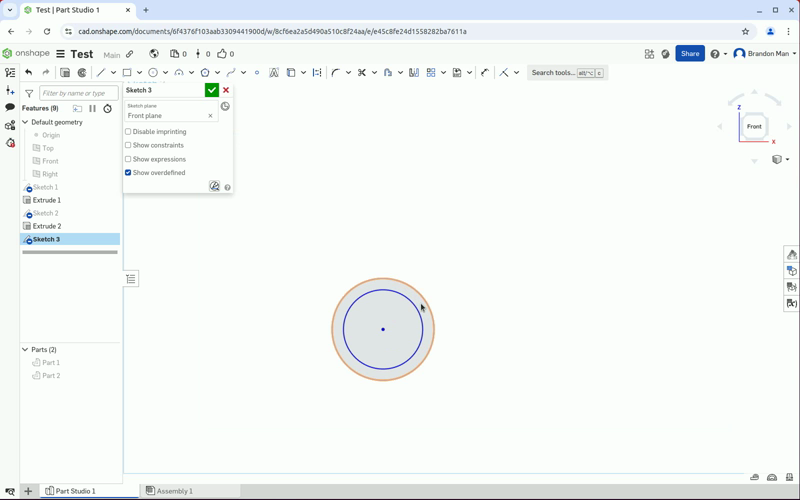
scroll(6)
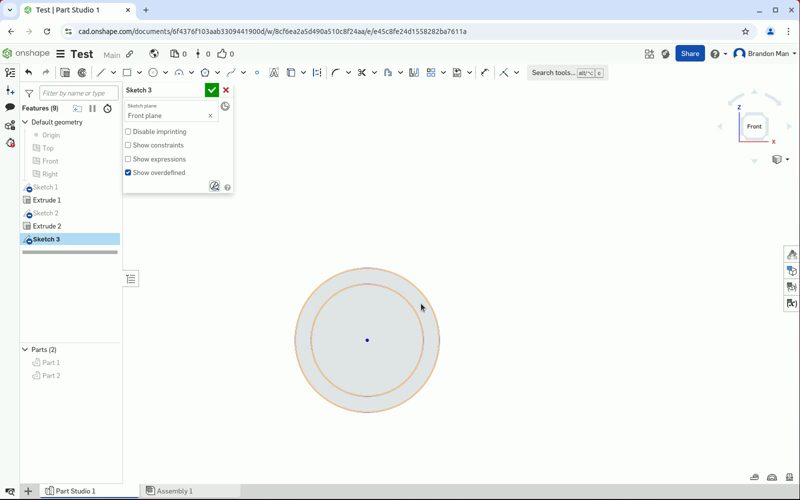
scroll(6)
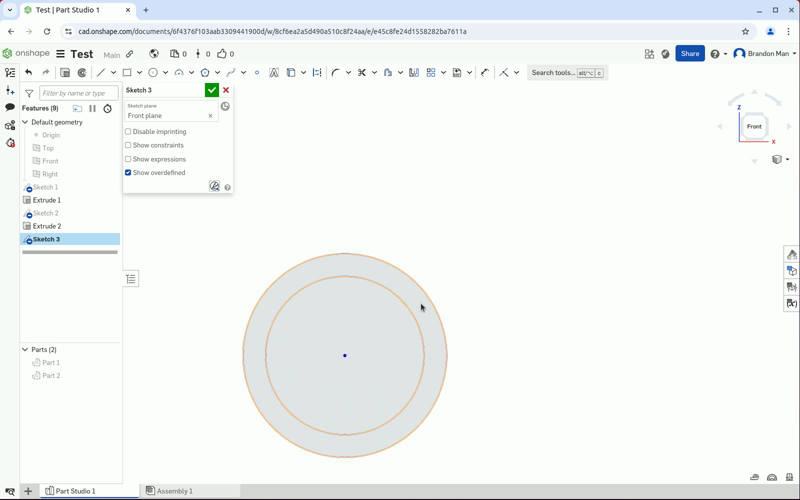
scroll(6)
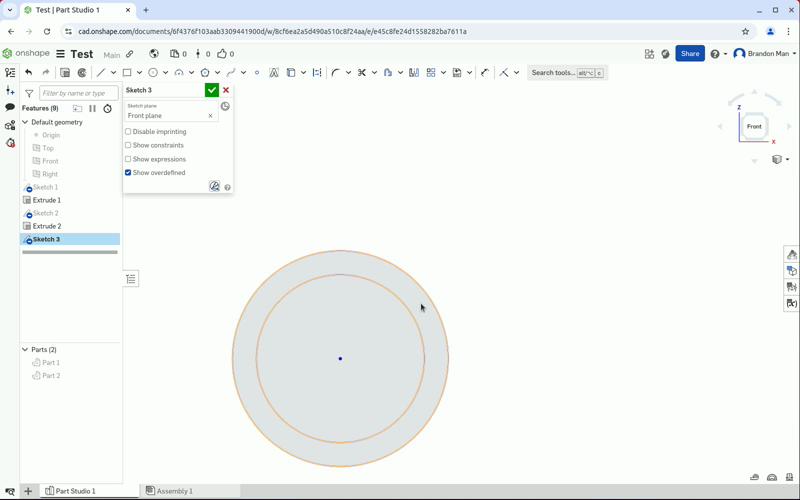
scroll(6)
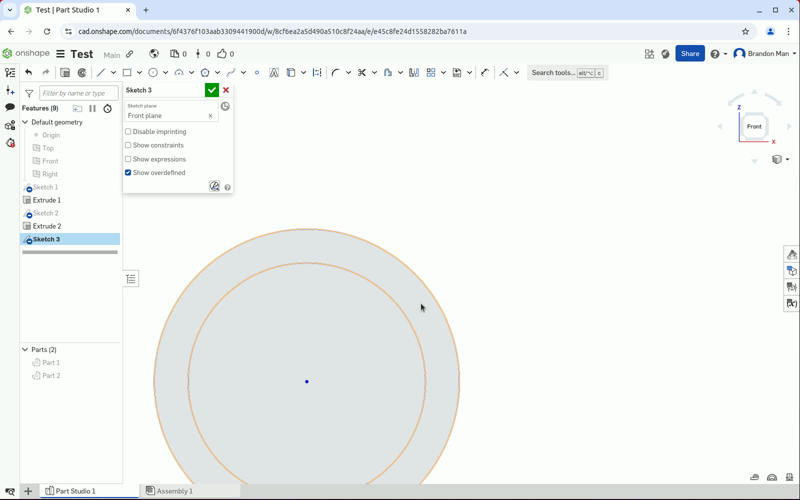
scroll(6)
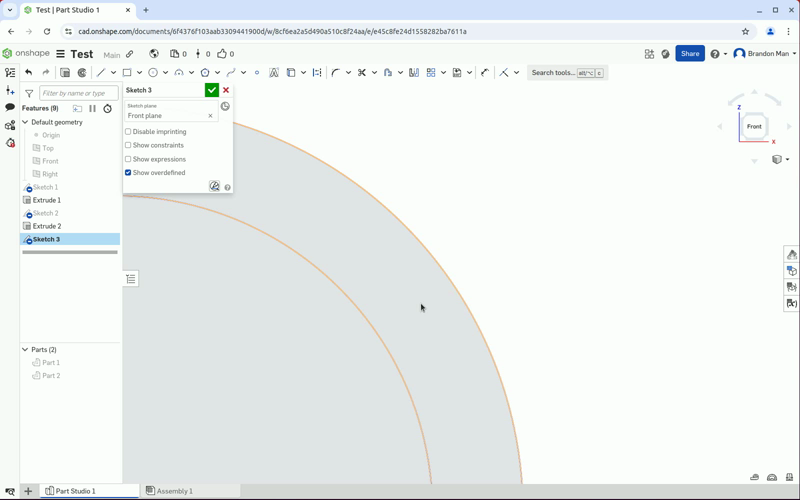
click(421, 303)
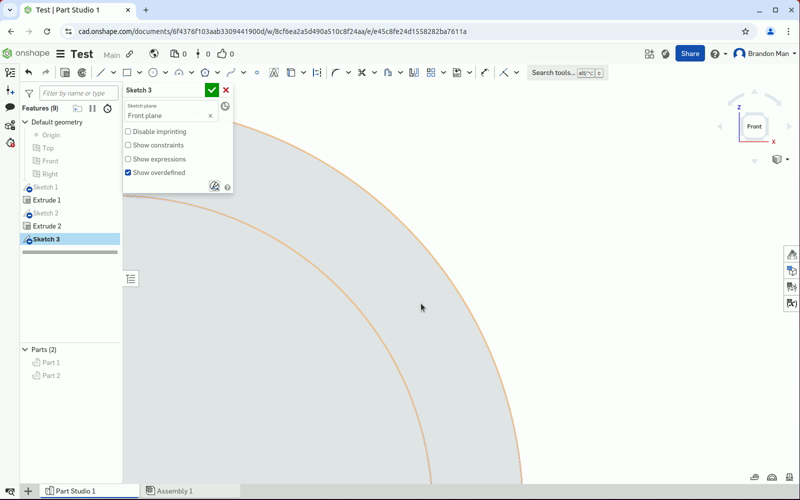
scroll(-6)
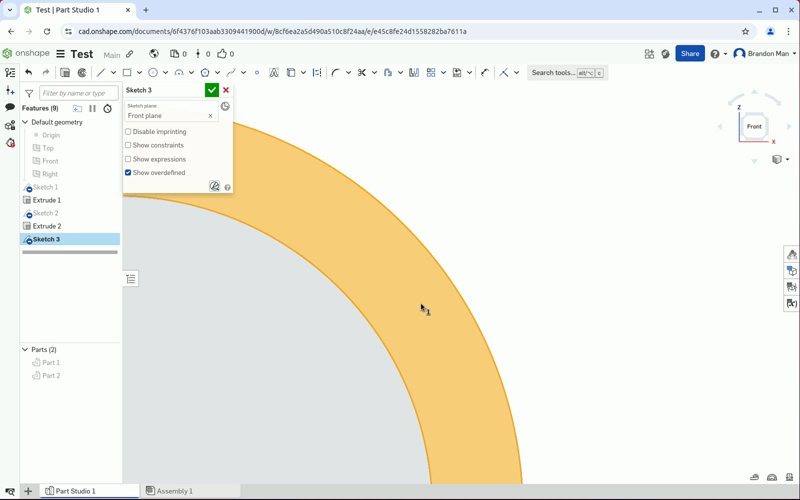
scroll(-6)
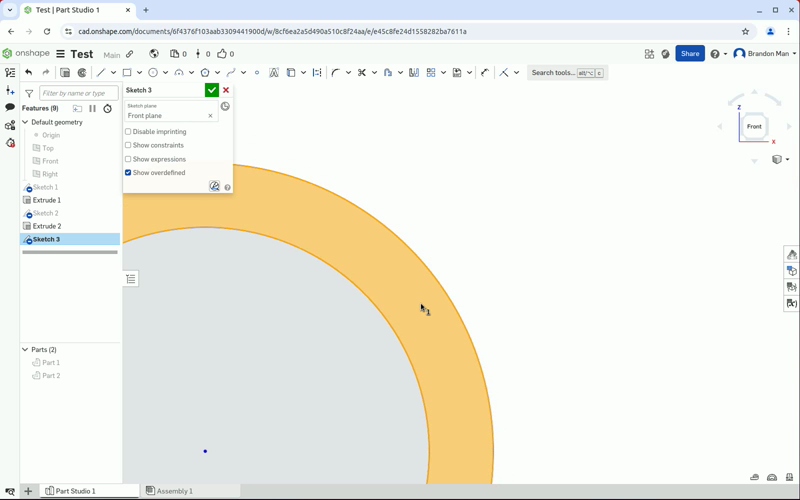
scroll(-6)
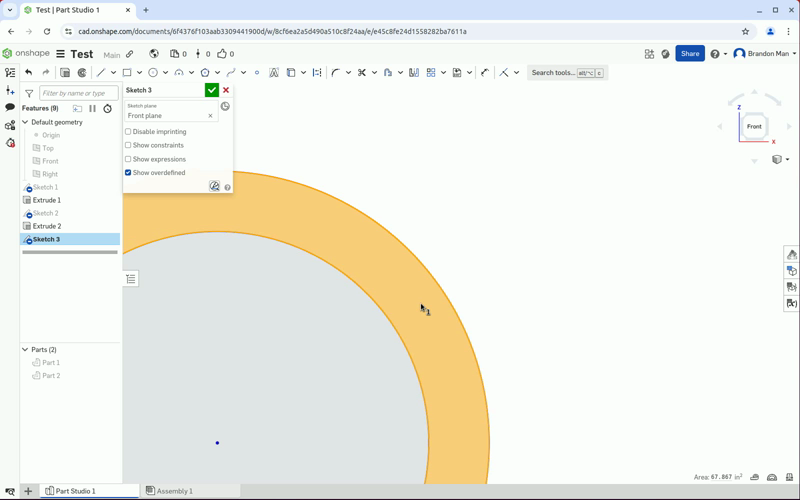
scroll(-6)
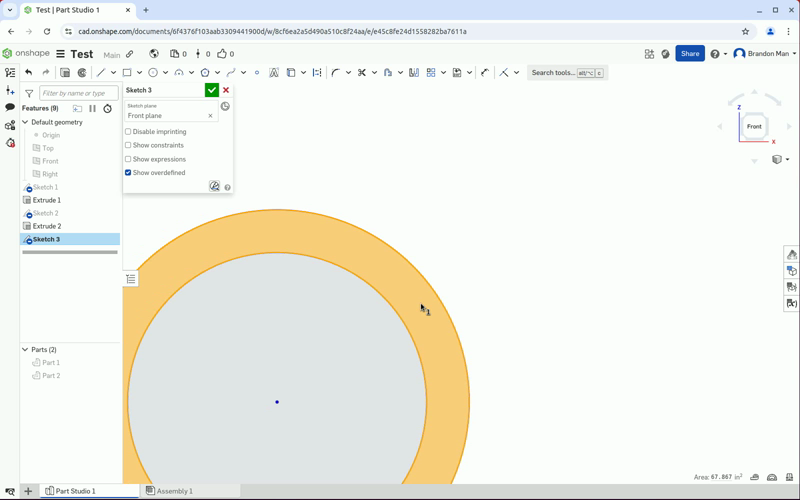
scroll(-6)
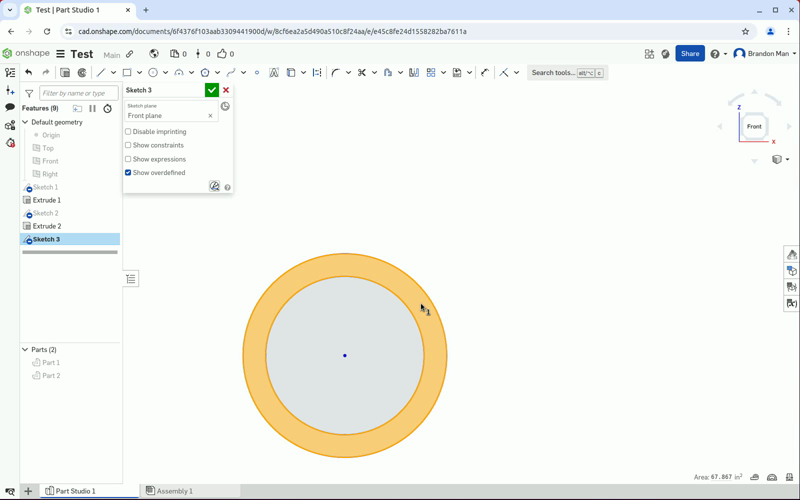
scroll(-6)
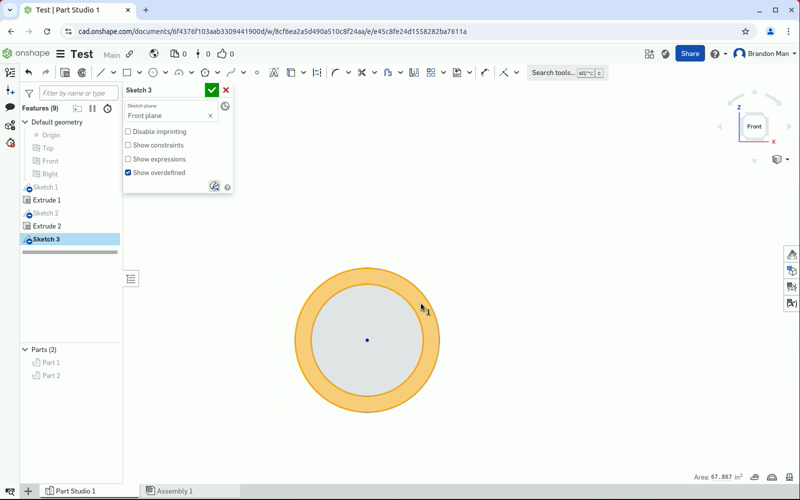
scroll(-6)
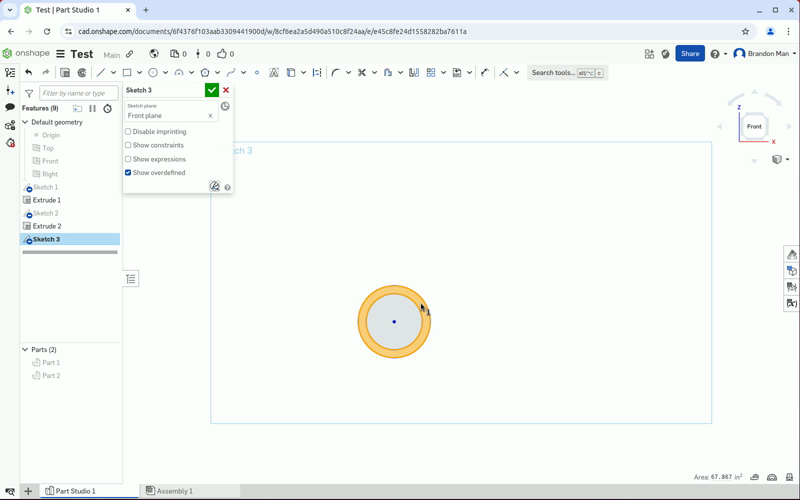
mouse_move(73, 352)
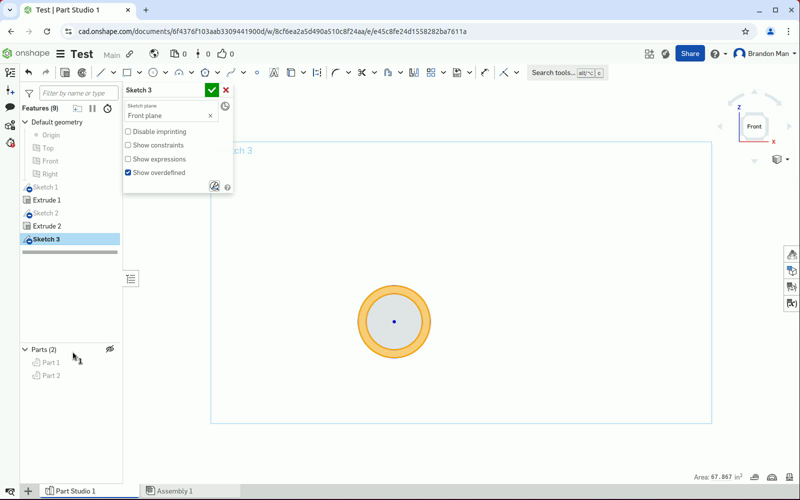
key(shift+y)
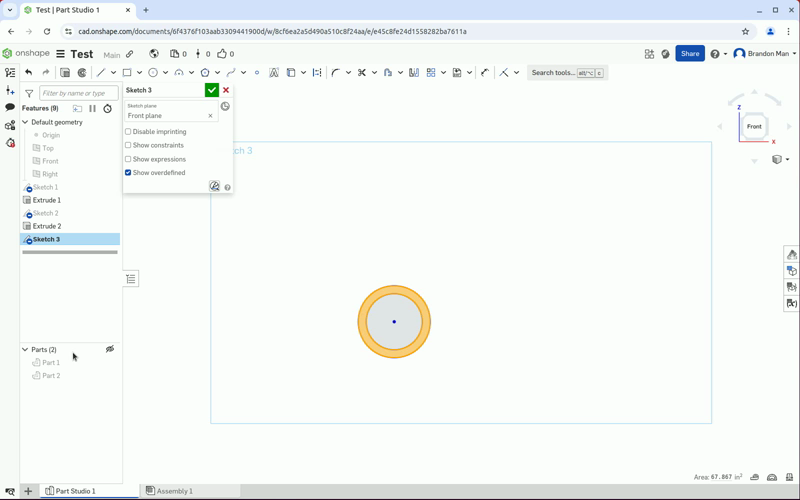
key(shift+e)
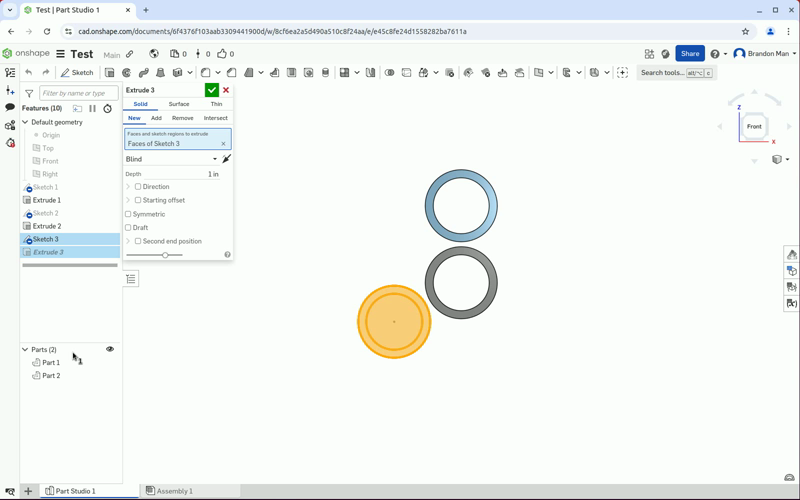
mouse_move(143, 106)
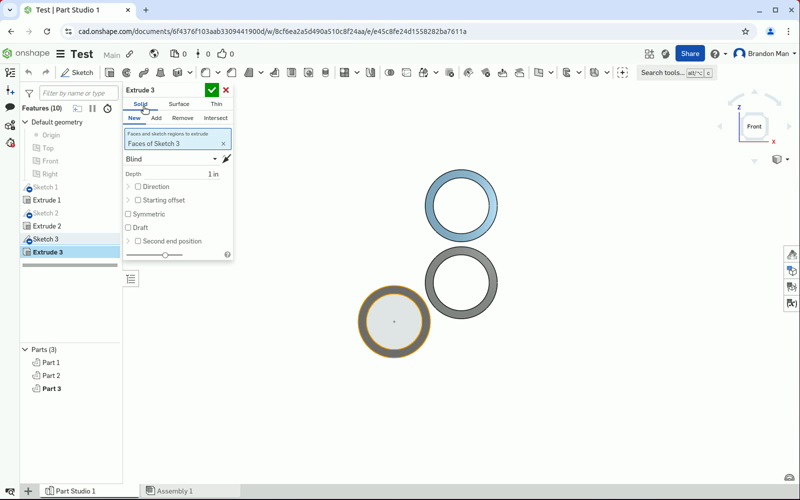
click(143, 106)
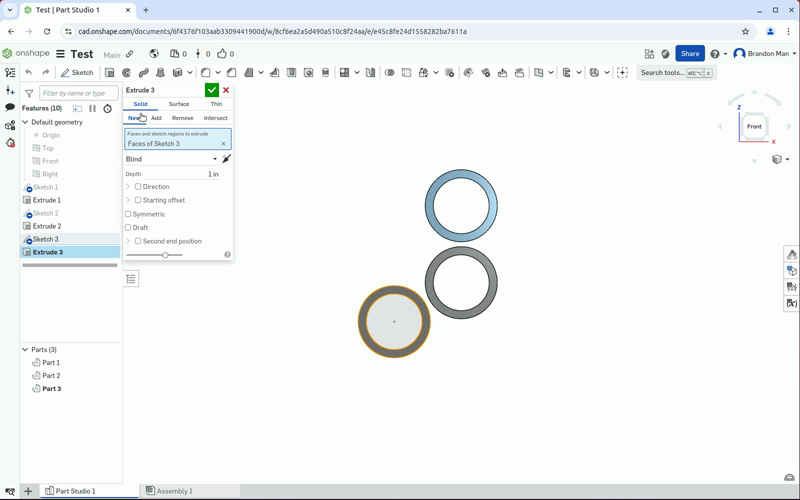
mouse_move(137, 120)
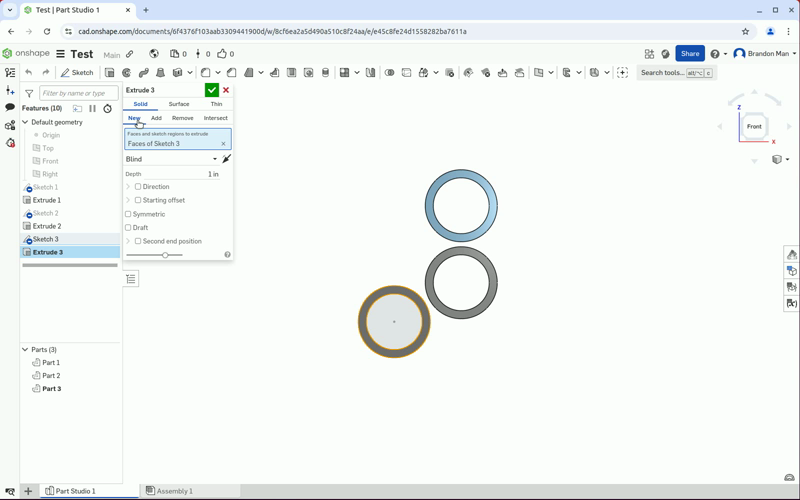
click(137, 120)
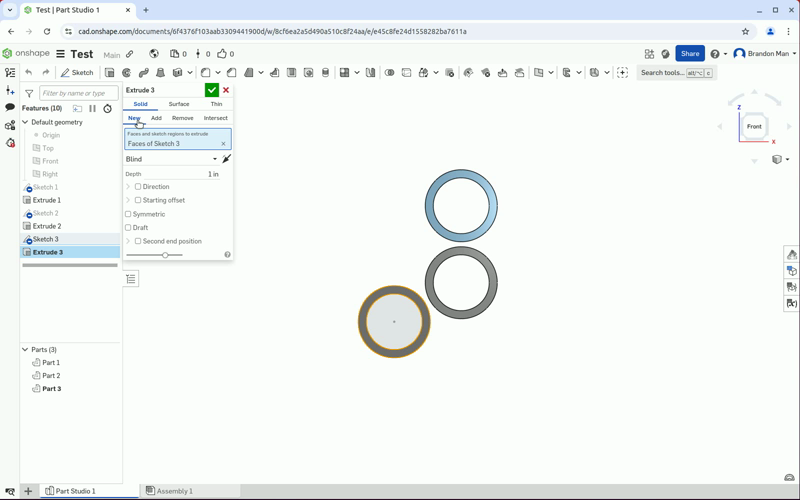
key(tab, 4)
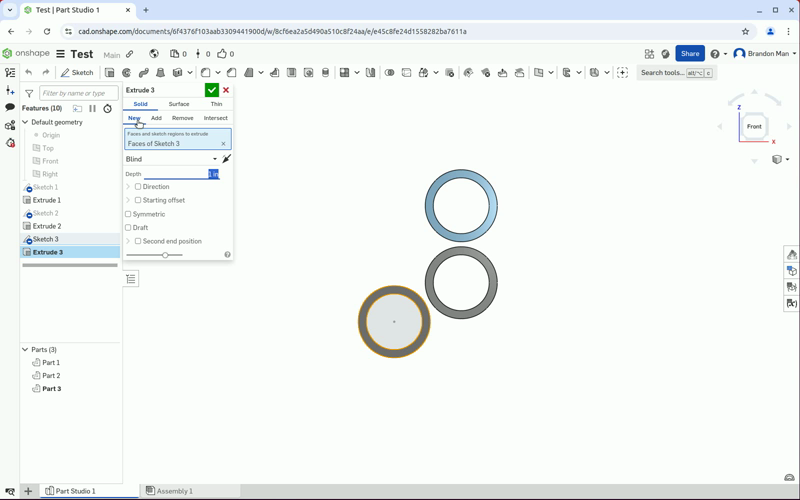
text(3.129)
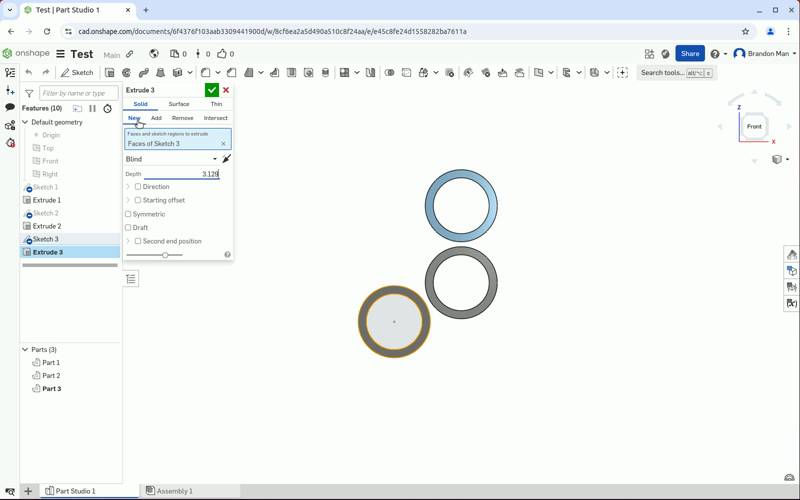
key(enter)
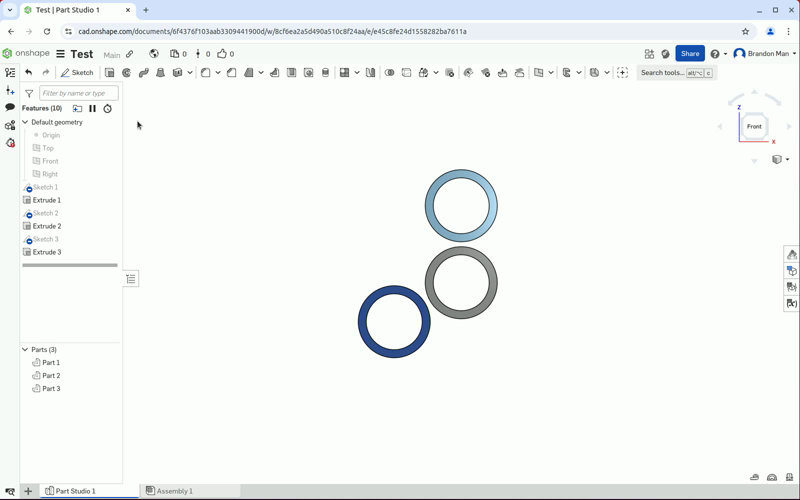
key(shift+h)
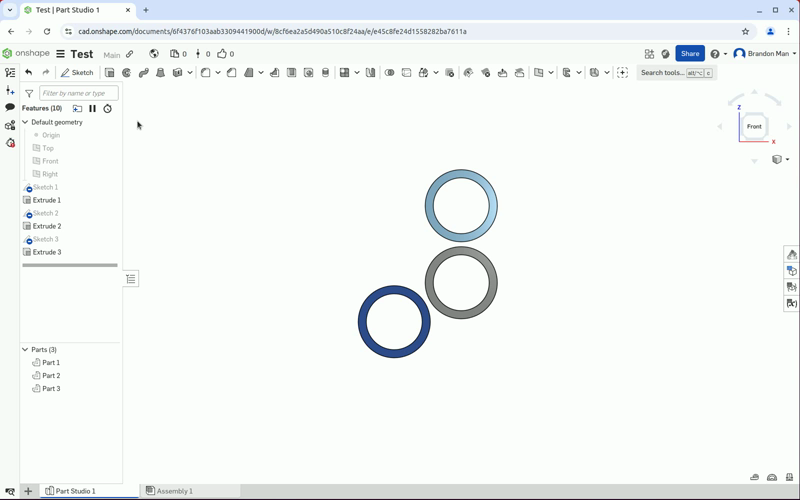
key(shift+h)
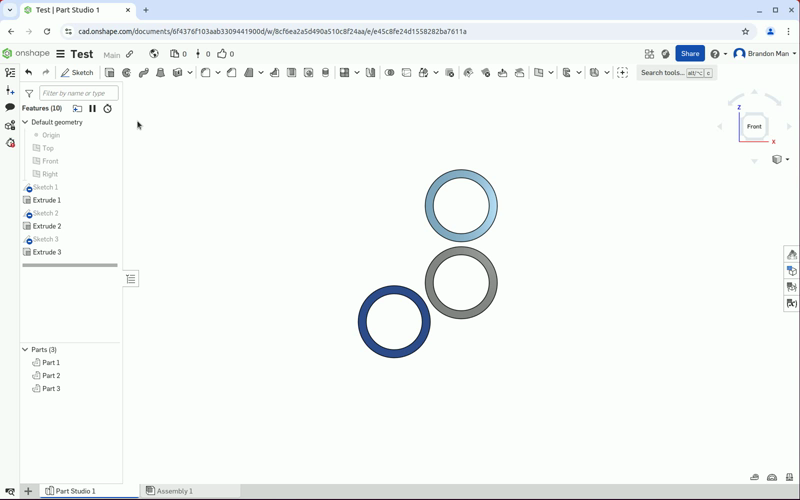
mouse_move(73, 189)
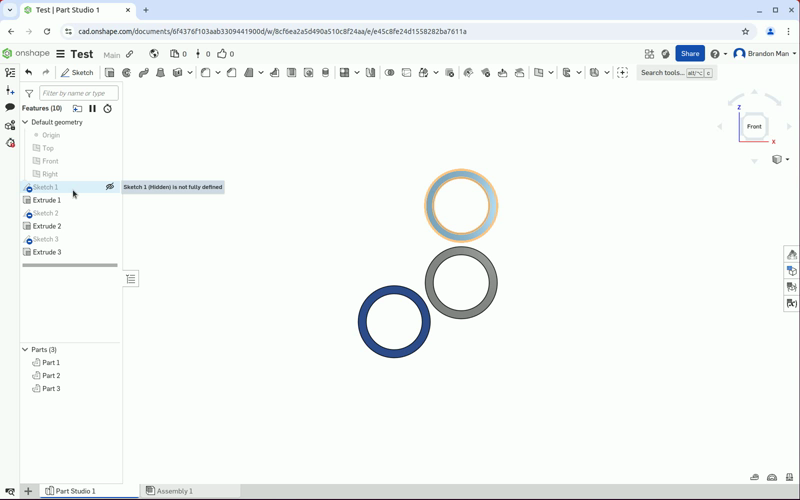
click(73, 189)
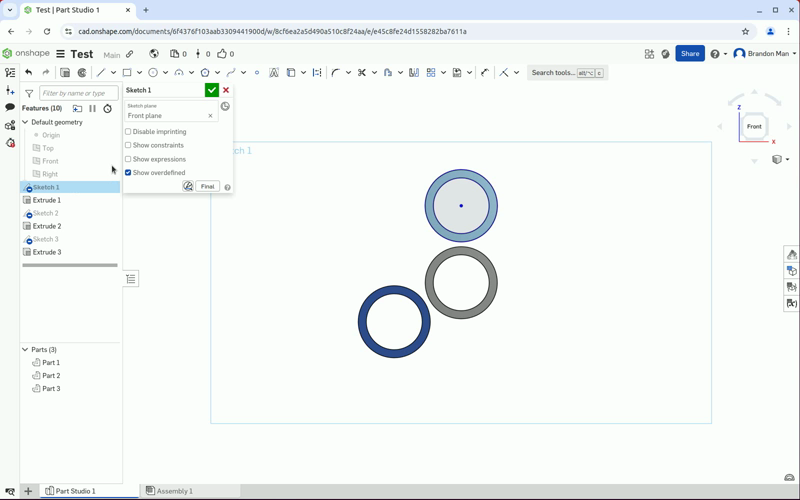
mouse_move(229, 92)
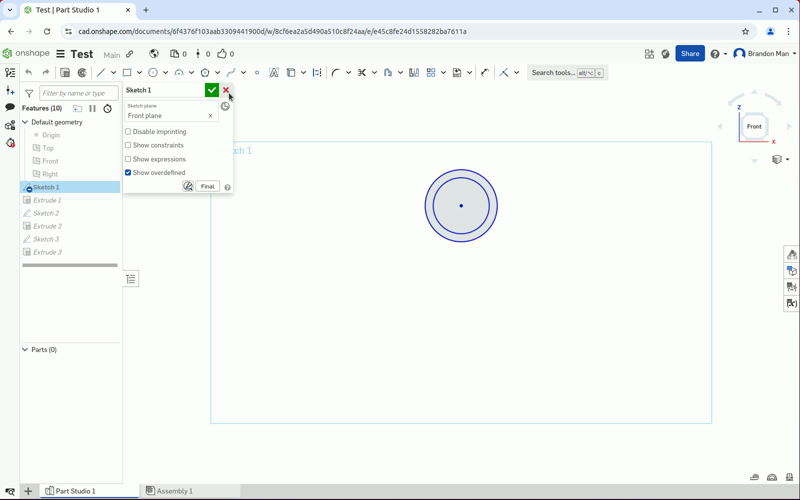
click(229, 92)
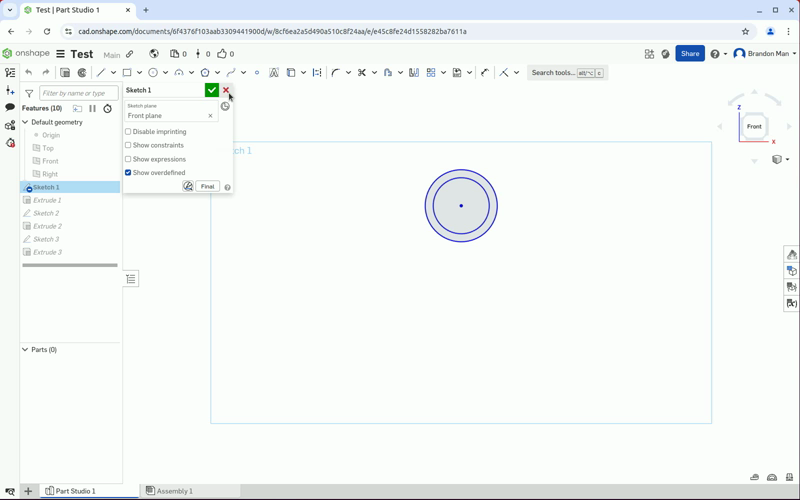
key(shift+s)
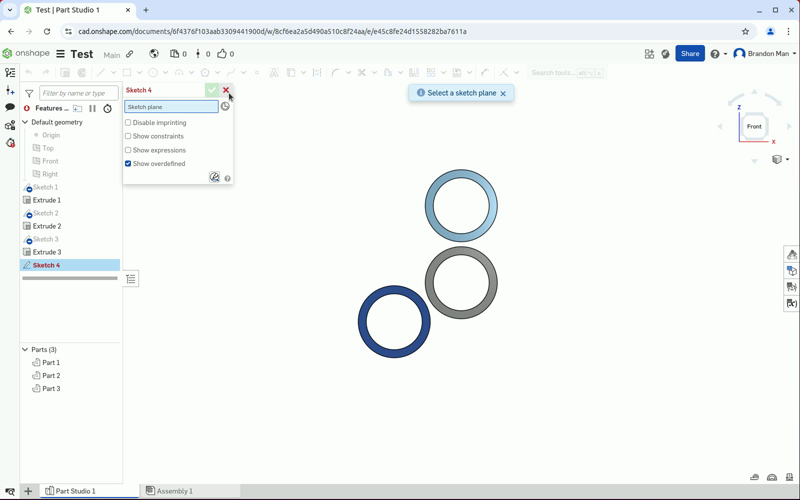
mouse_move(73, 163)
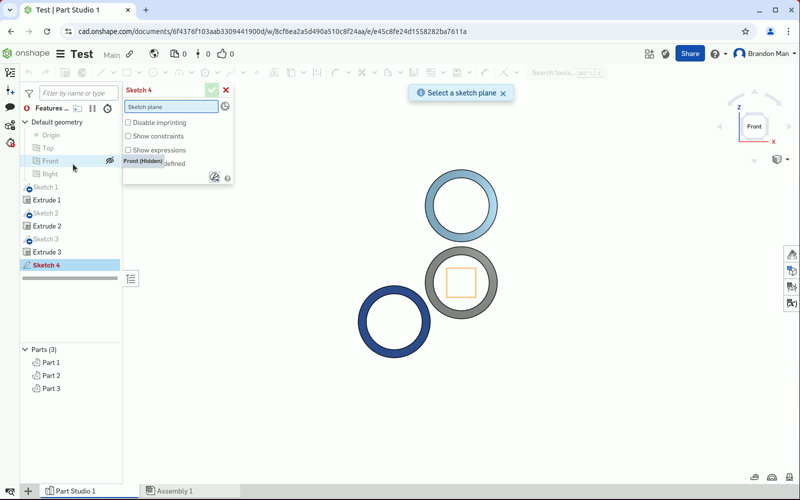
click(73, 163)
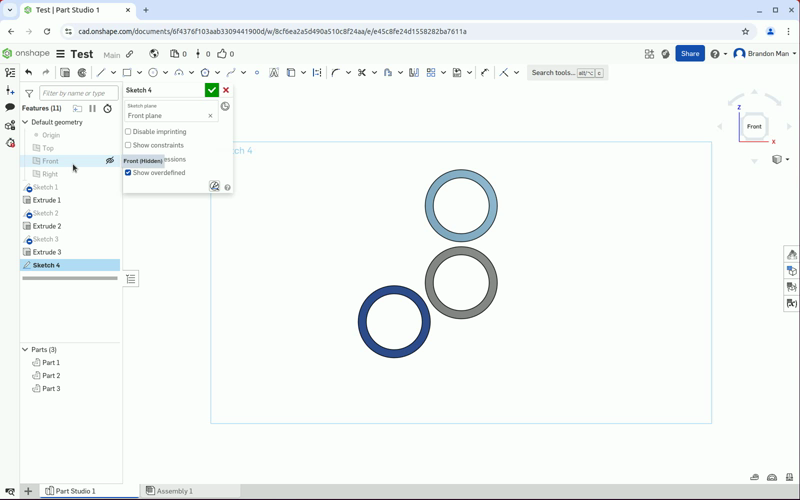
mouse_move(73, 352)
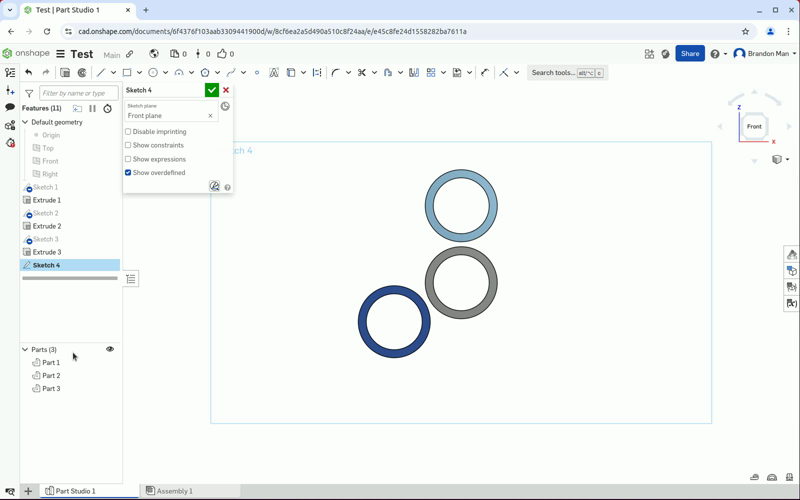
key(y)
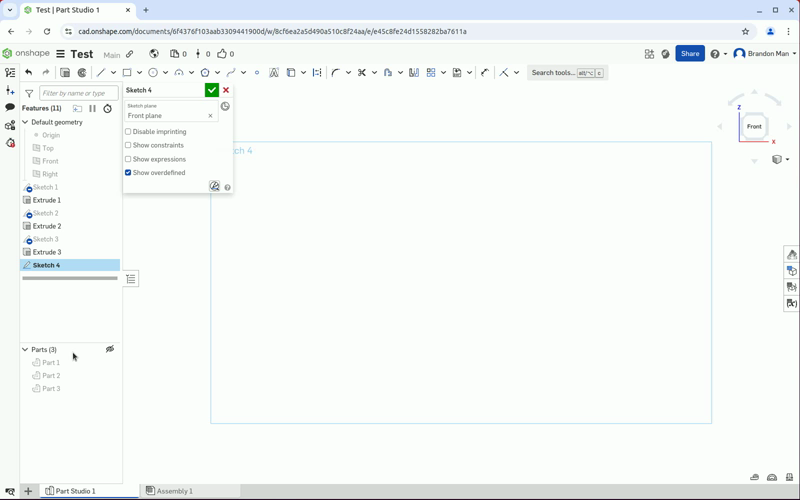
key(c)
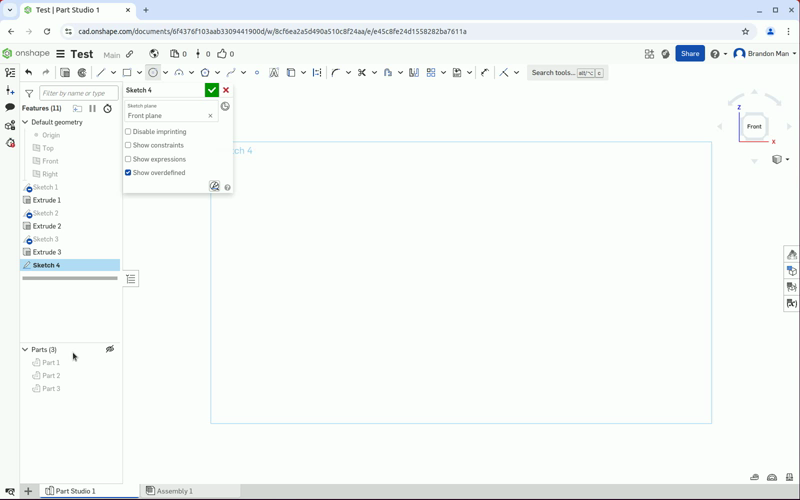
key_down(shift)
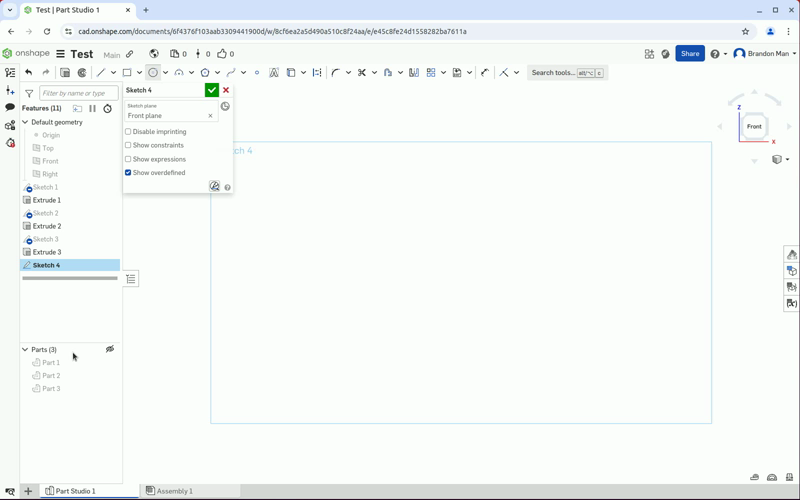
mouse_move(529, 321)
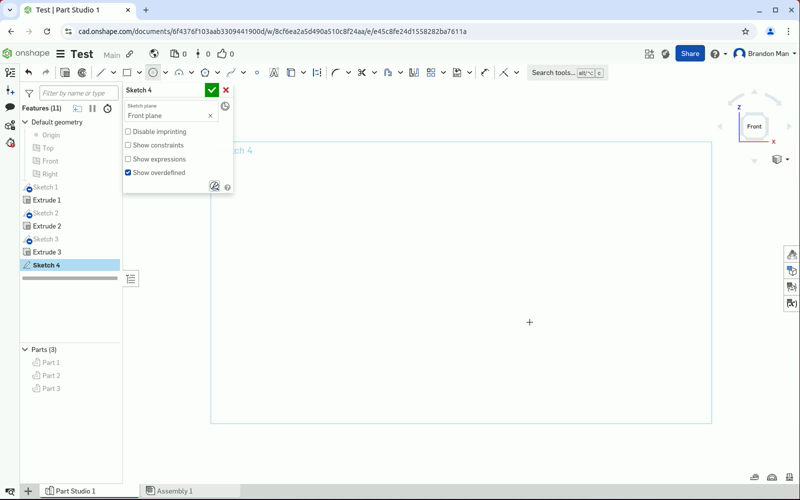
click(529, 321)
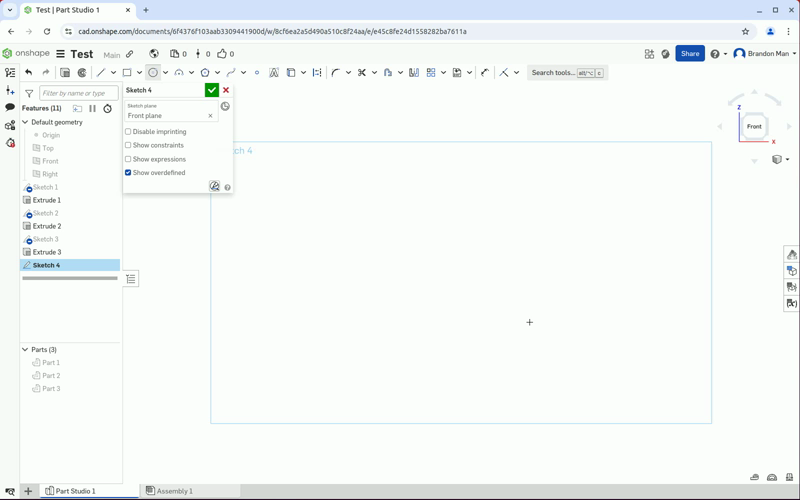
key_up(shift)
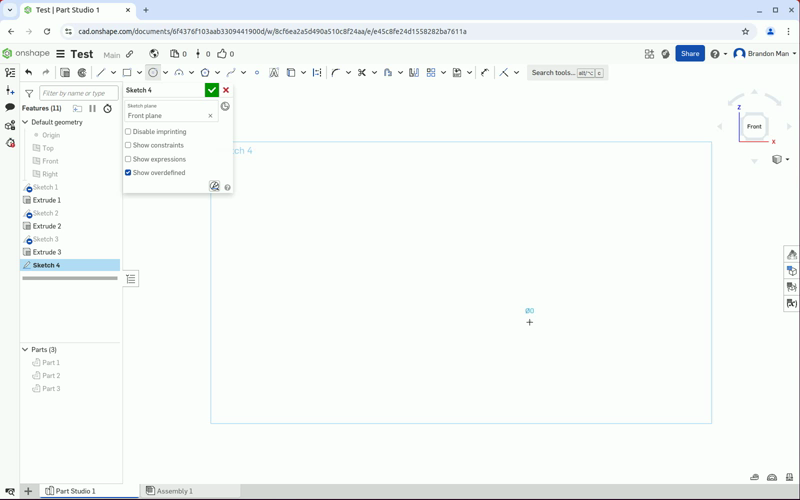
mouse_move(565, 321)
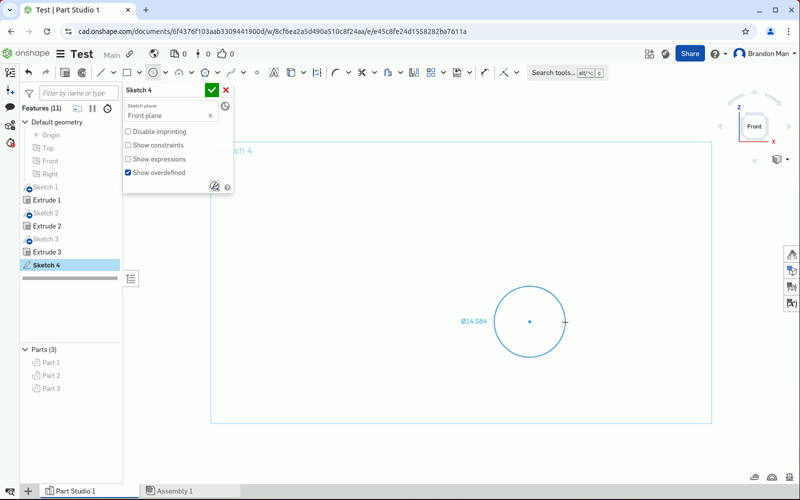
click(565, 321)
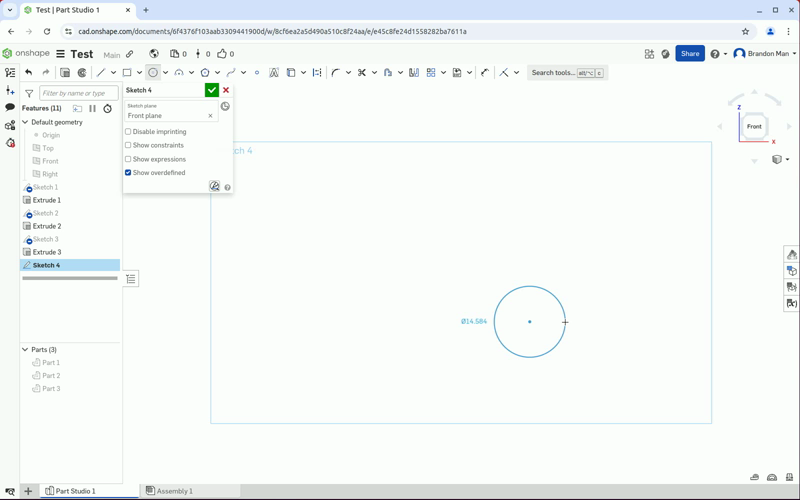
key(esc)
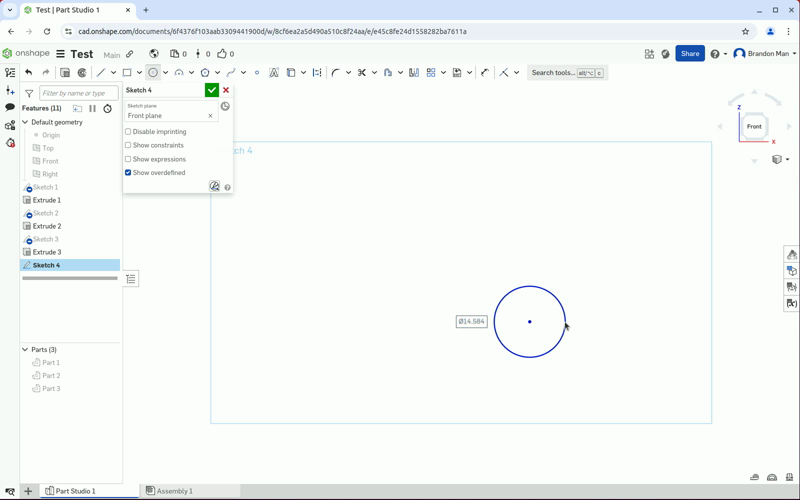
key(c)
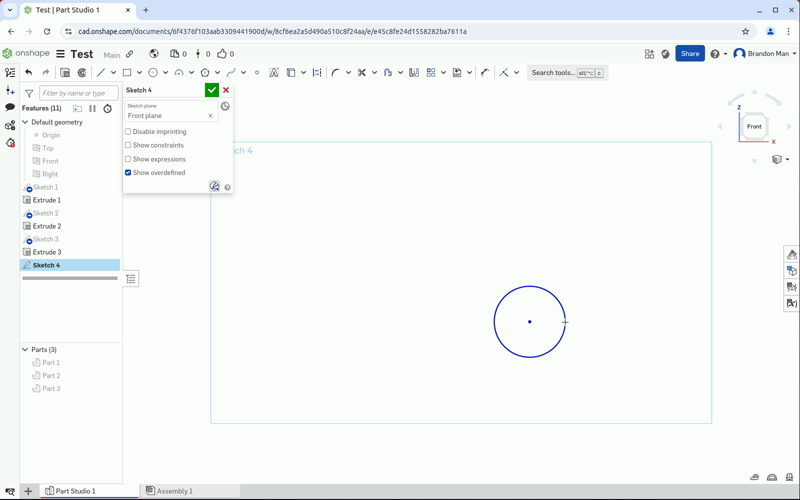
key_down(shift)
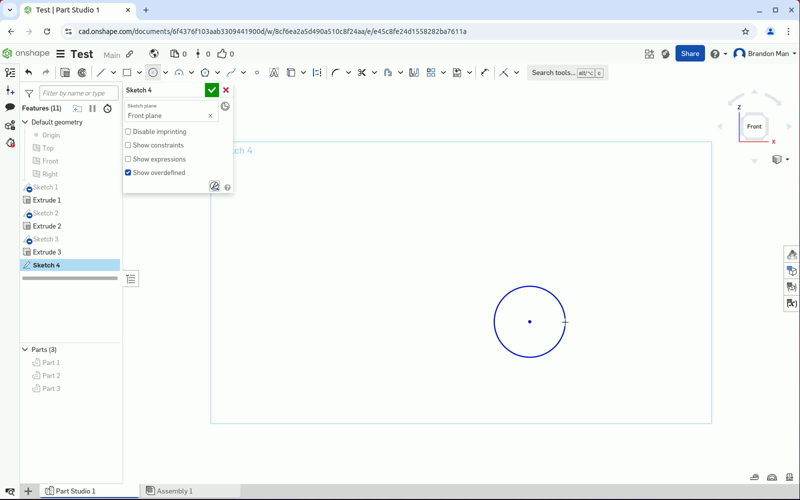
mouse_move(529, 321)
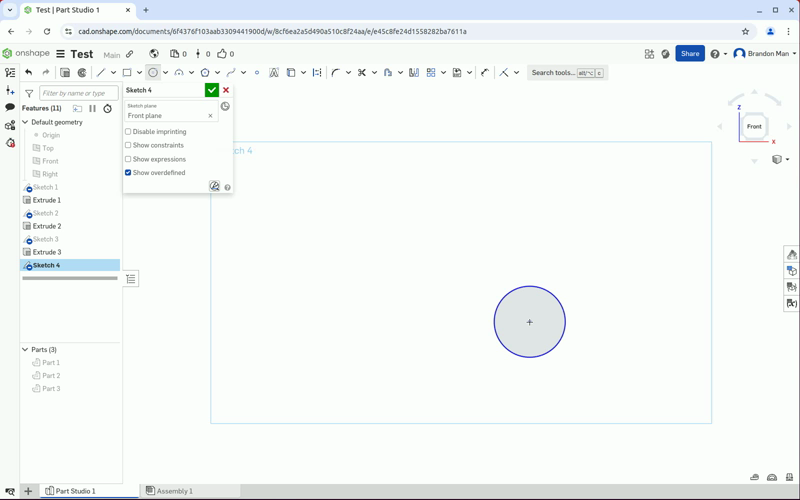
click(529, 321)
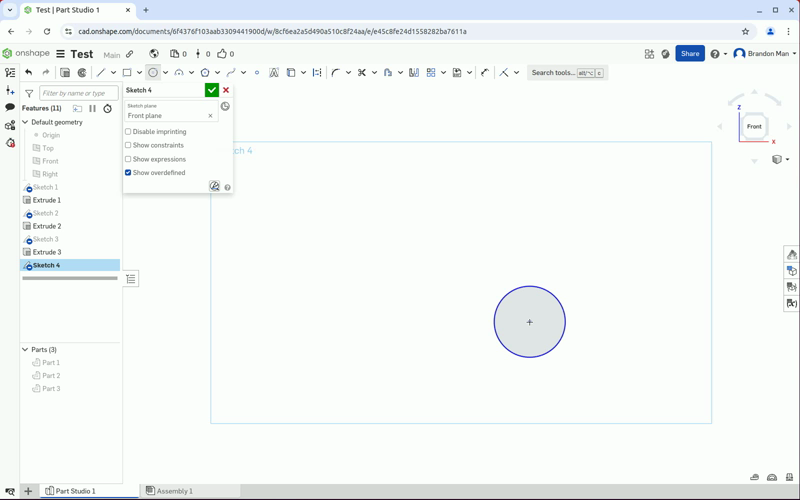
key_up(shift)
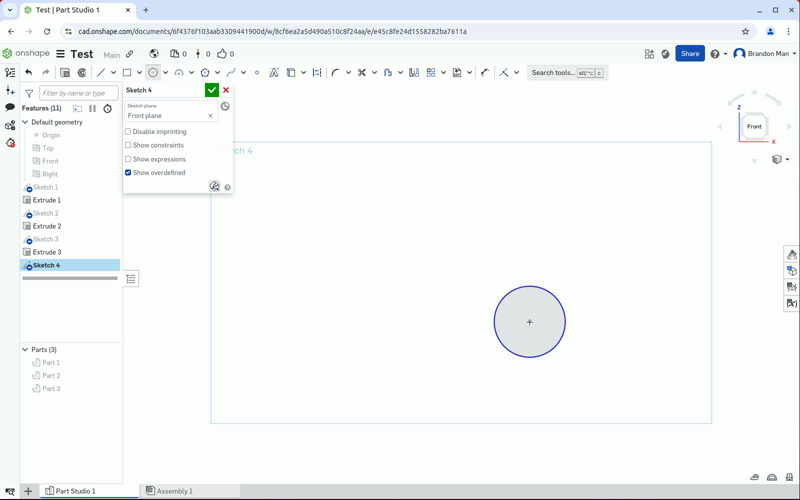
mouse_move(557, 321)
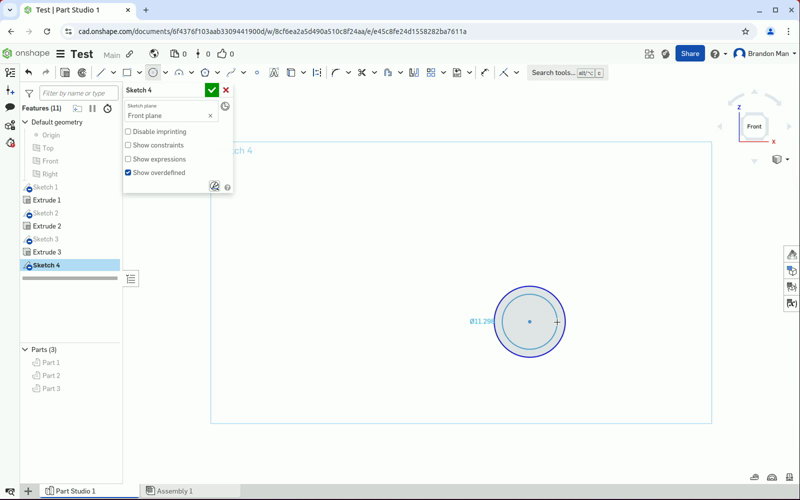
click(557, 321)
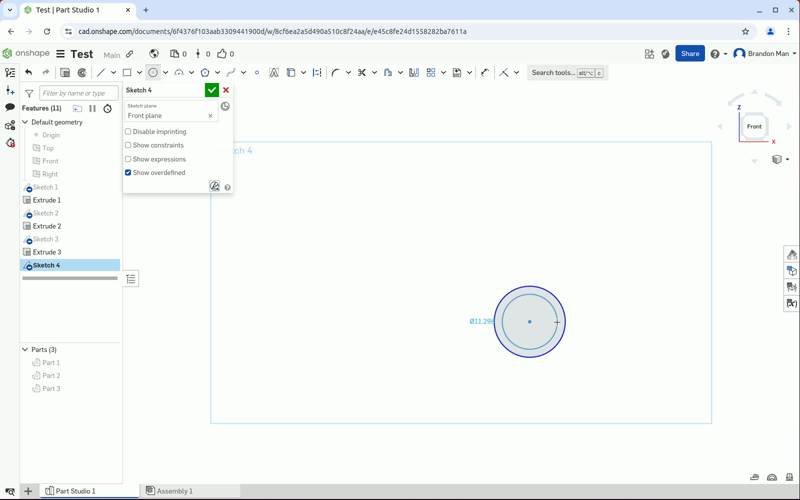
key(esc)
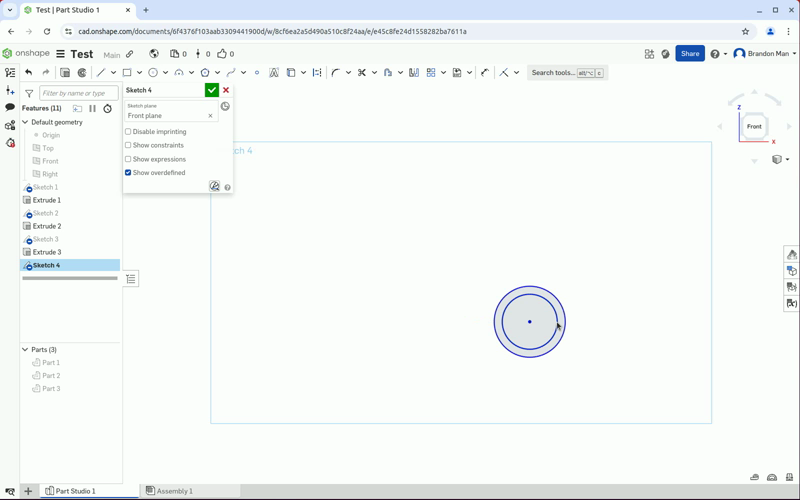
mouse_move(528, 289)
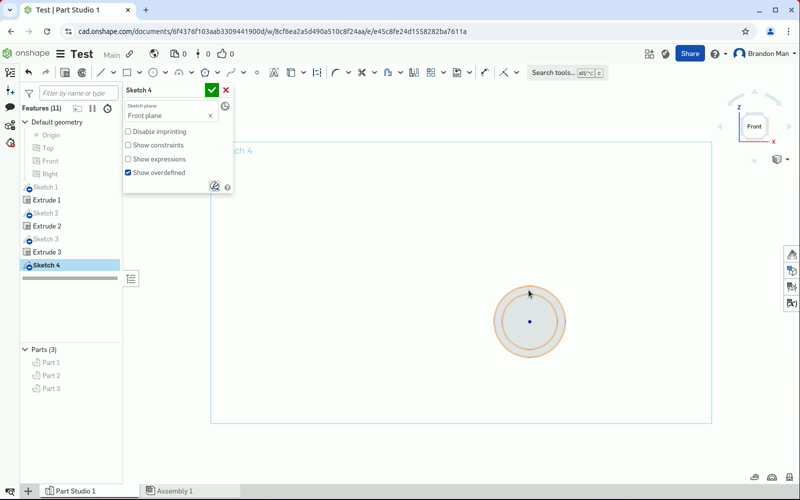
scroll(6)
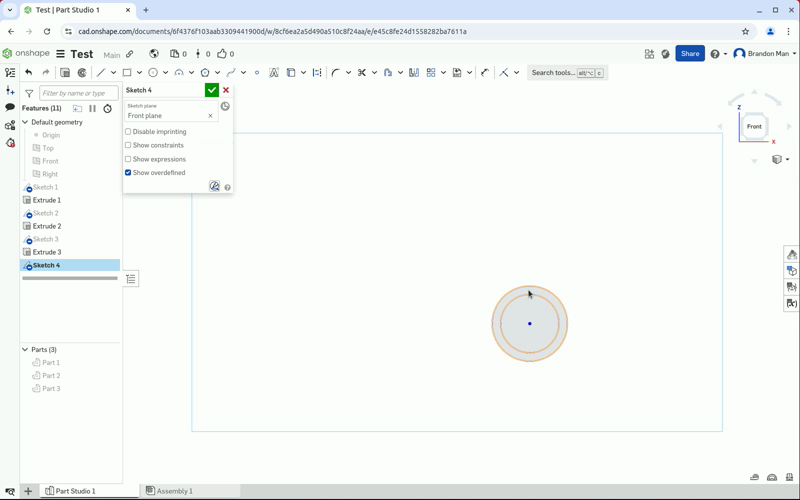
scroll(6)
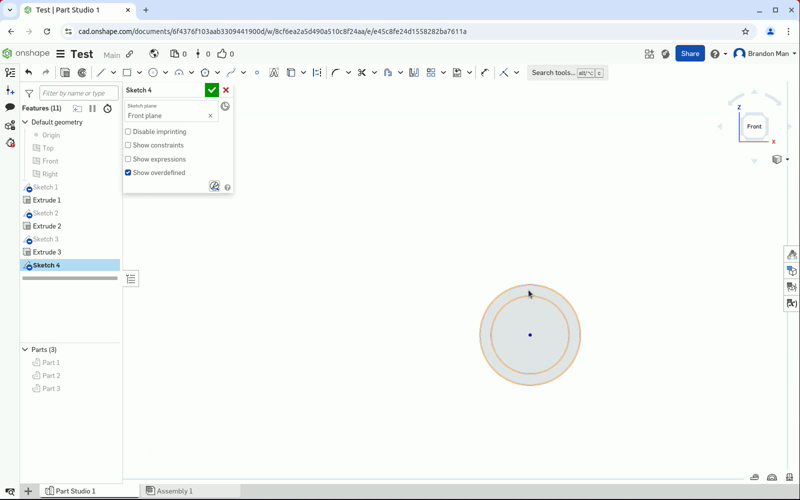
scroll(6)
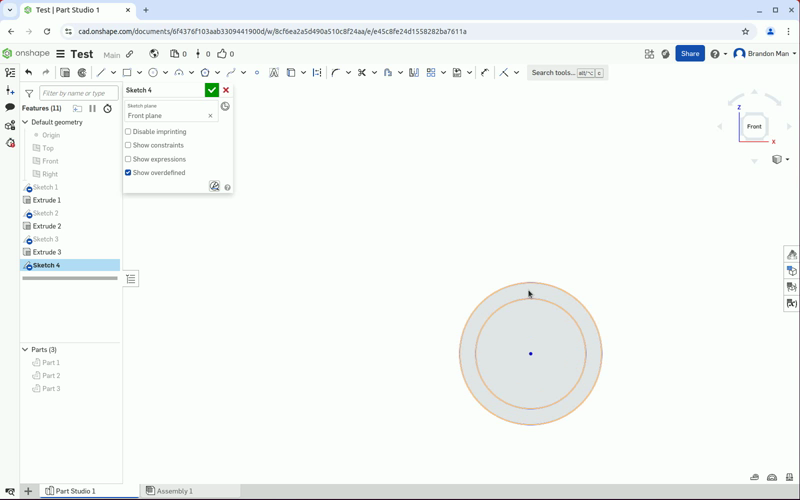
scroll(6)
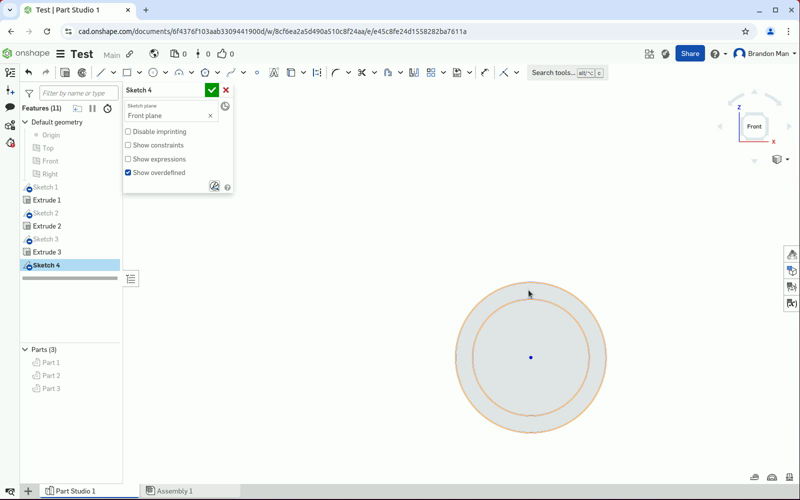
scroll(6)
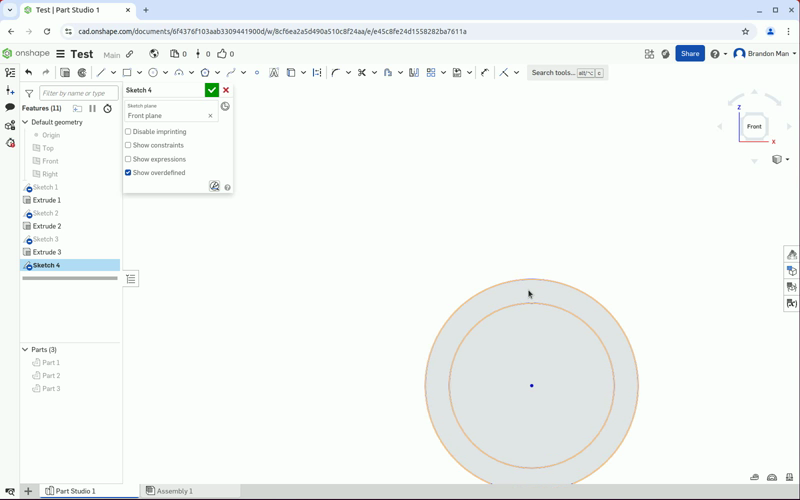
scroll(6)
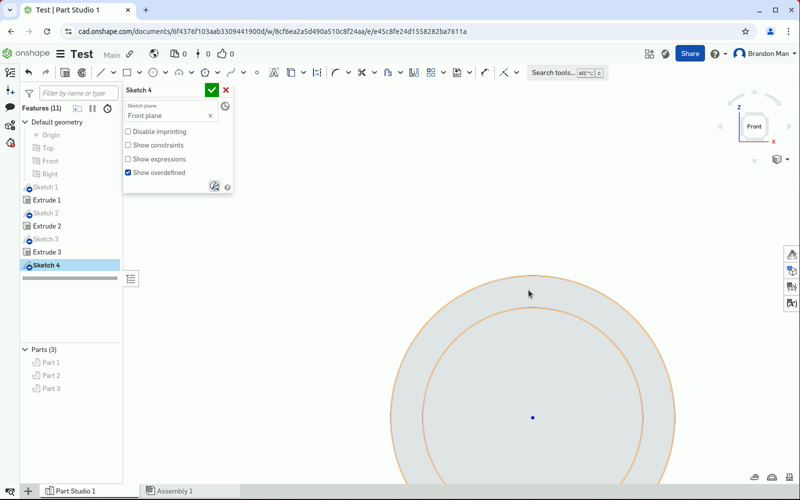
scroll(6)
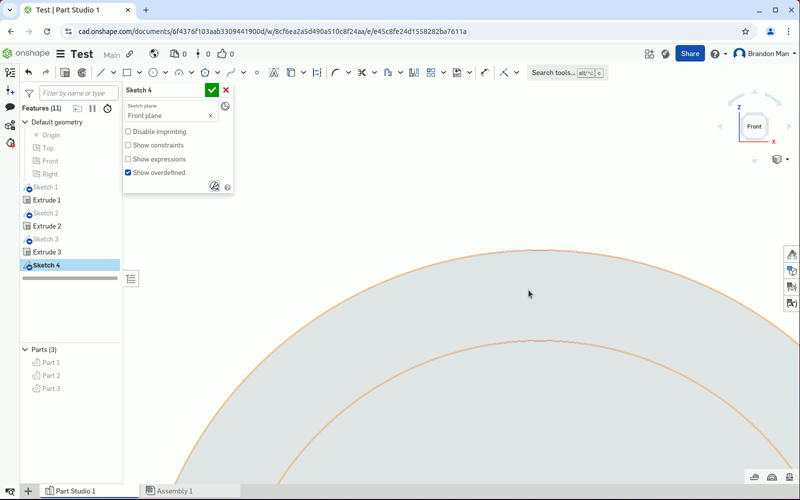
click(528, 289)
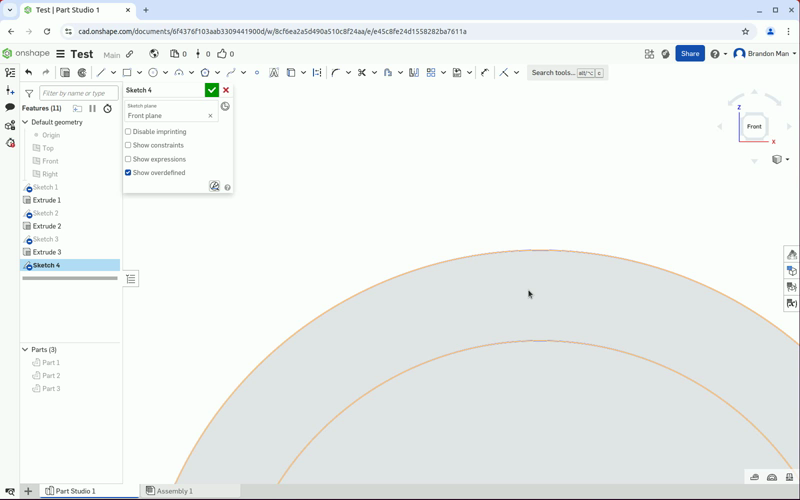
scroll(-6)
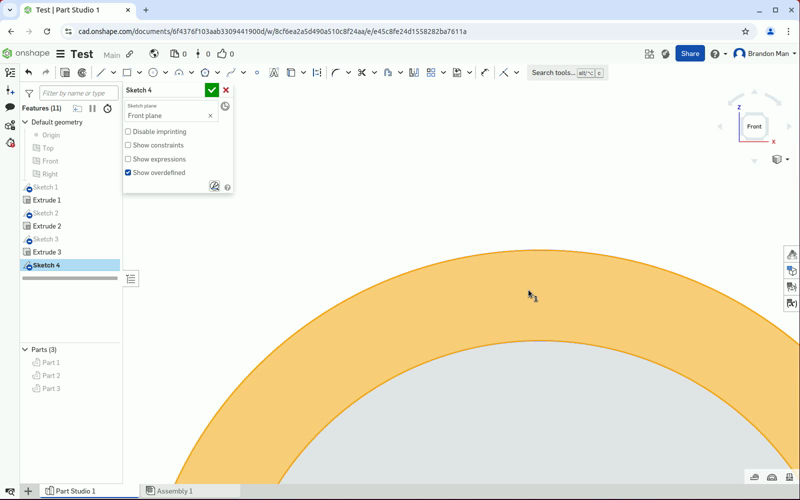
scroll(-6)
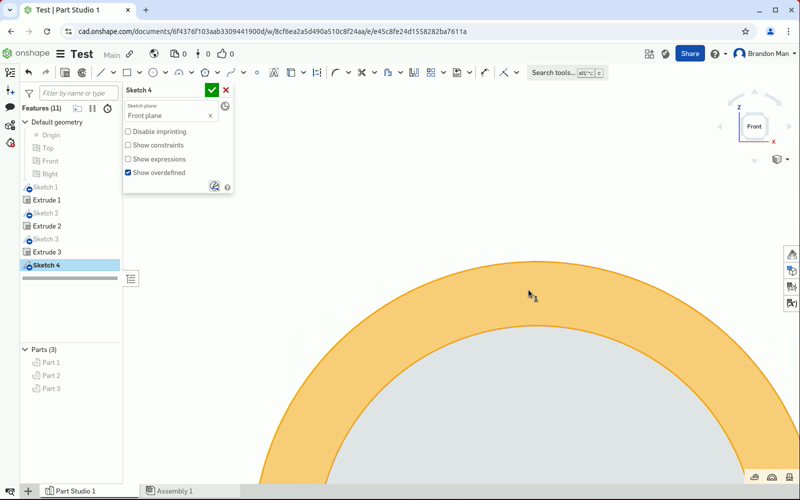
scroll(-6)
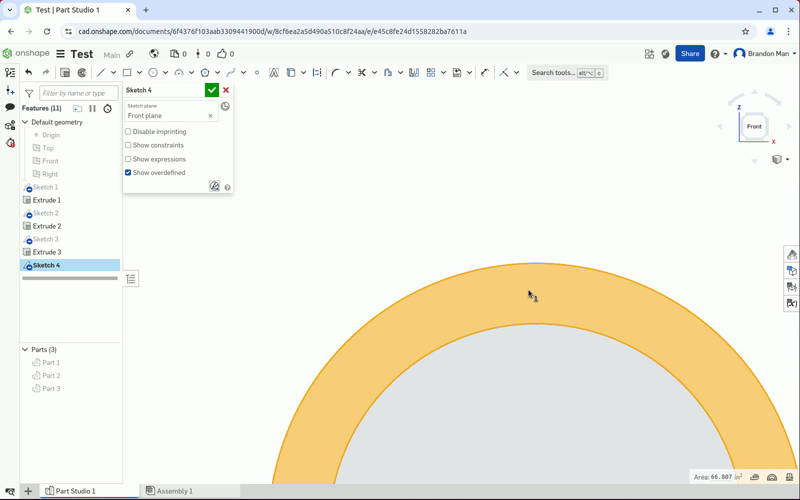
scroll(-6)
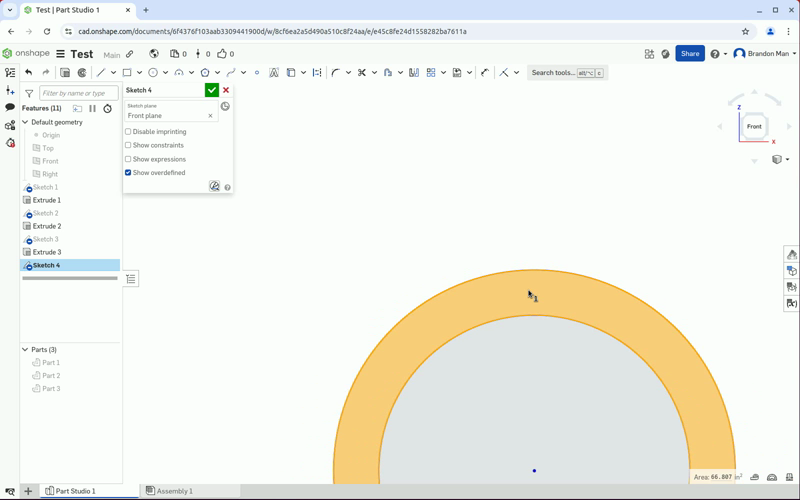
scroll(-6)
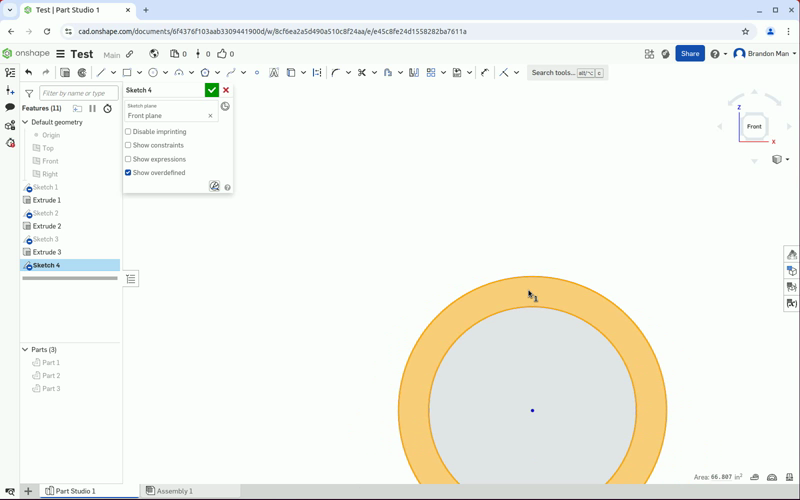
scroll(-6)
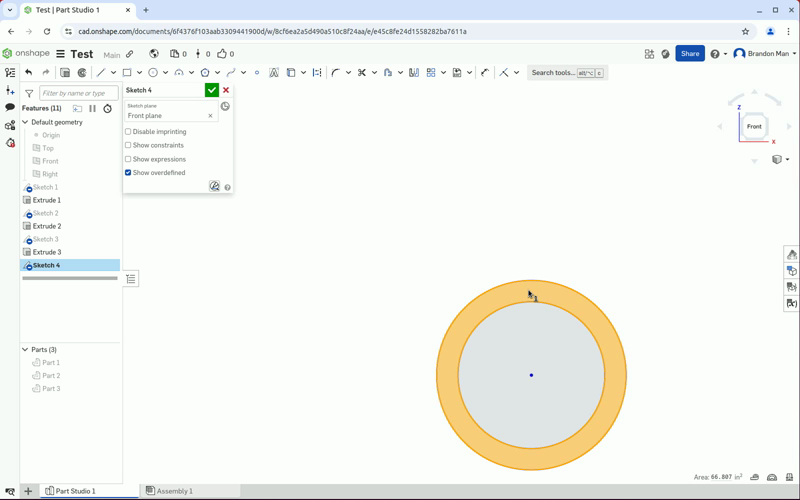
scroll(-6)
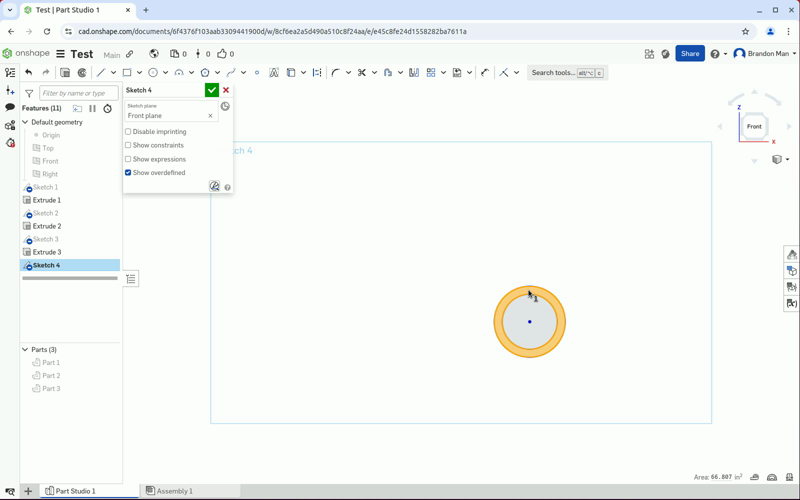
mouse_move(73, 352)
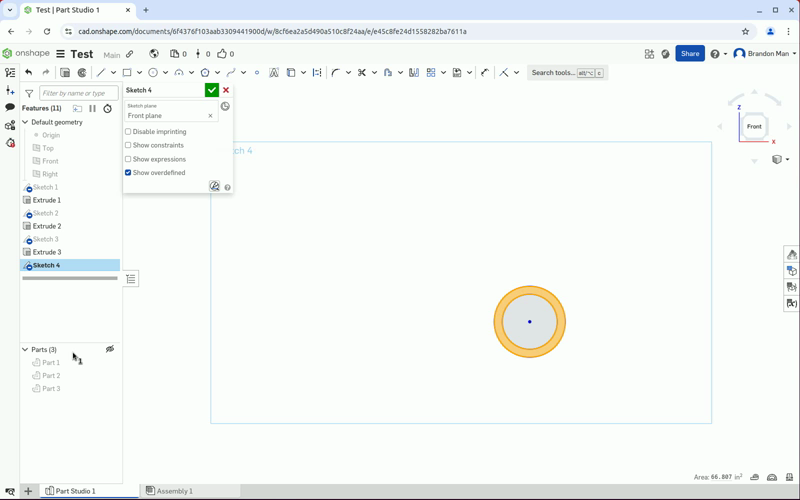
key(shift+y)
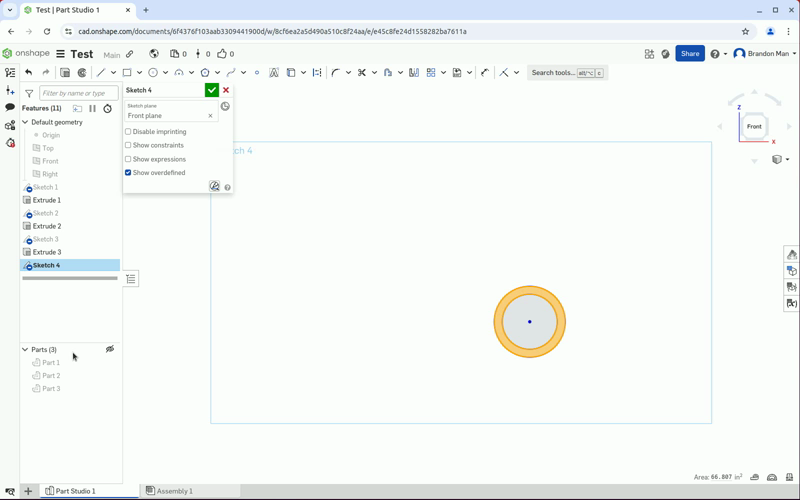
key(shift+e)
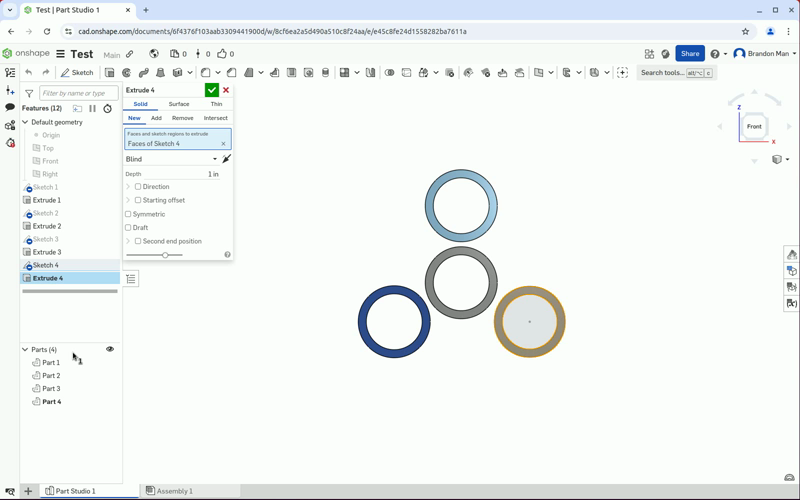
mouse_move(143, 106)
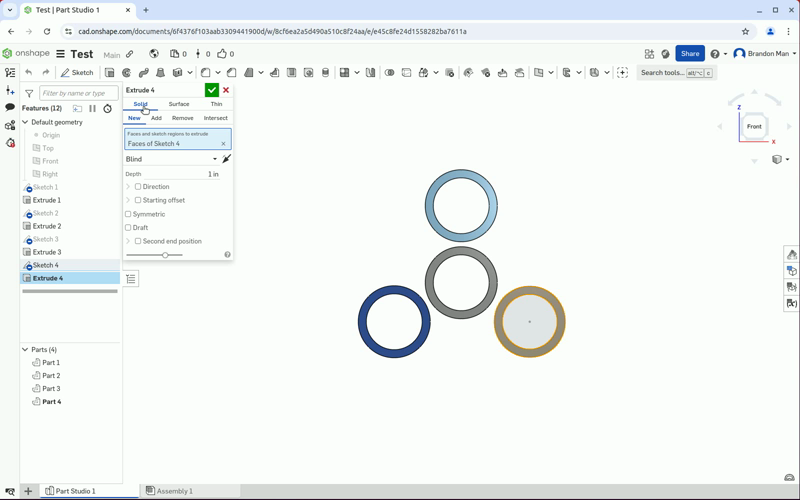
click(143, 106)
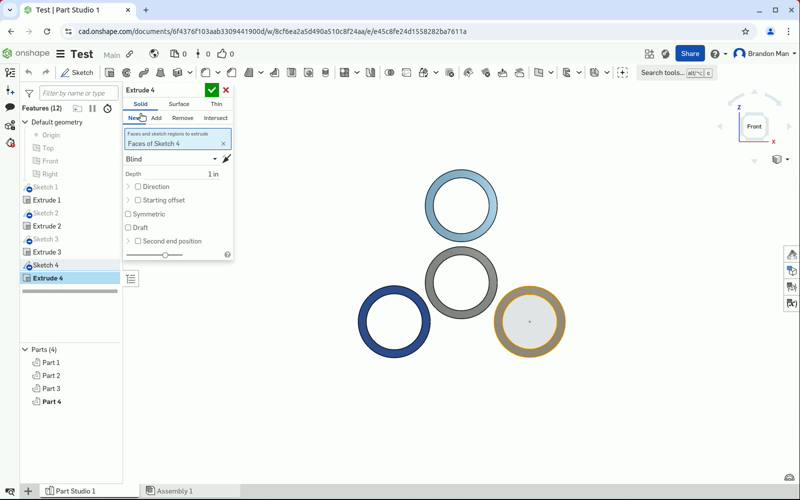
mouse_move(137, 120)
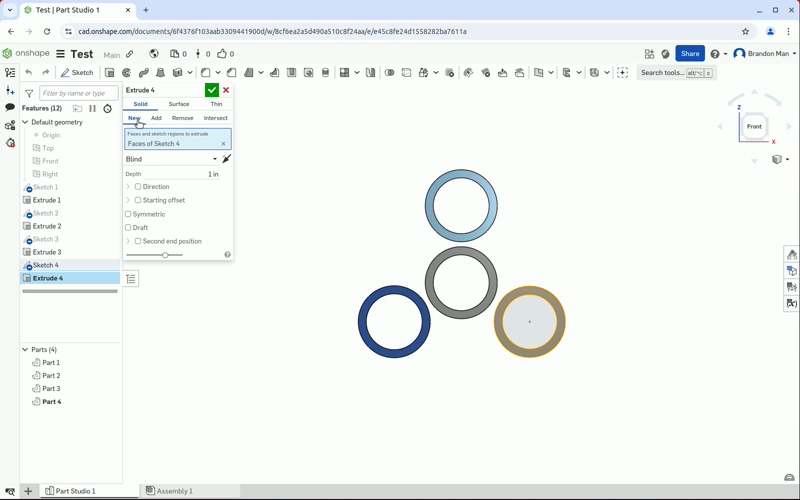
click(137, 120)
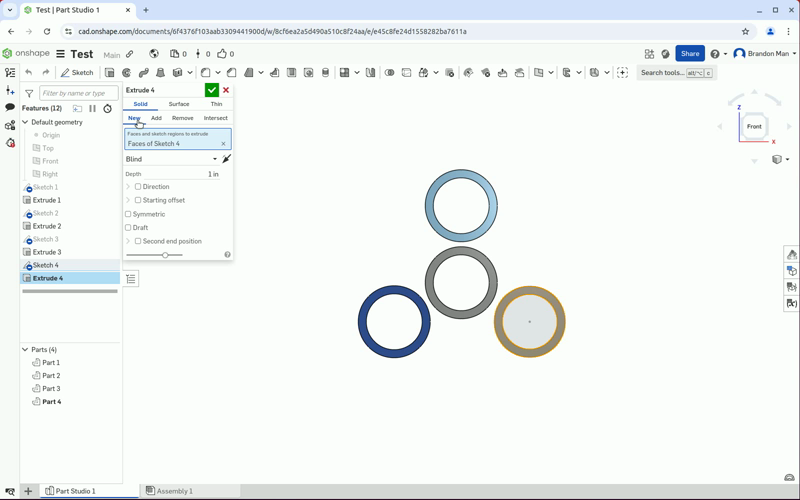
key(tab, 4)
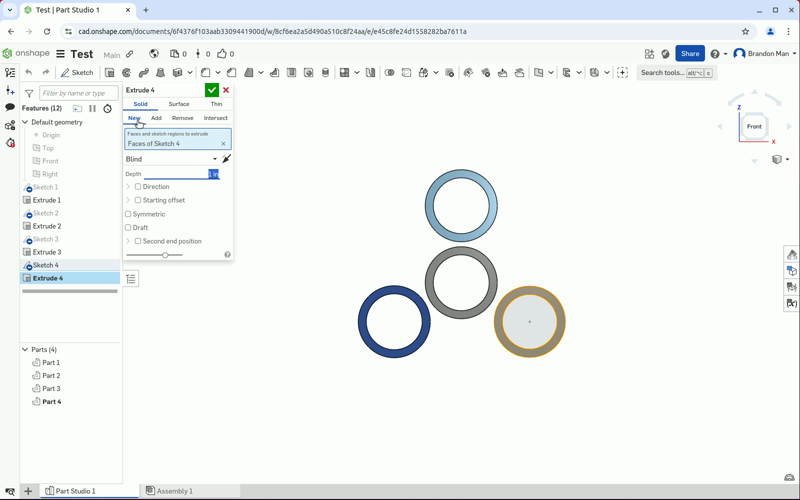
text(3.129)
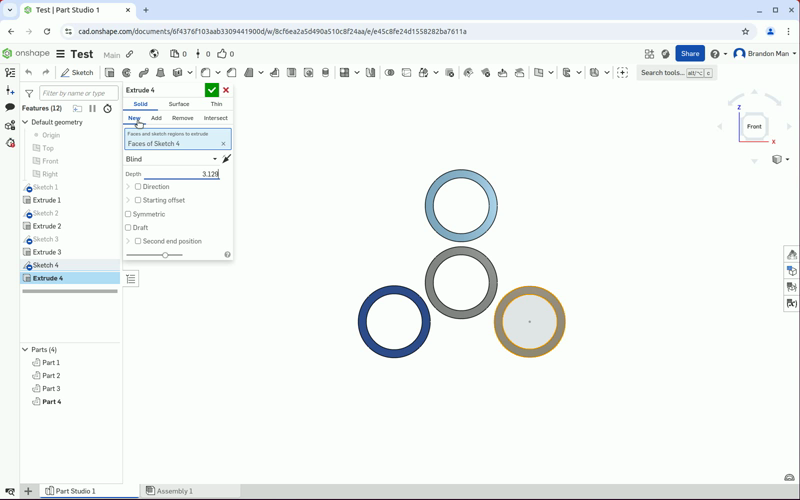
key(enter)
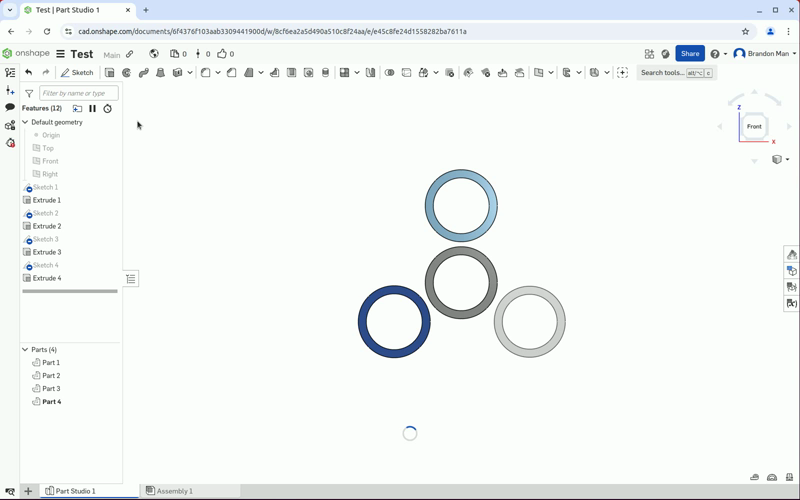
key(shift+h)
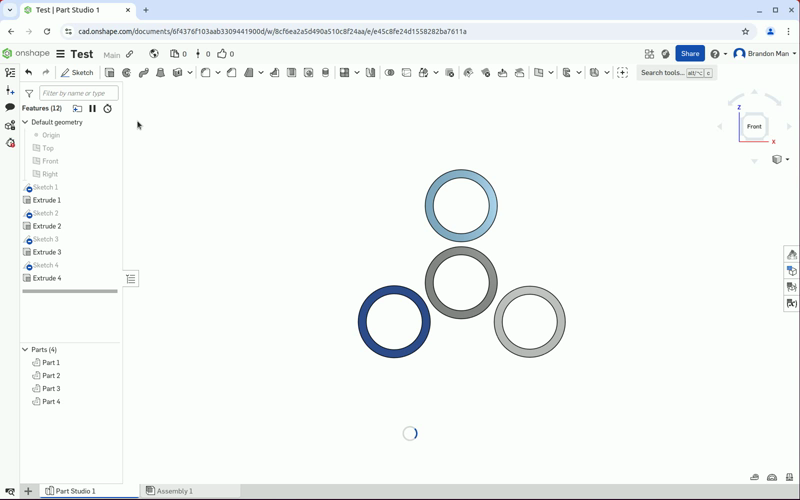
key(shift+h)
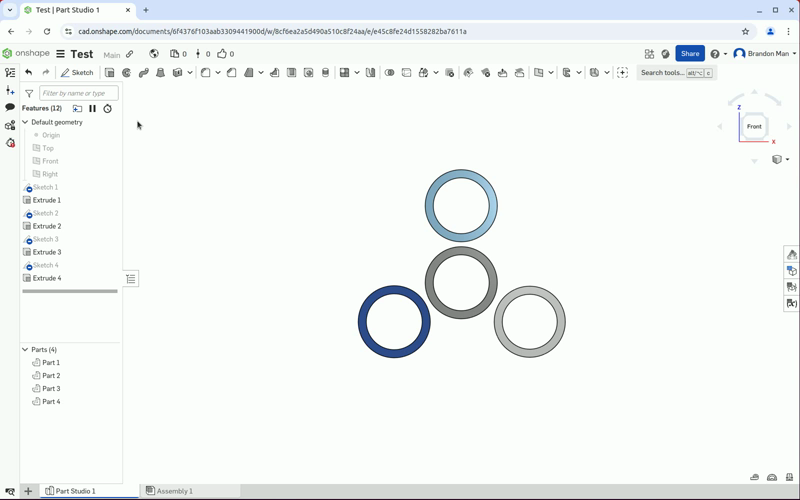
mouse_move(73, 189)
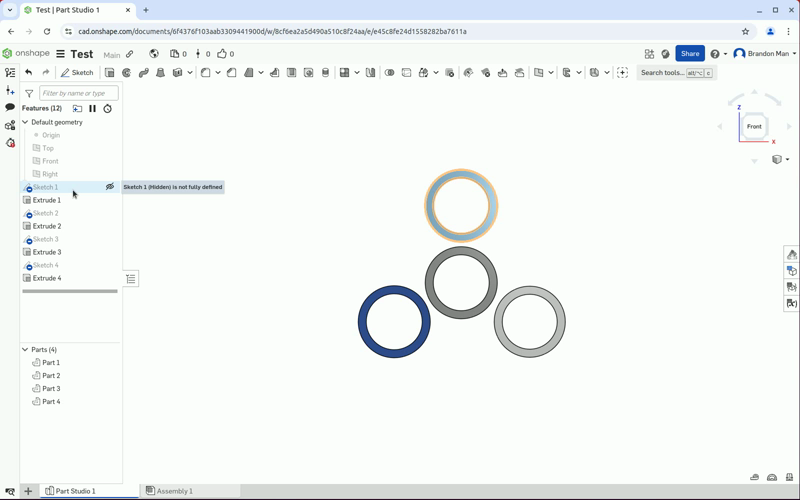
click(73, 189)
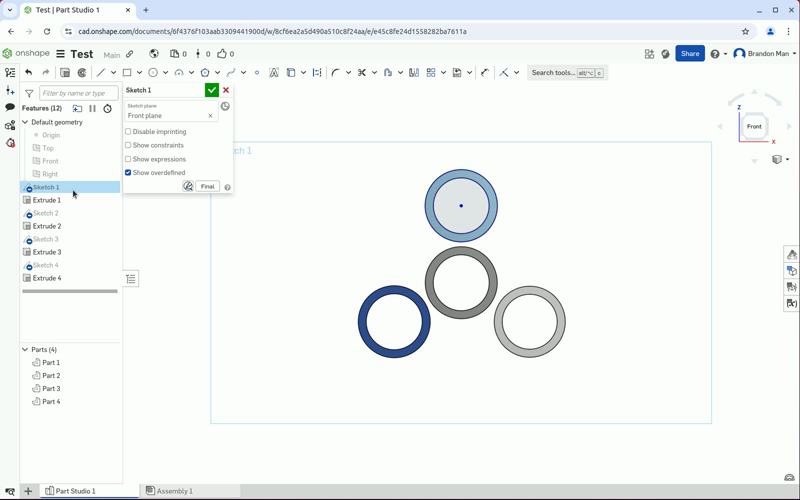
mouse_move(229, 92)
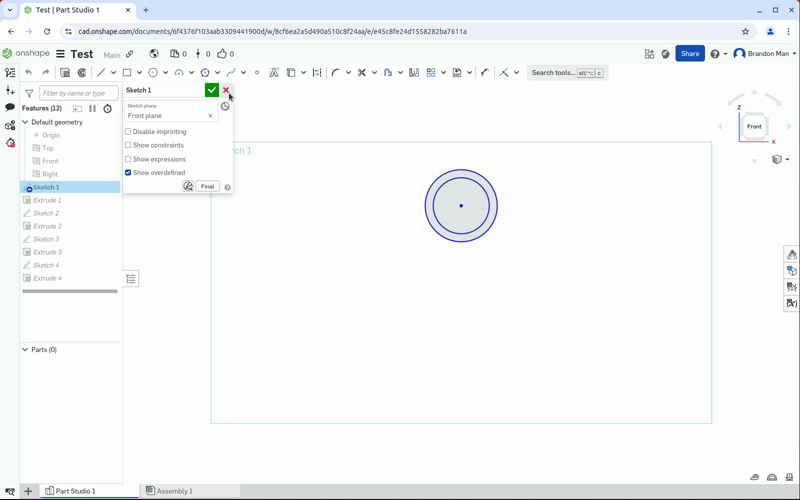
click(229, 92)
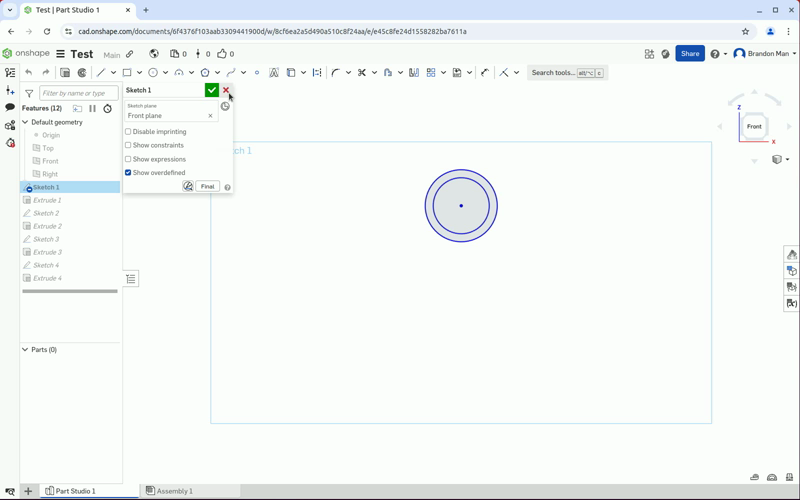
key(shift+s)
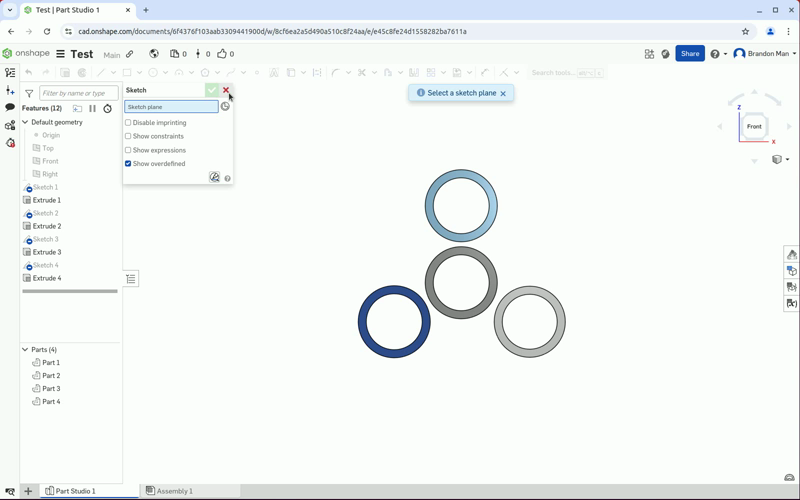
mouse_move(73, 163)
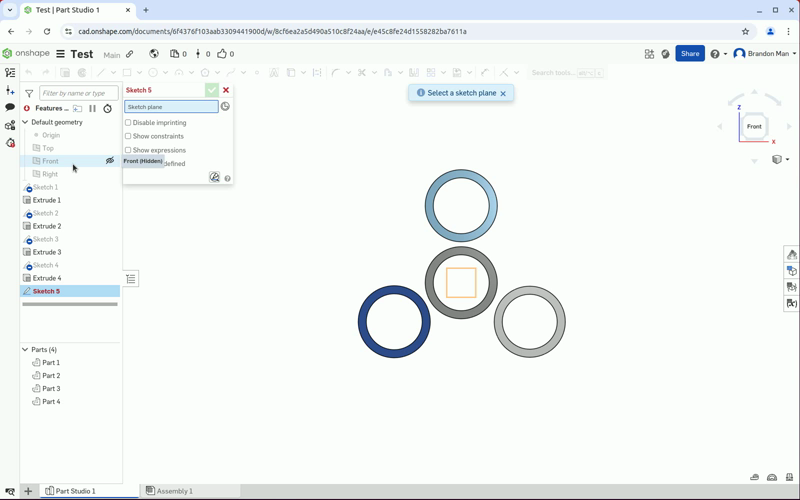
click(73, 163)
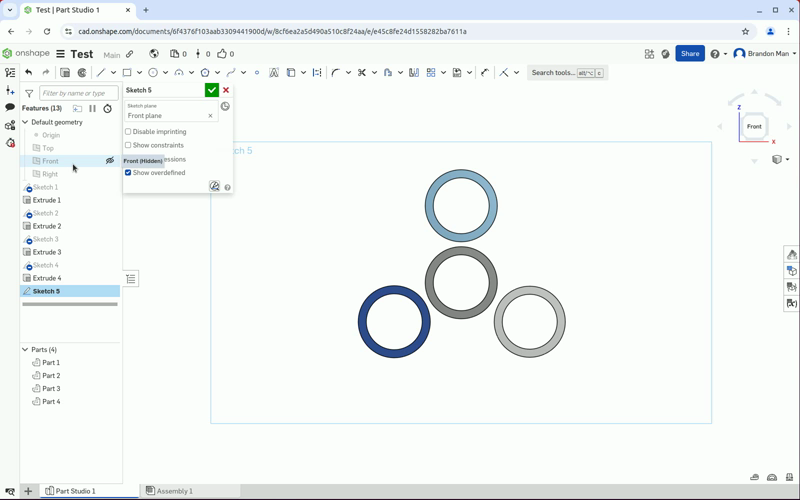
mouse_move(73, 352)
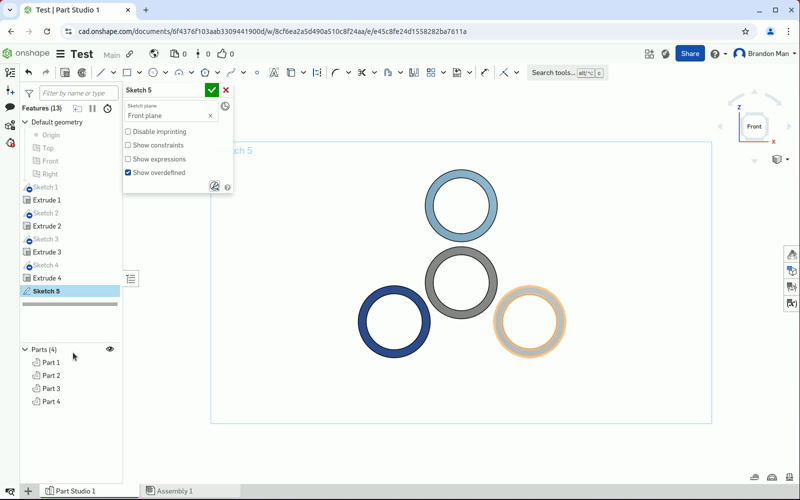
key(y)
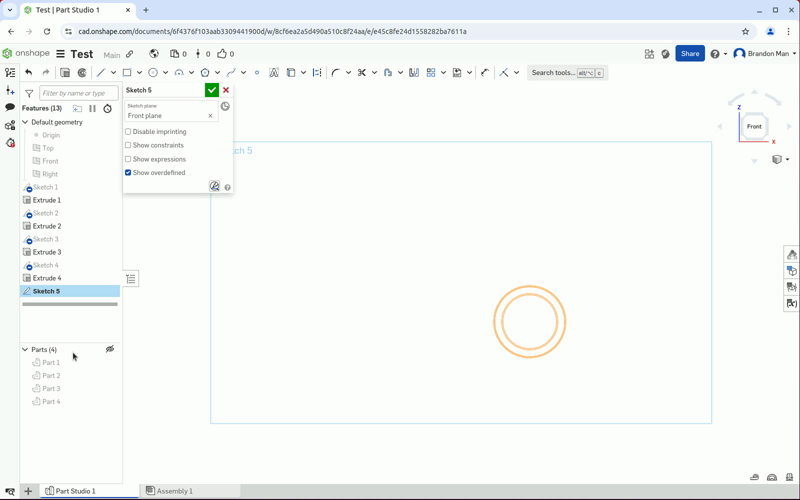
key(a)
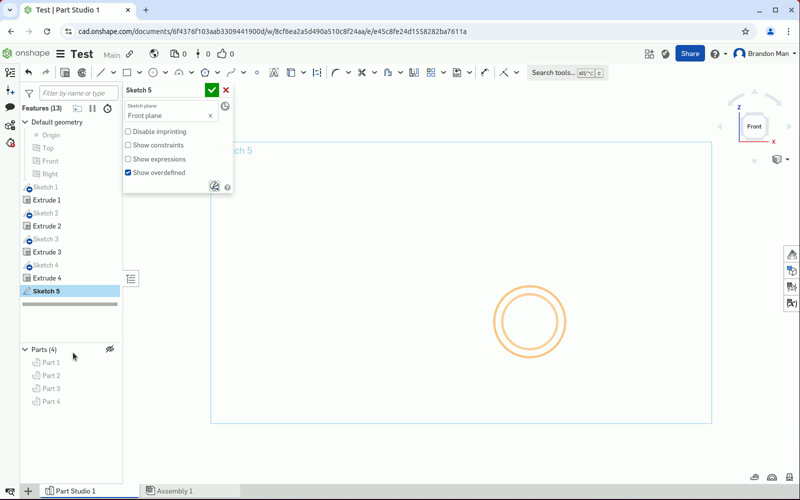
key_down(shift)
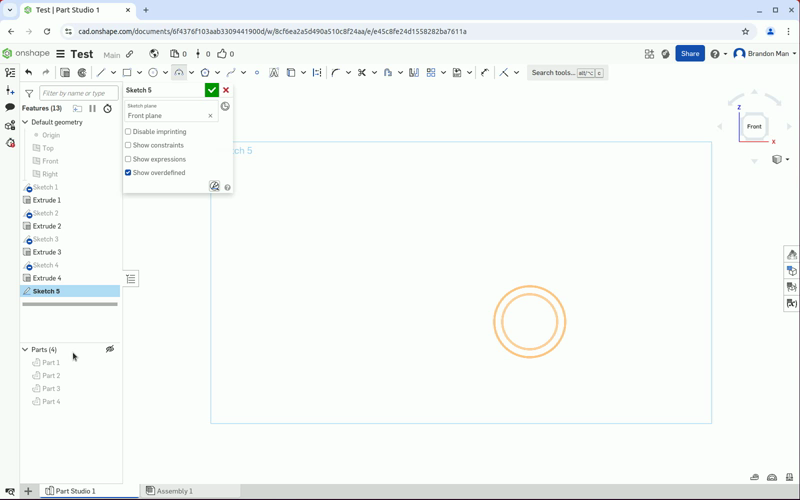
mouse_move(390, 286)
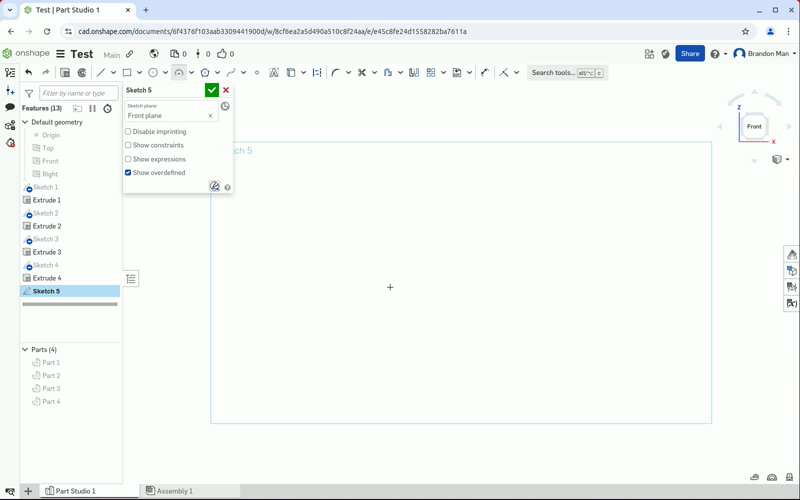
click(390, 286)
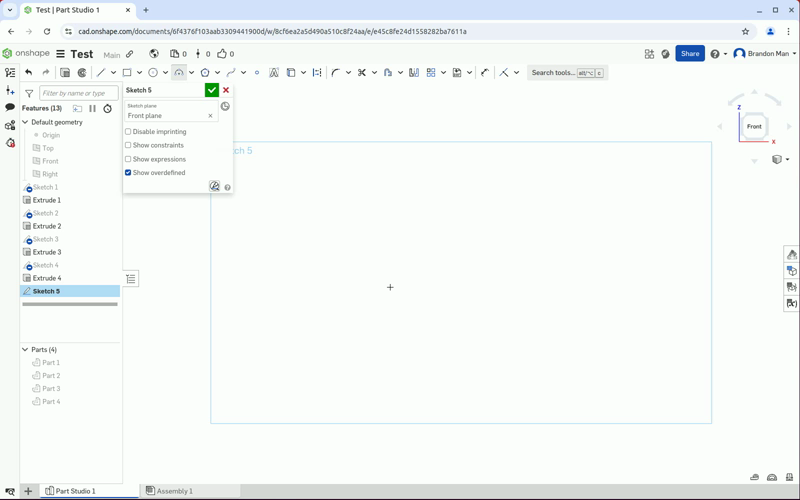
key_up(shift)
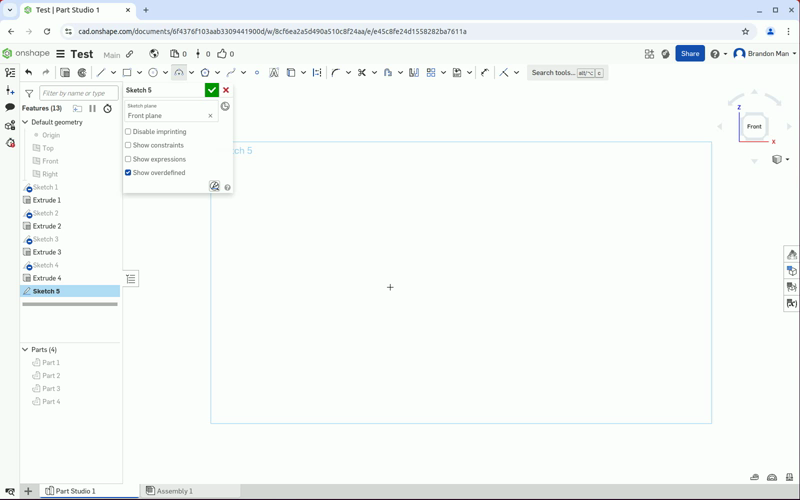
key_down(shift)
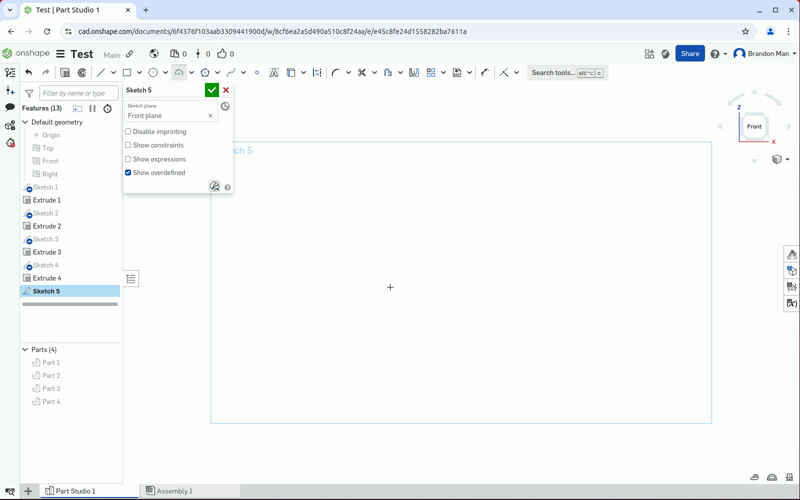
mouse_move(421, 340)
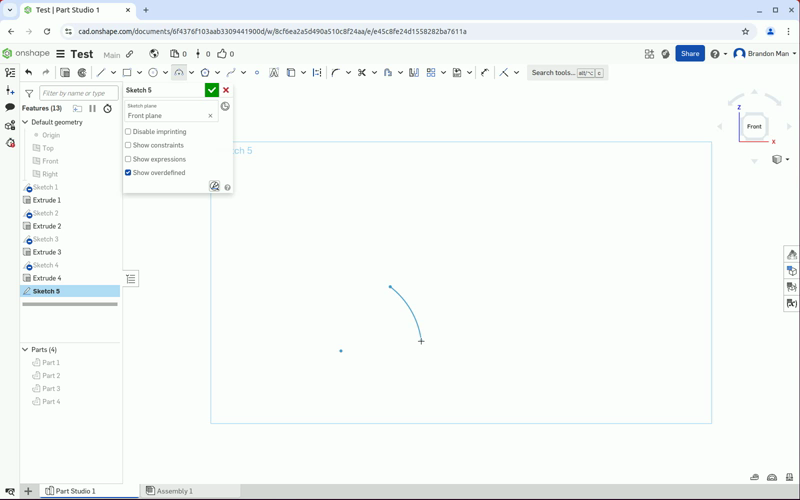
click(421, 340)
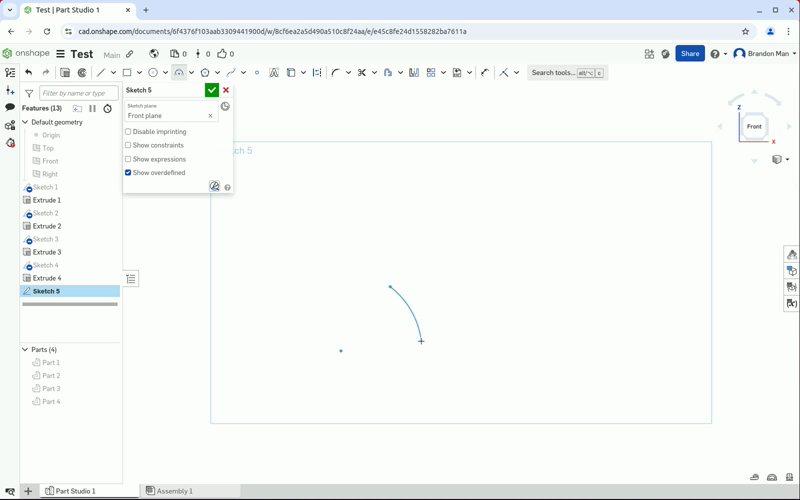
mouse_move(422, 303)
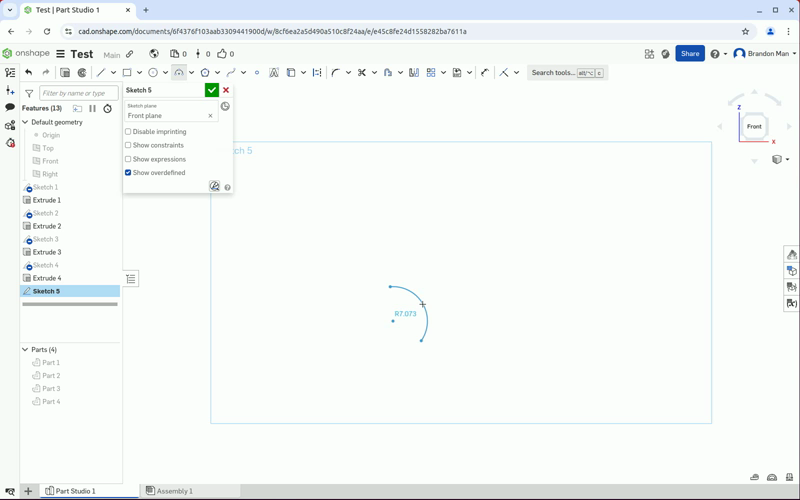
click(422, 303)
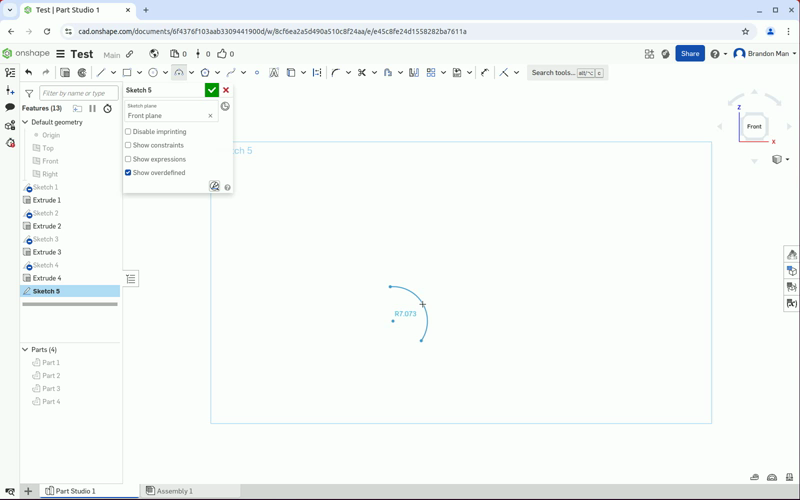
key_up(shift)
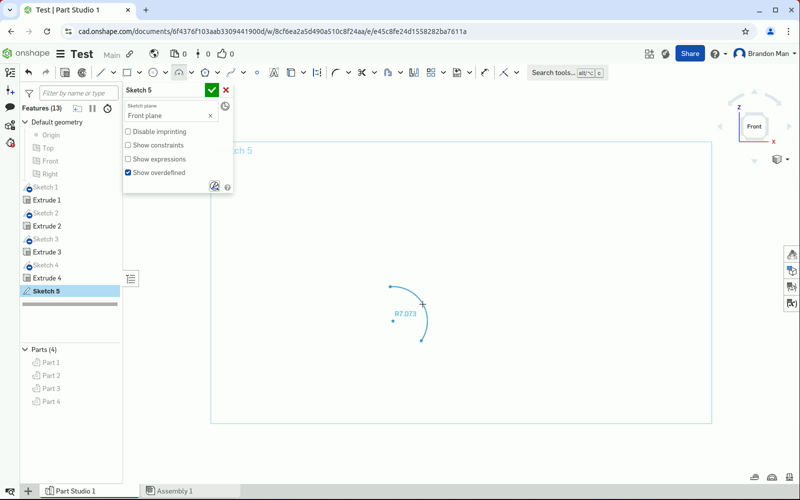
mouse_move(421, 340)
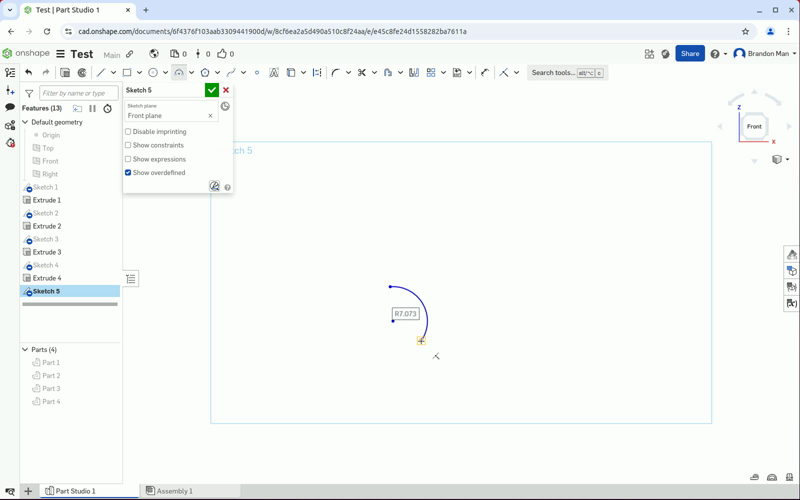
click(421, 340)
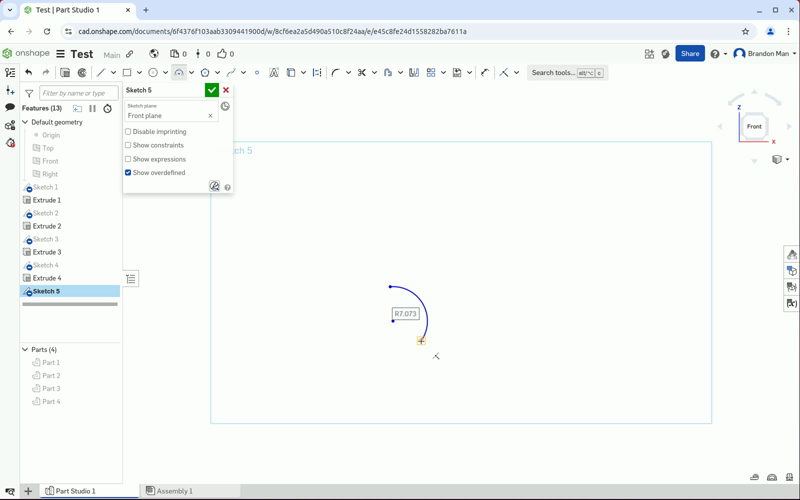
key_down(shift)
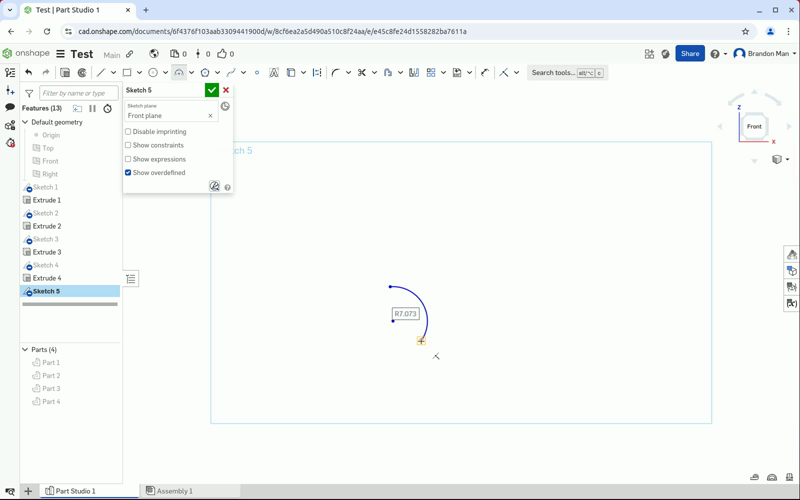
mouse_move(498, 340)
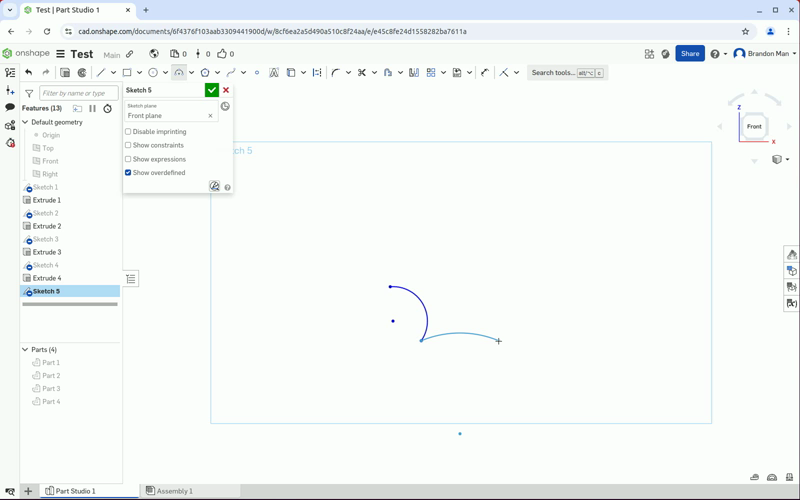
click(498, 340)
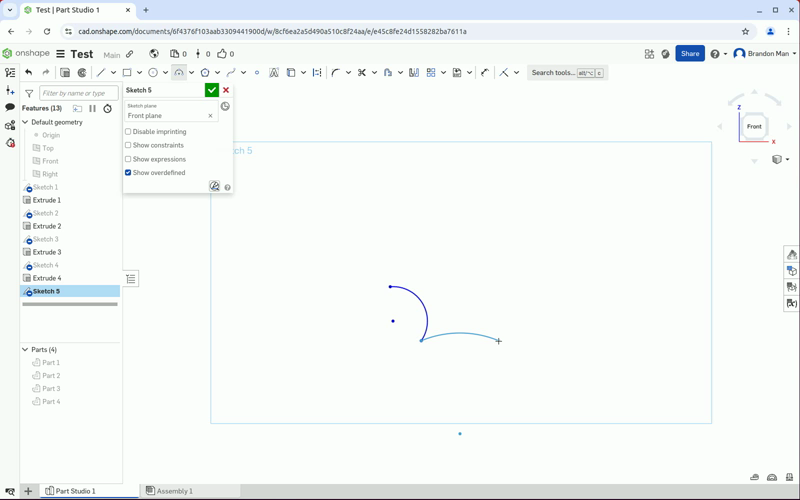
mouse_move(459, 320)
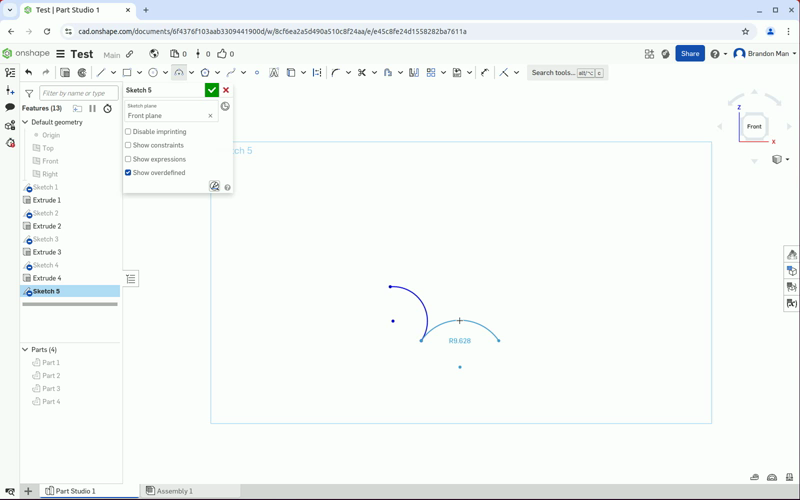
click(459, 320)
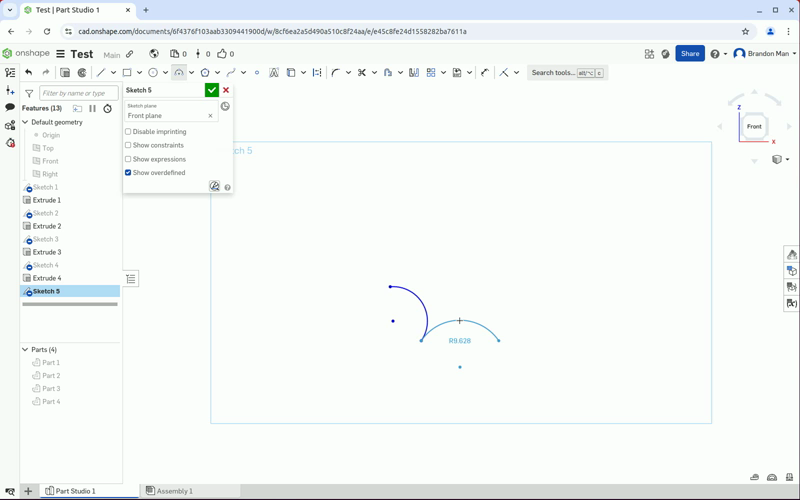
key_up(shift)
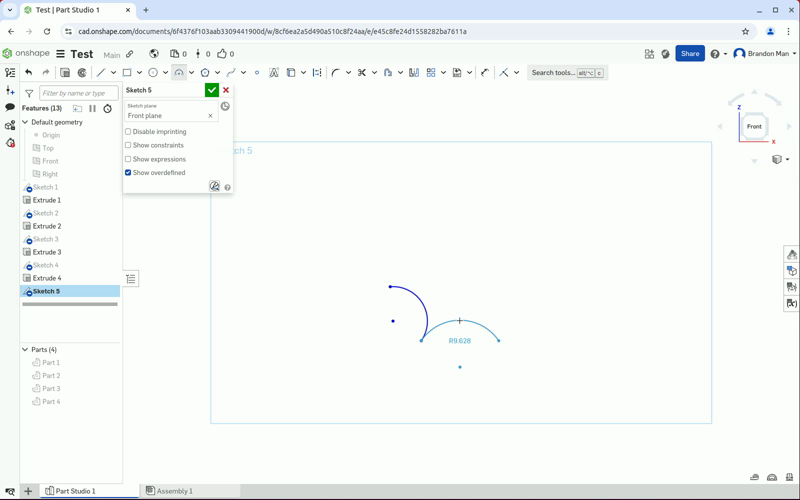
mouse_move(498, 340)
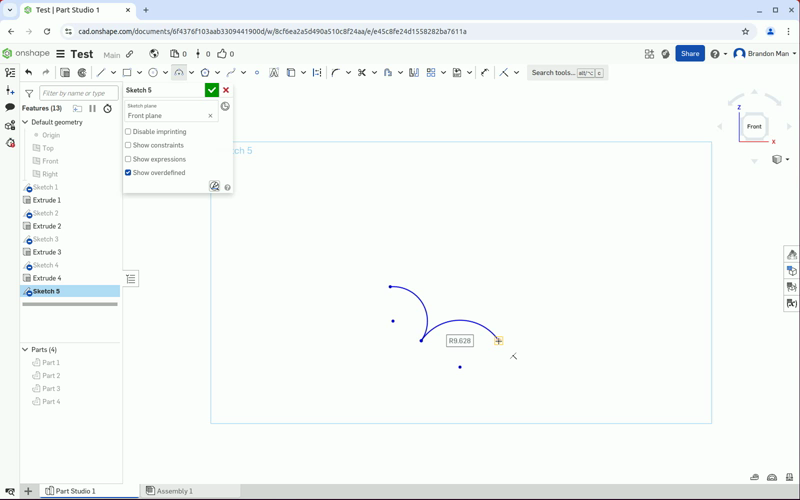
click(498, 340)
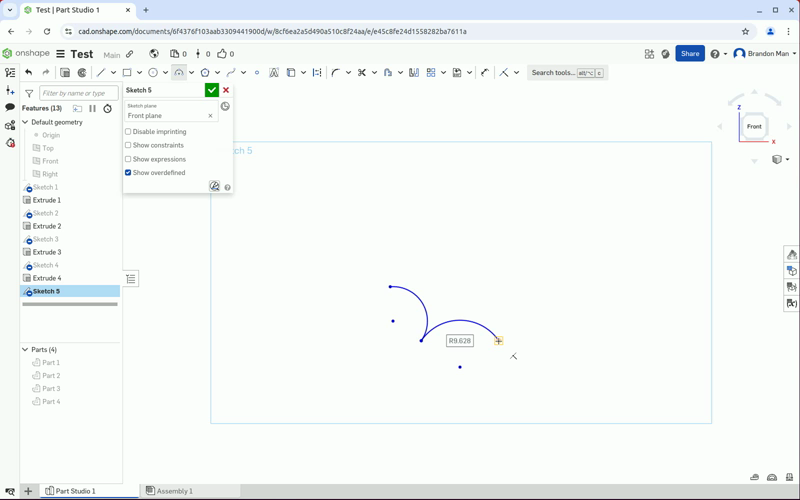
key_down(shift)
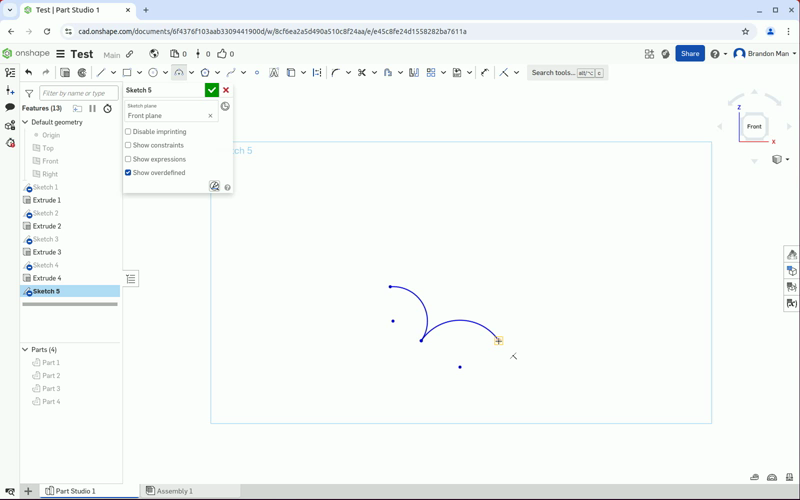
mouse_move(529, 286)
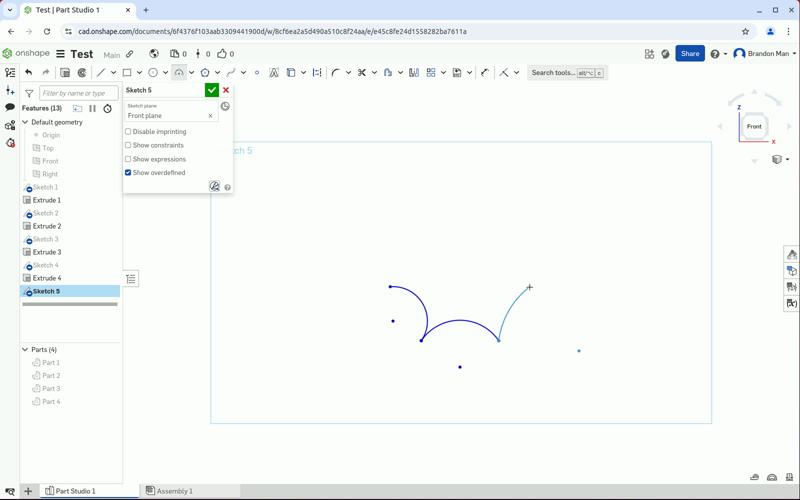
click(529, 286)
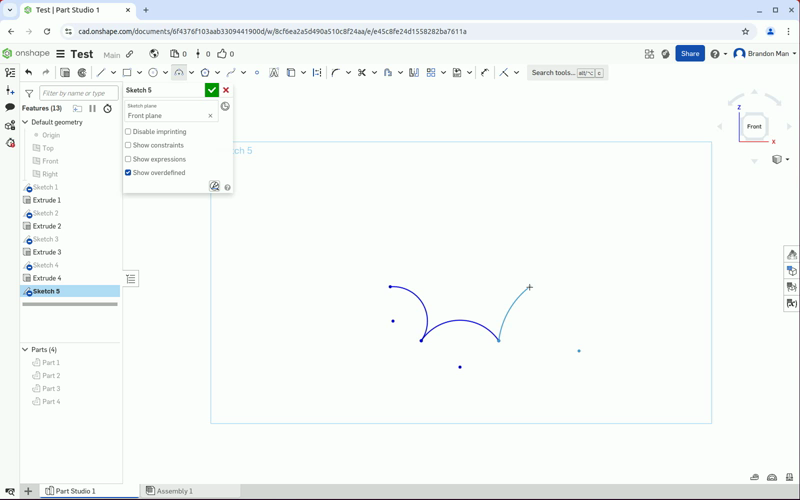
mouse_move(497, 303)
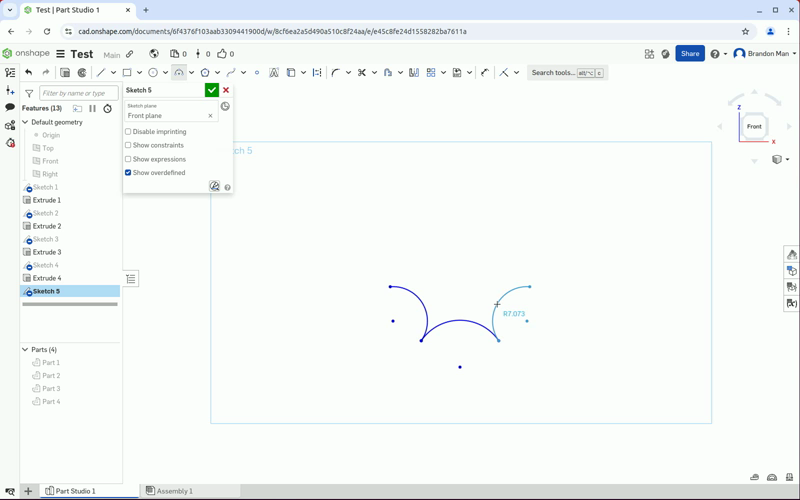
click(497, 303)
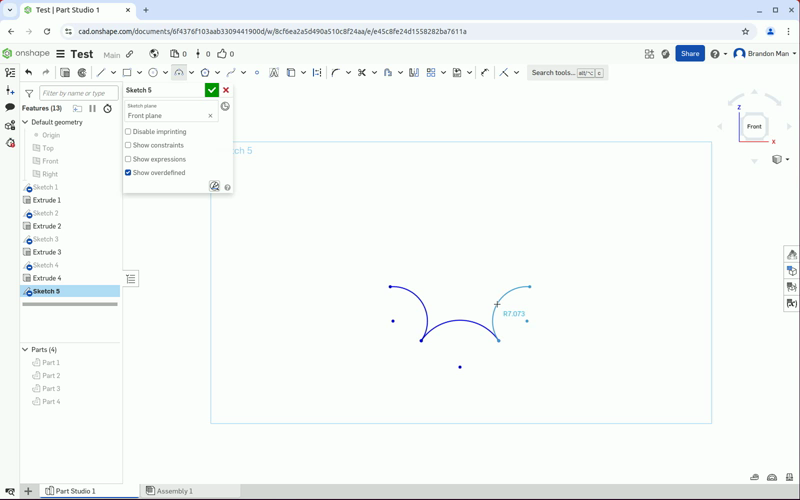
key_up(shift)
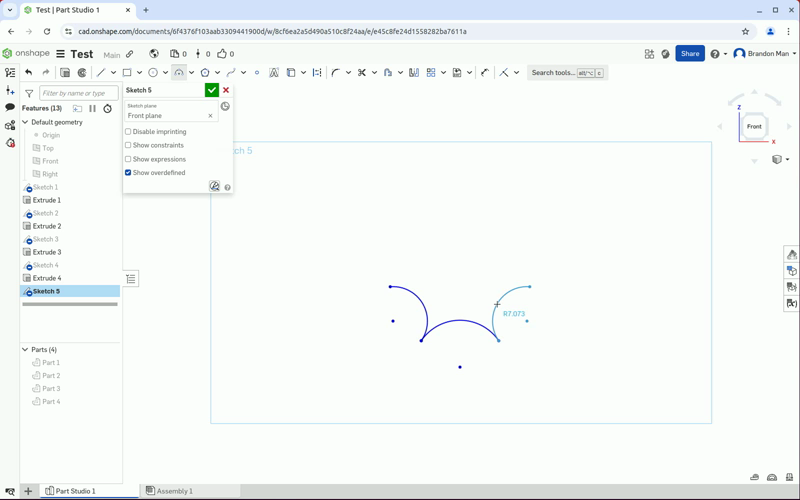
mouse_move(529, 286)
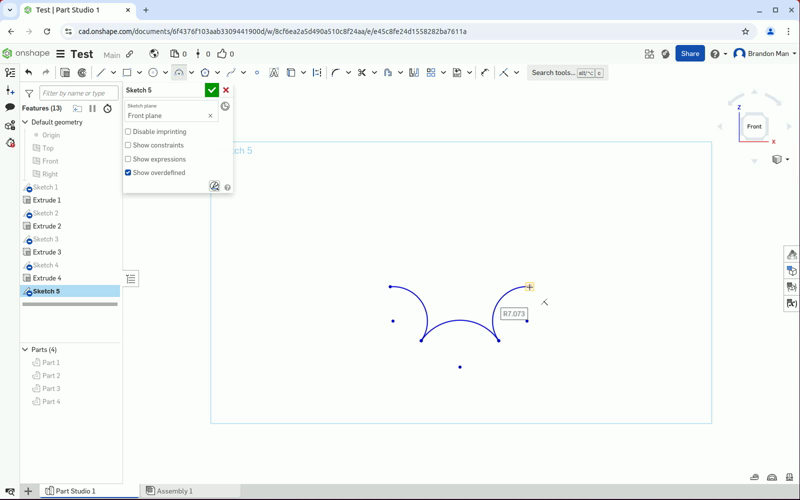
click(529, 286)
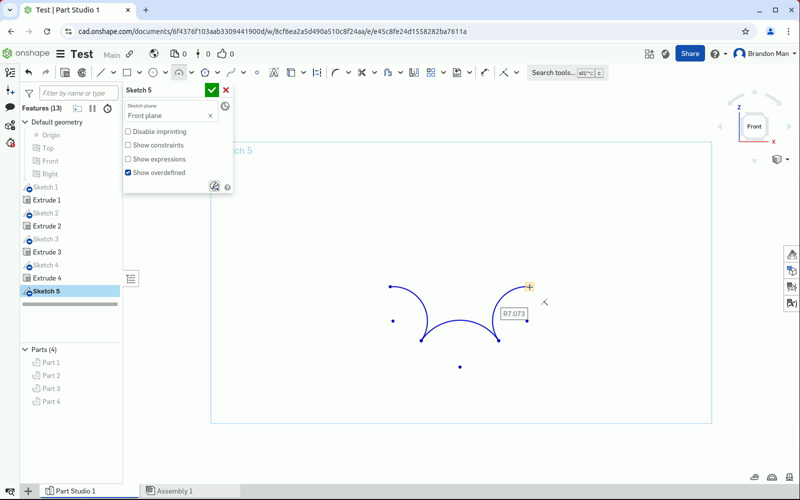
key_down(shift)
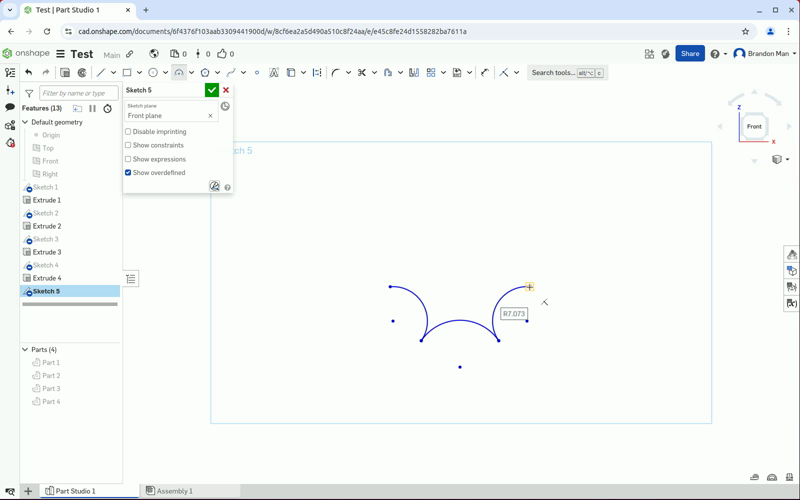
mouse_move(491, 220)
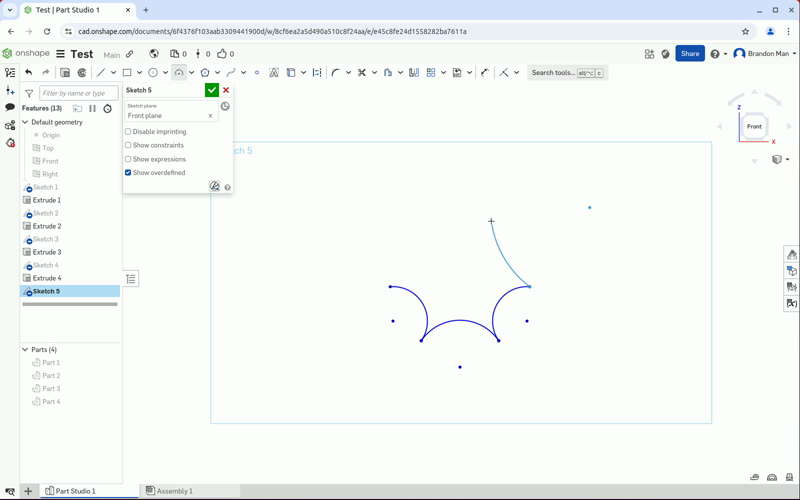
click(491, 220)
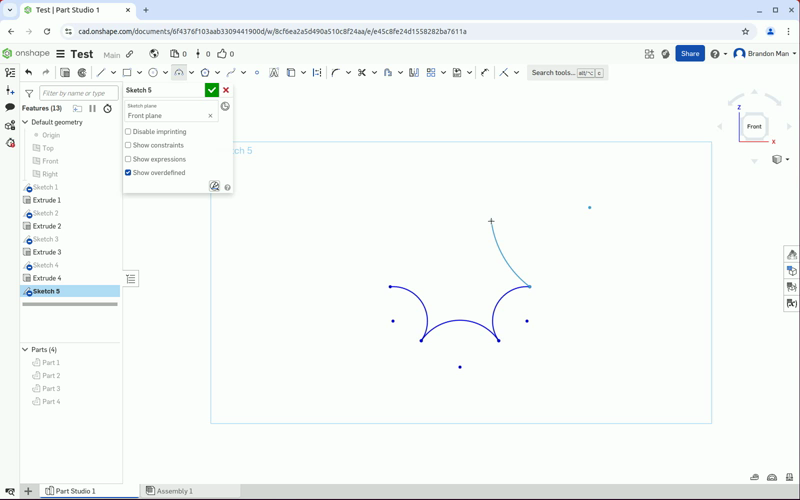
mouse_move(493, 263)
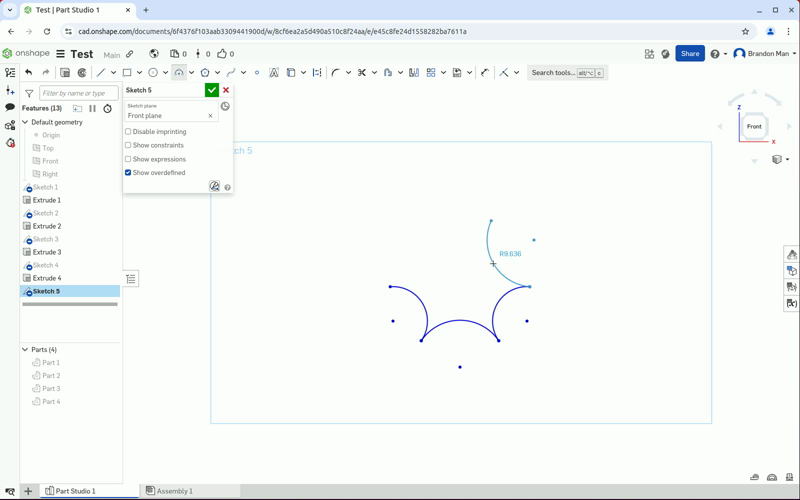
click(493, 263)
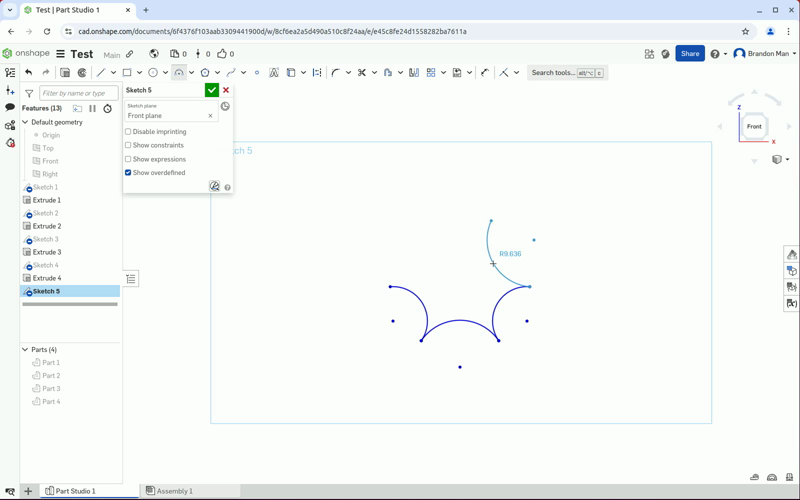
key_up(shift)
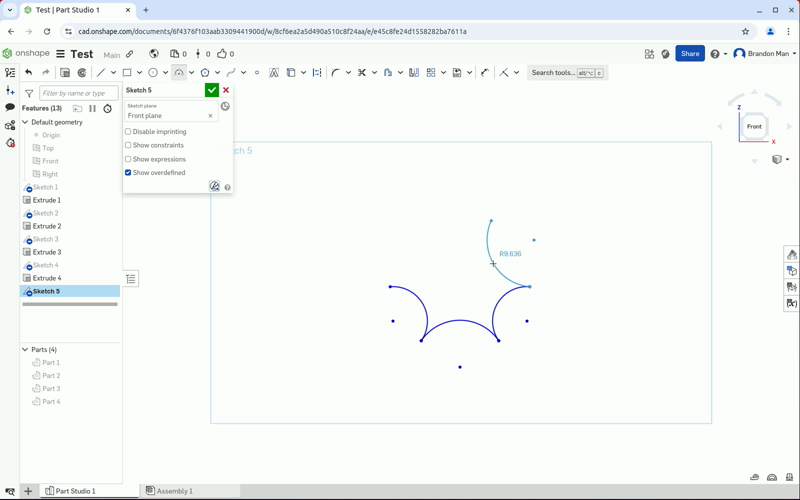
mouse_move(491, 220)
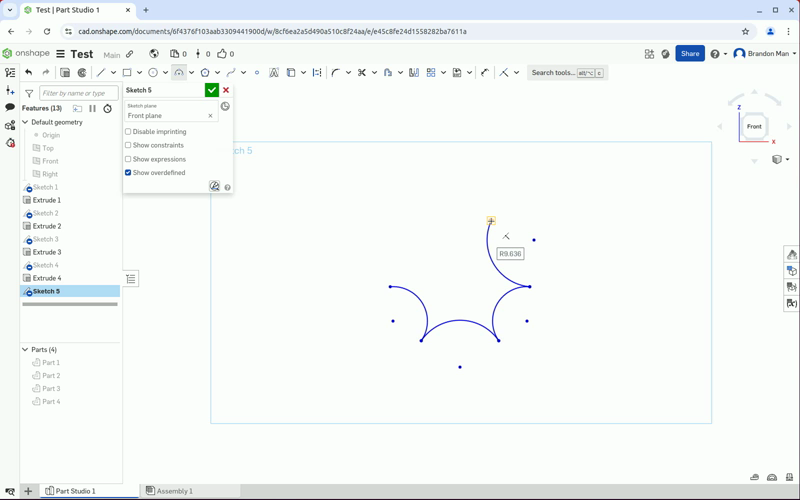
click(491, 220)
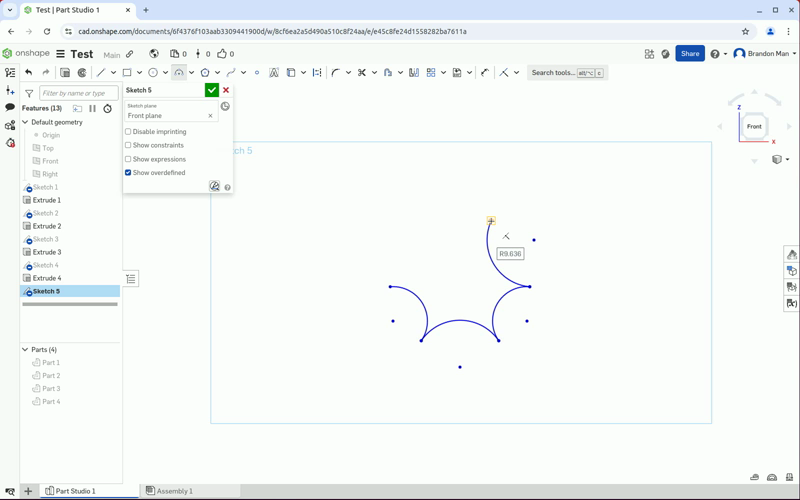
key_down(shift)
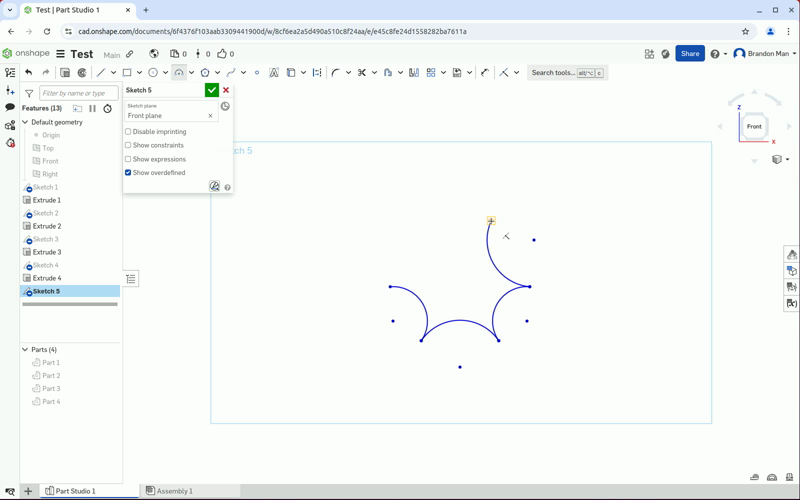
mouse_move(428, 220)
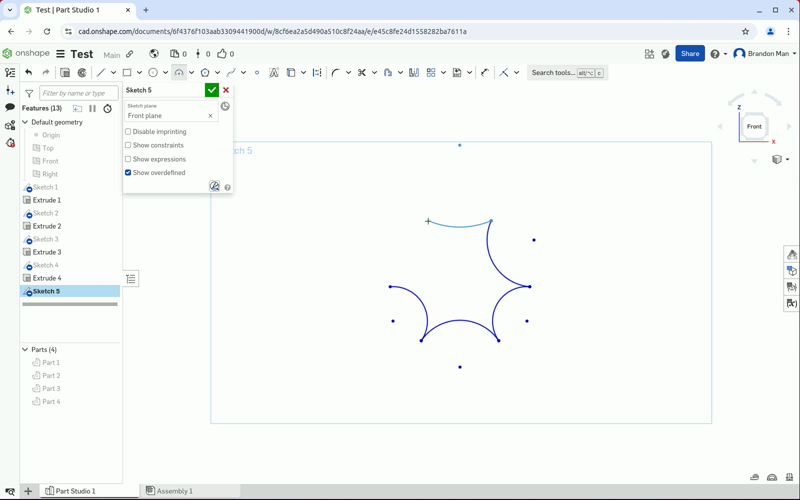
click(428, 220)
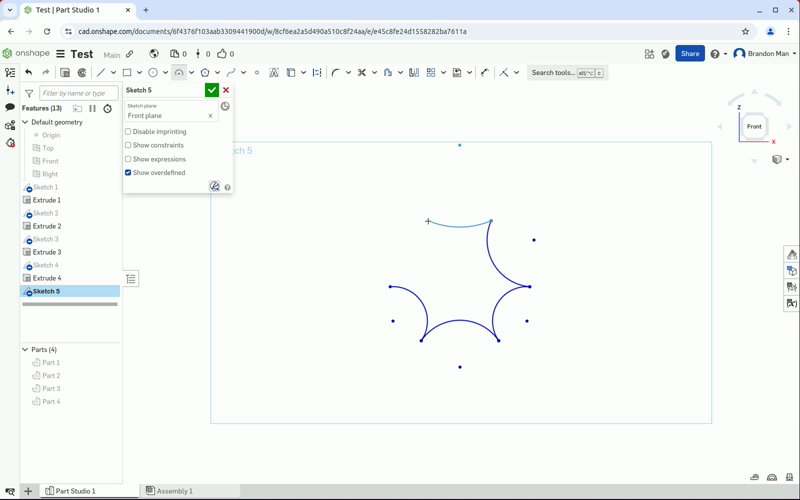
mouse_move(459, 240)
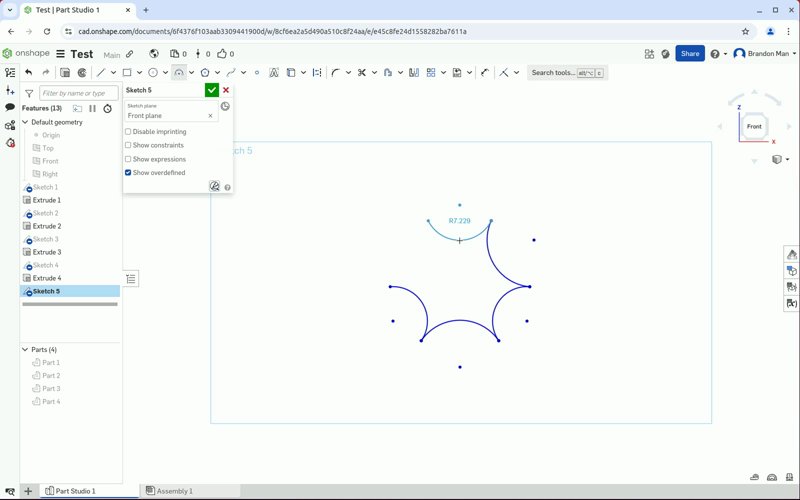
click(459, 240)
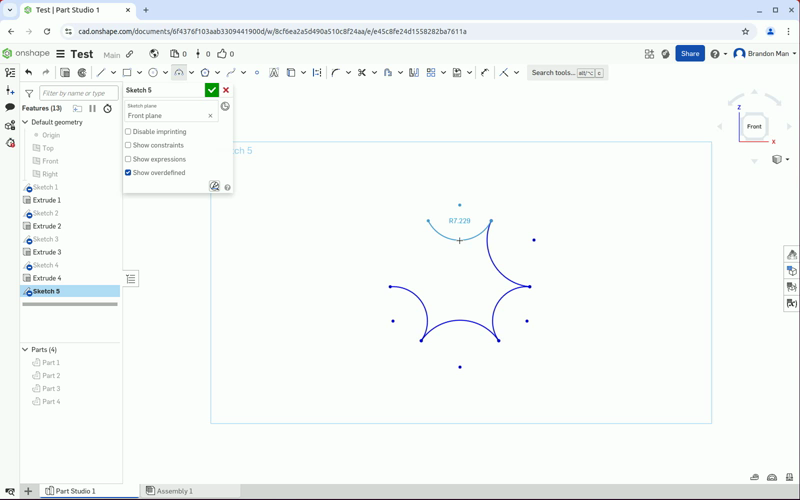
key_up(shift)
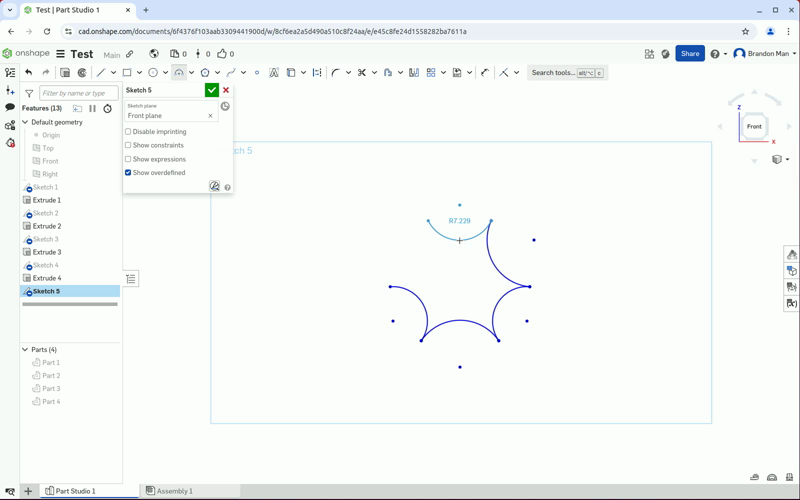
mouse_move(428, 220)
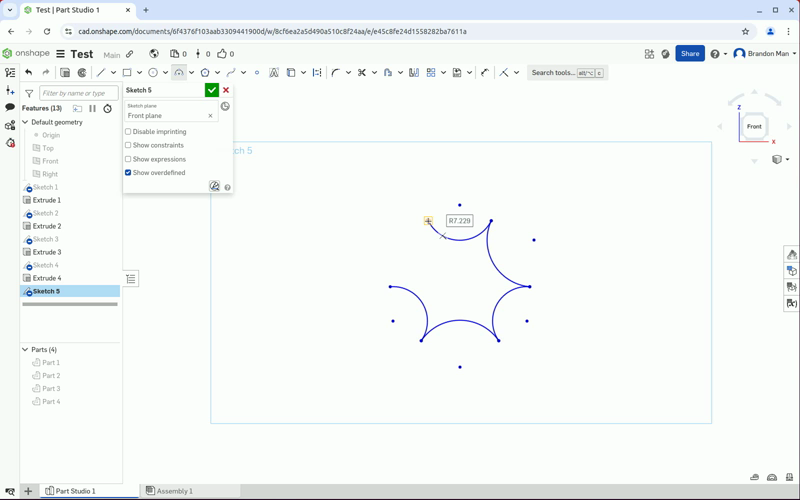
click(428, 220)
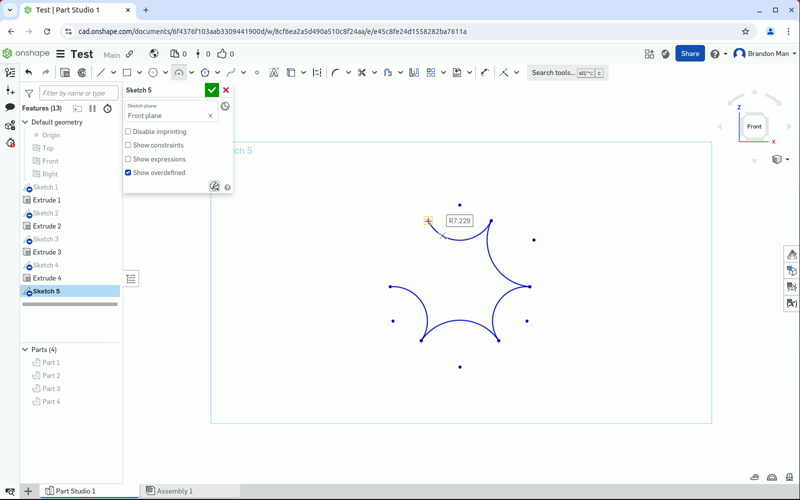
mouse_move(390, 286)
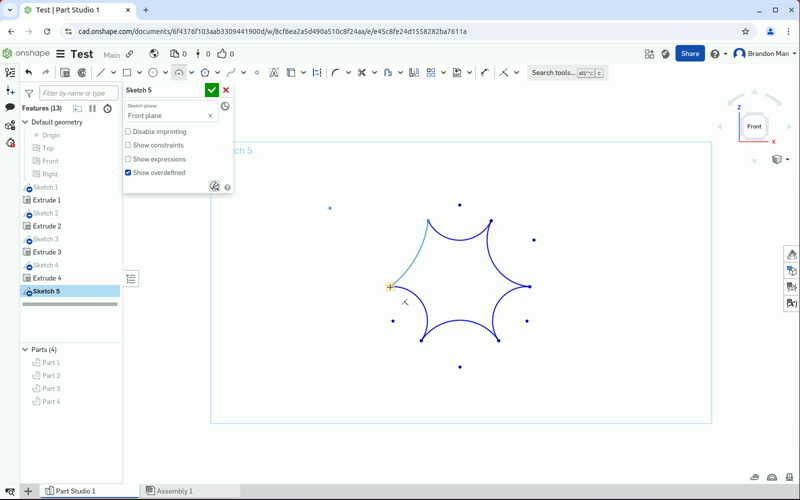
click(390, 286)
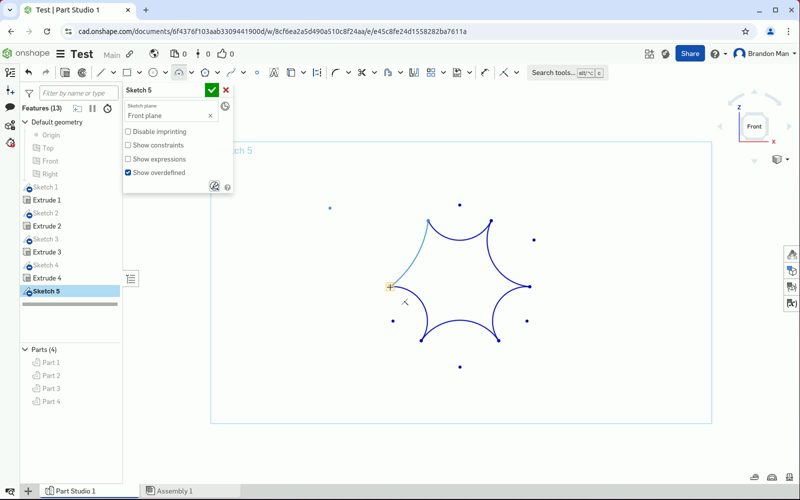
key_down(shift)
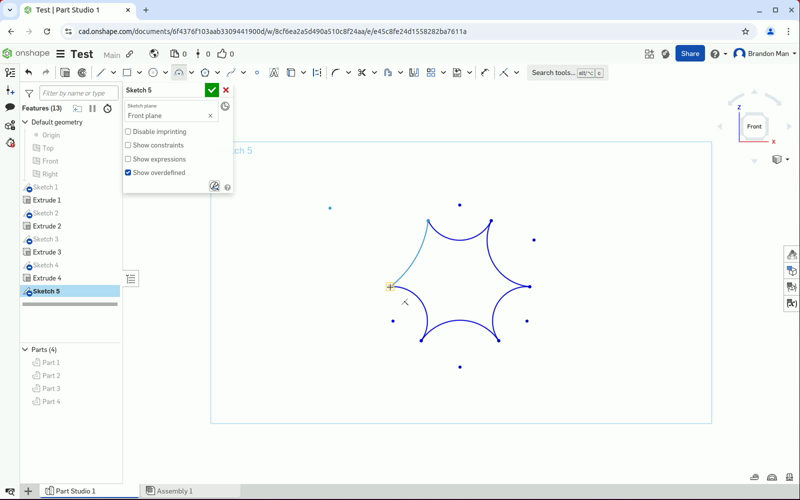
mouse_move(426, 263)
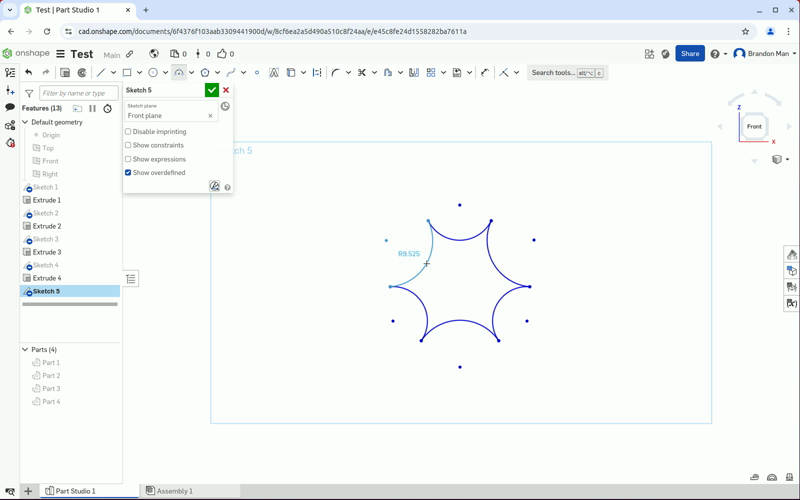
click(426, 263)
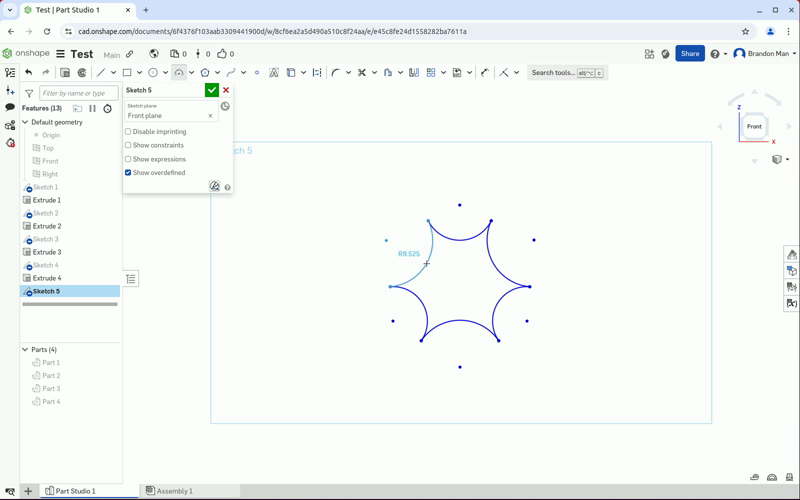
key_up(shift)
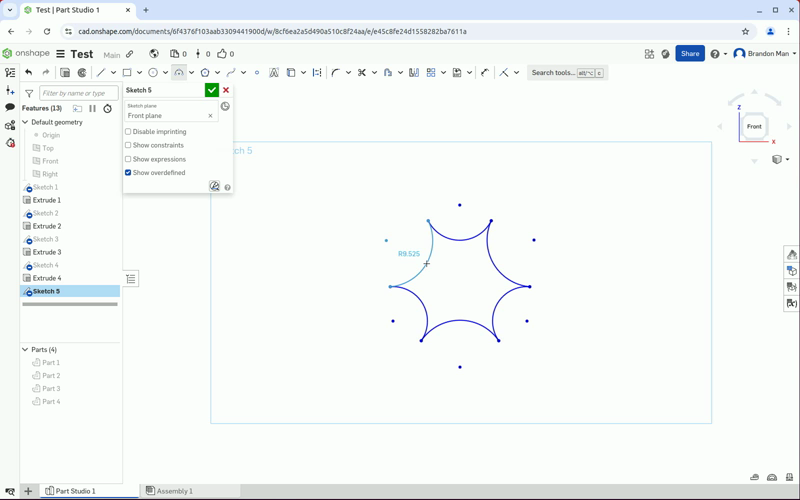
key(esc)
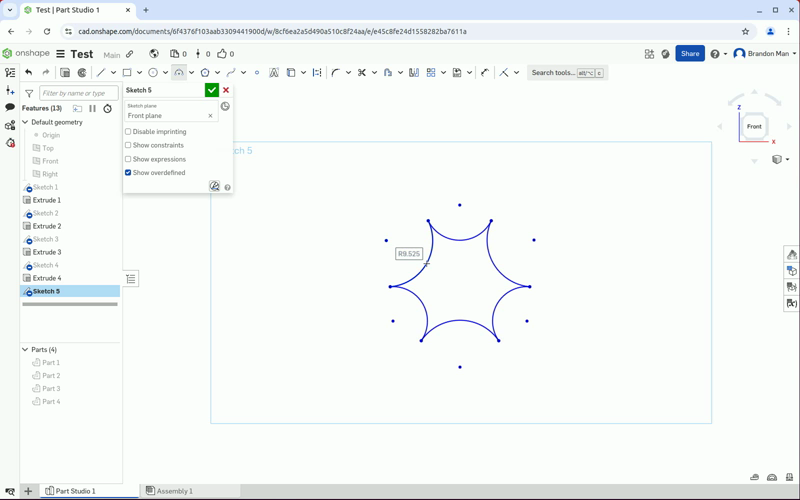
key(l)
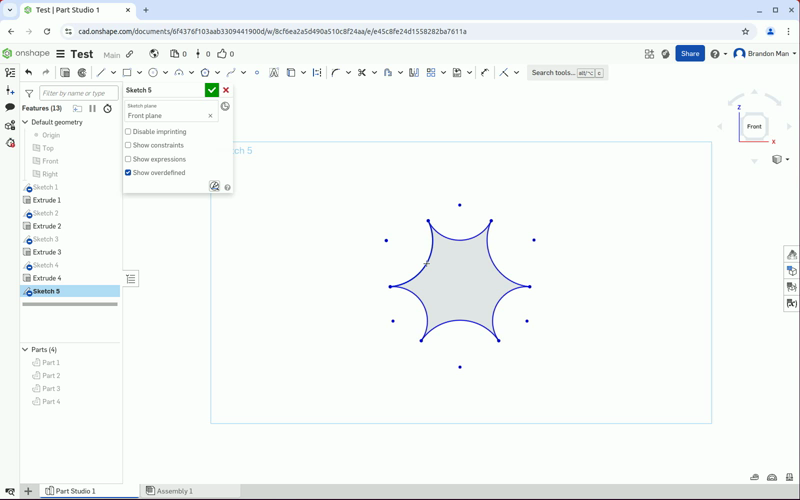
key_down(shift)
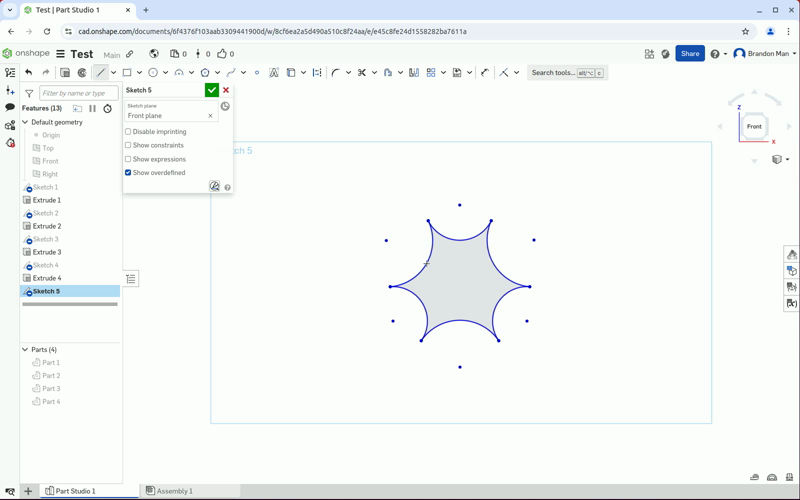
mouse_move(419, 282)
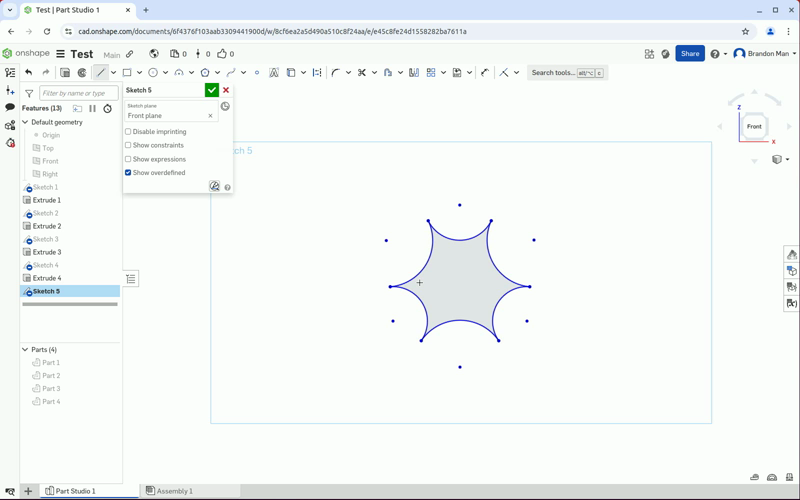
click(419, 282)
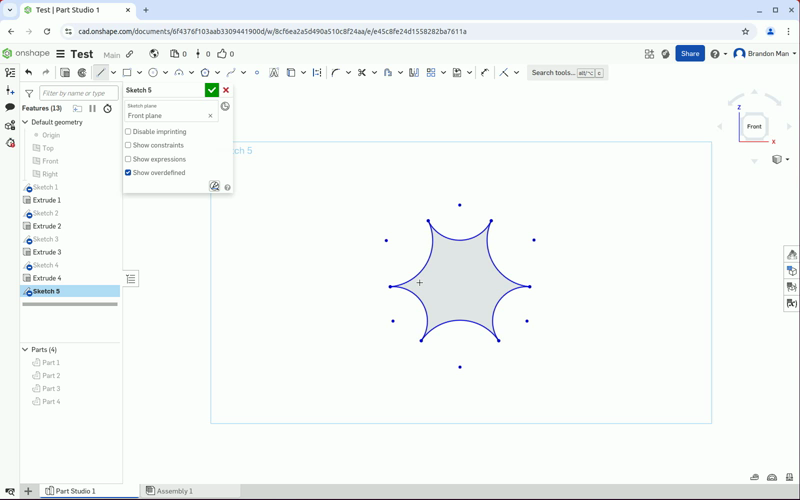
key_up(shift)
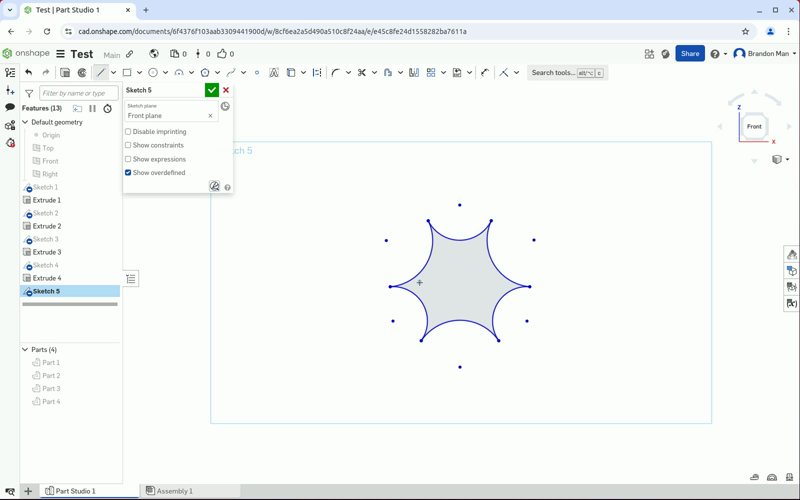
key_down(shift)
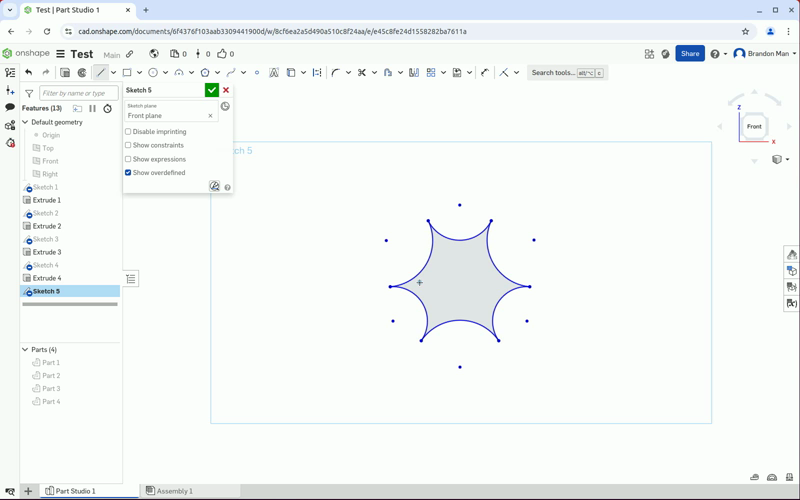
mouse_move(449, 282)
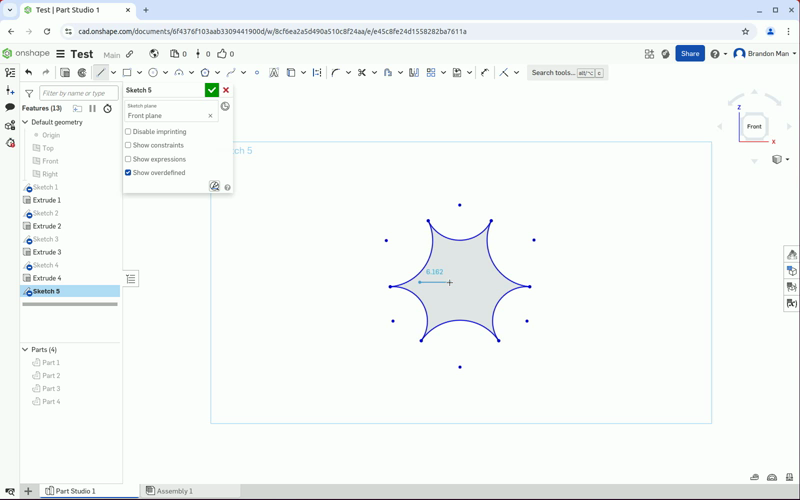
mouse_move(429, 299)
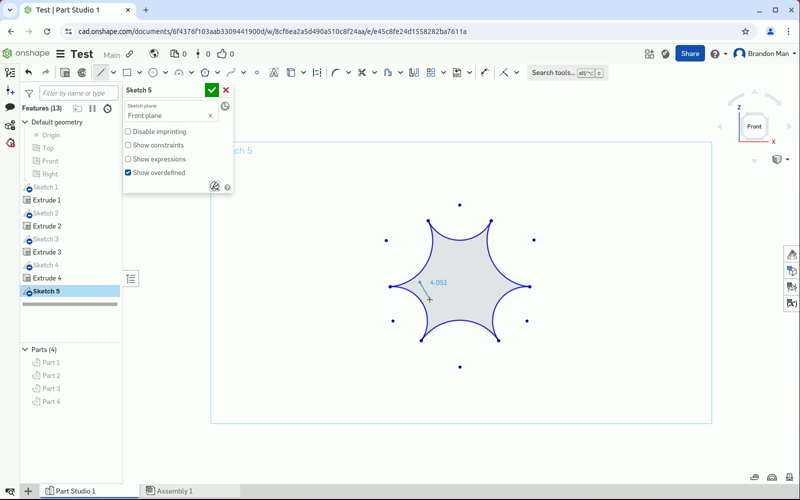
click(429, 299)
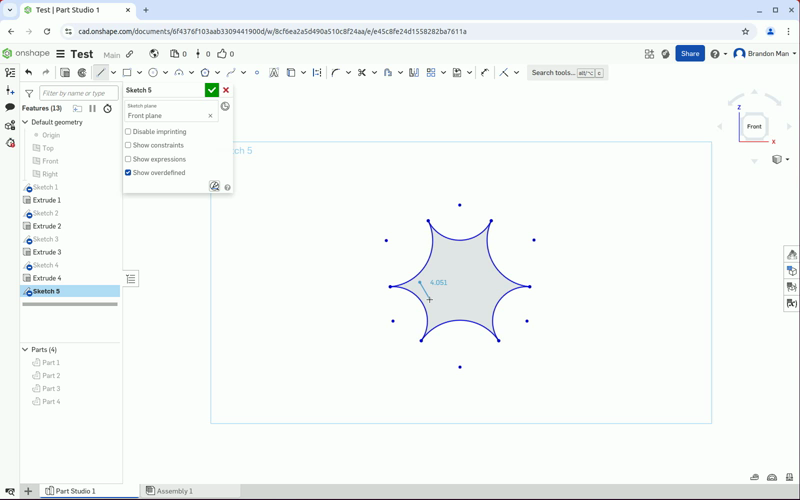
key_up(shift)
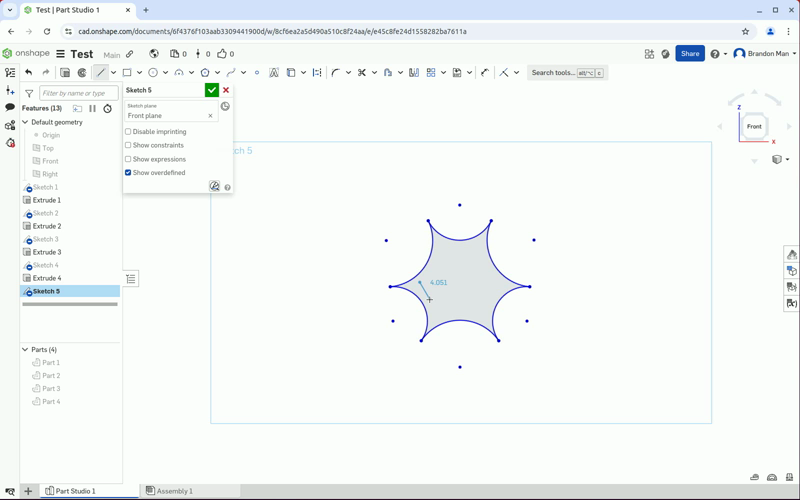
key_down(shift)
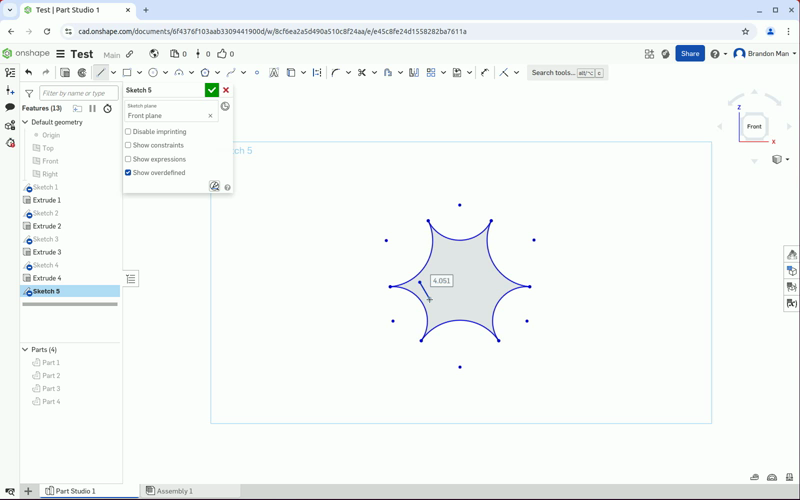
mouse_move(459, 299)
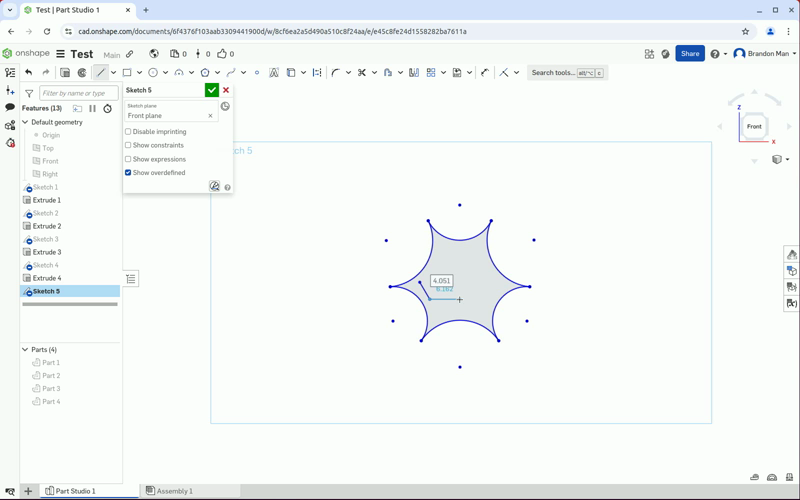
mouse_move(440, 317)
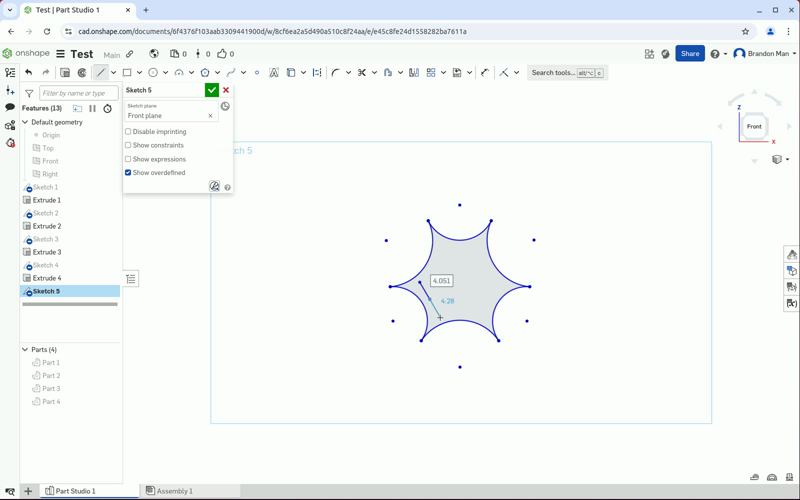
click(440, 317)
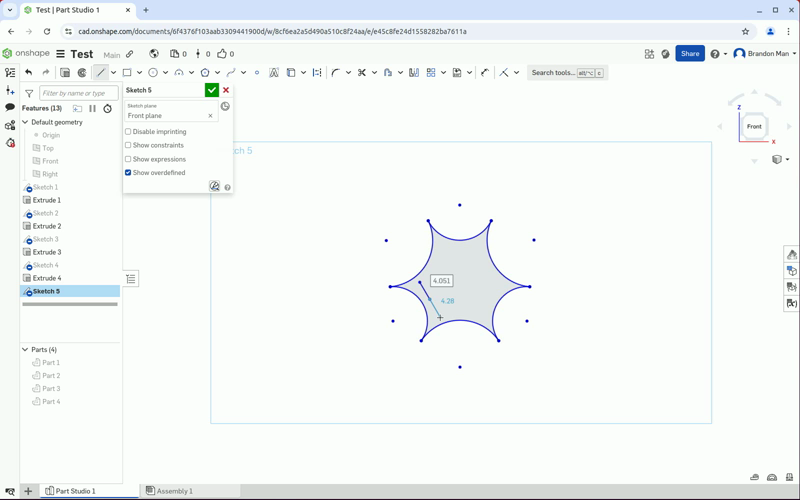
key_up(shift)
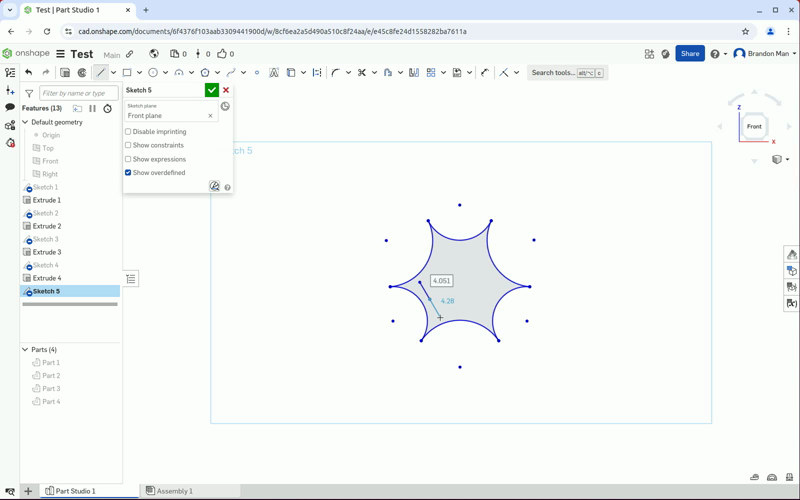
key_down(shift)
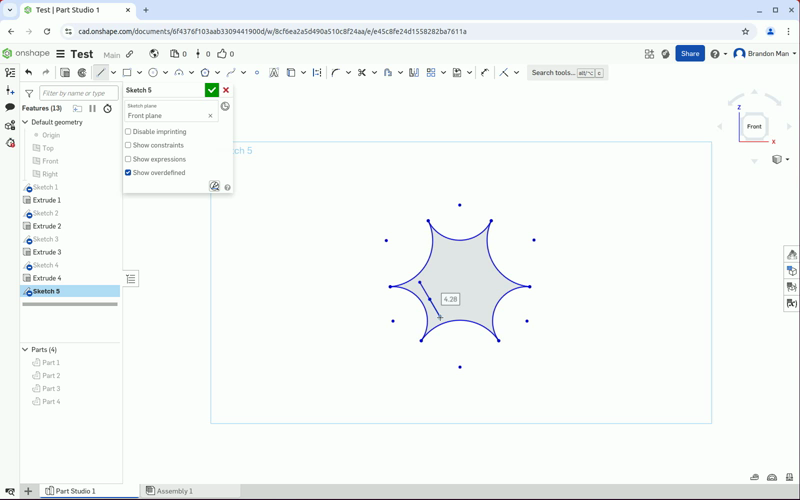
mouse_move(470, 317)
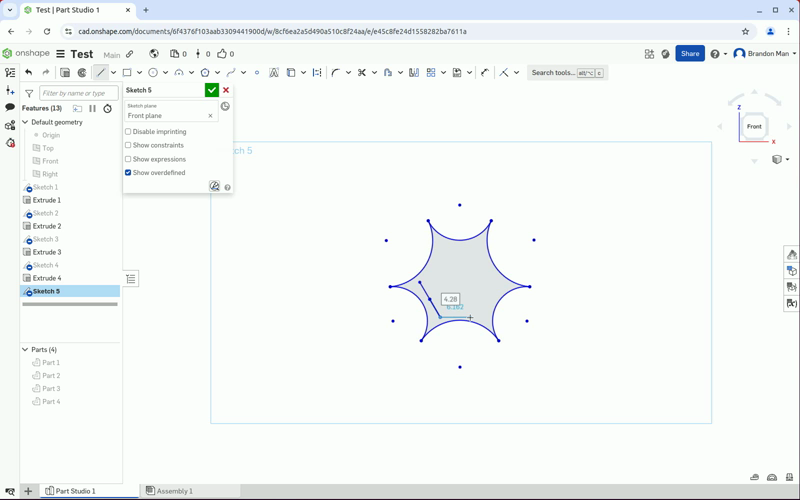
mouse_move(460, 317)
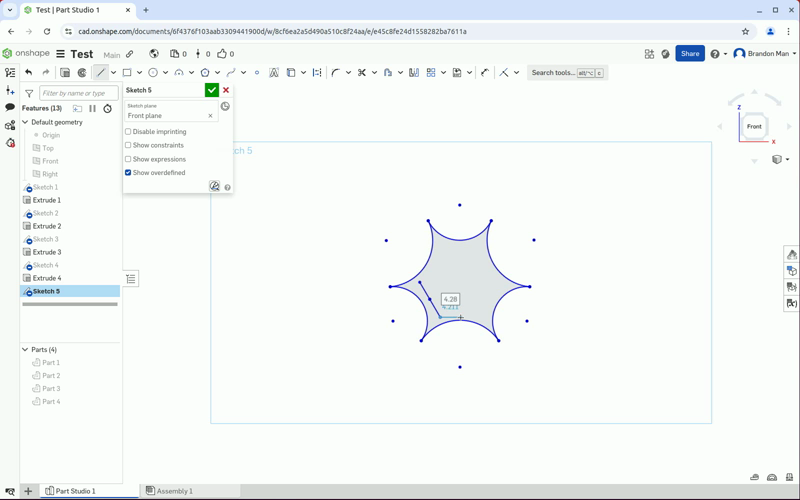
scroll(6)
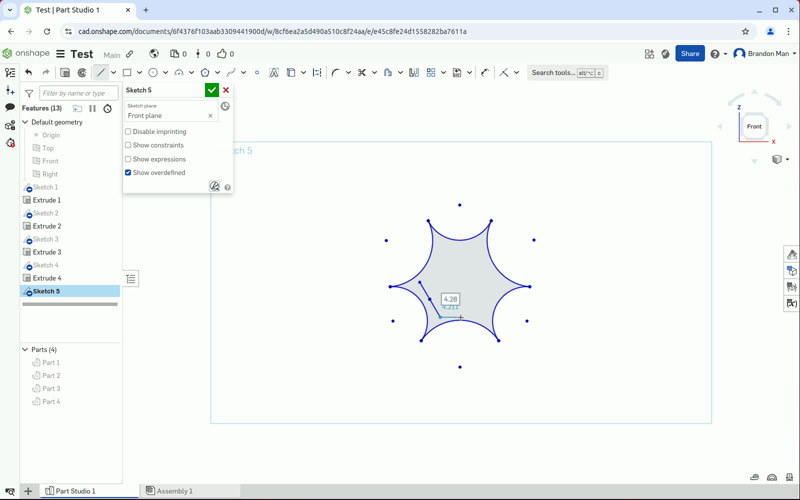
scroll(6)
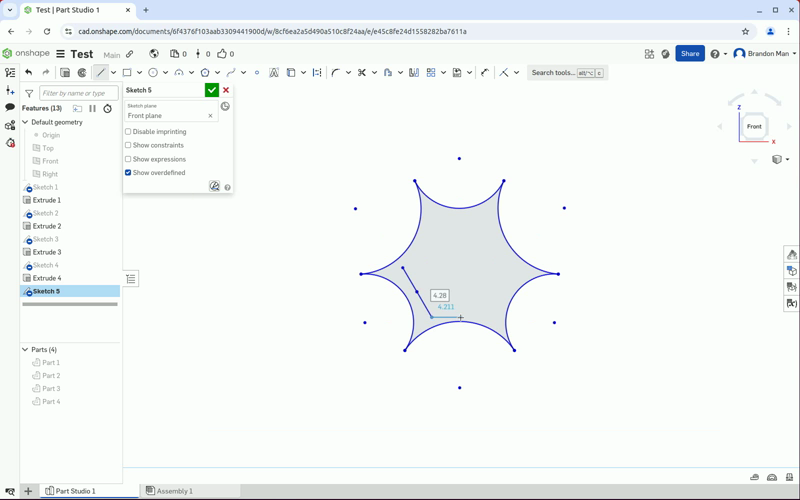
scroll(6)
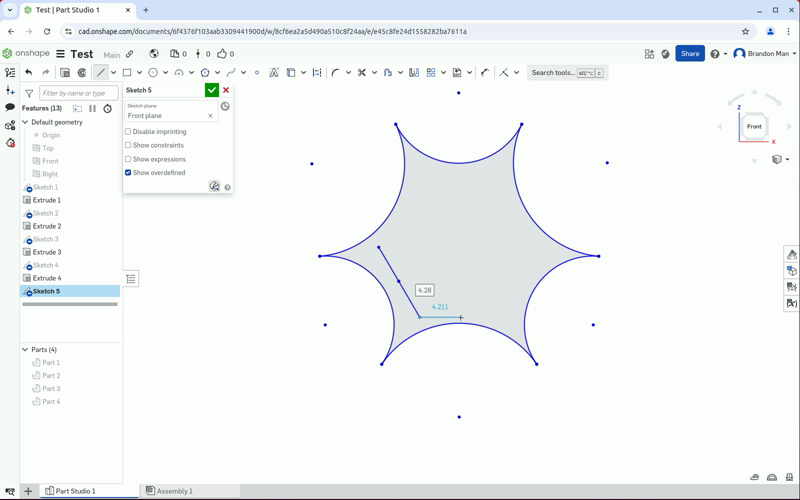
scroll(6)
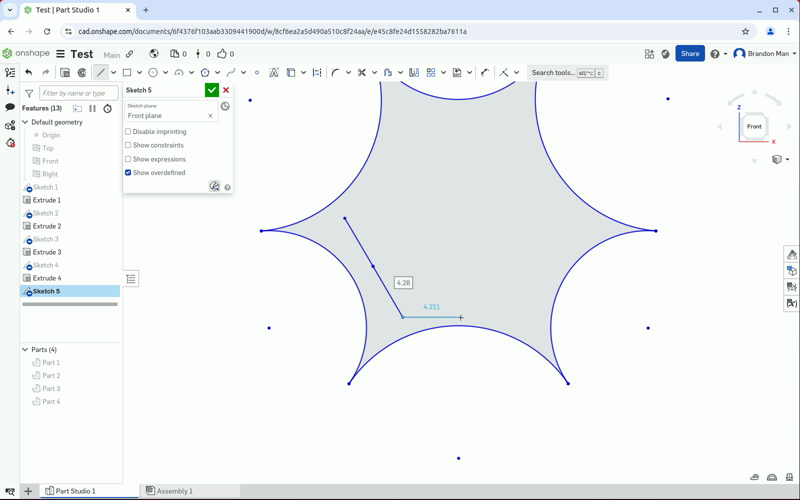
scroll(6)
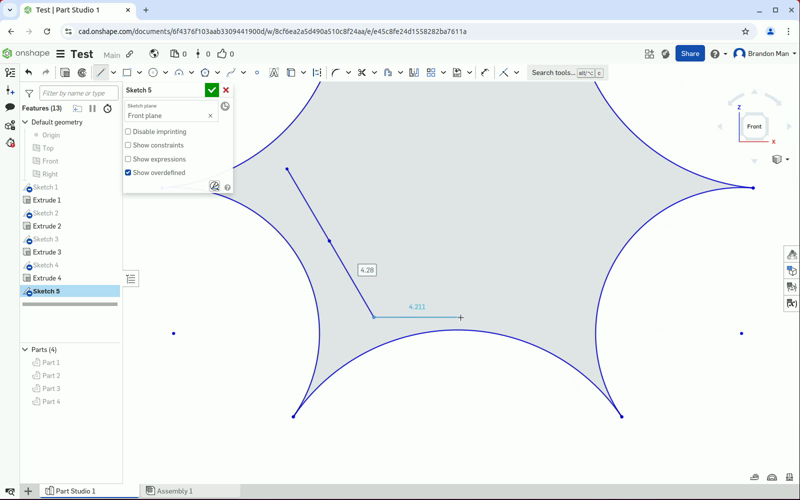
scroll(6)
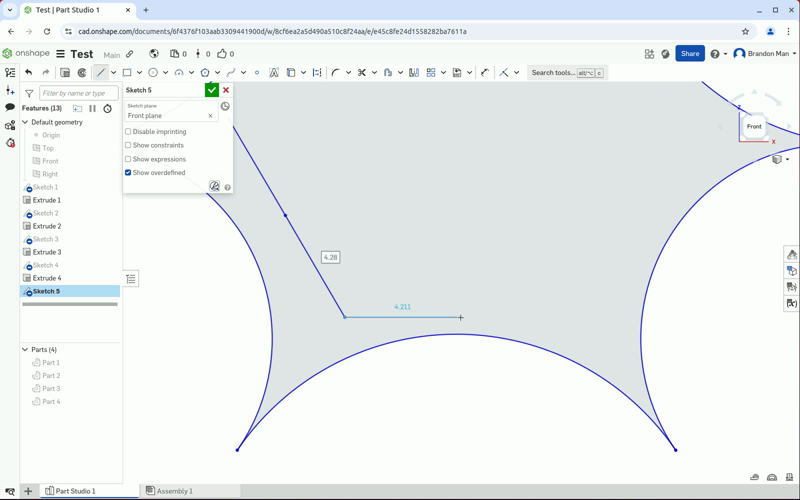
scroll(6)
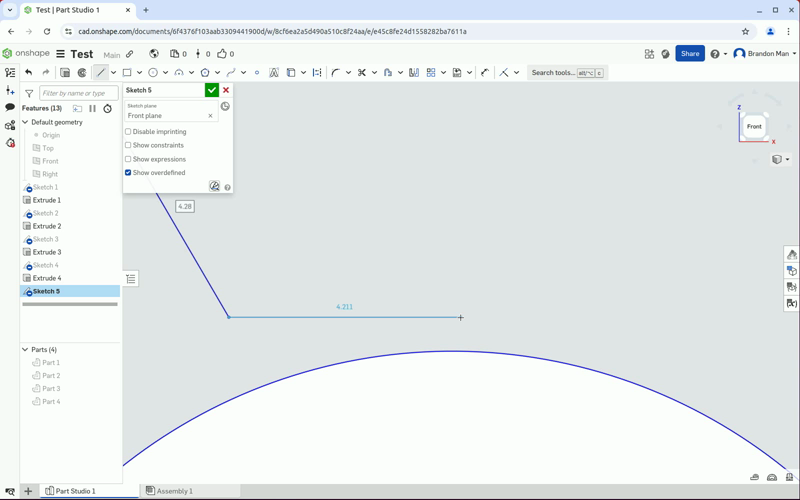
click(460, 317)
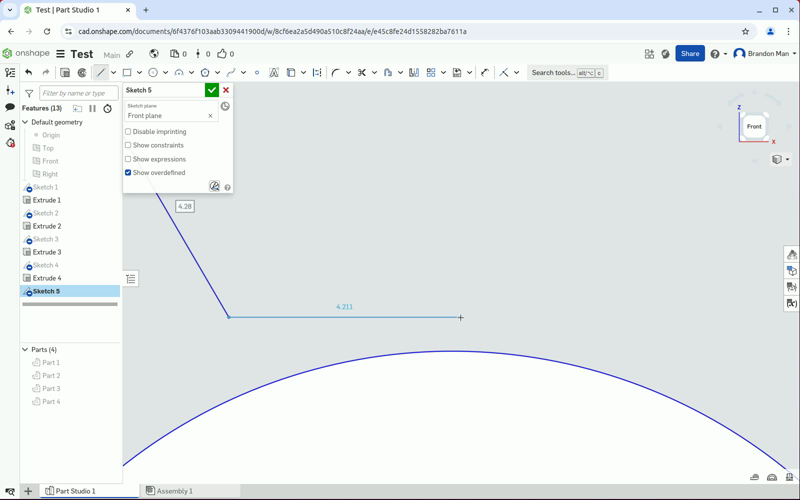
scroll(-6)
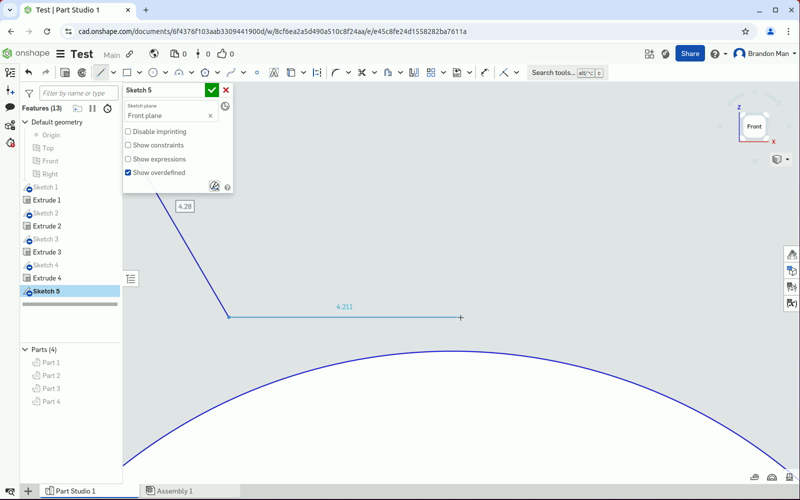
scroll(-6)
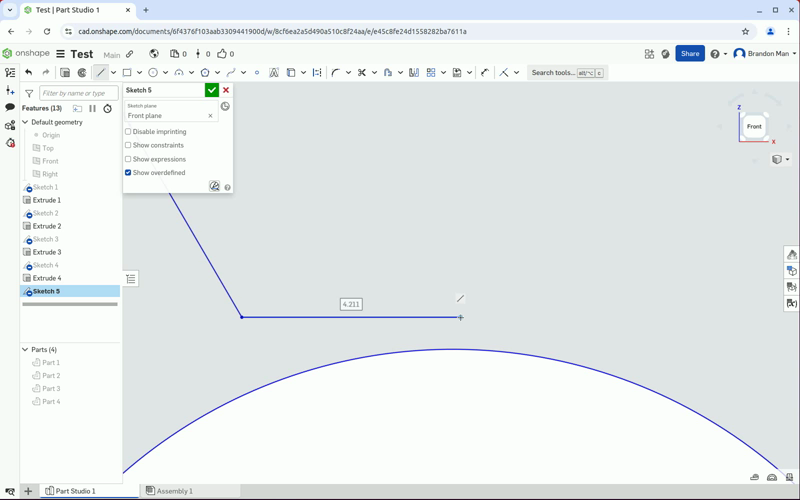
scroll(-6)
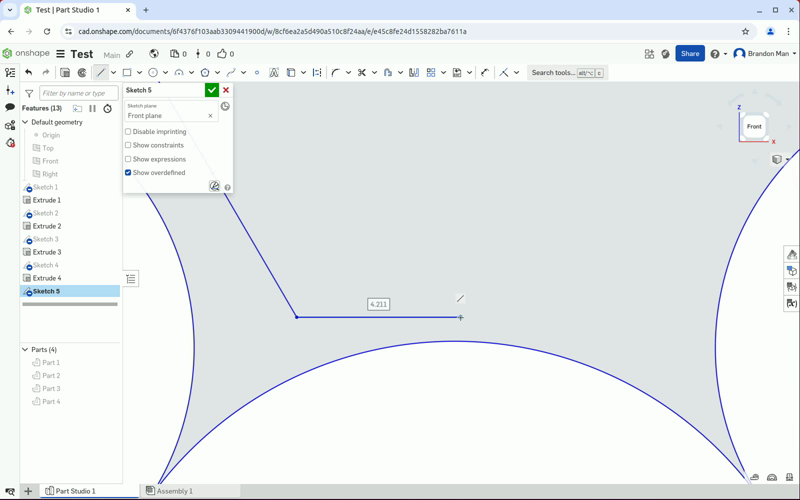
scroll(-6)
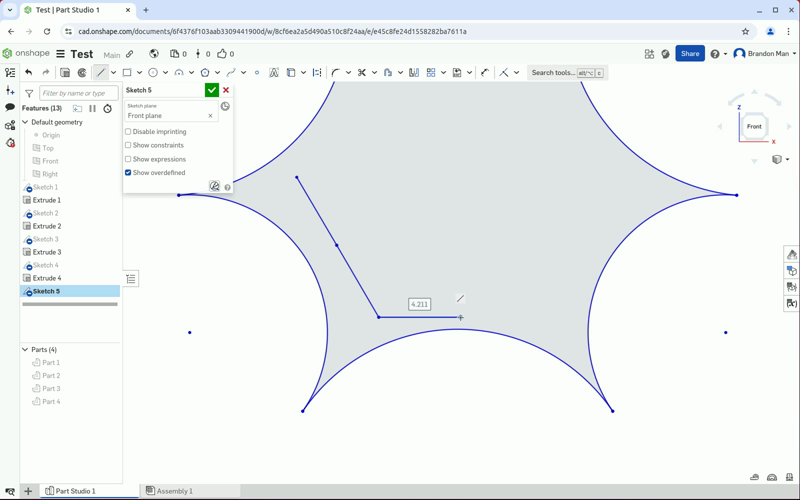
scroll(-6)
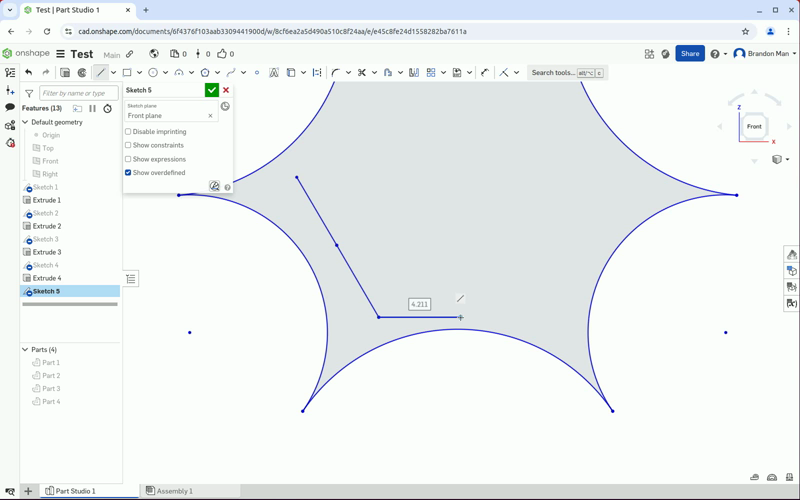
scroll(-6)
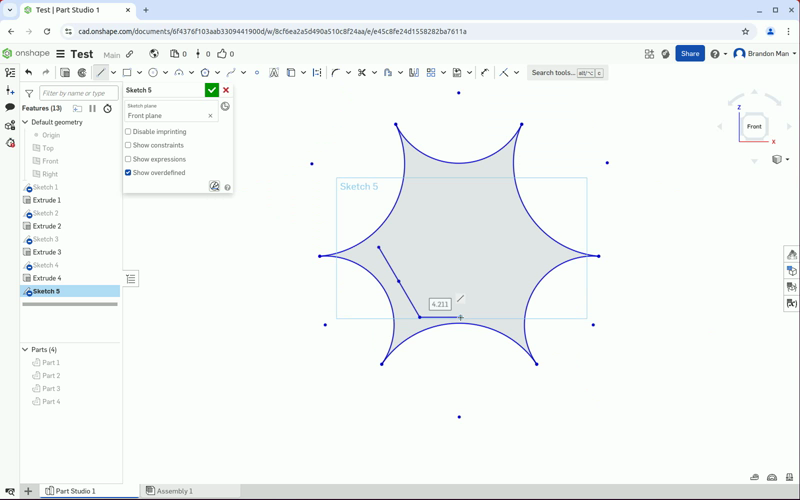
scroll(-6)
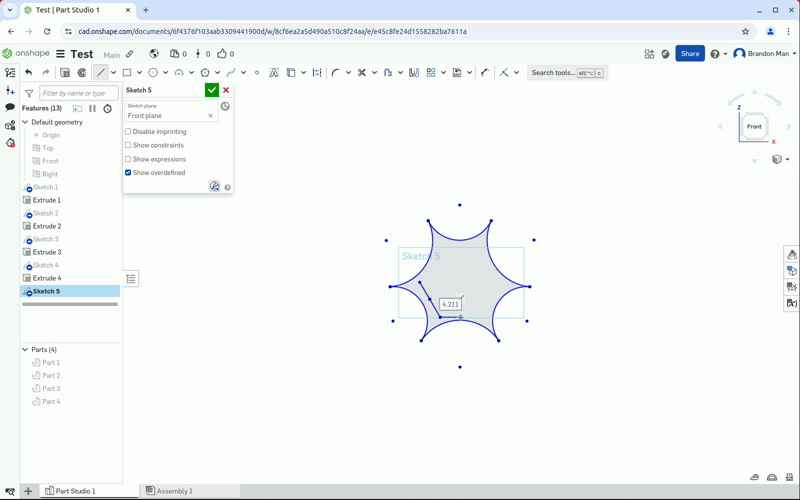
key_up(shift)
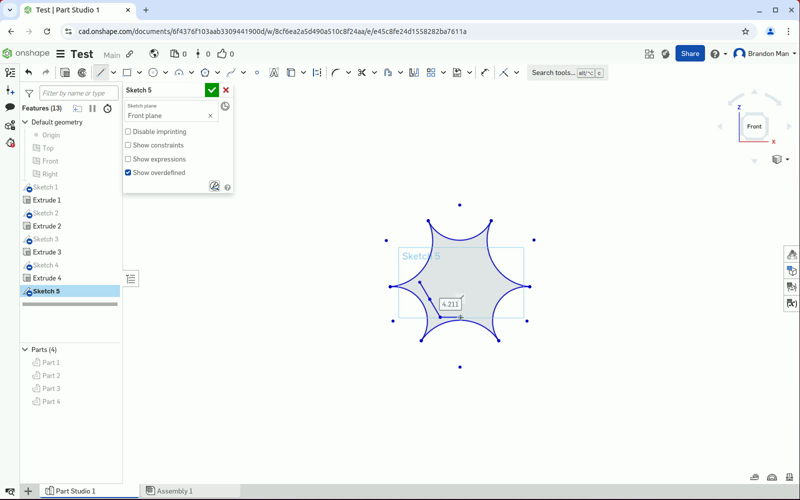
key_down(shift)
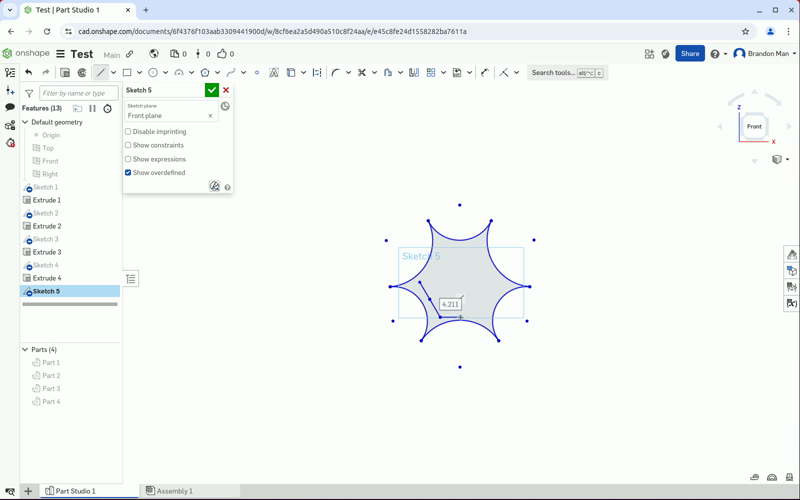
mouse_move(490, 317)
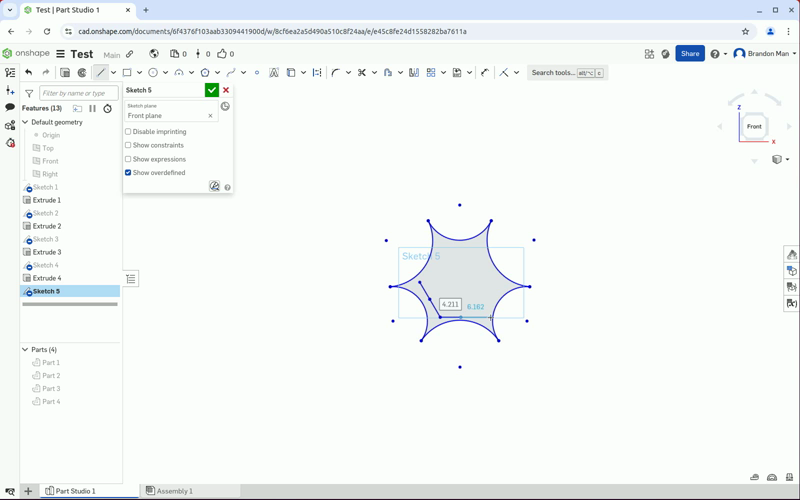
mouse_move(479, 317)
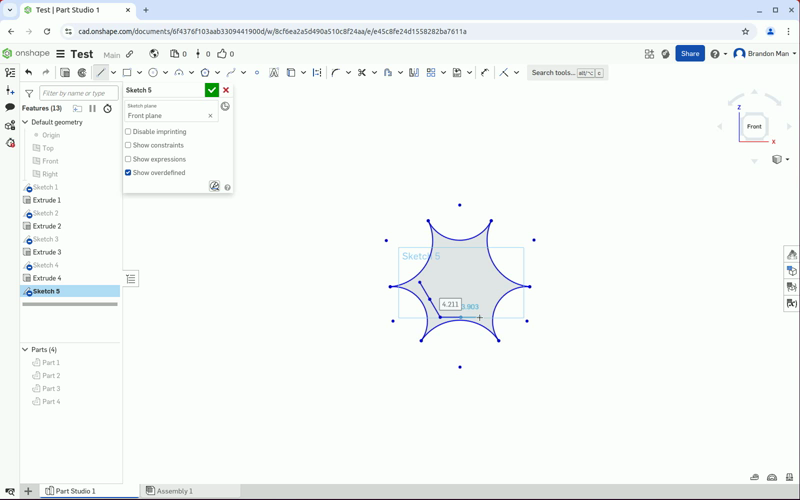
click(479, 317)
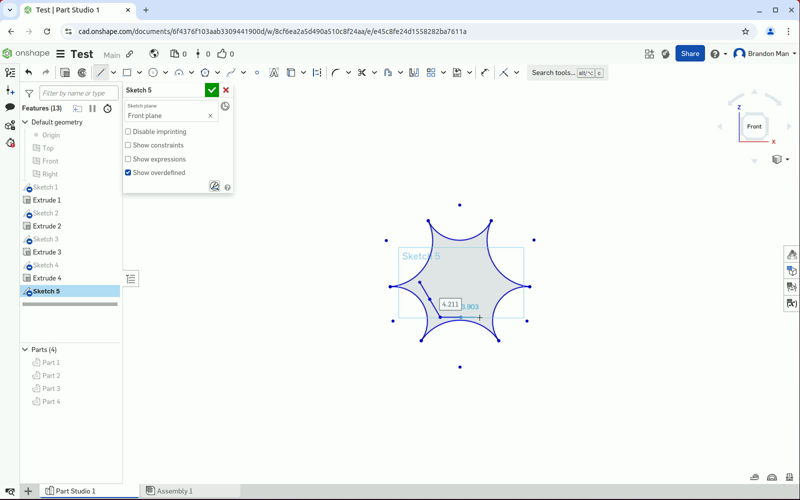
key_up(shift)
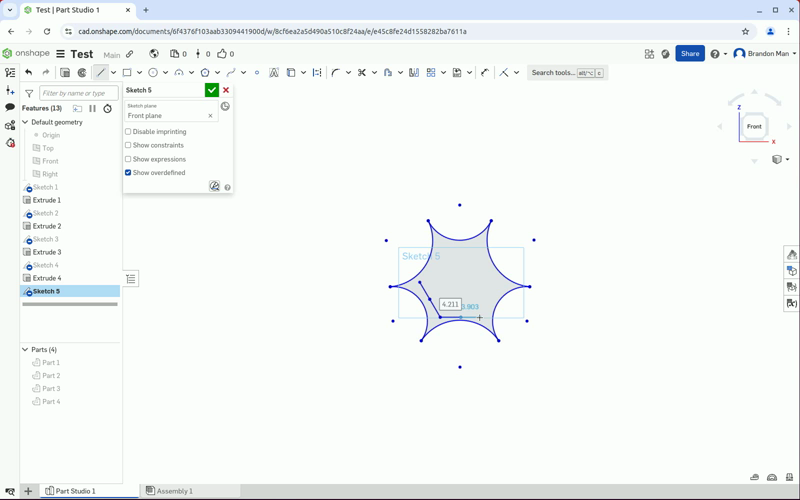
key_down(shift)
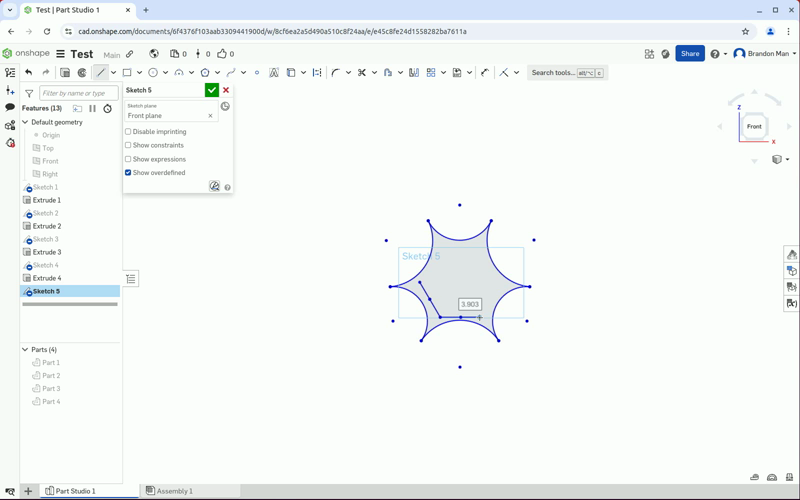
mouse_move(509, 317)
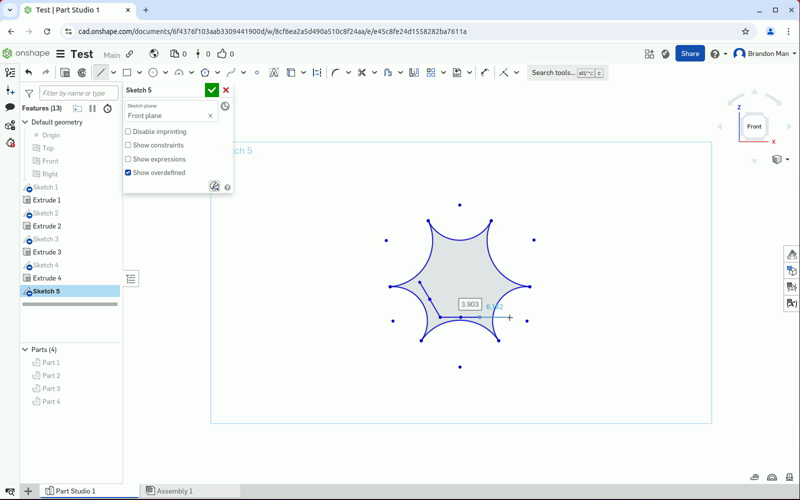
mouse_move(490, 299)
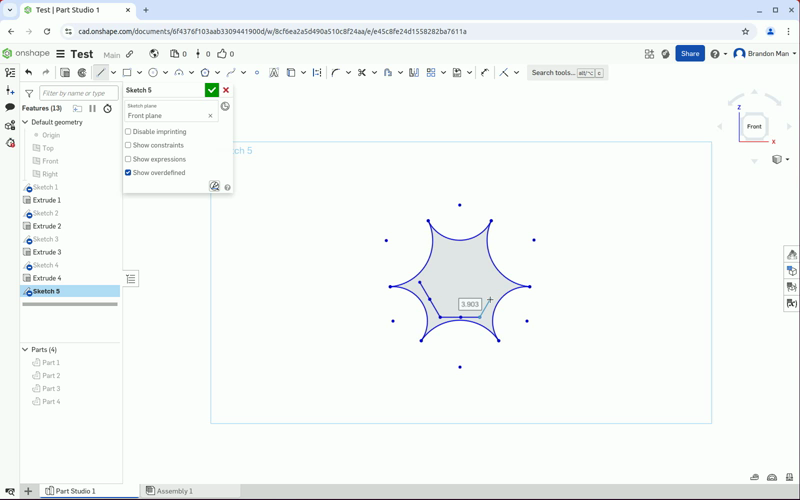
click(490, 299)
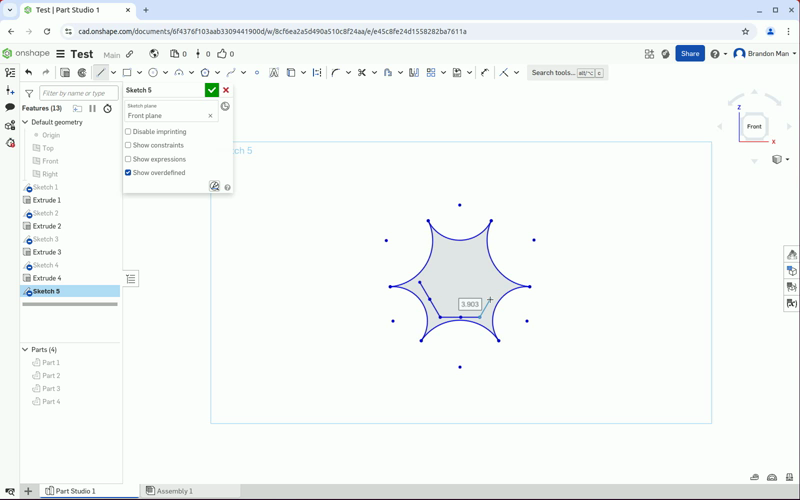
key_up(shift)
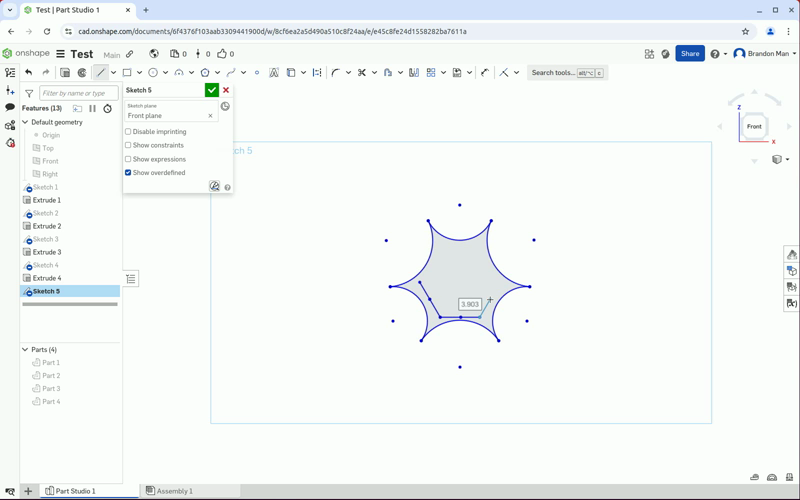
key_down(shift)
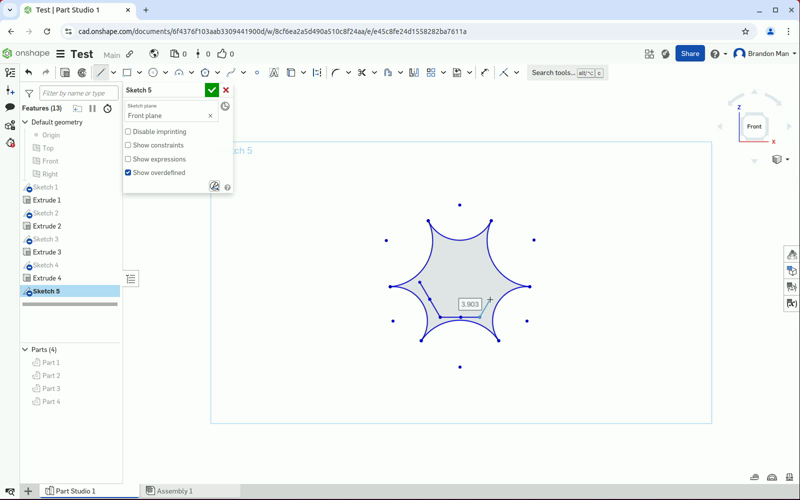
mouse_move(520, 299)
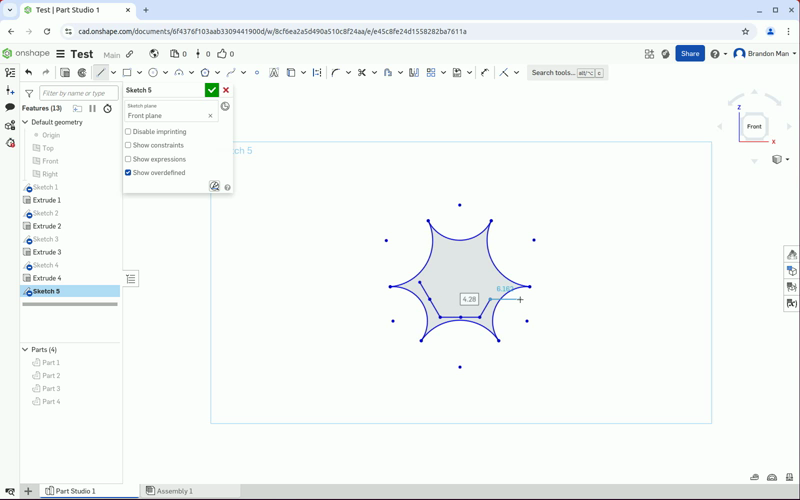
mouse_move(500, 282)
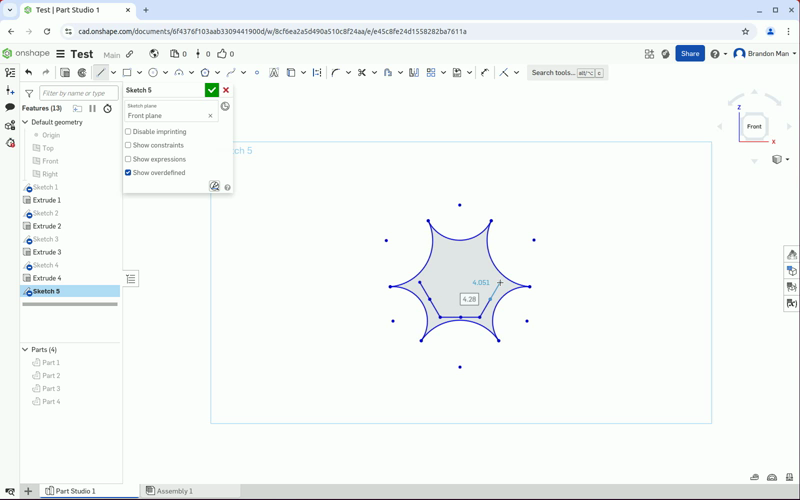
click(500, 282)
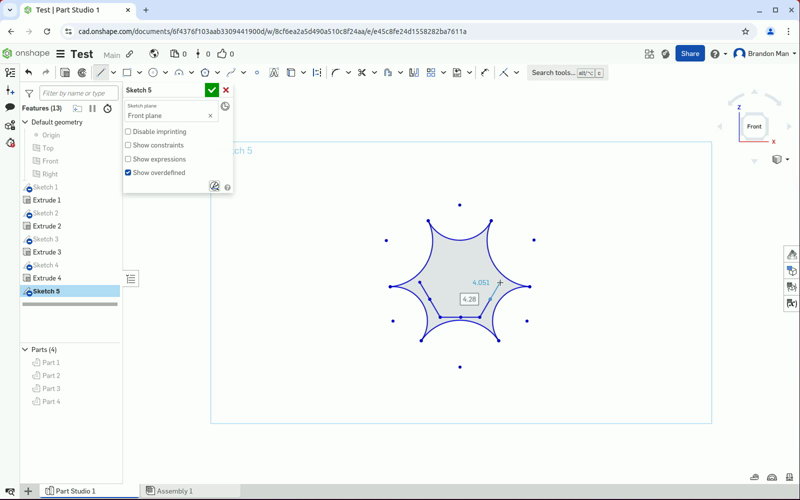
key_up(shift)
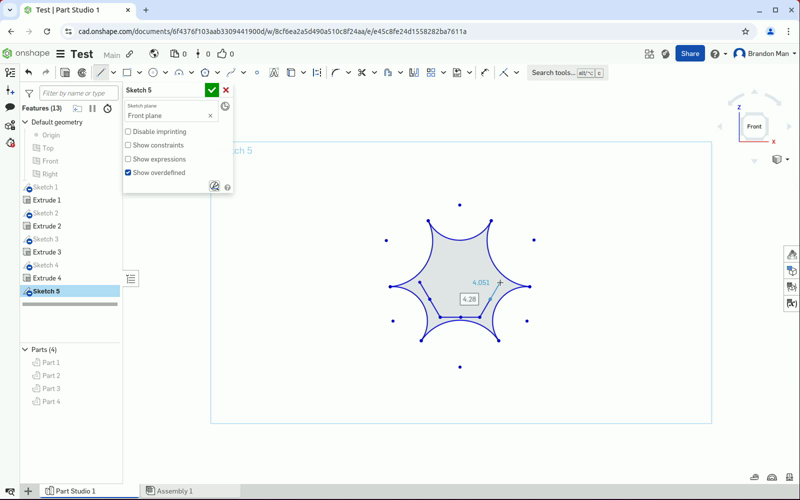
key_down(shift)
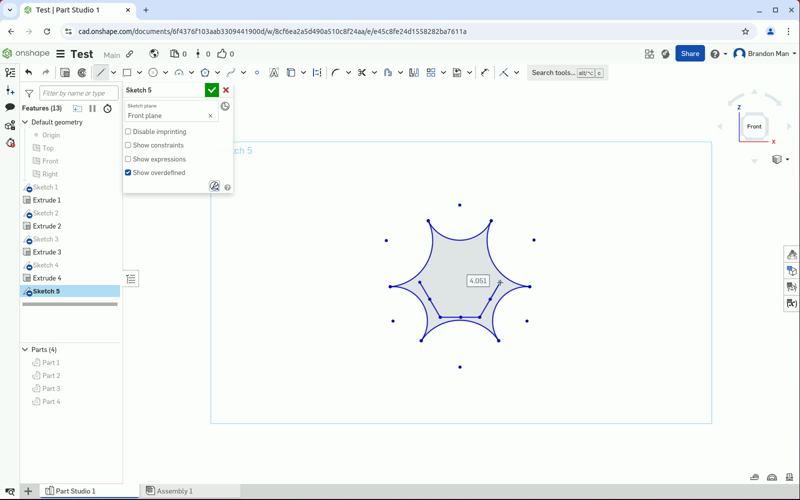
mouse_move(530, 282)
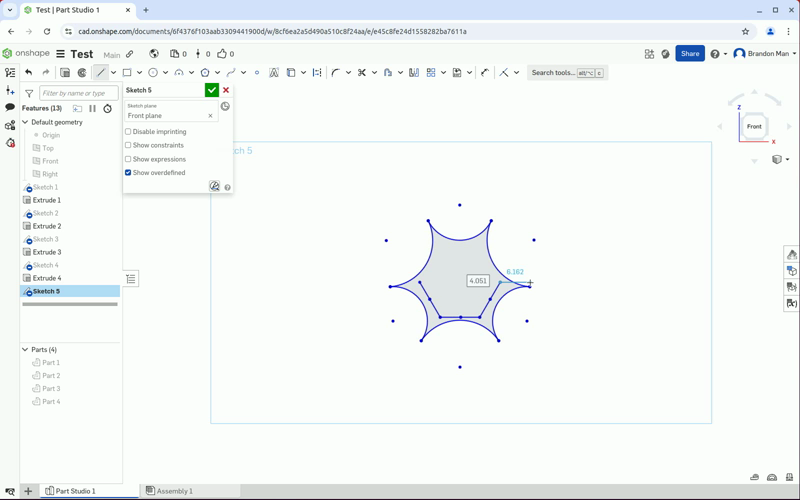
mouse_move(490, 264)
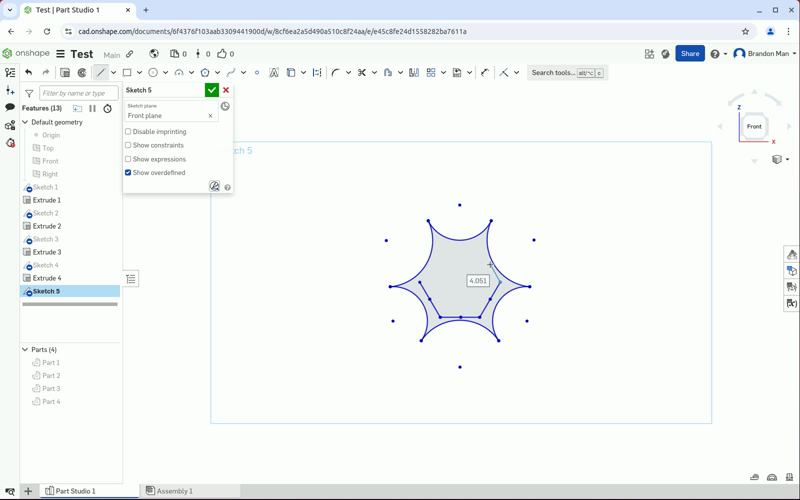
scroll(6)
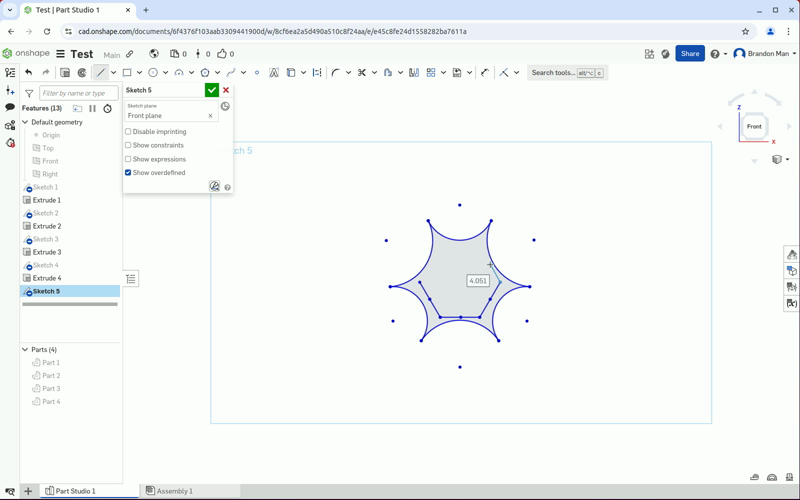
scroll(6)
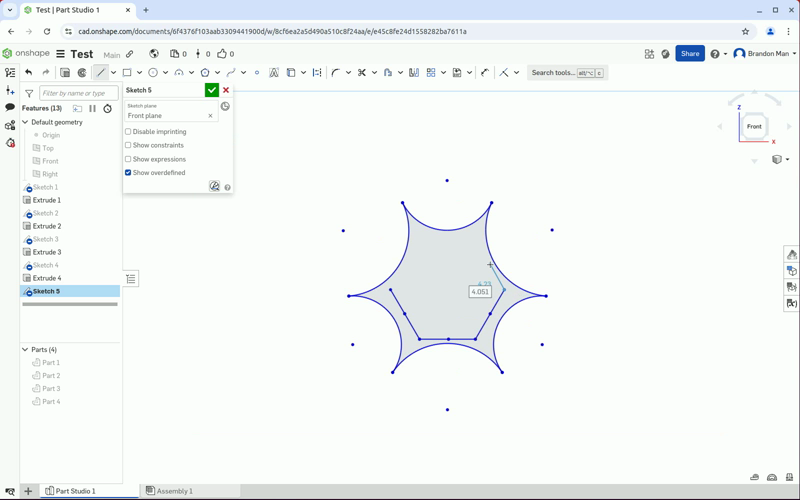
scroll(6)
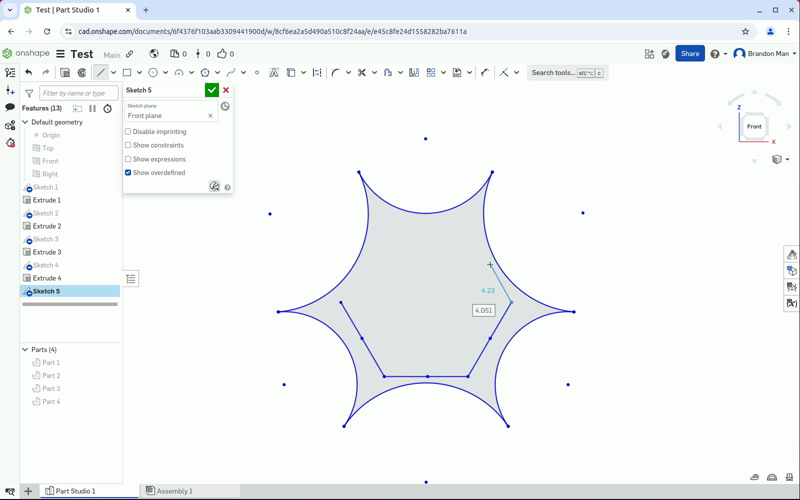
scroll(6)
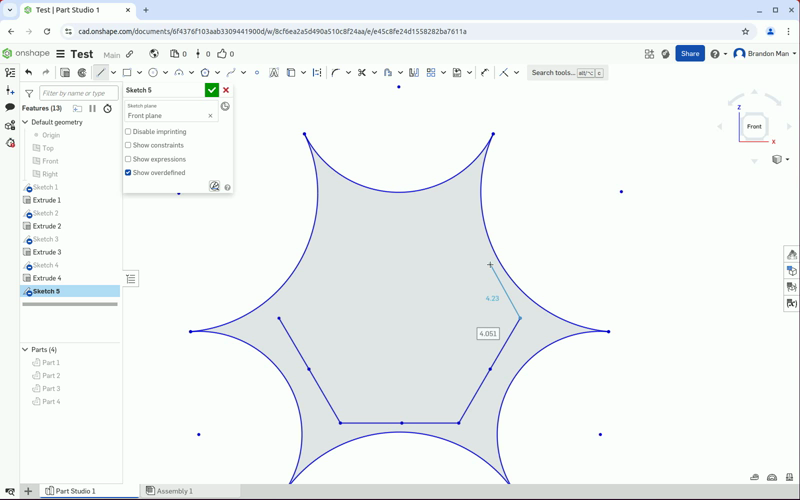
scroll(6)
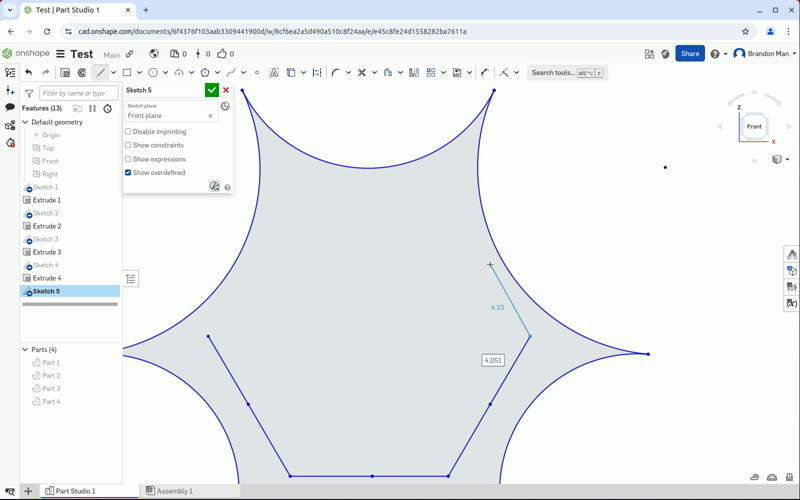
scroll(6)
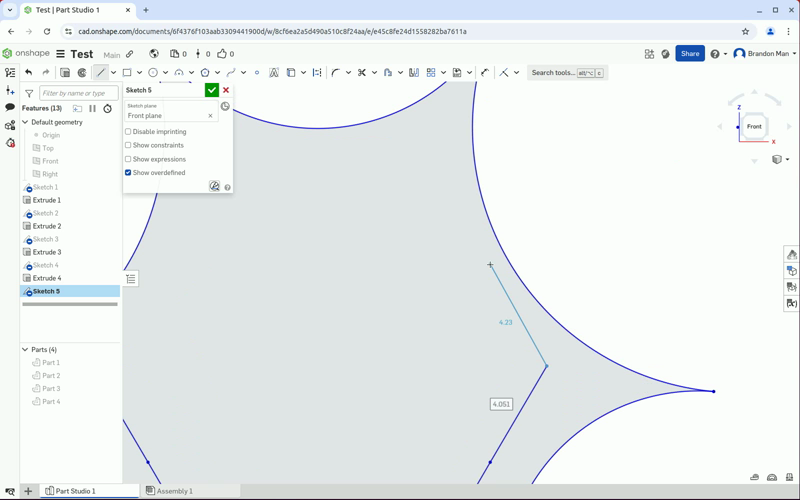
scroll(6)
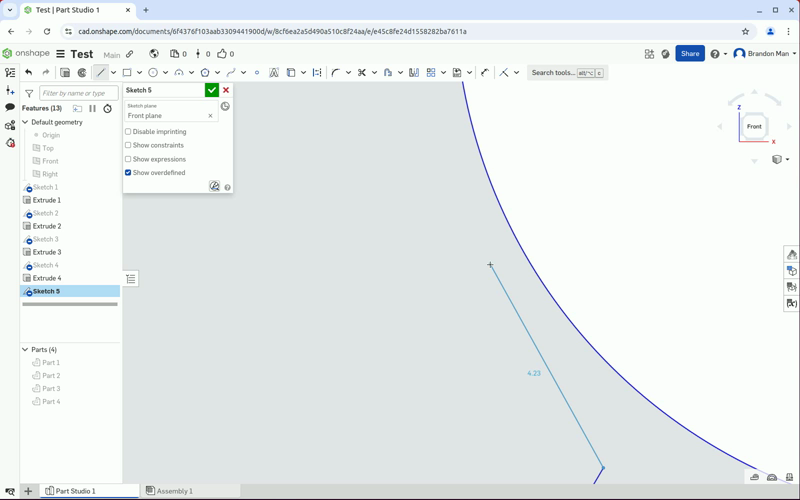
click(490, 264)
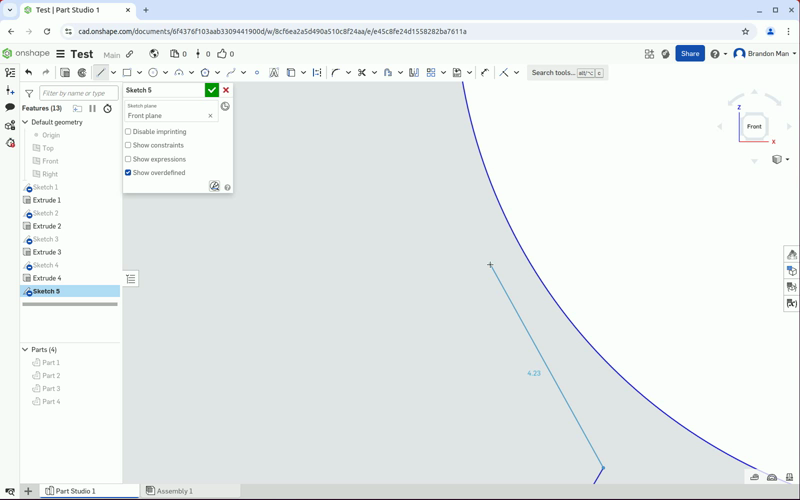
scroll(-6)
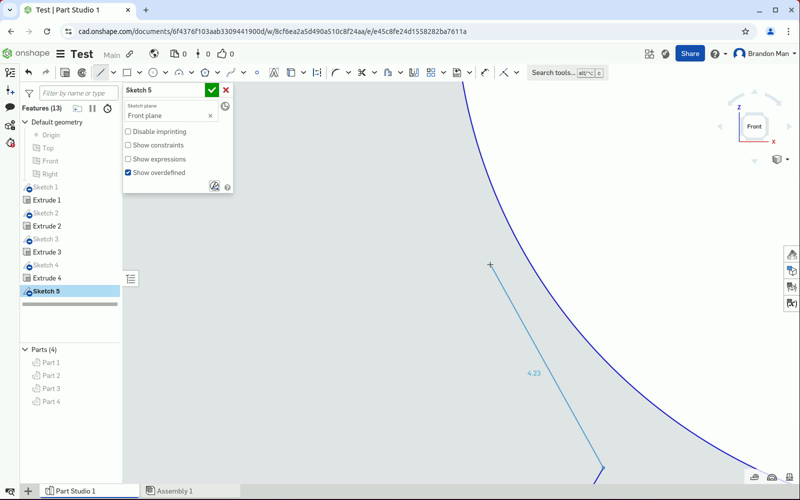
scroll(-6)
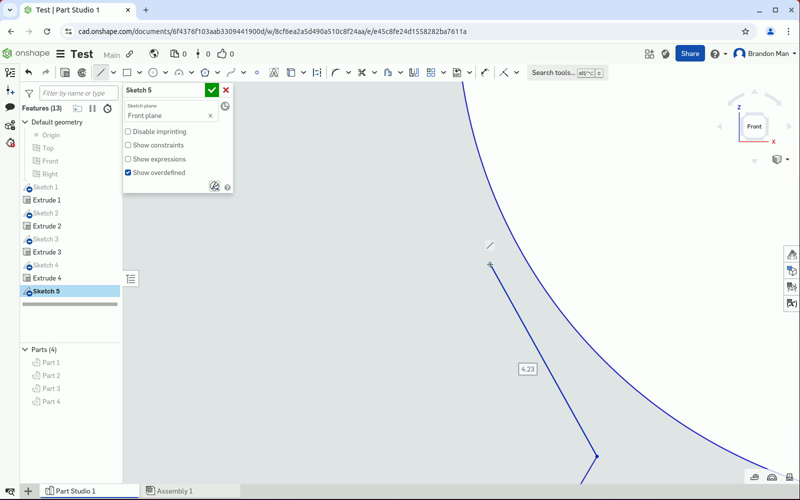
scroll(-6)
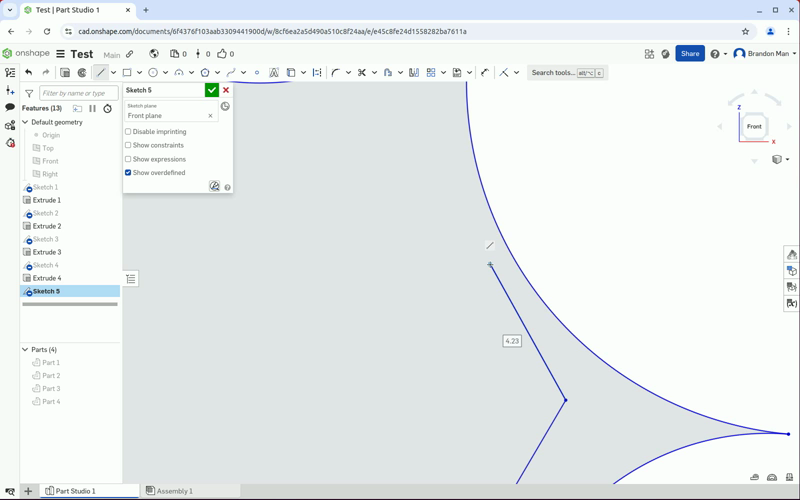
scroll(-6)
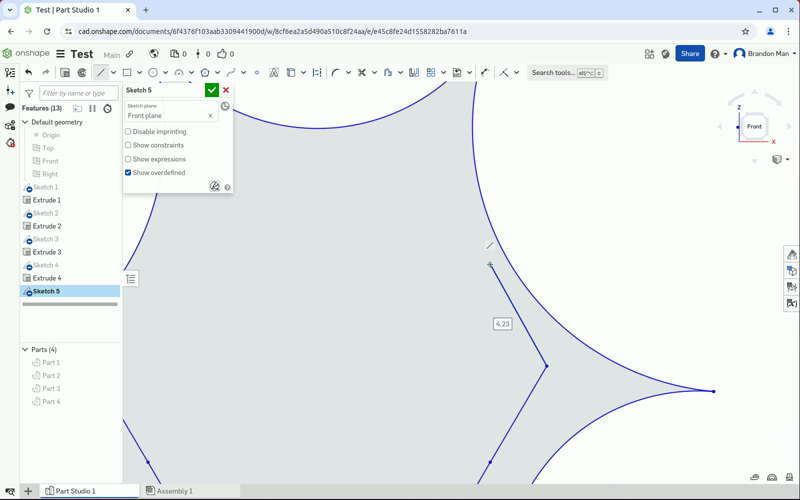
scroll(-6)
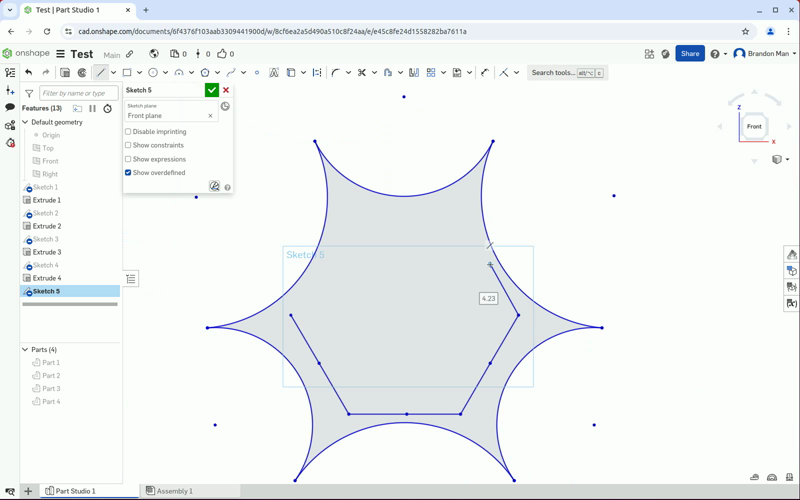
scroll(-6)
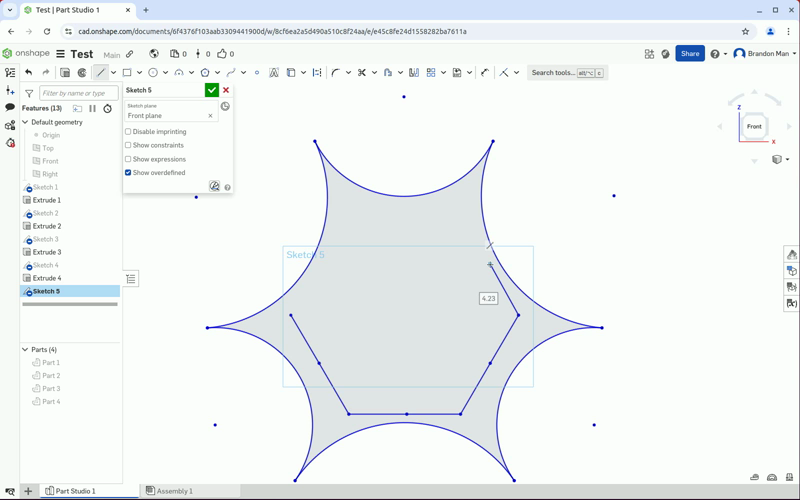
scroll(-6)
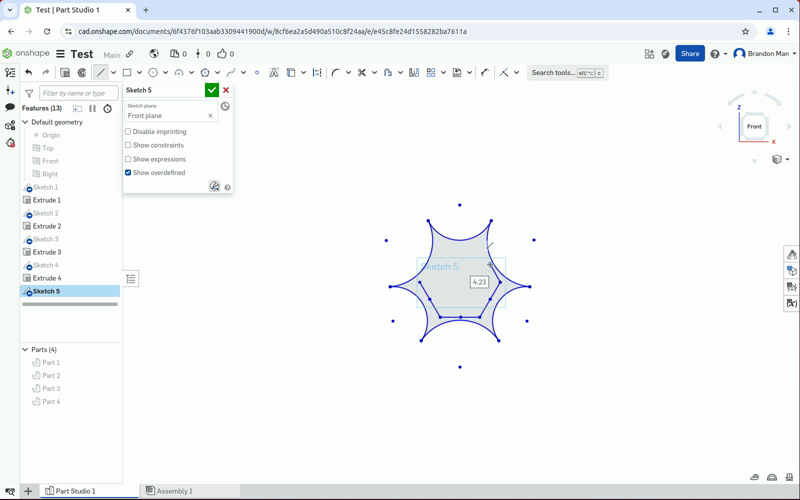
key_up(shift)
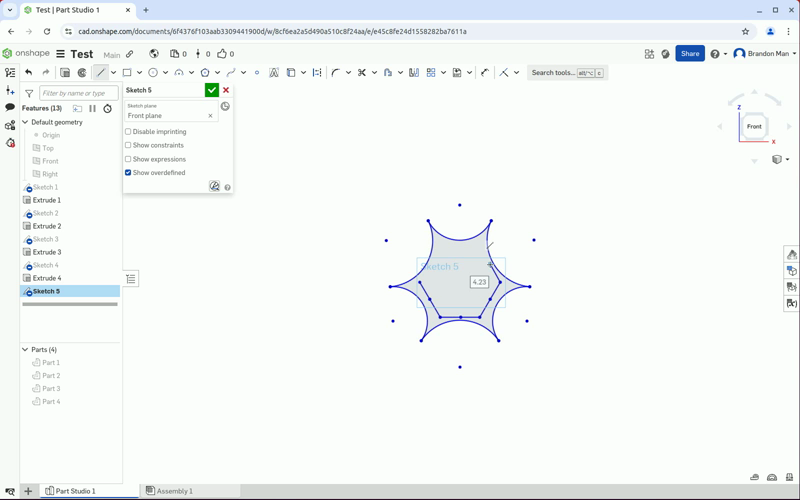
key_down(shift)
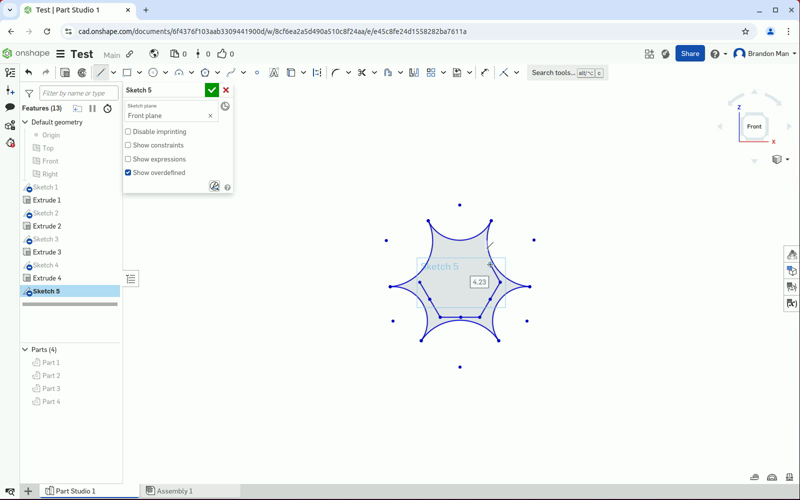
mouse_move(520, 264)
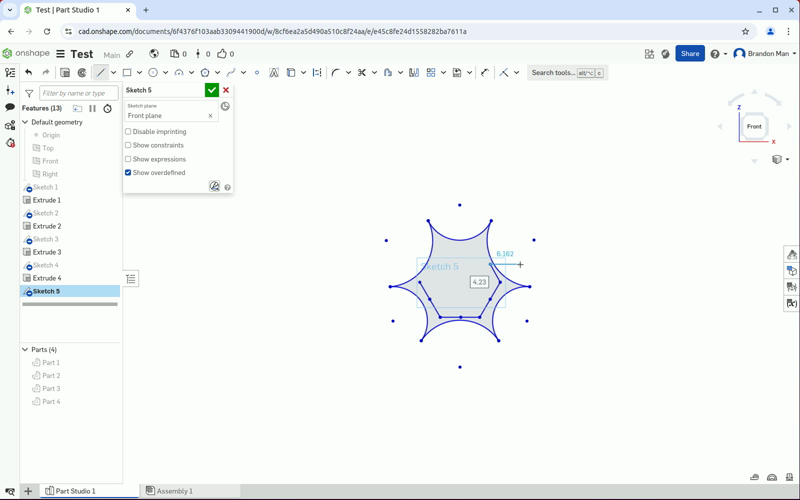
mouse_move(479, 248)
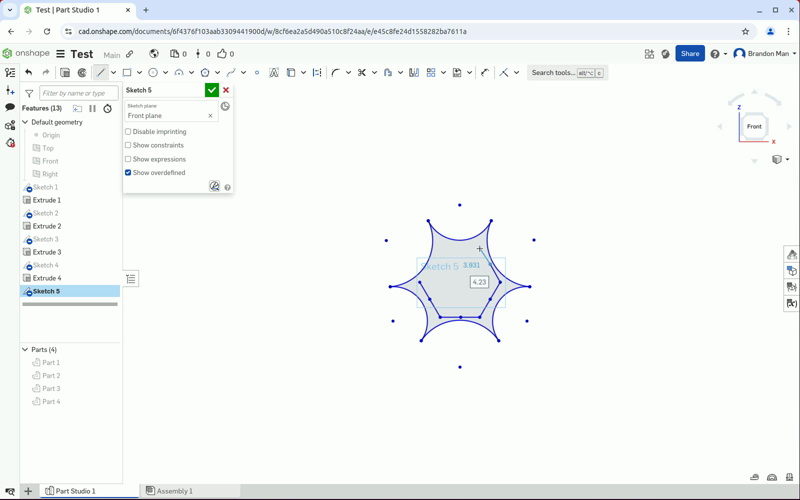
click(479, 248)
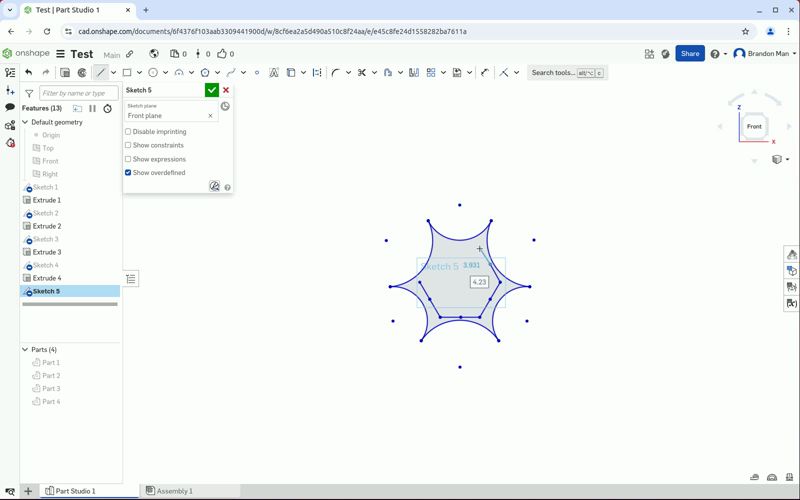
key_up(shift)
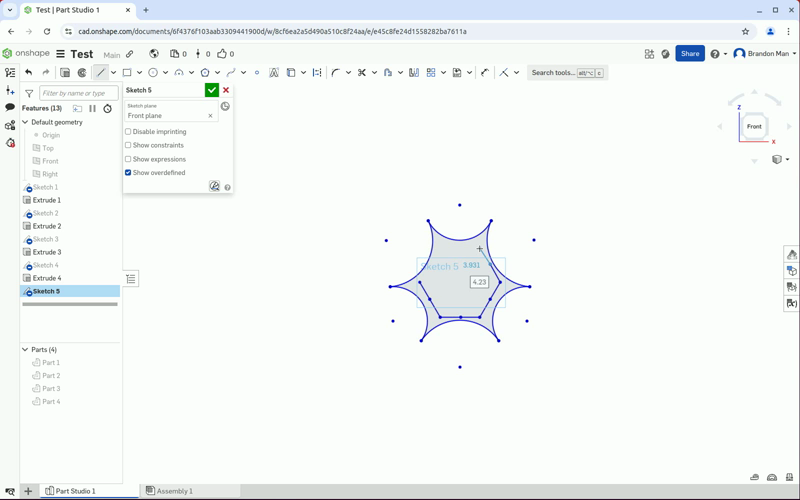
key_down(shift)
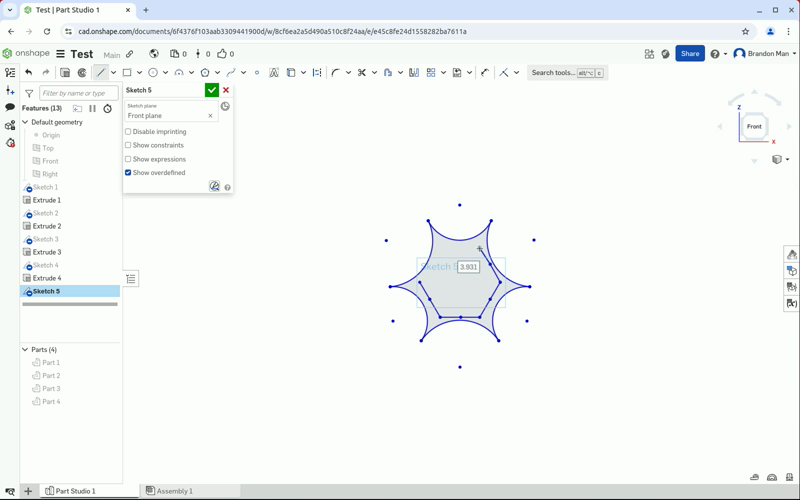
mouse_move(509, 248)
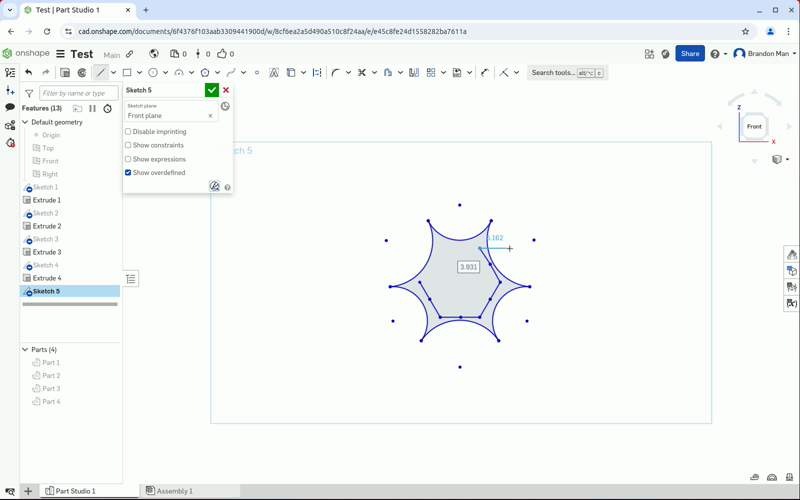
mouse_move(460, 248)
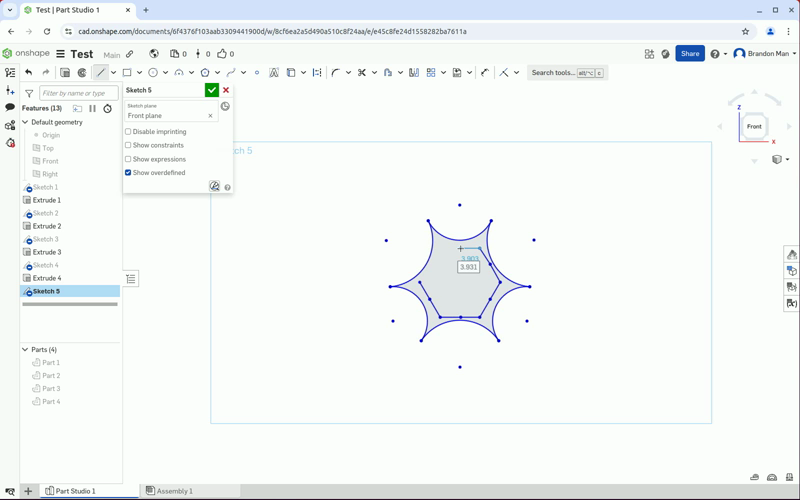
click(460, 248)
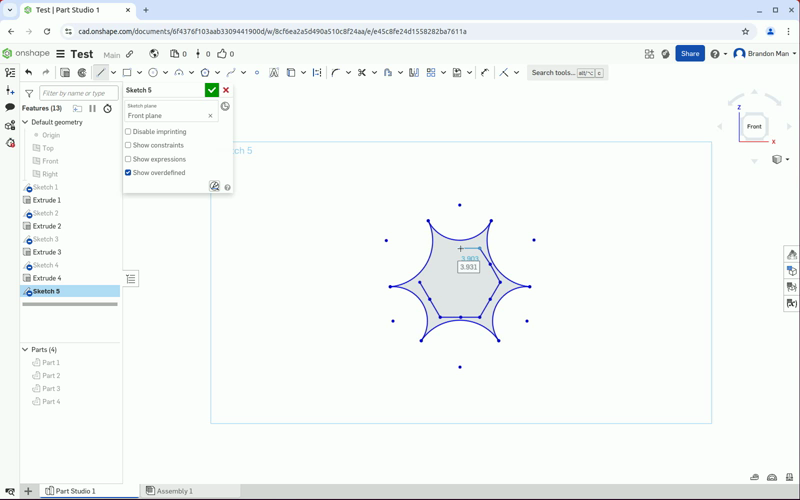
key_up(shift)
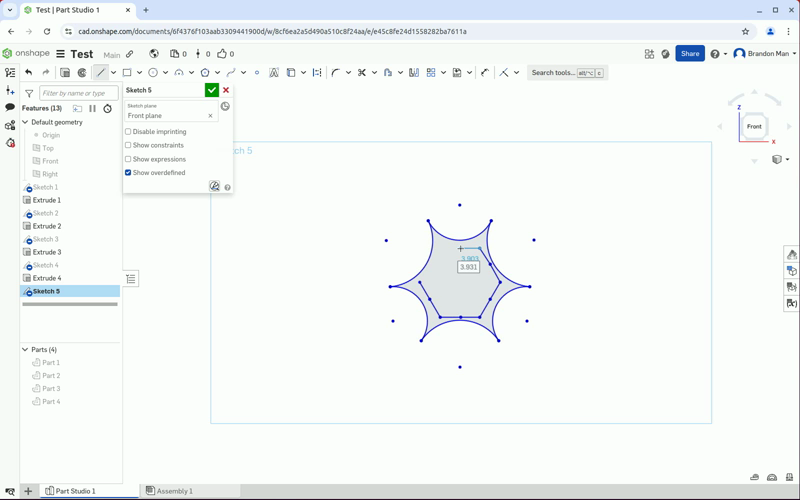
key_down(shift)
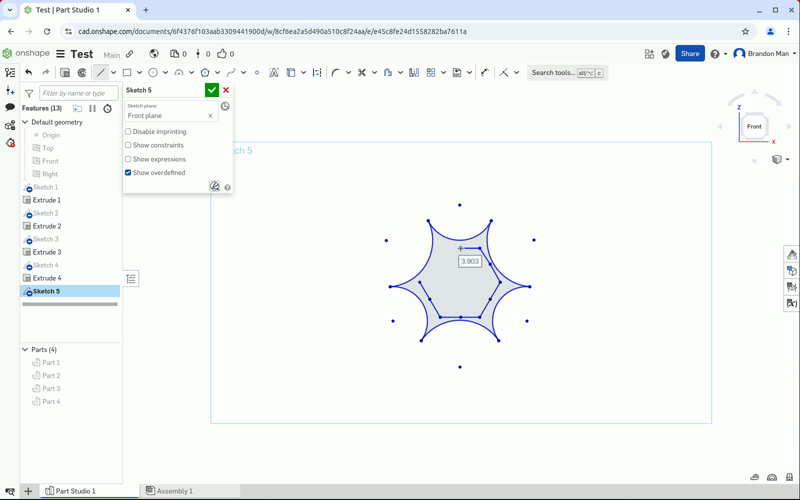
mouse_move(490, 248)
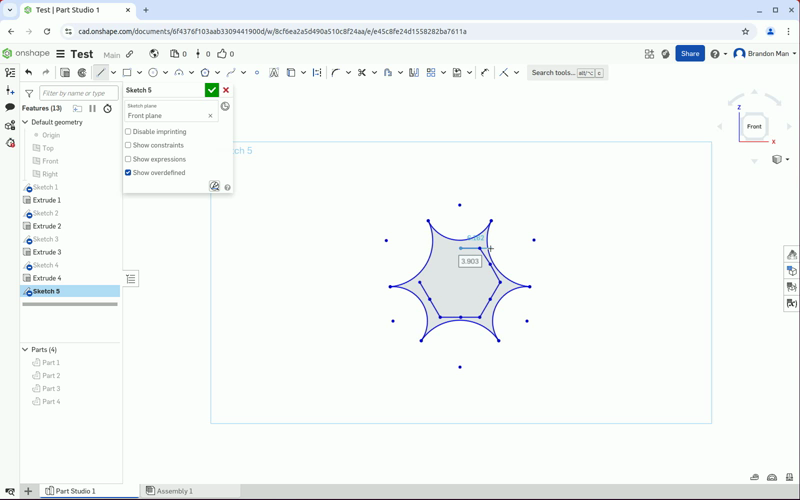
mouse_move(440, 248)
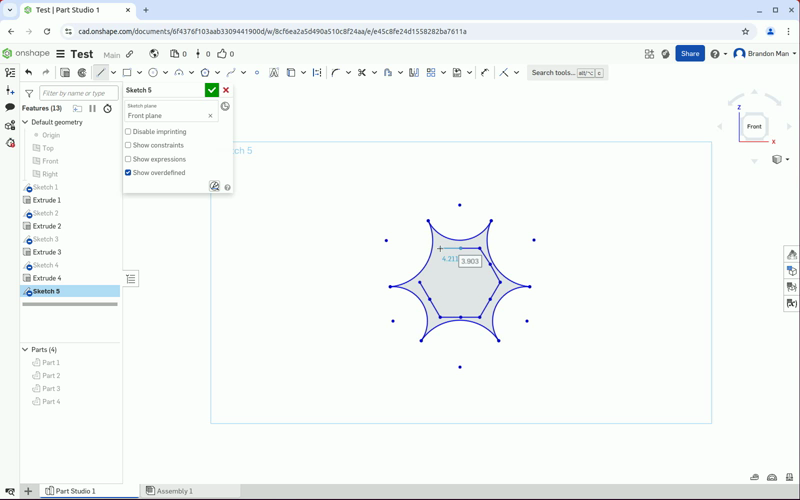
click(440, 248)
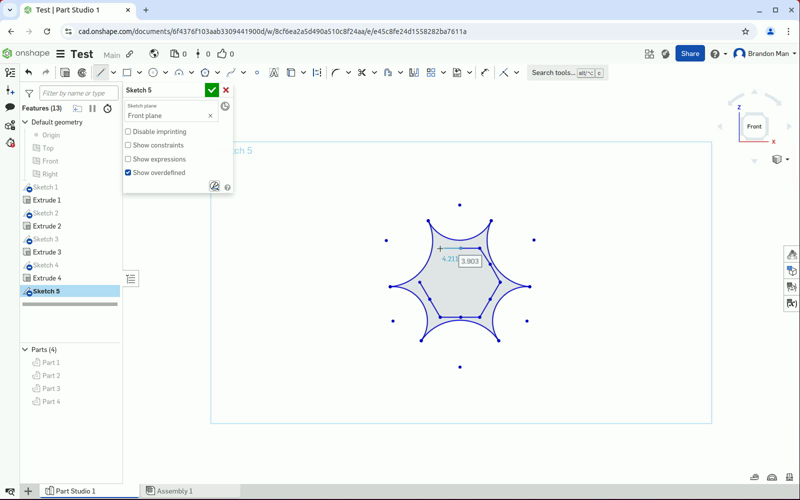
key_up(shift)
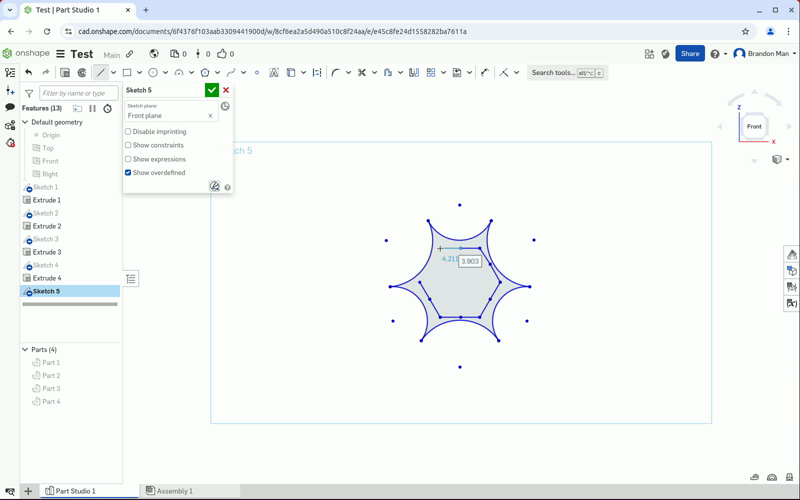
key_down(shift)
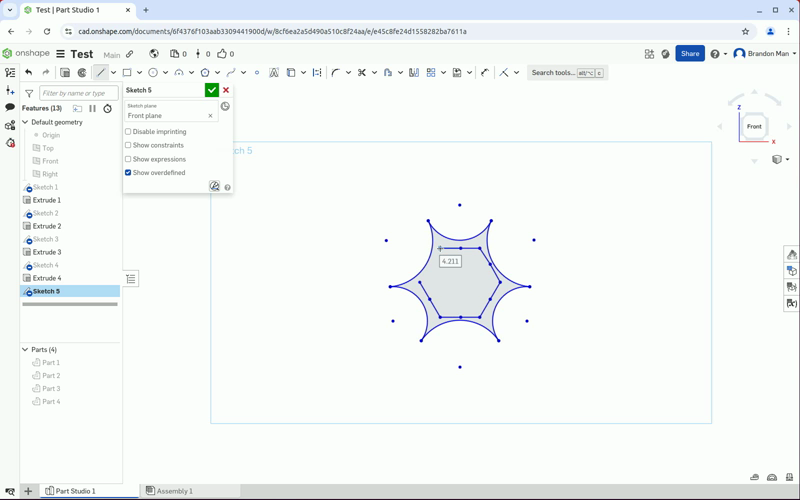
mouse_move(470, 248)
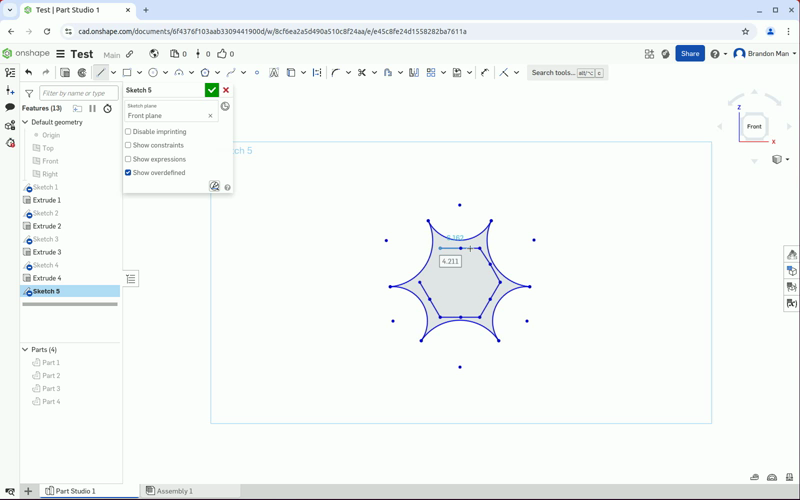
mouse_move(429, 264)
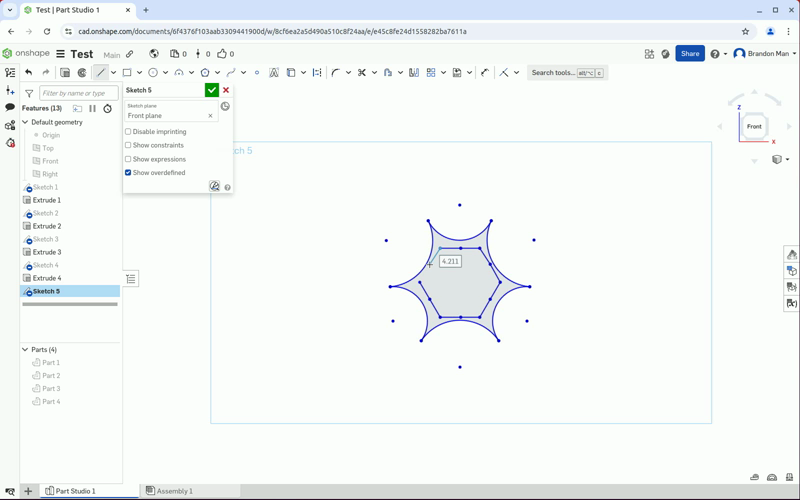
scroll(6)
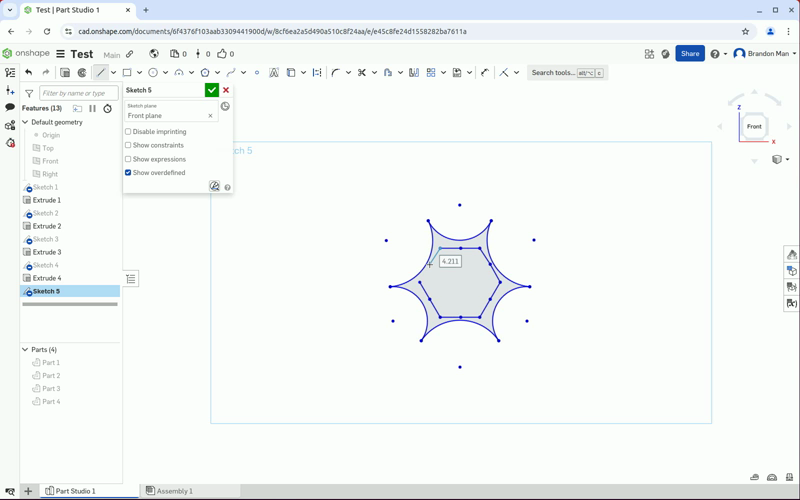
scroll(6)
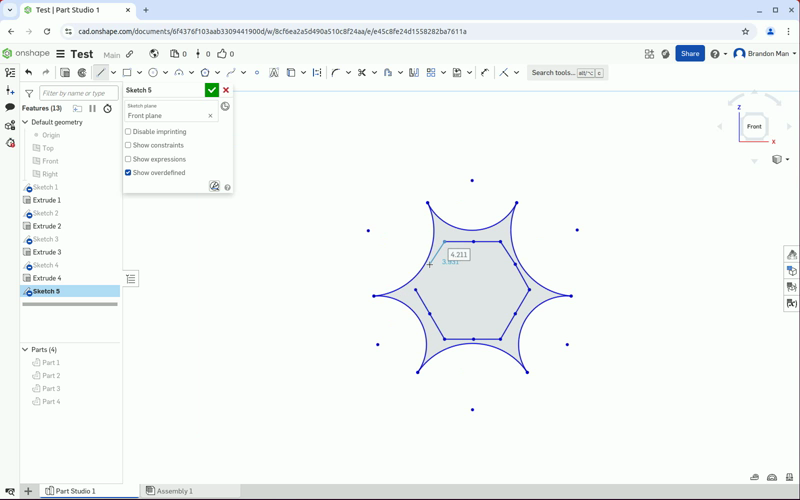
scroll(6)
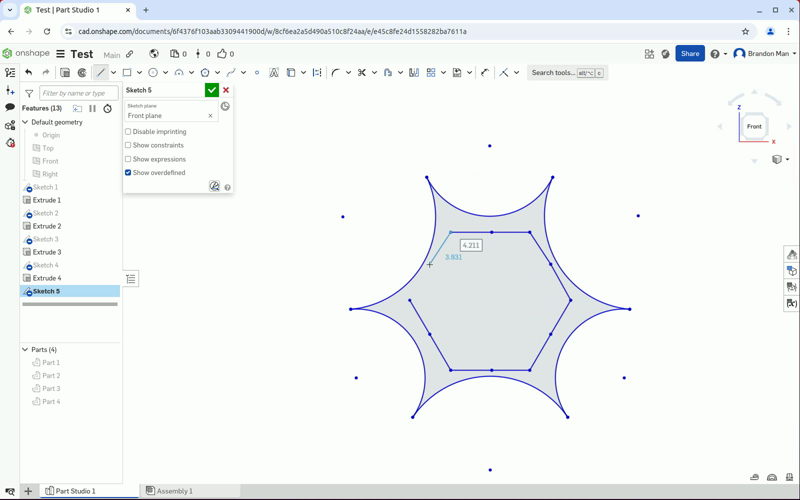
scroll(6)
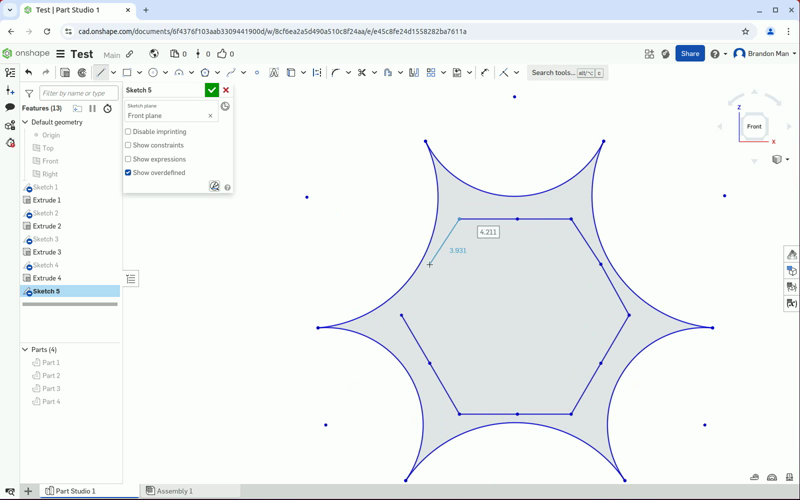
scroll(6)
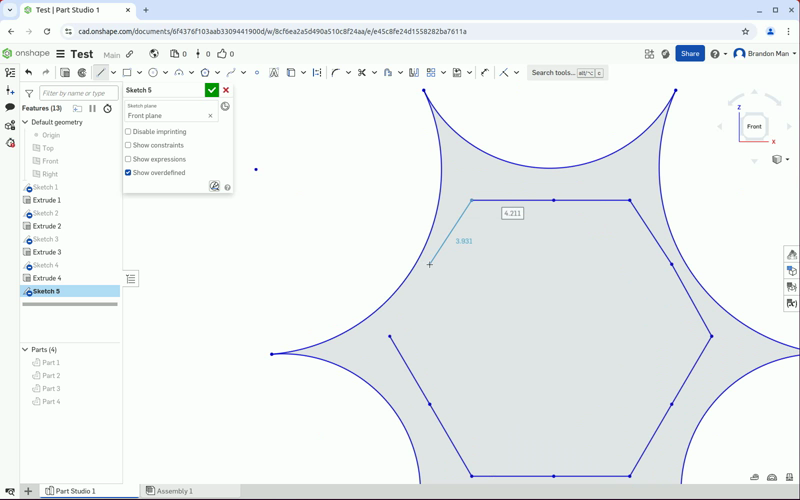
scroll(6)
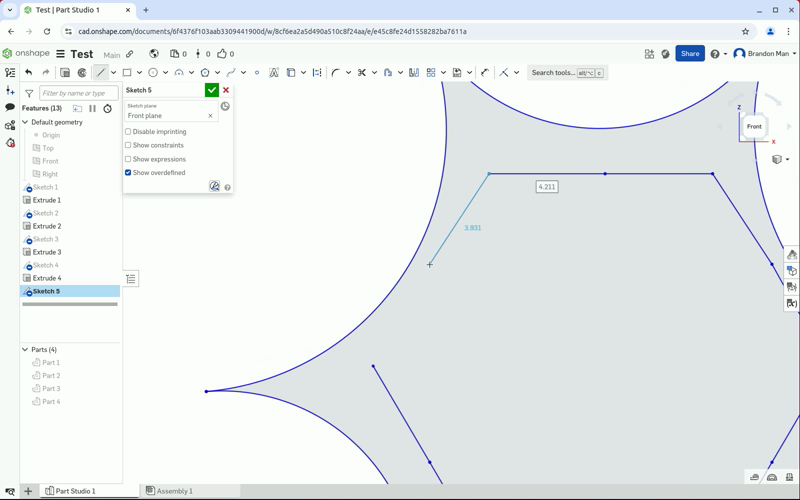
scroll(6)
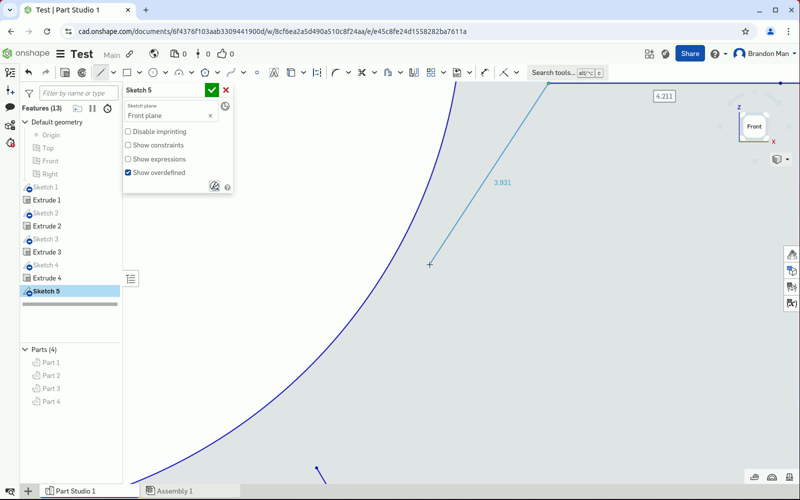
click(429, 264)
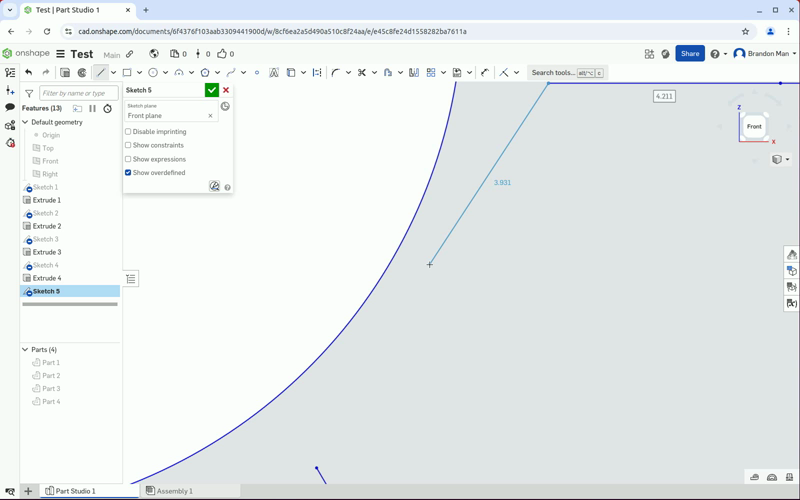
scroll(-6)
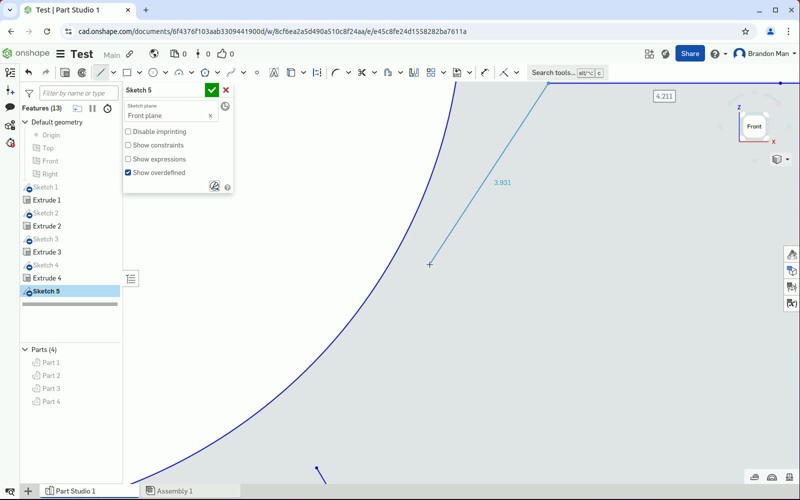
scroll(-6)
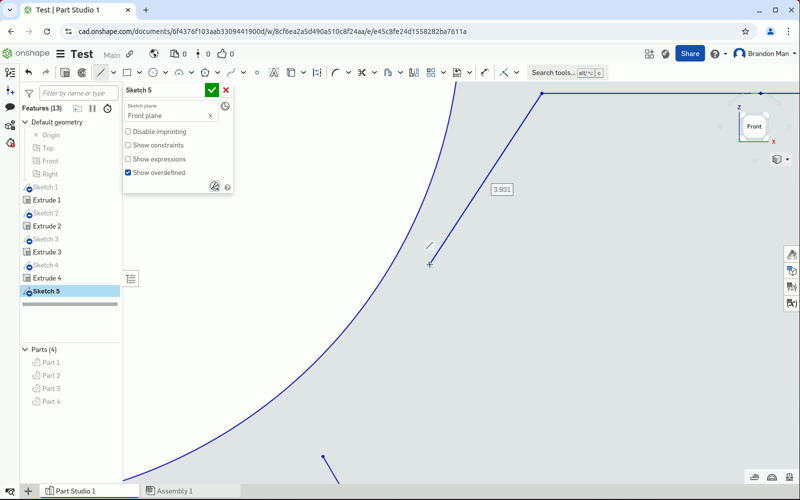
scroll(-6)
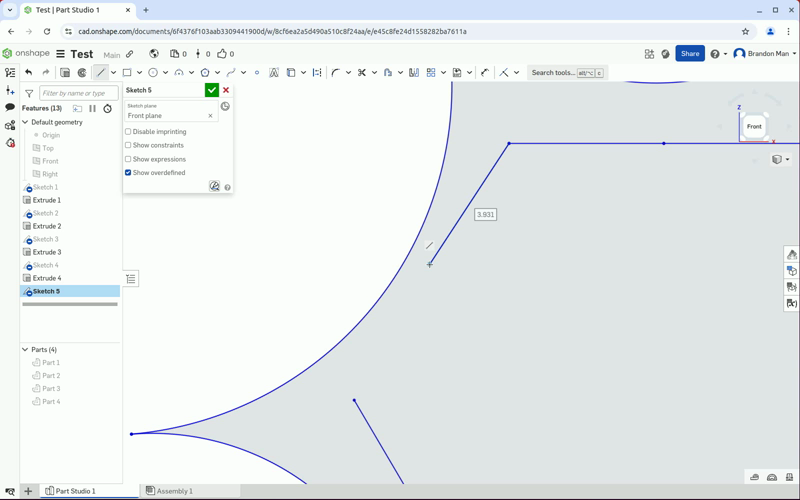
scroll(-6)
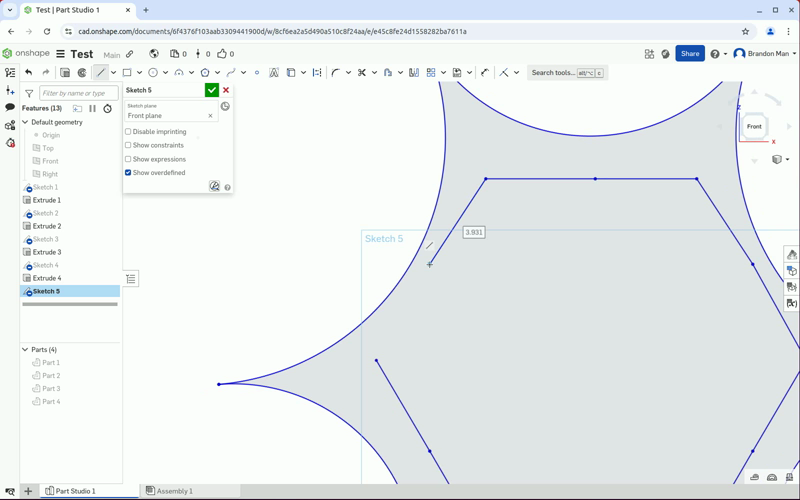
scroll(-6)
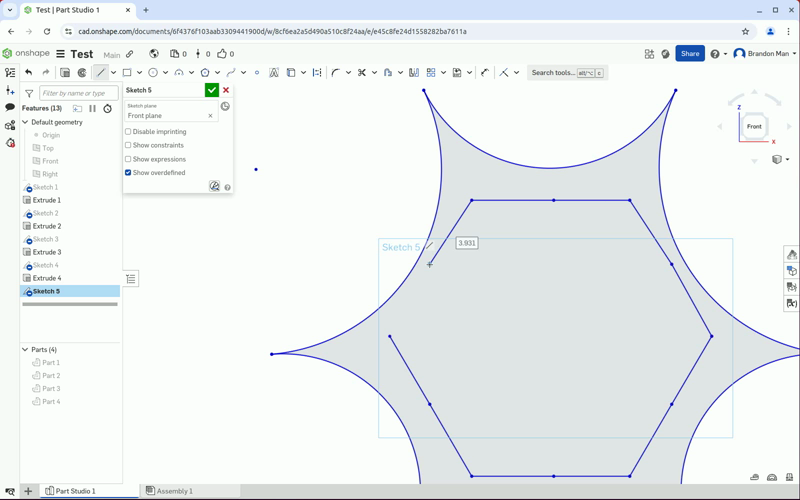
scroll(-6)
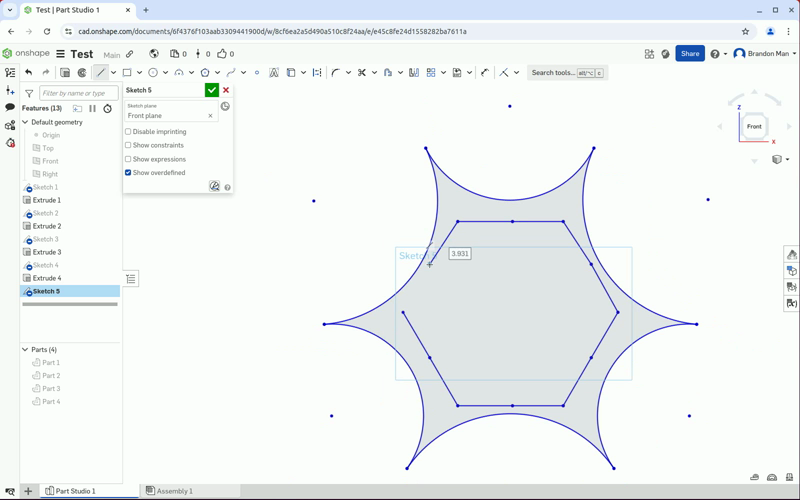
scroll(-6)
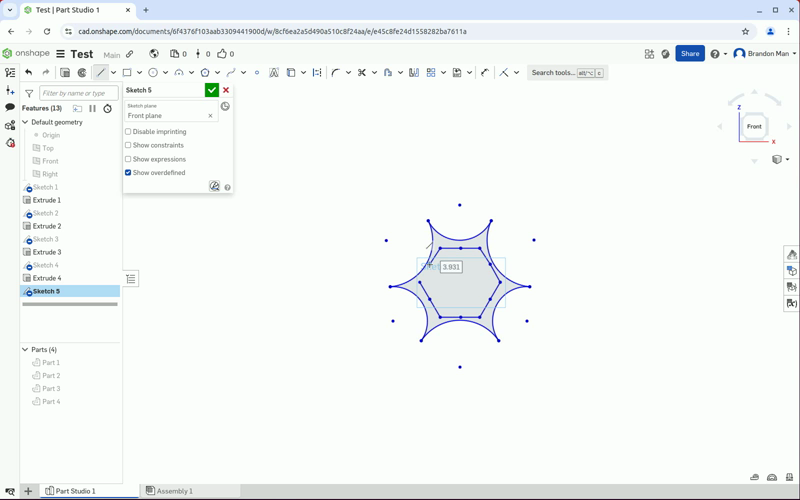
key_up(shift)
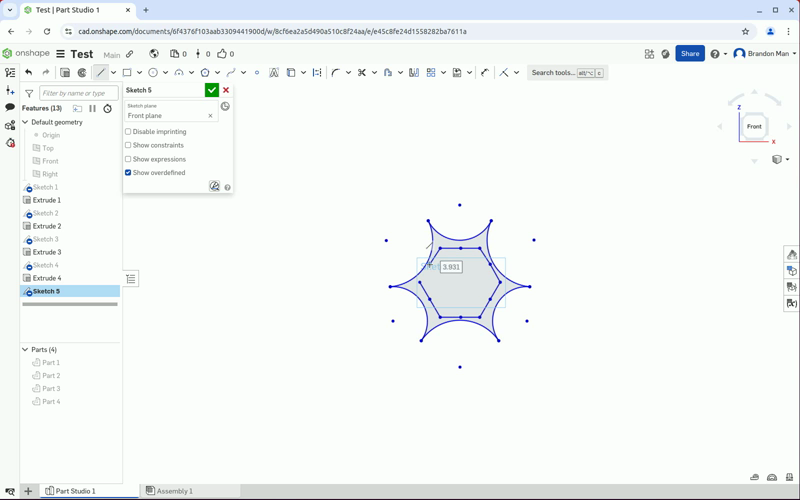
mouse_move(459, 264)
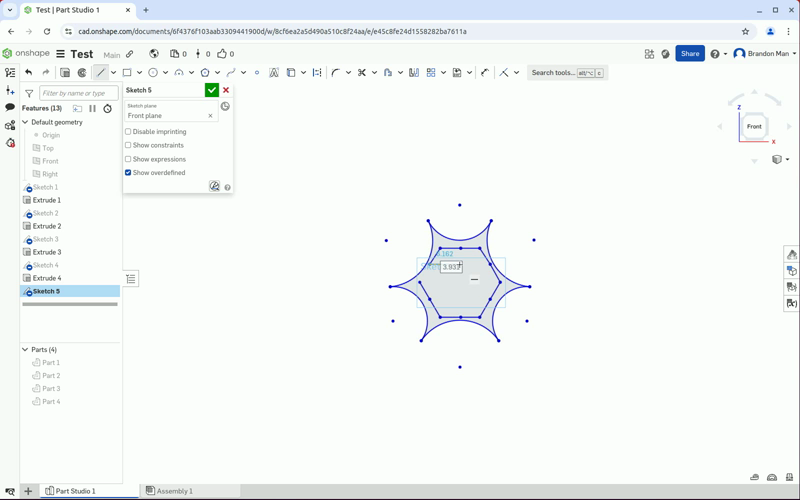
key_down(shift)
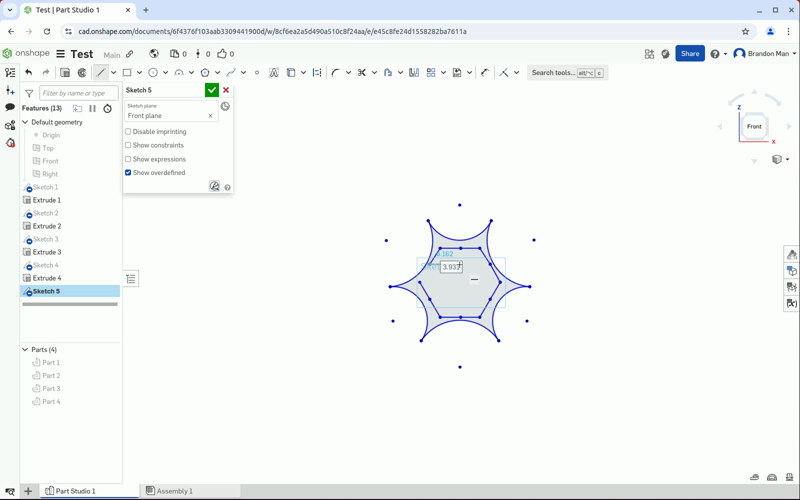
mouse_move(419, 282)
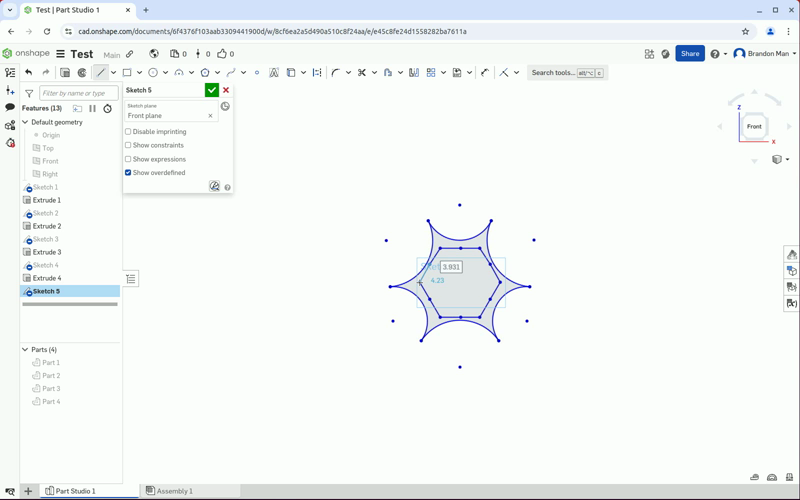
key_up(shift)
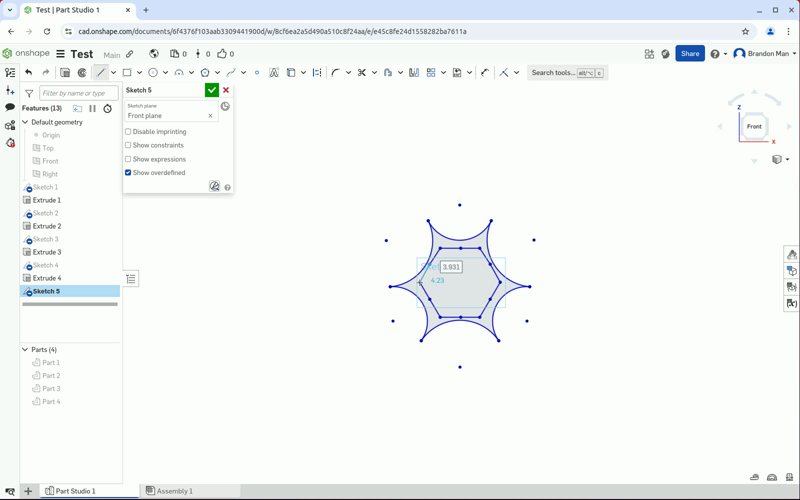
click(419, 282)
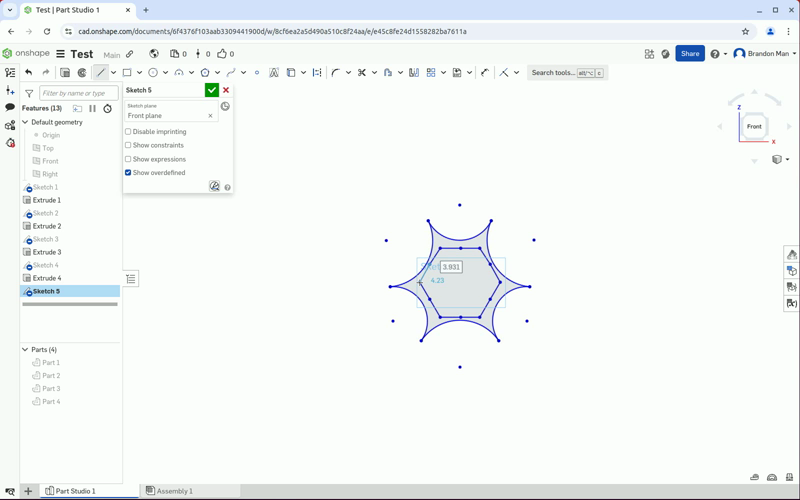
key(esc)
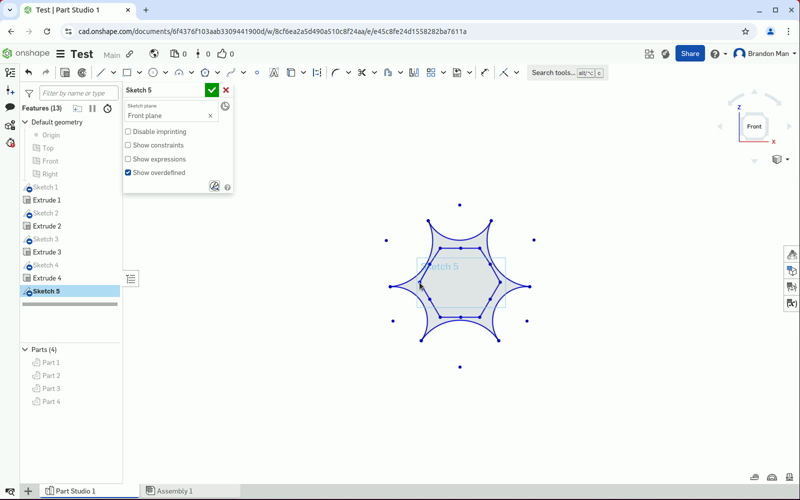
mouse_move(445, 232)
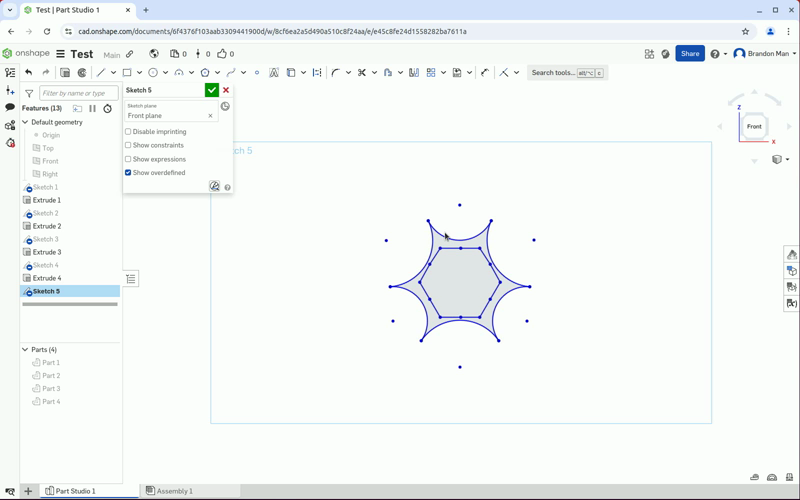
click(445, 232)
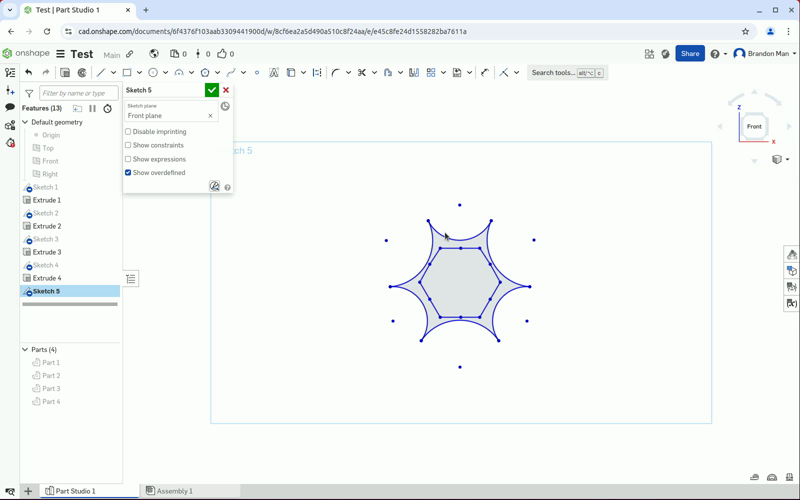
mouse_move(73, 352)
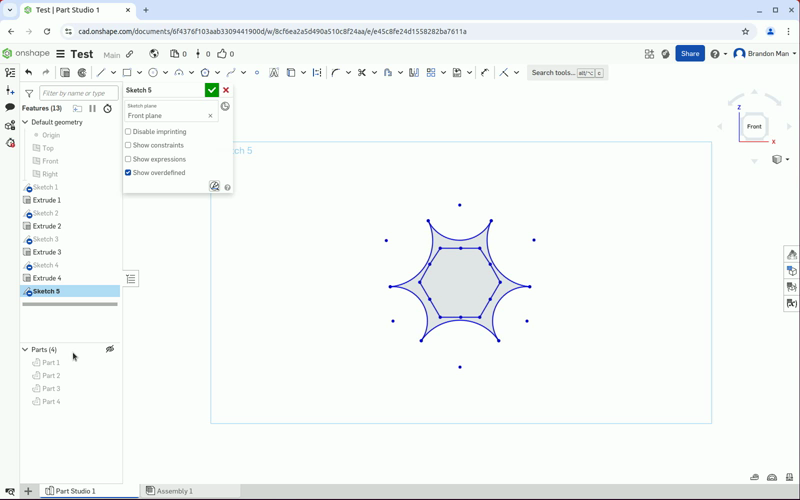
key(shift+y)
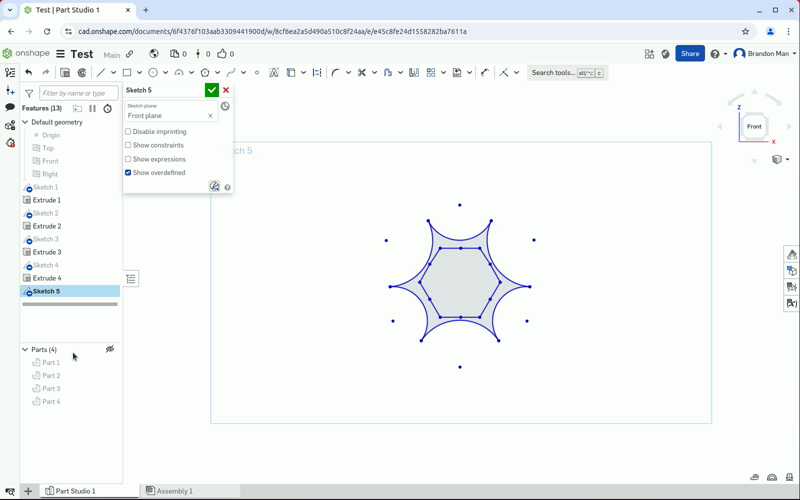
key(shift+e)
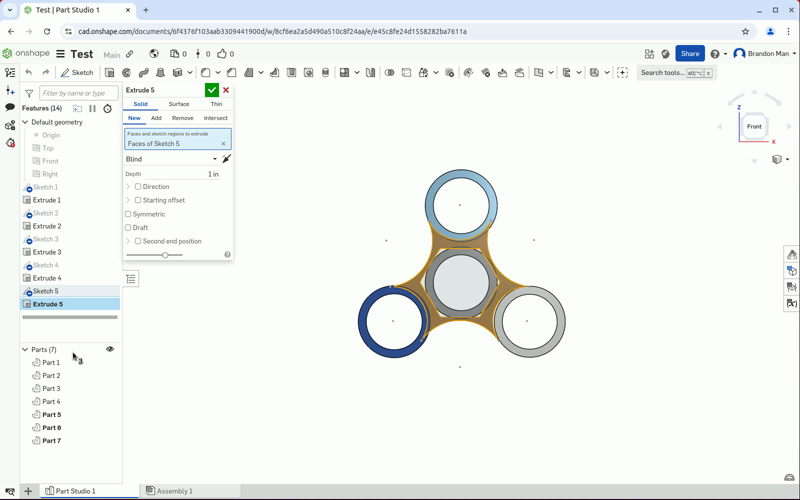
mouse_move(143, 106)
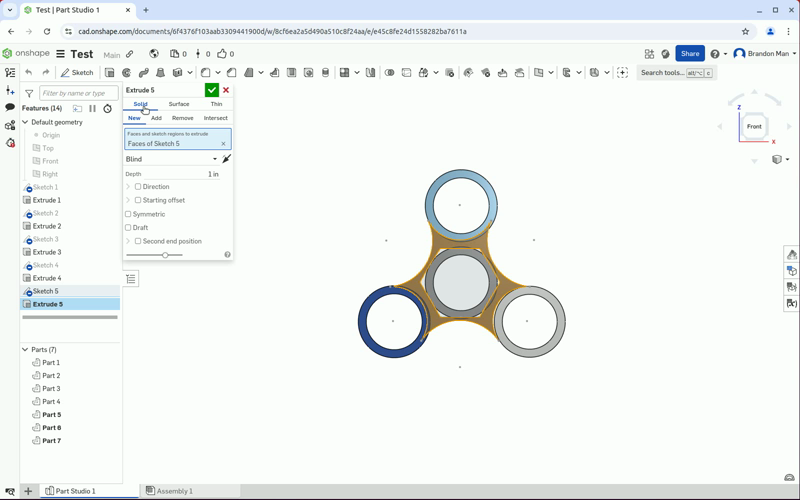
click(143, 106)
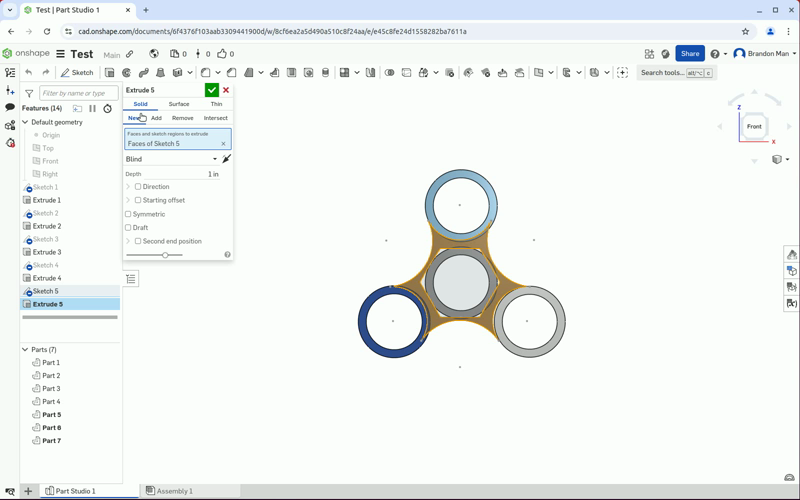
mouse_move(137, 120)
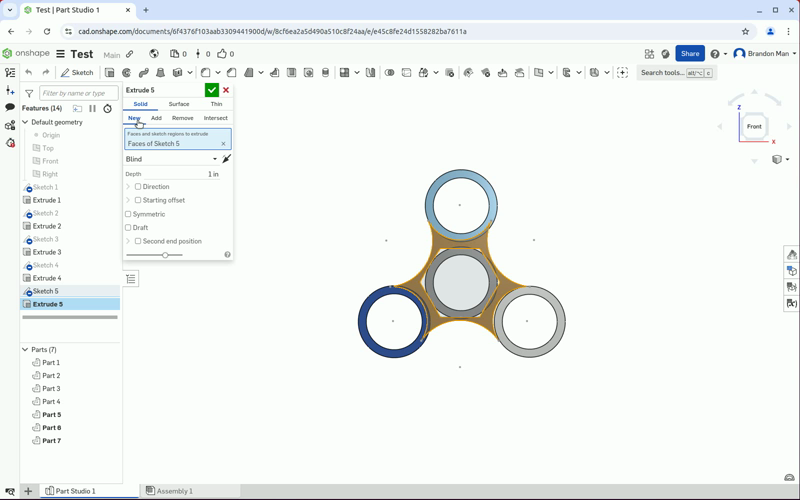
click(137, 120)
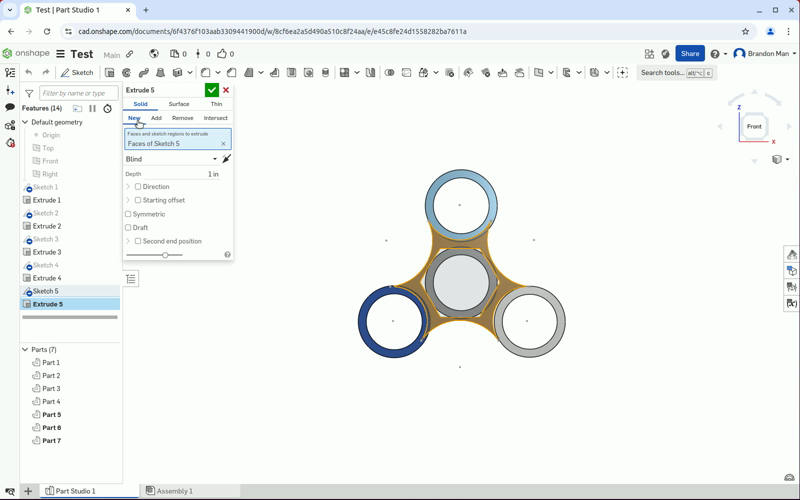
key(tab, 4)
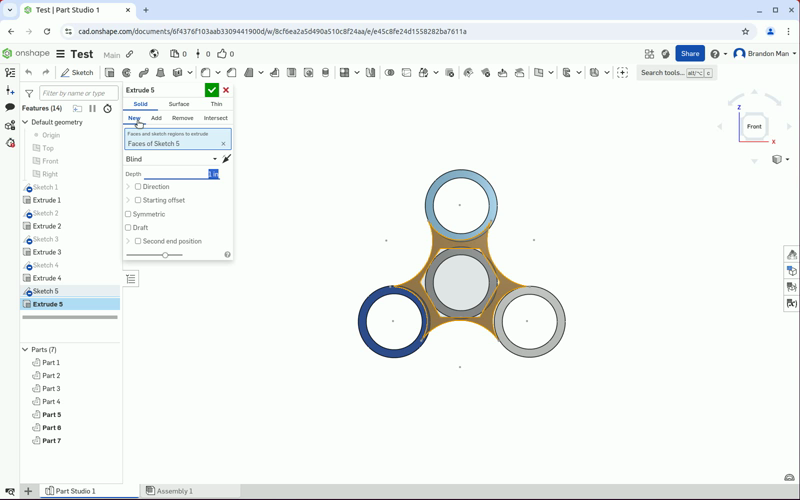
text(3.129)
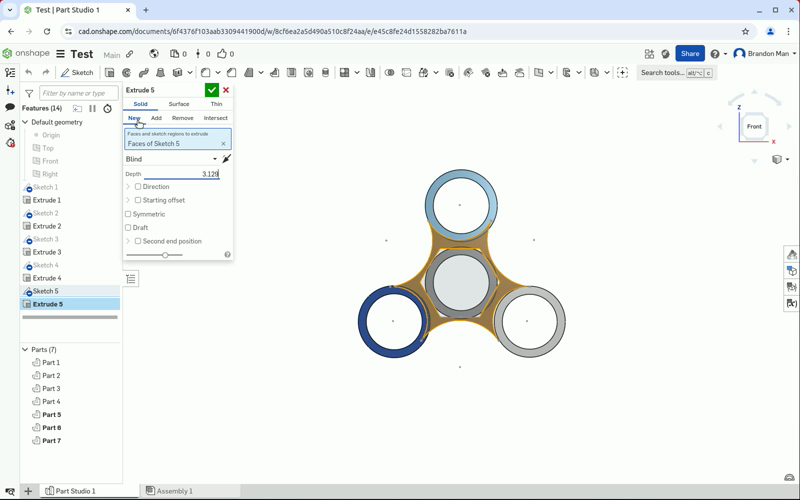
key(enter)
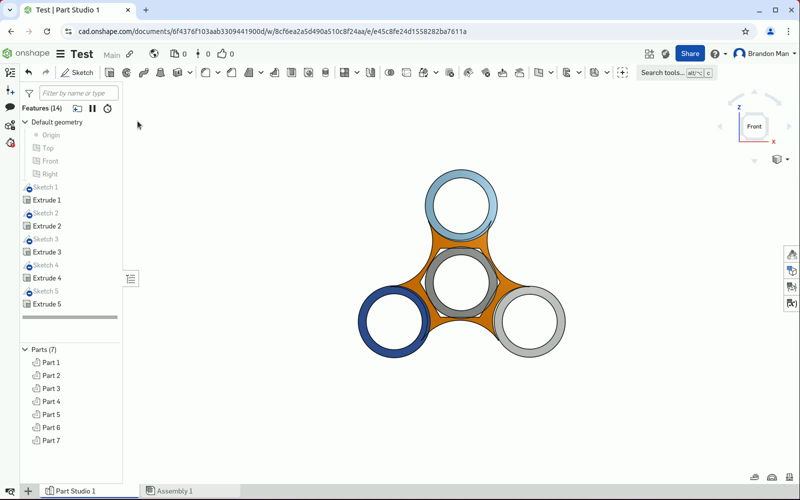
key(shift+h)
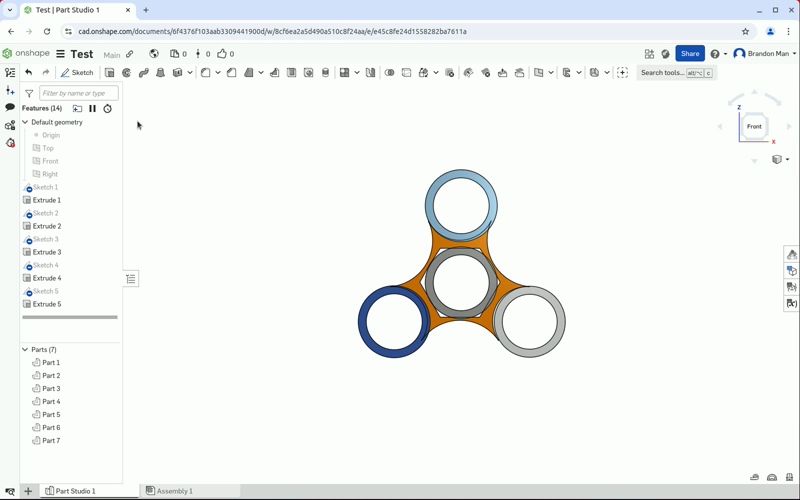
key(shift+h)
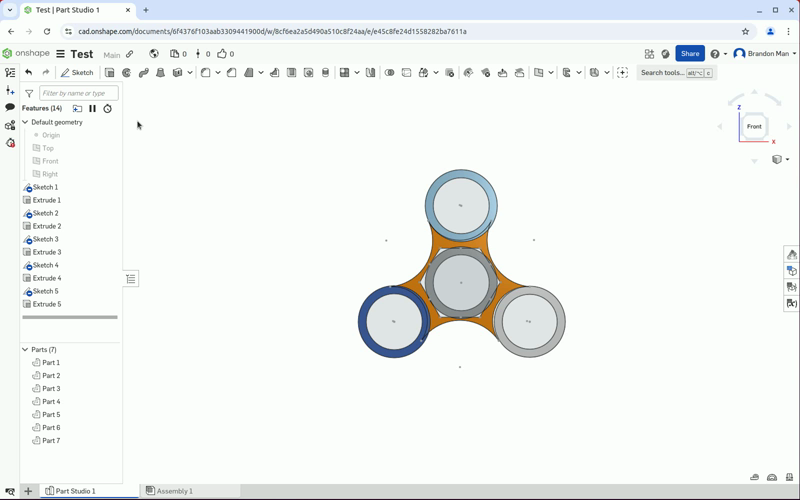
key(shift+7)
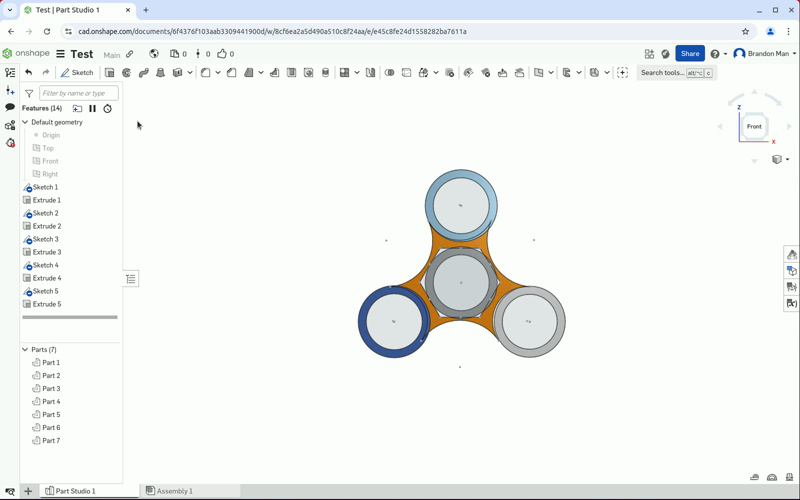
key(left, 2)
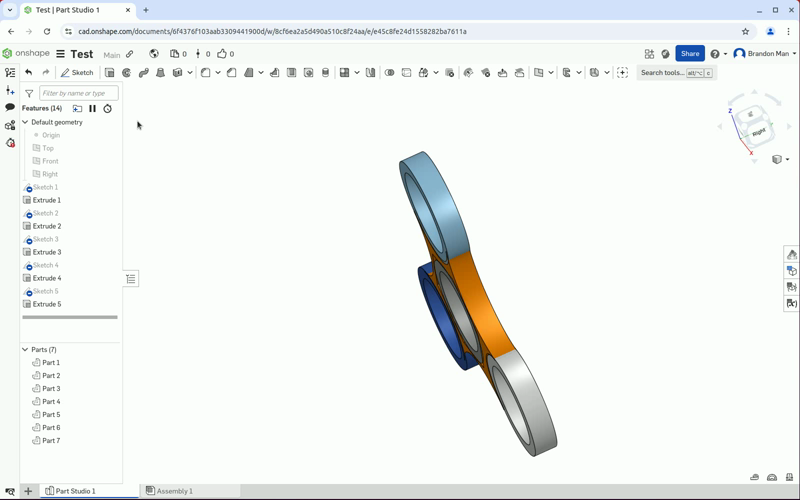
key(down, 2)
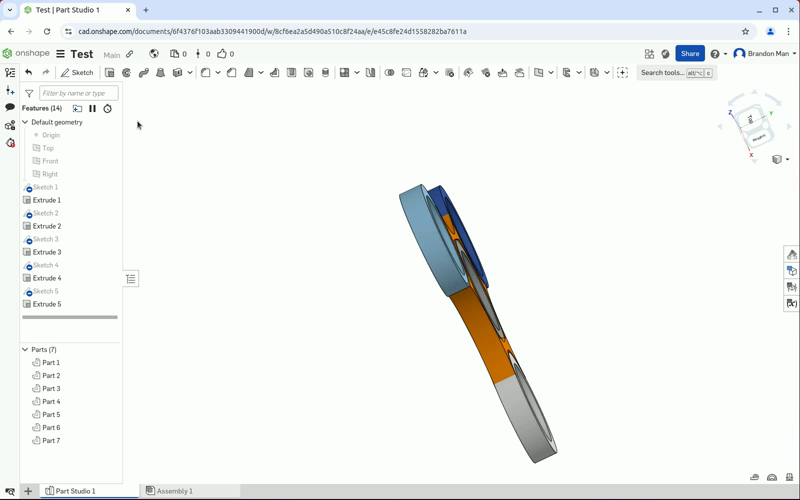
key(up, 2)
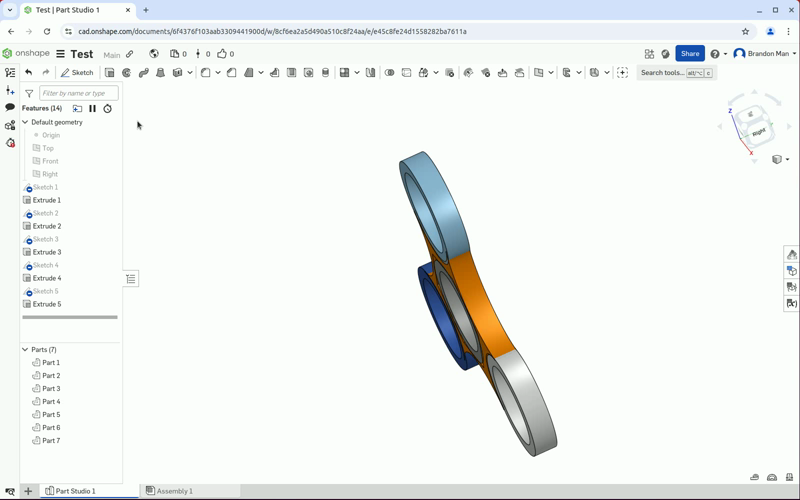
key(right, 2)
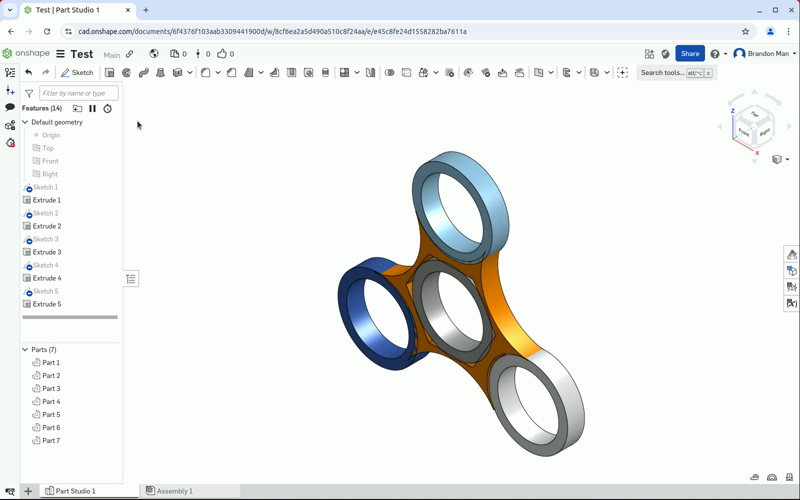
mouse_move(73, 189)
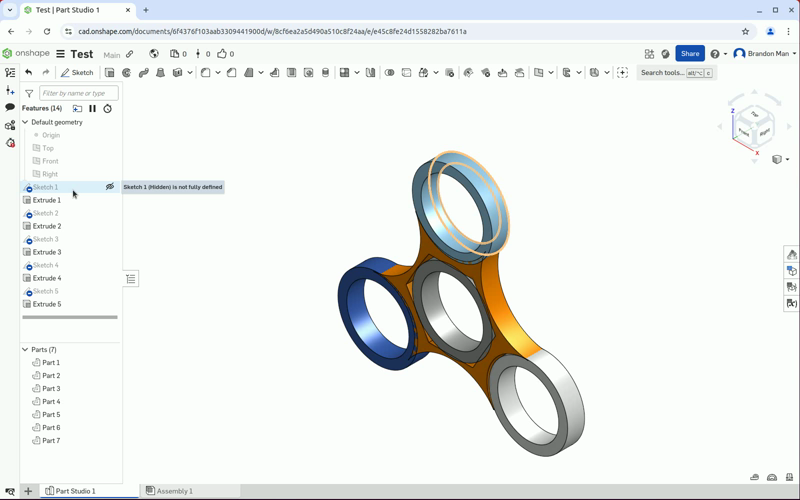
click(73, 189)